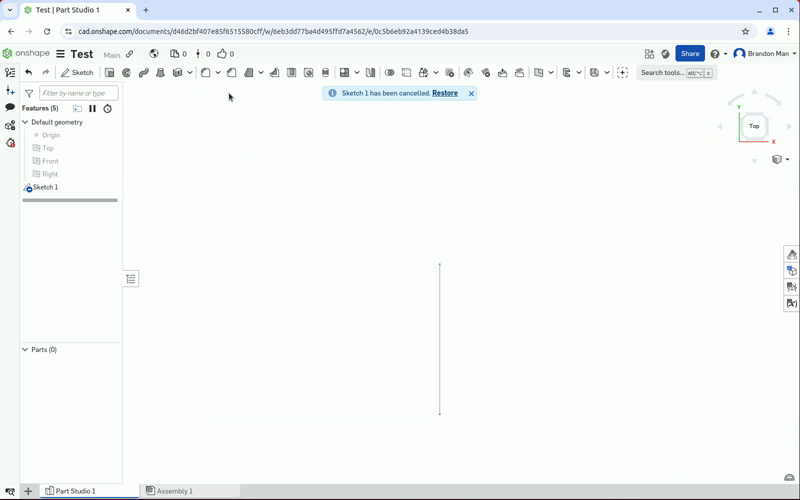
key(shift+h)
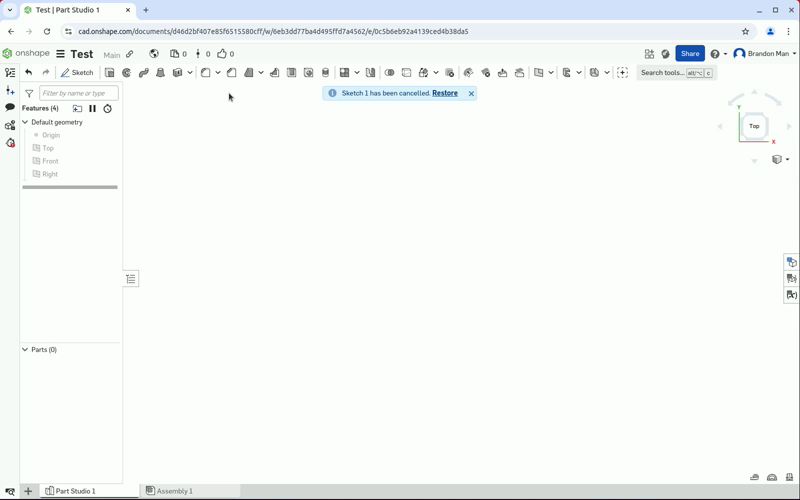
mouse_move(73, 352)
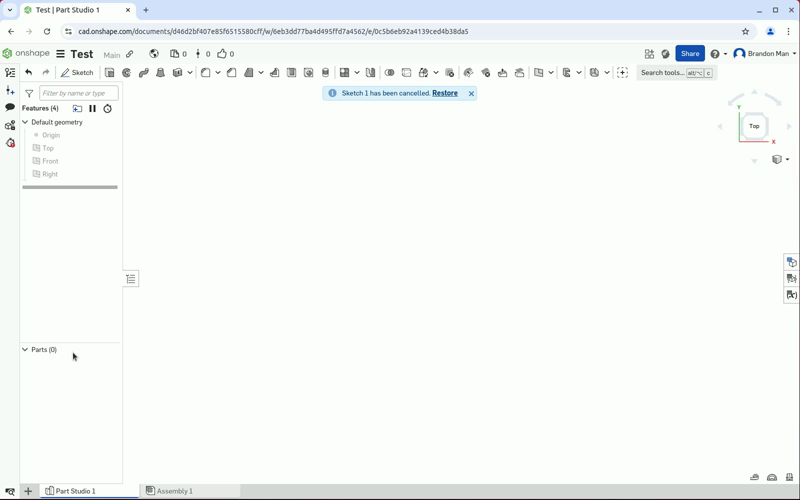
key(y)
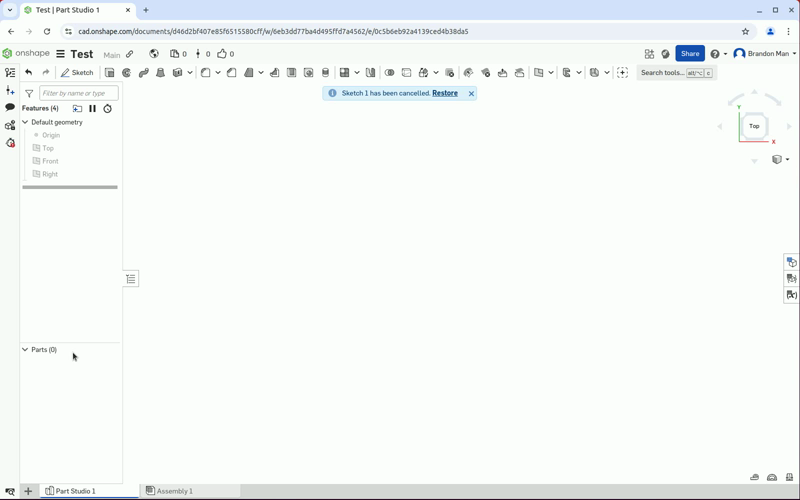
key(shift+p)
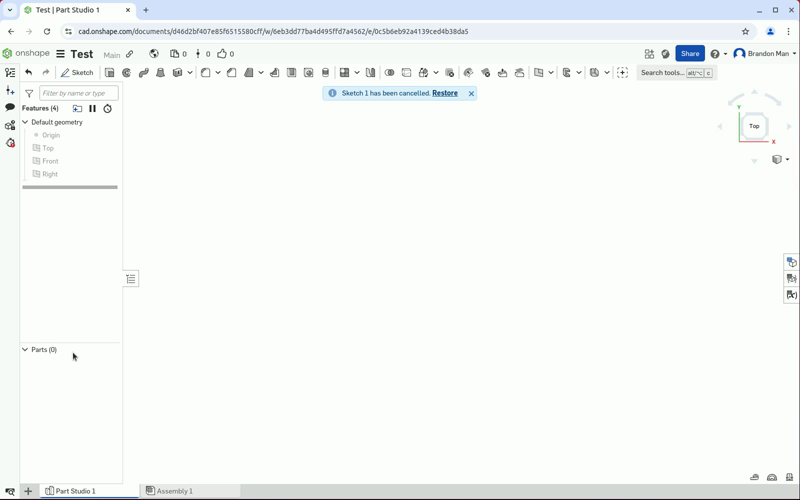
key(space)
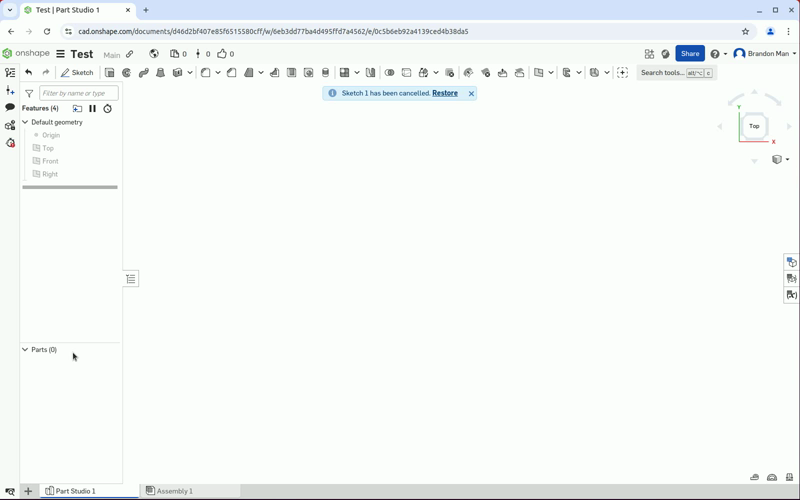
key_down(shift)
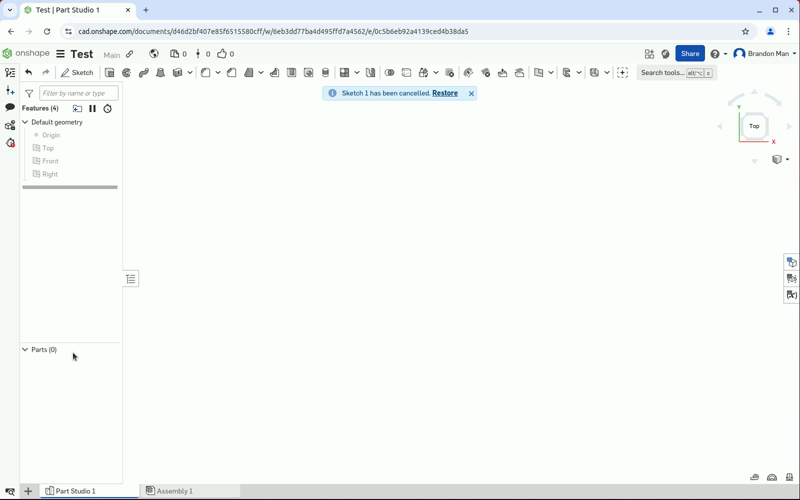
key(up)
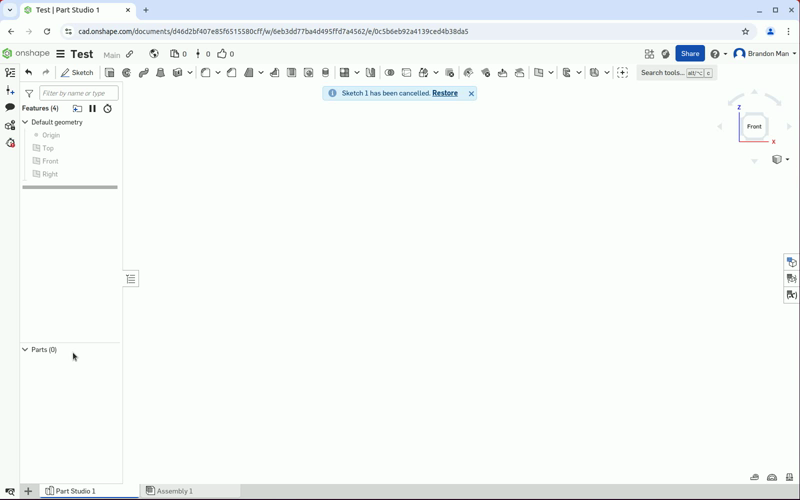
key_up(shift)
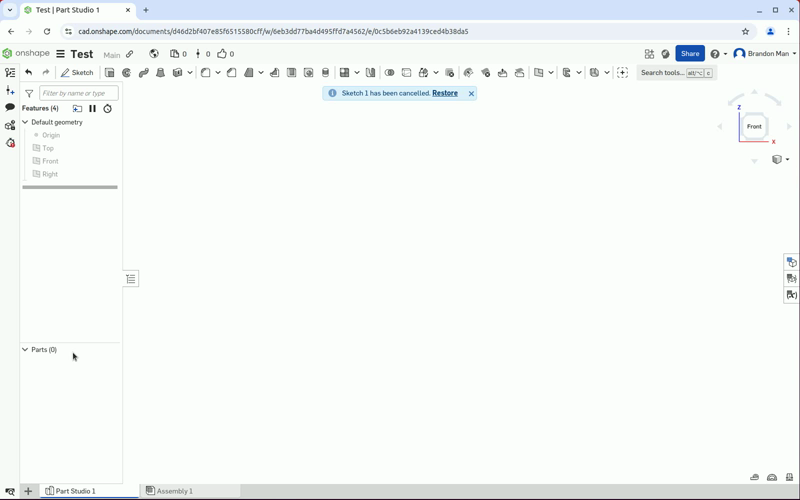
mouse_move(73, 352)
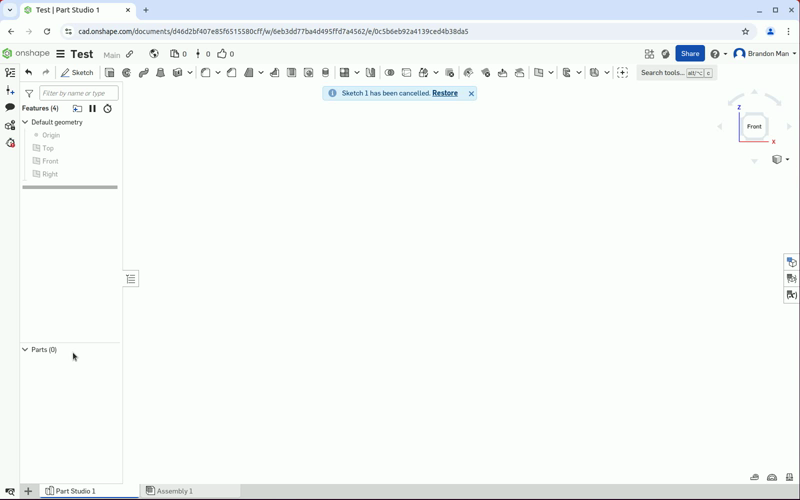
key(shift+y)
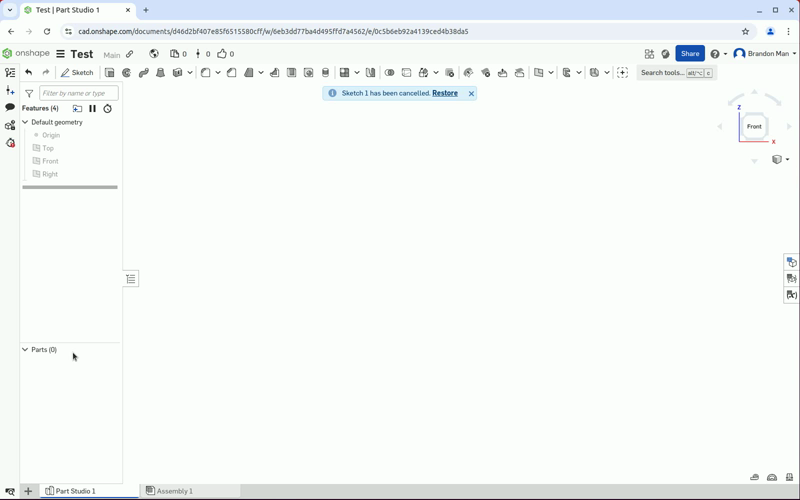
key(shift+s)
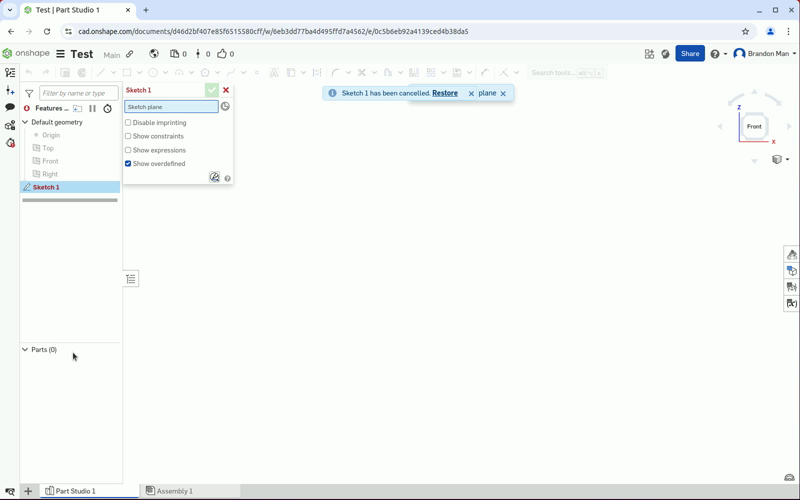
mouse_move(73, 163)
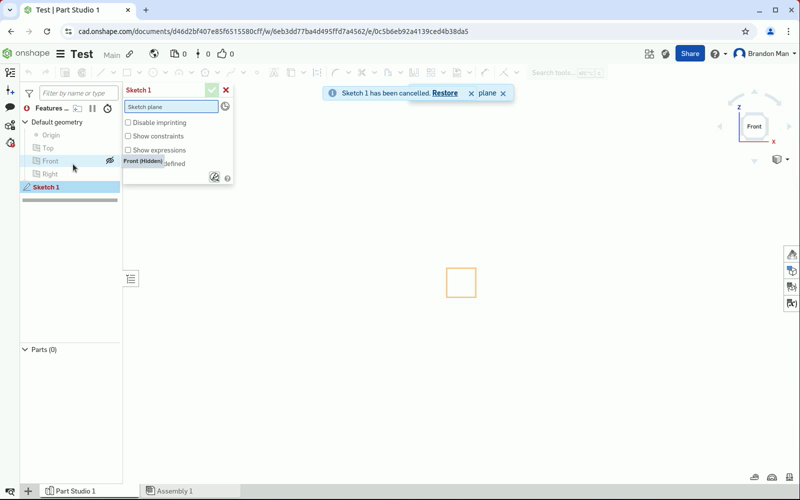
click(73, 163)
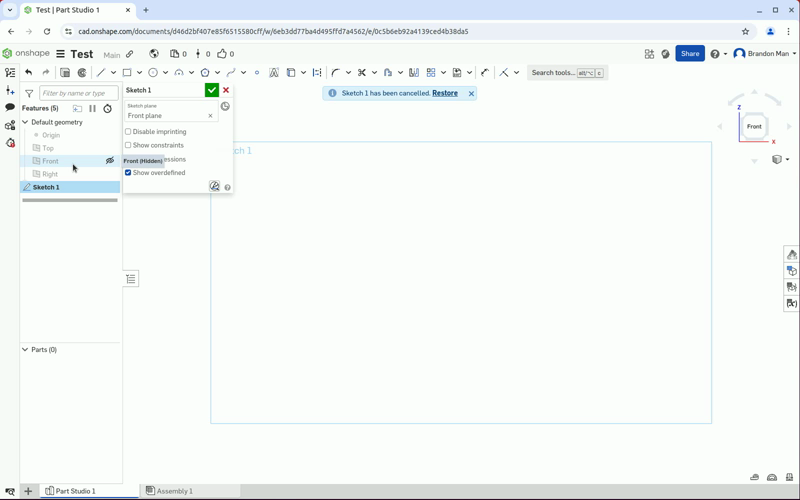
mouse_move(73, 352)
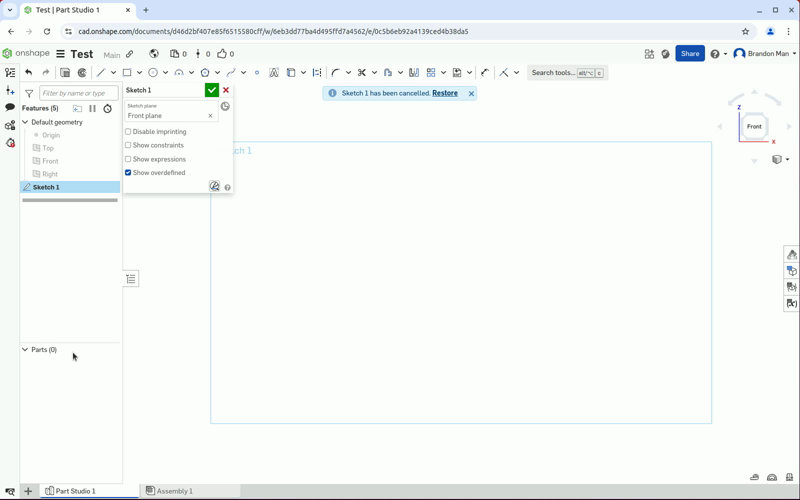
key(y)
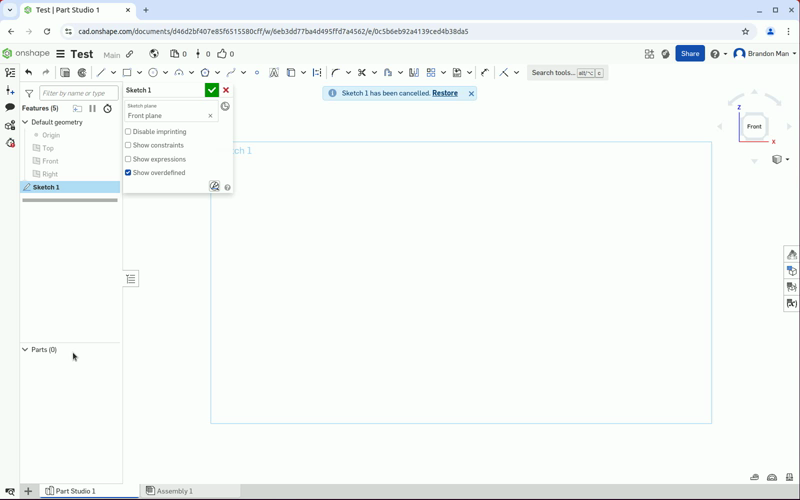
key(a)
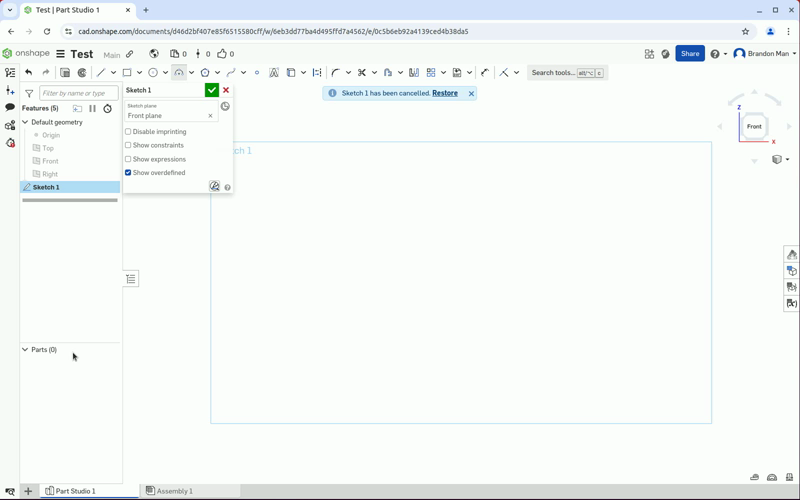
key_down(shift)
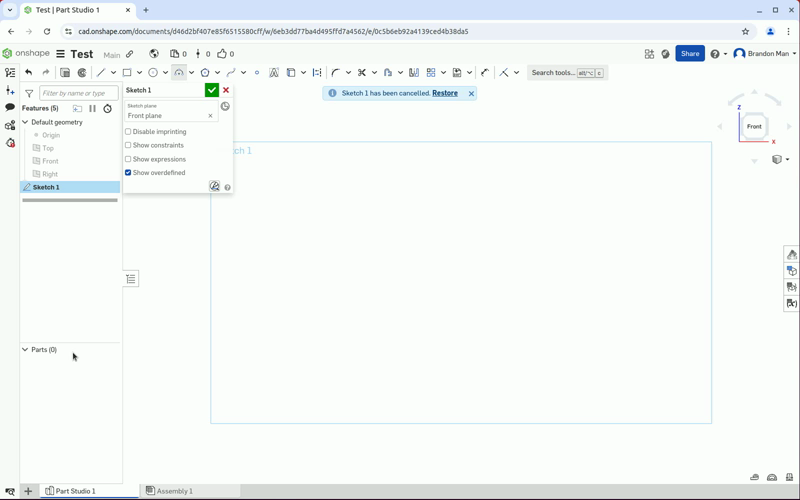
mouse_move(388, 315)
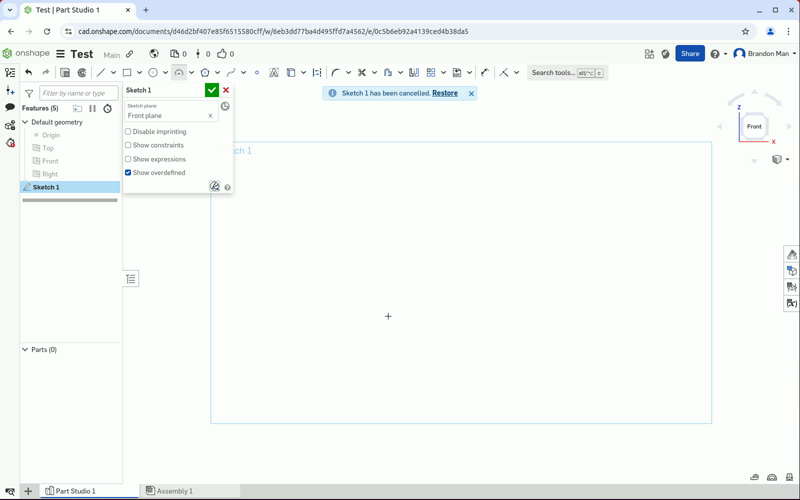
click(388, 315)
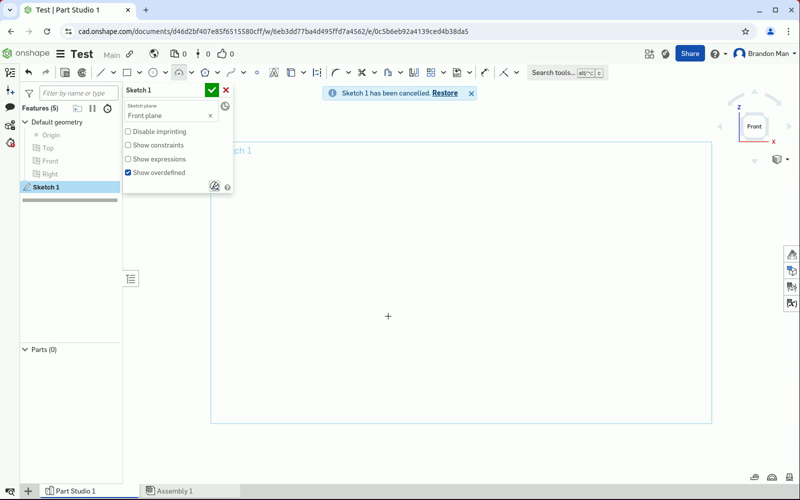
key_up(shift)
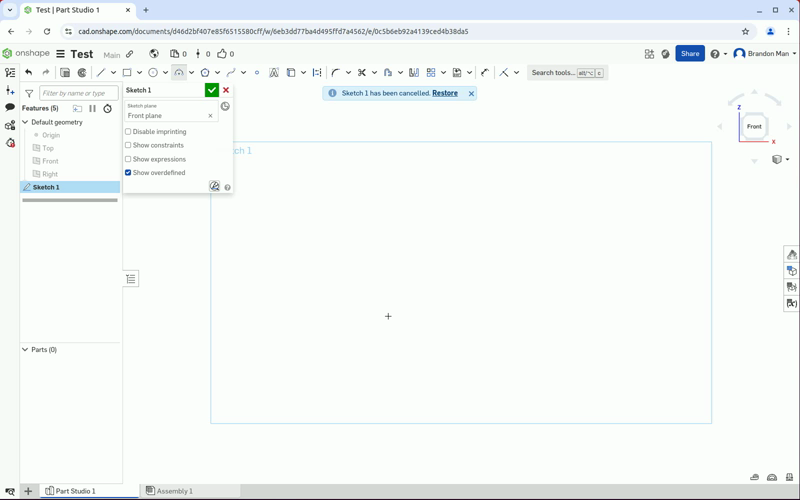
key_down(shift)
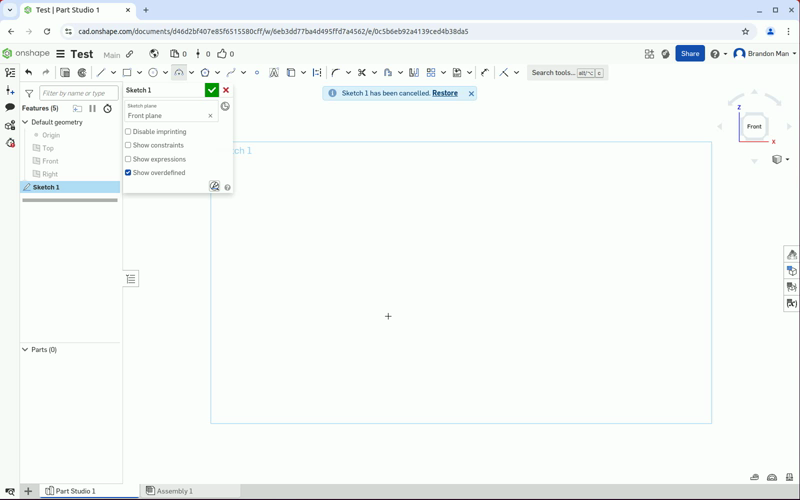
mouse_move(407, 323)
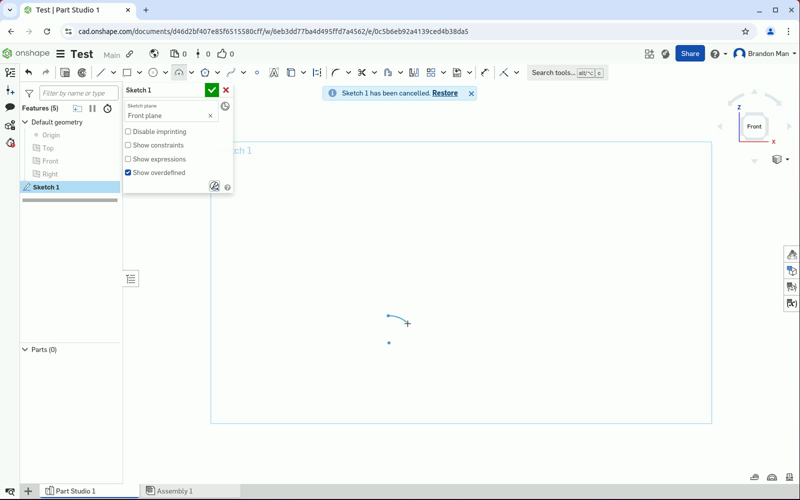
click(407, 323)
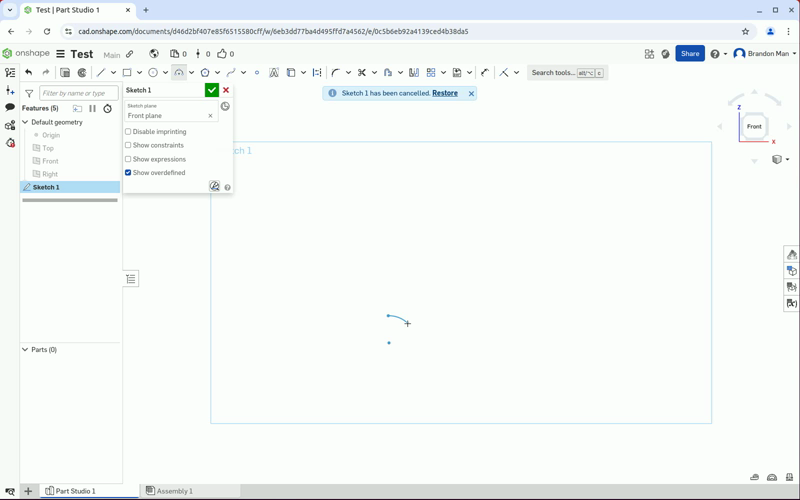
mouse_move(398, 316)
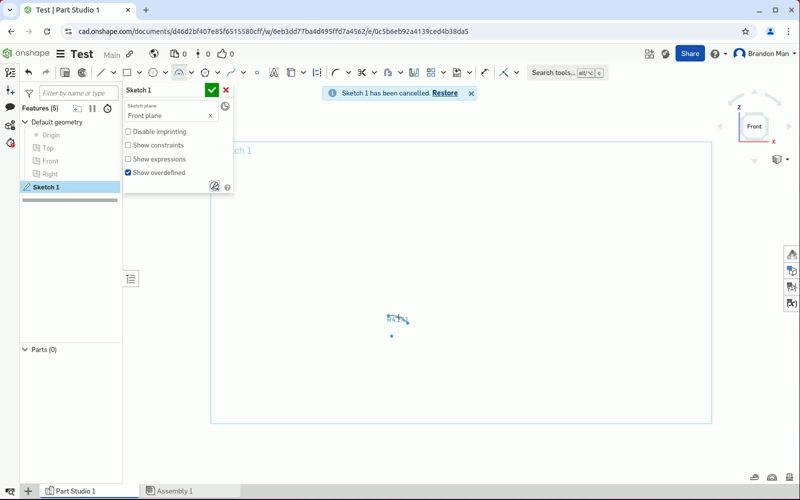
click(398, 316)
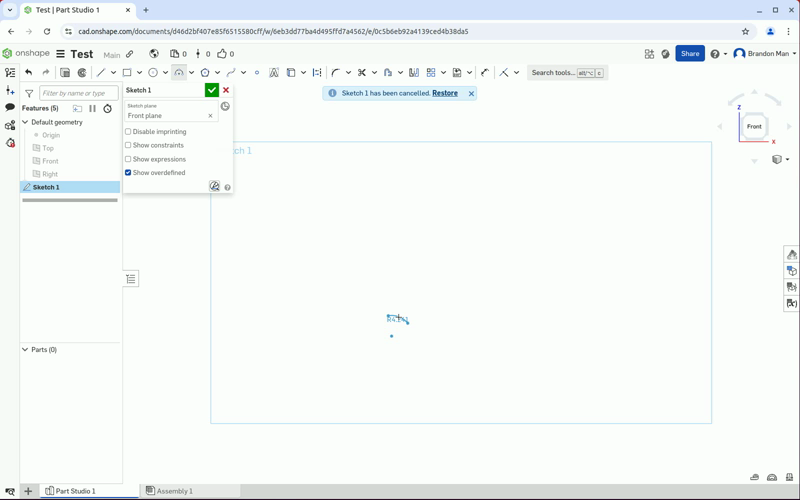
key_up(shift)
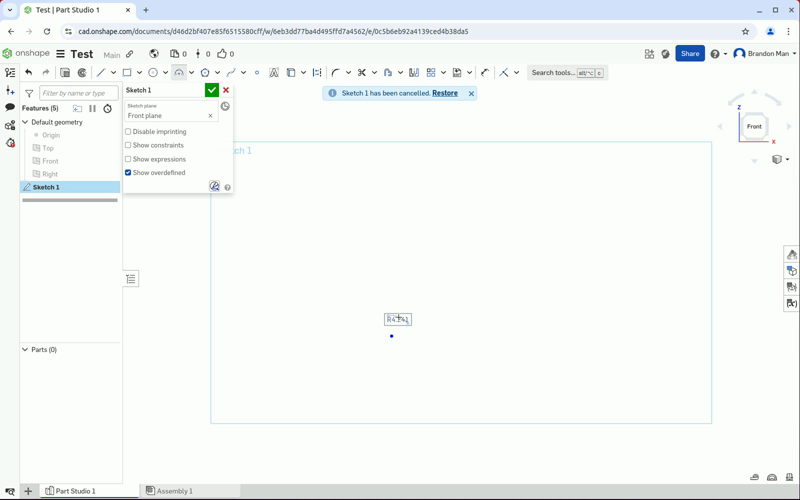
mouse_move(407, 323)
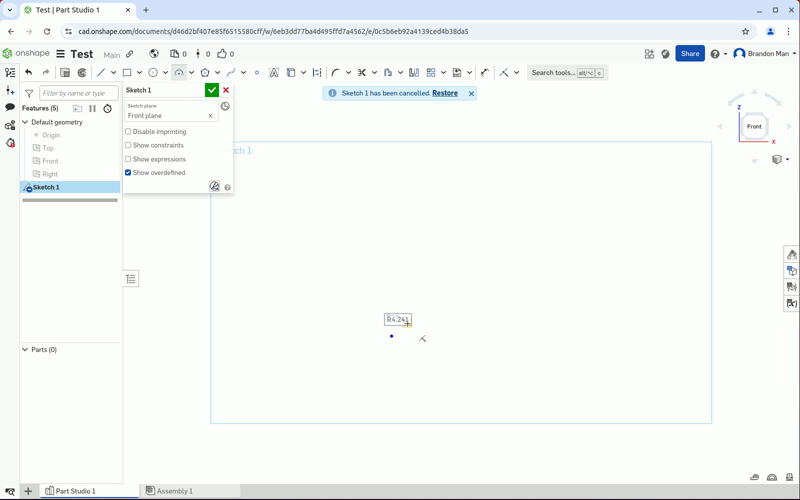
click(407, 323)
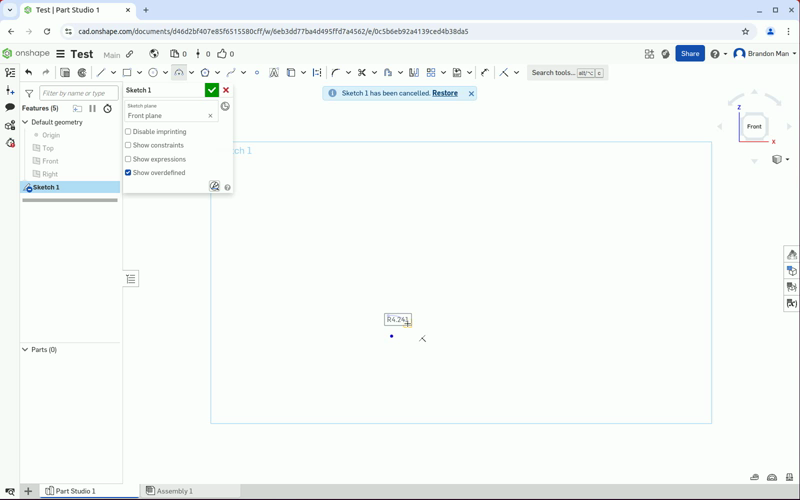
key_down(shift)
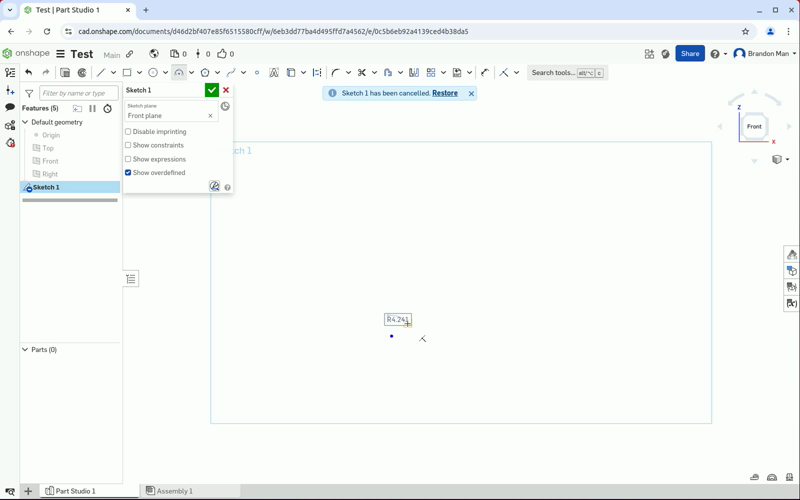
mouse_move(512, 323)
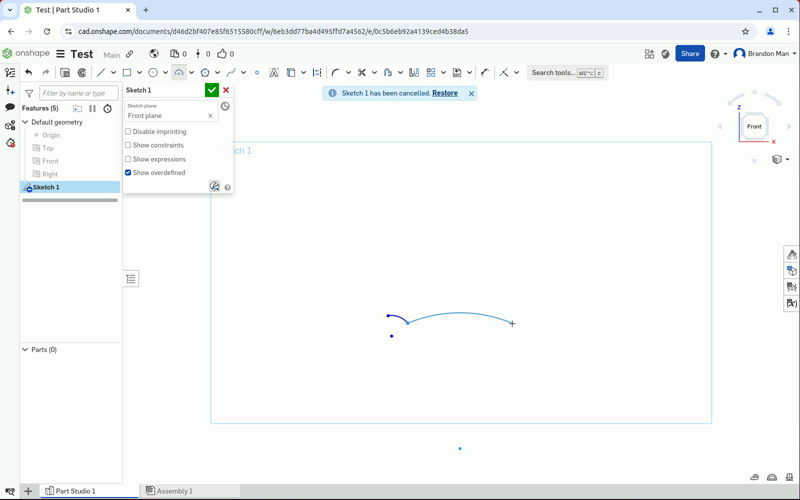
click(512, 323)
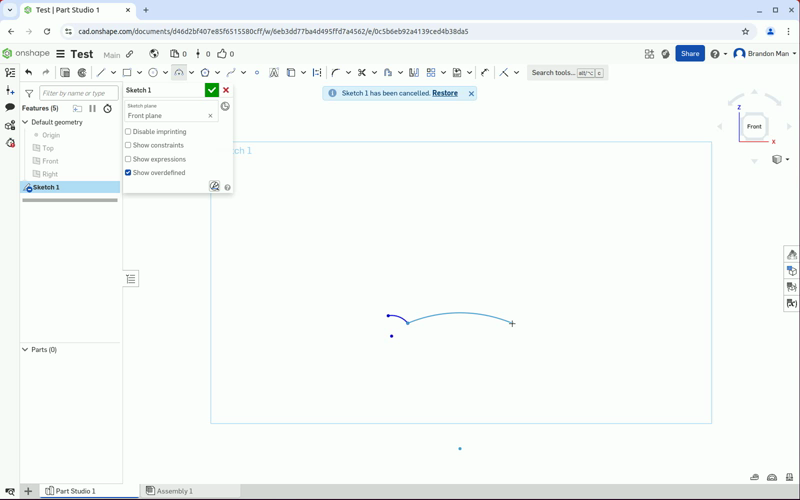
mouse_move(459, 349)
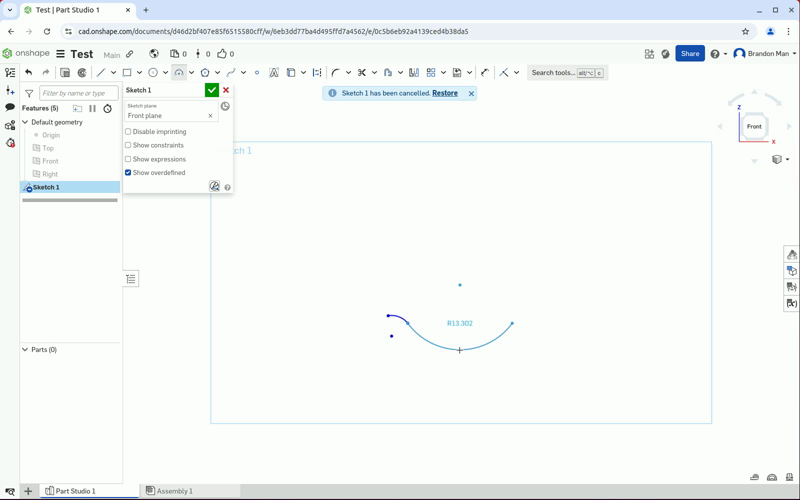
click(459, 349)
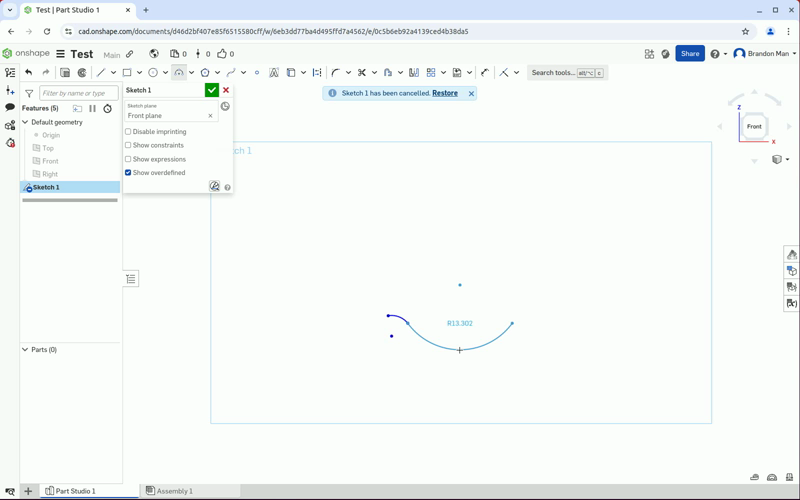
key_up(shift)
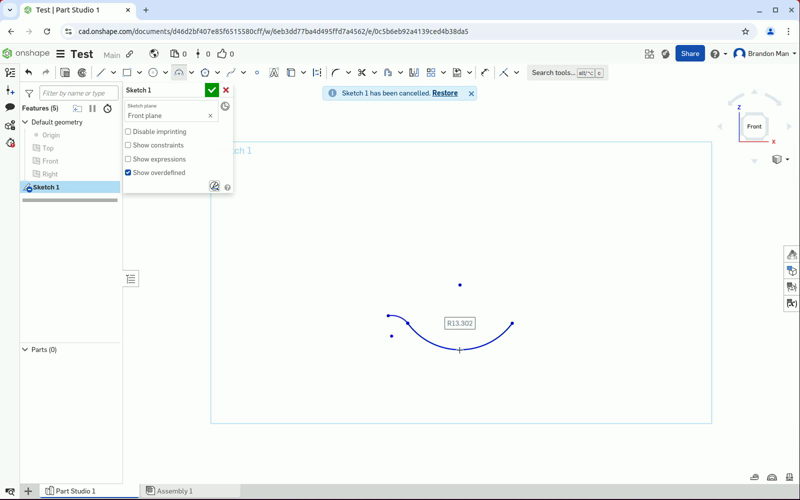
mouse_move(512, 323)
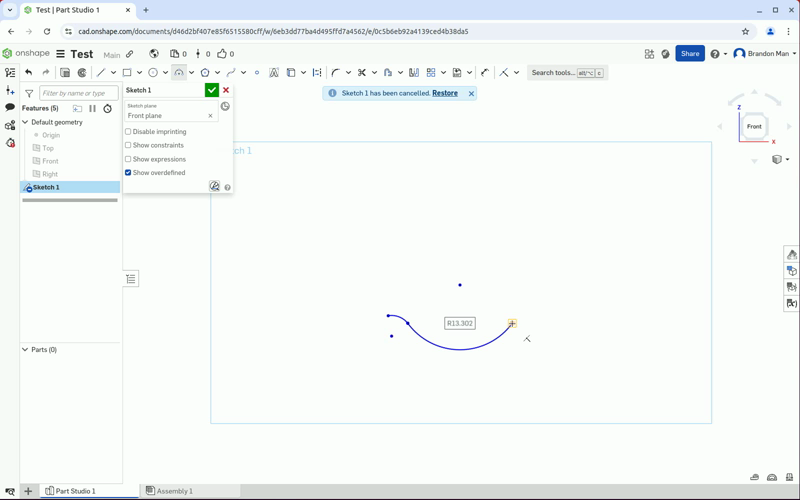
click(512, 323)
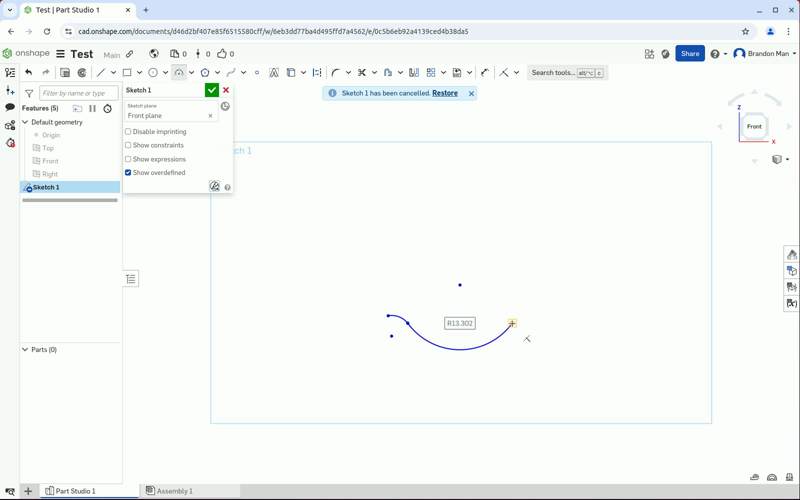
key_down(shift)
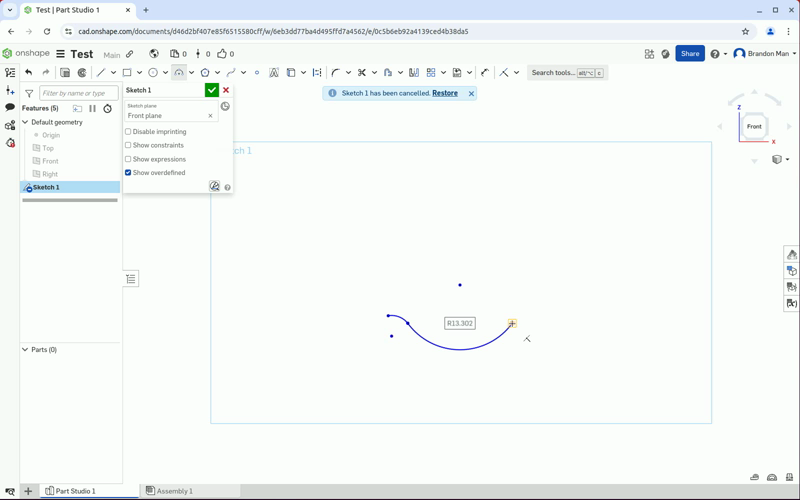
mouse_move(533, 315)
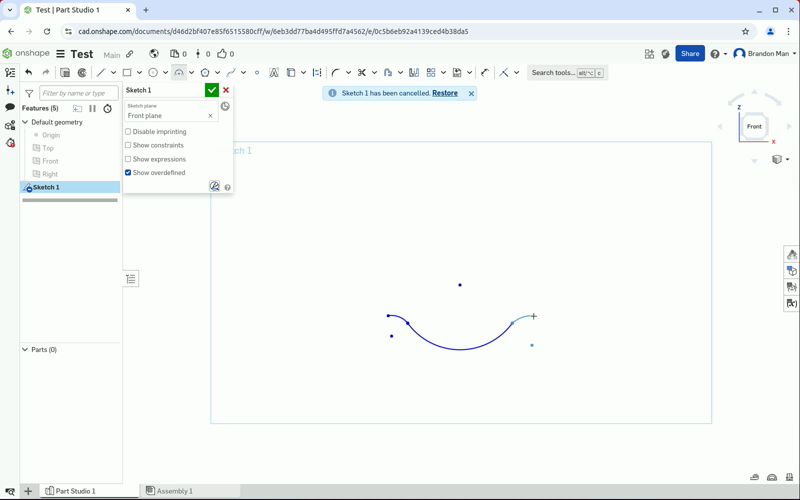
click(533, 315)
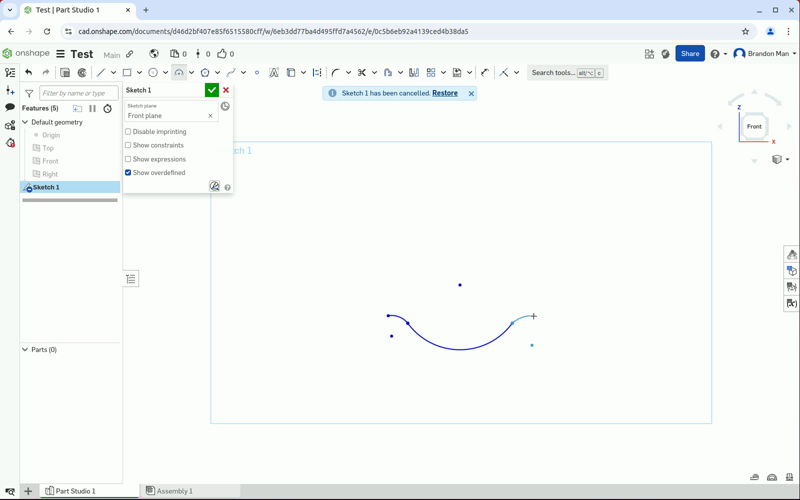
mouse_move(522, 316)
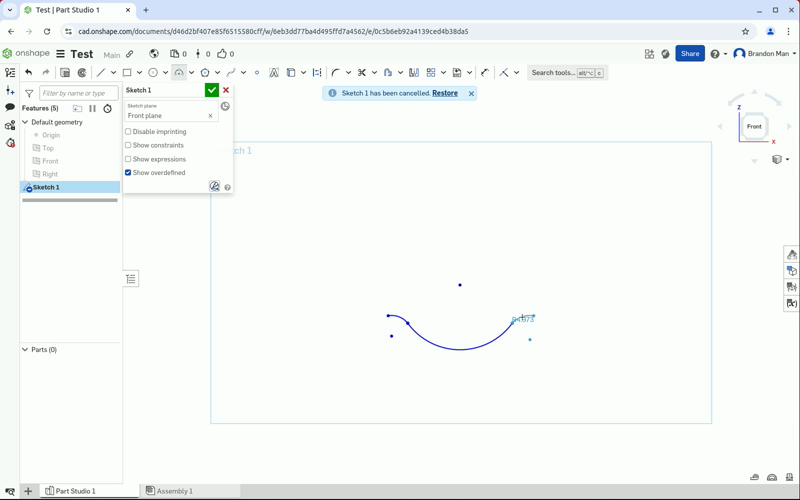
click(522, 316)
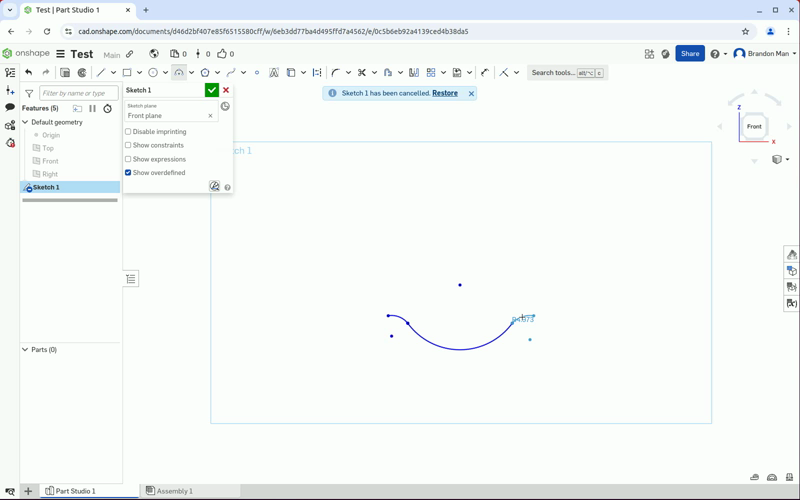
key_up(shift)
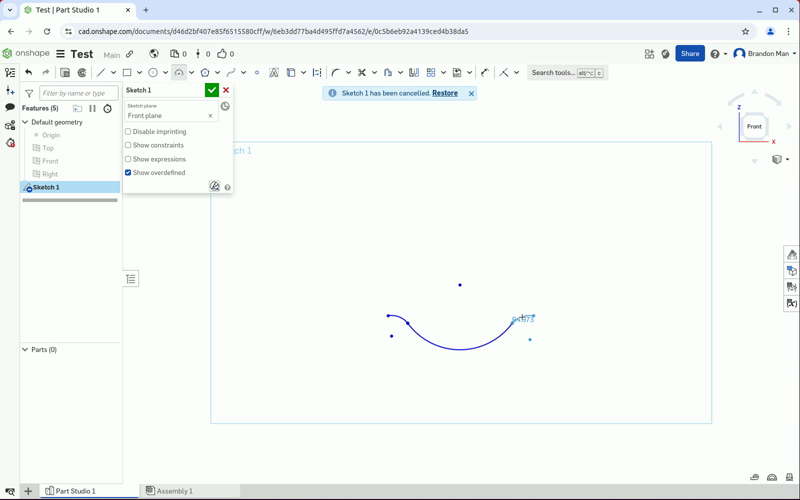
mouse_move(533, 315)
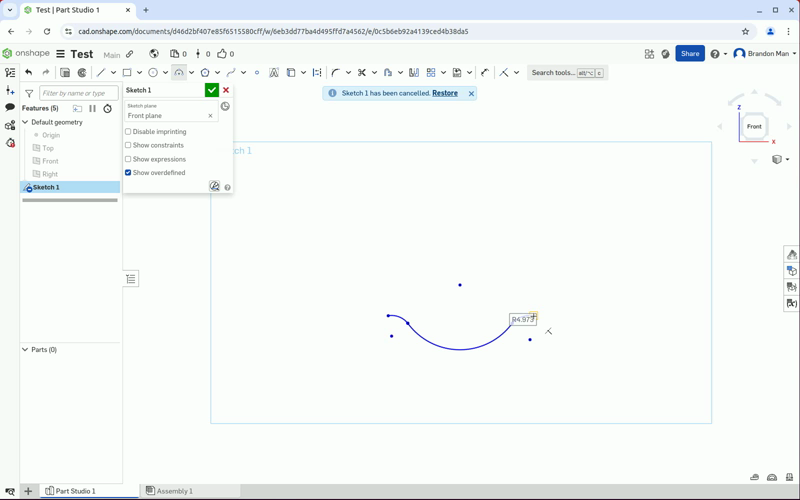
click(533, 315)
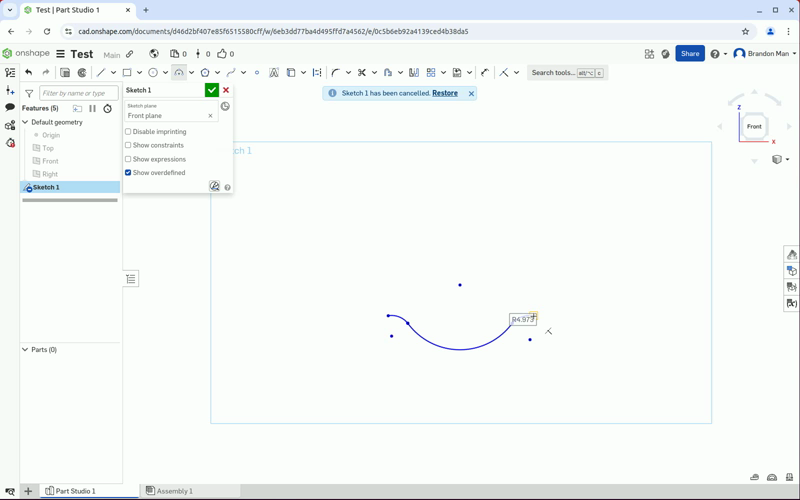
key_down(shift)
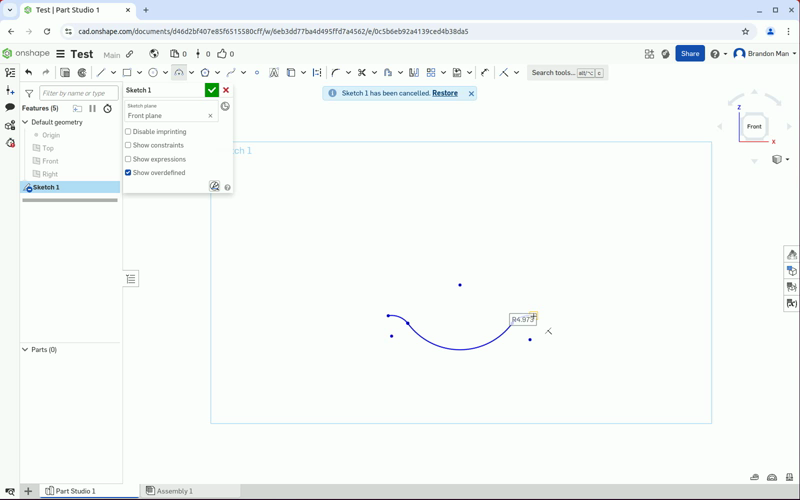
mouse_move(533, 251)
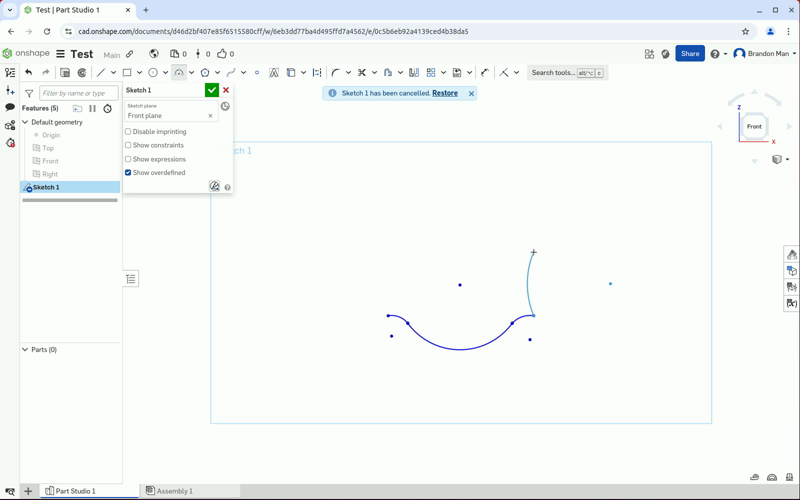
click(533, 251)
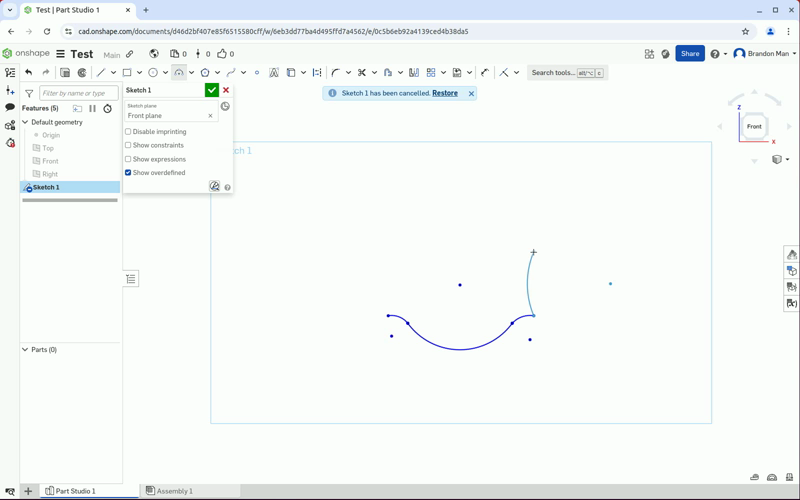
mouse_move(573, 283)
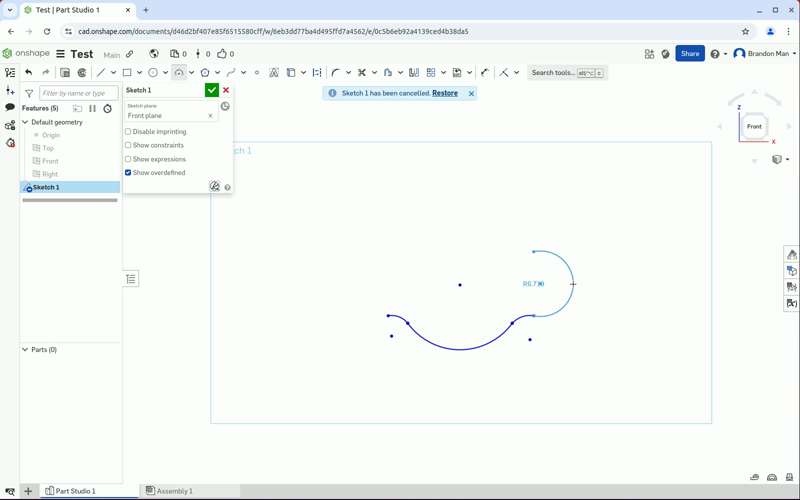
click(573, 283)
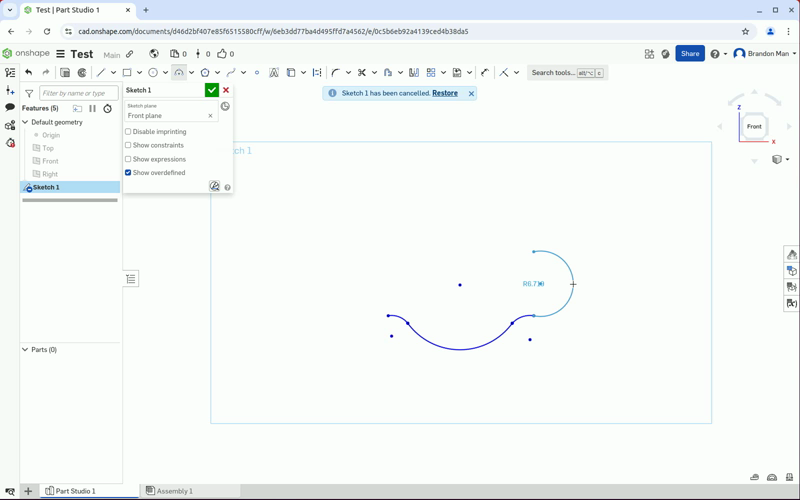
key_up(shift)
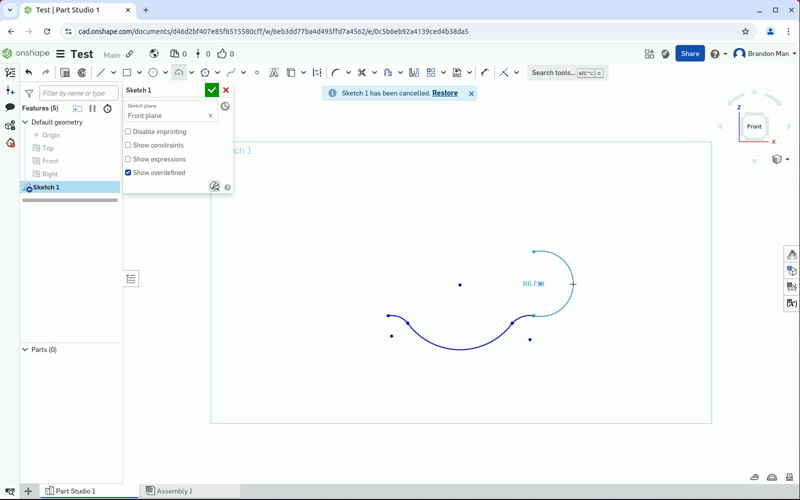
mouse_move(533, 251)
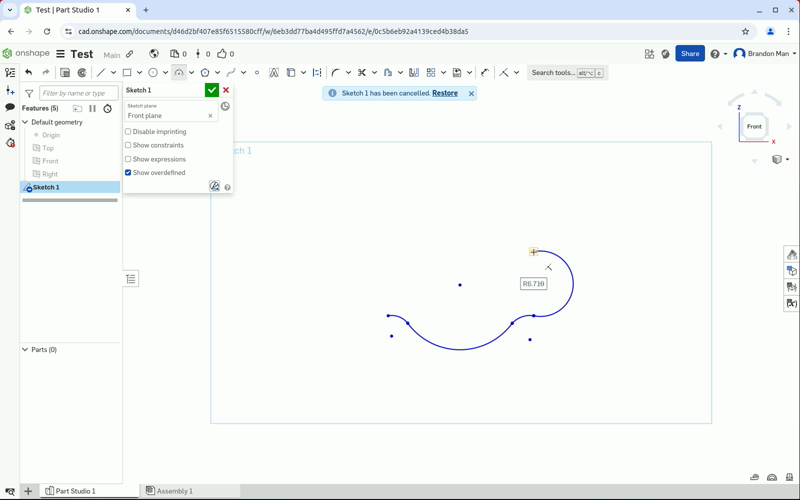
click(533, 251)
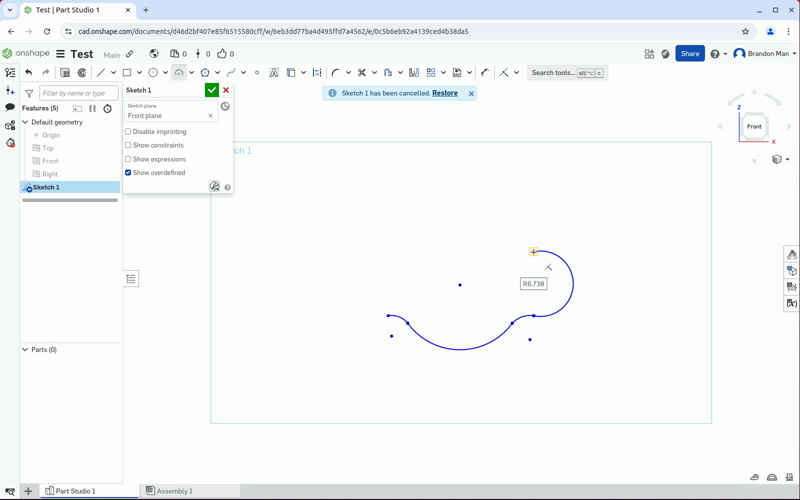
key_down(shift)
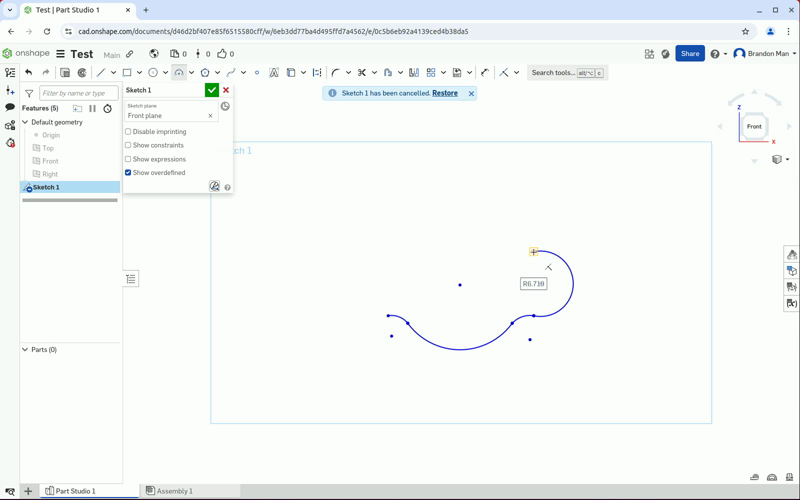
mouse_move(512, 243)
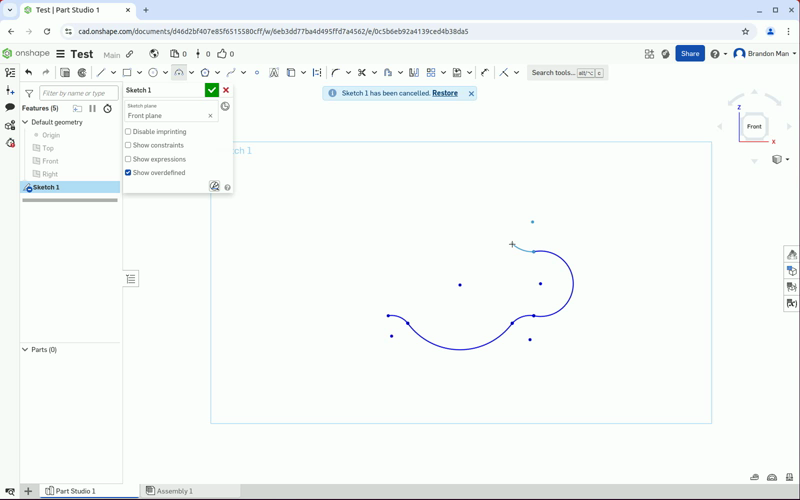
click(512, 243)
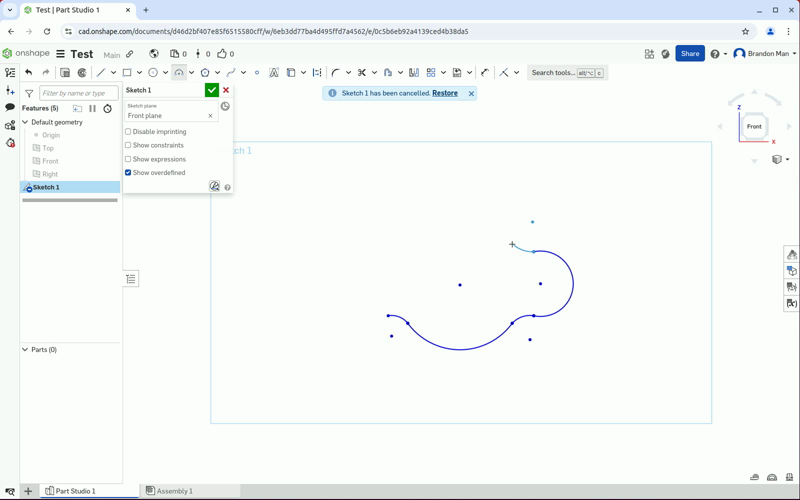
mouse_move(522, 250)
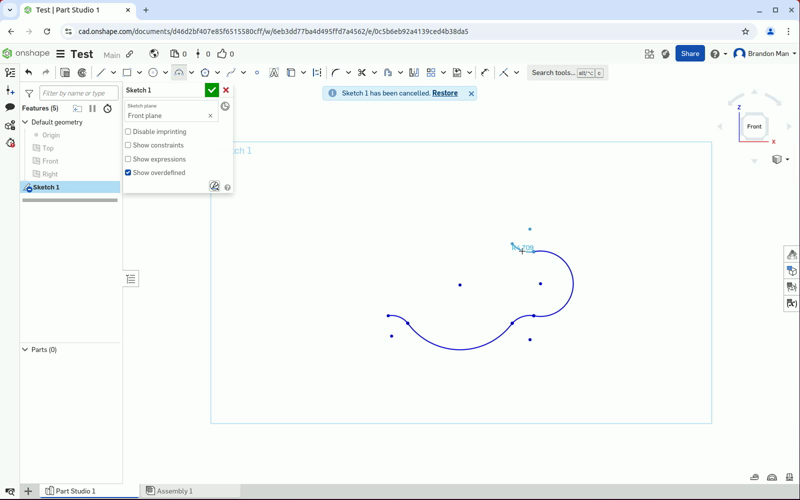
click(522, 250)
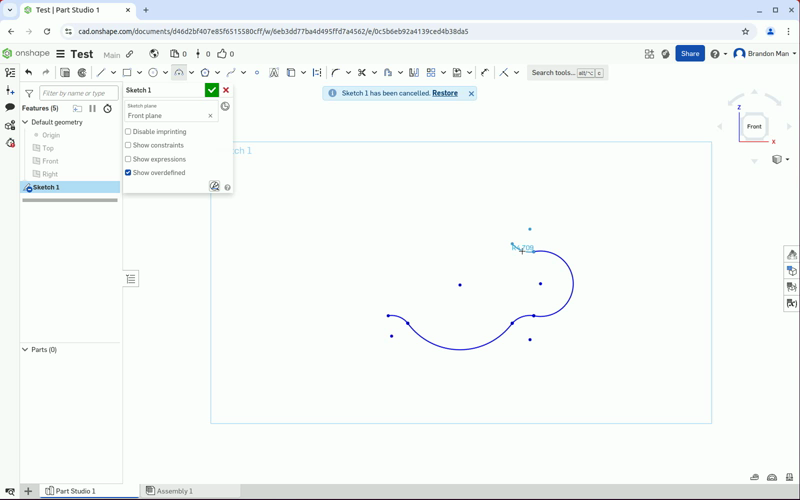
key_up(shift)
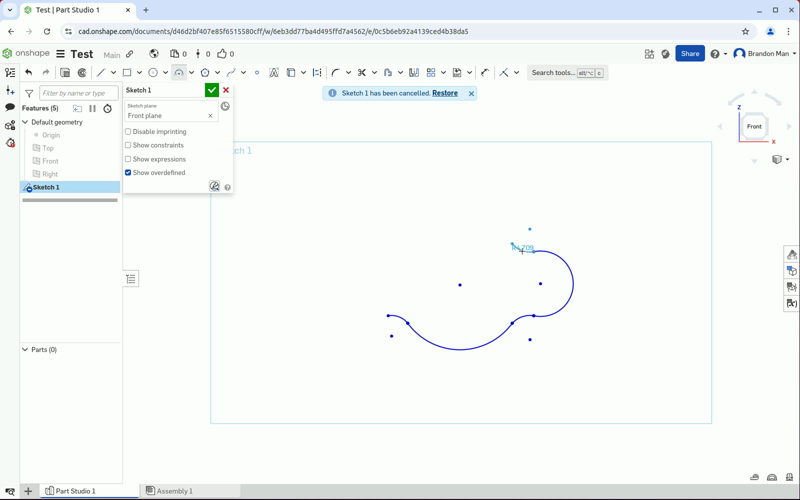
mouse_move(512, 243)
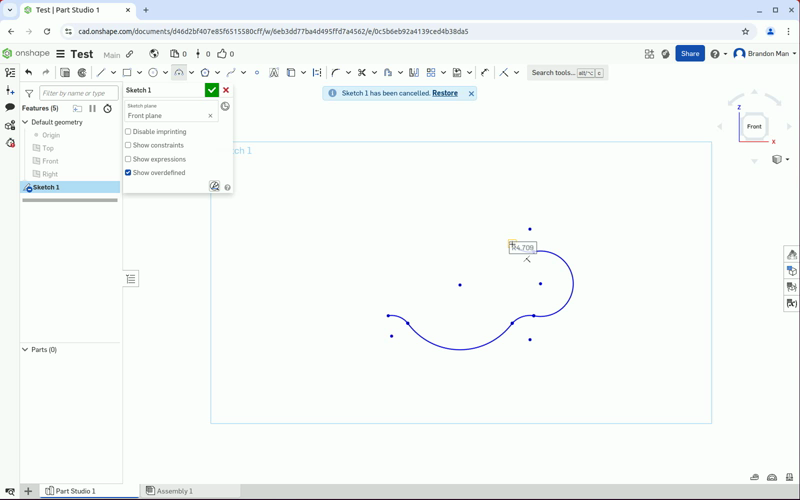
click(512, 243)
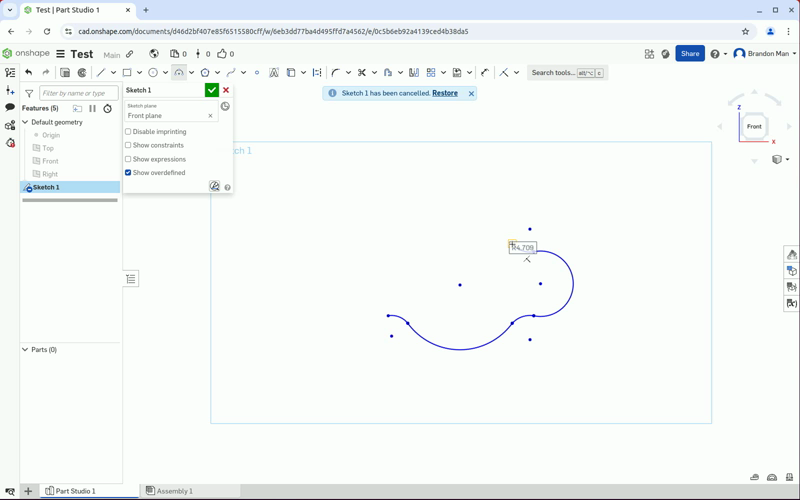
key_down(shift)
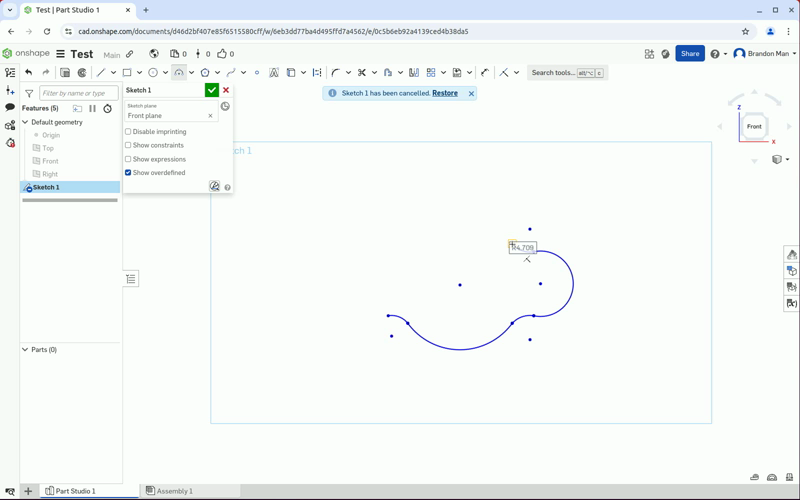
mouse_move(407, 243)
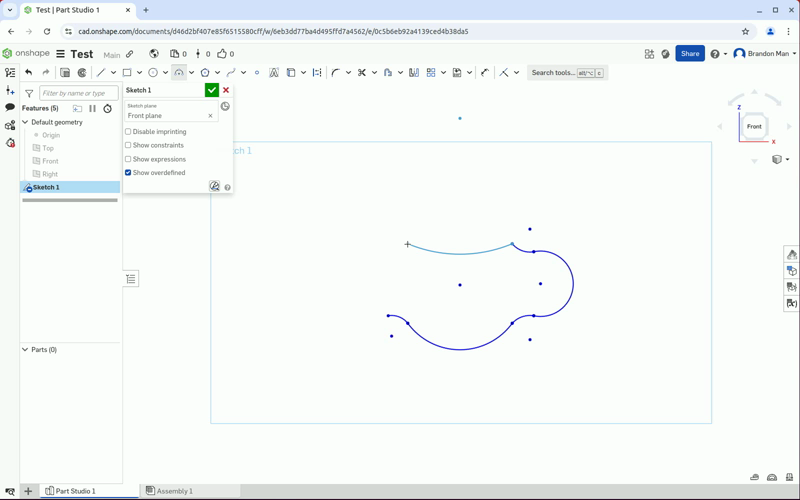
click(407, 243)
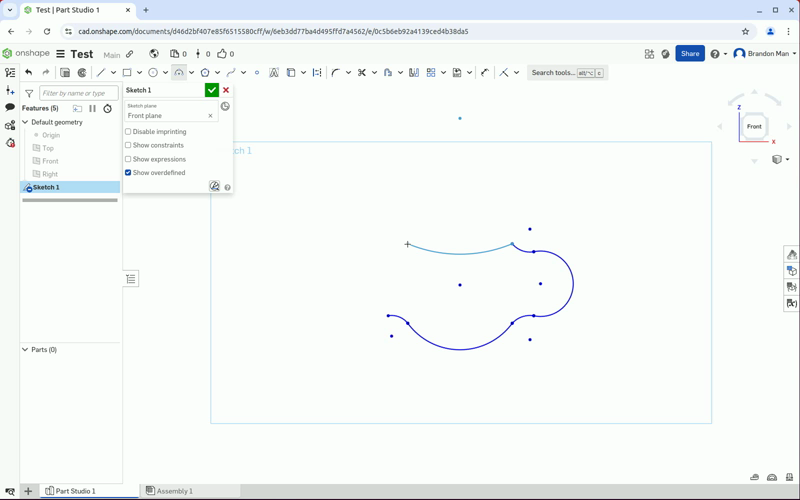
mouse_move(459, 218)
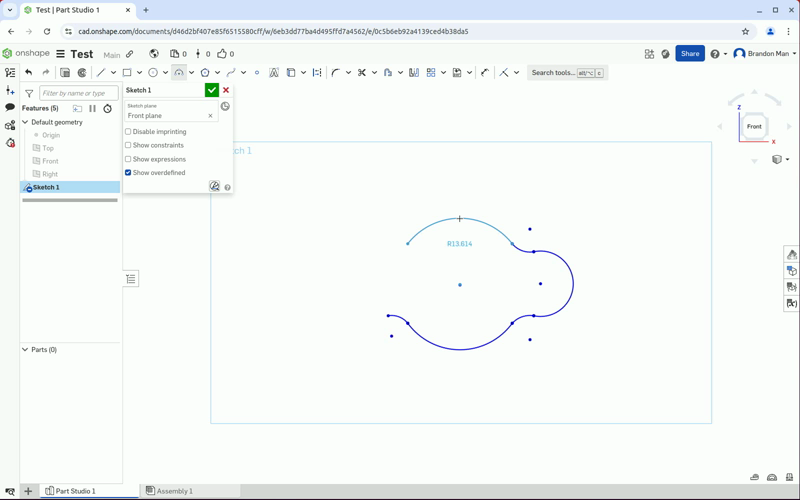
click(459, 218)
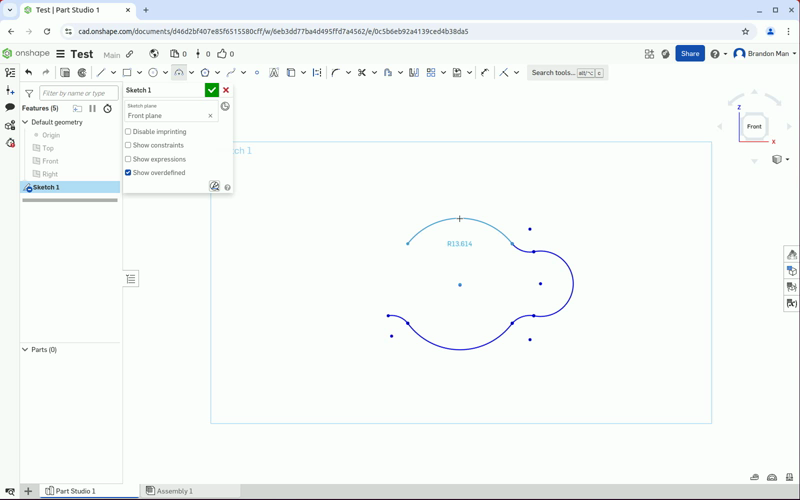
key_up(shift)
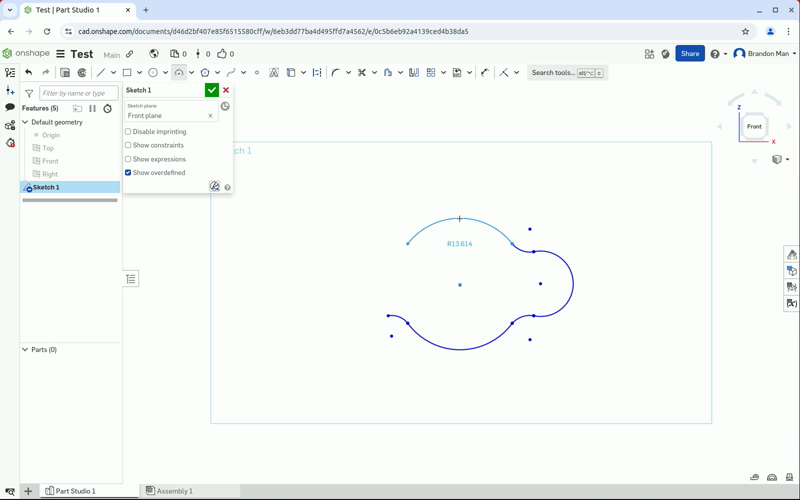
mouse_move(407, 243)
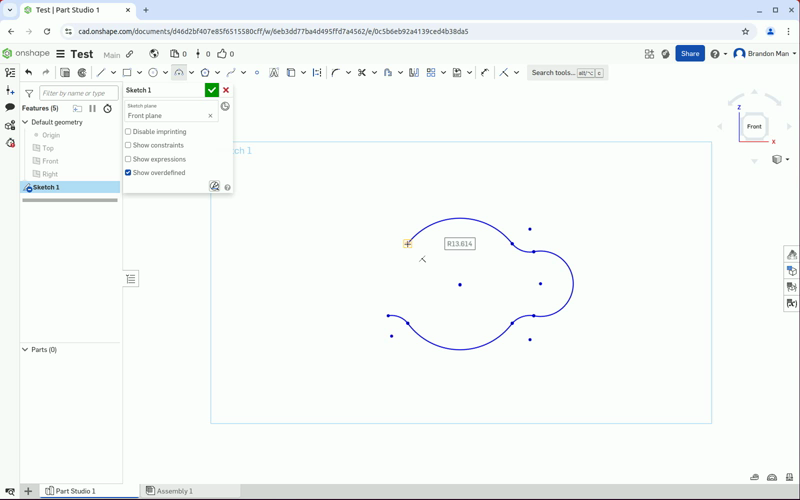
click(407, 243)
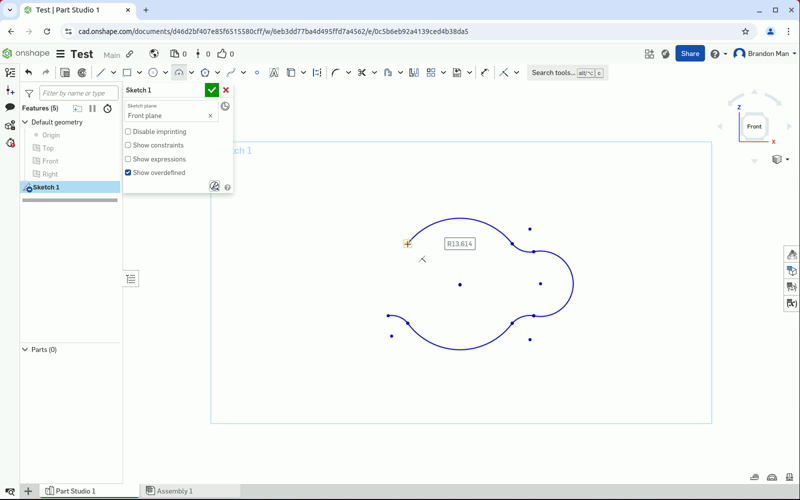
key_down(shift)
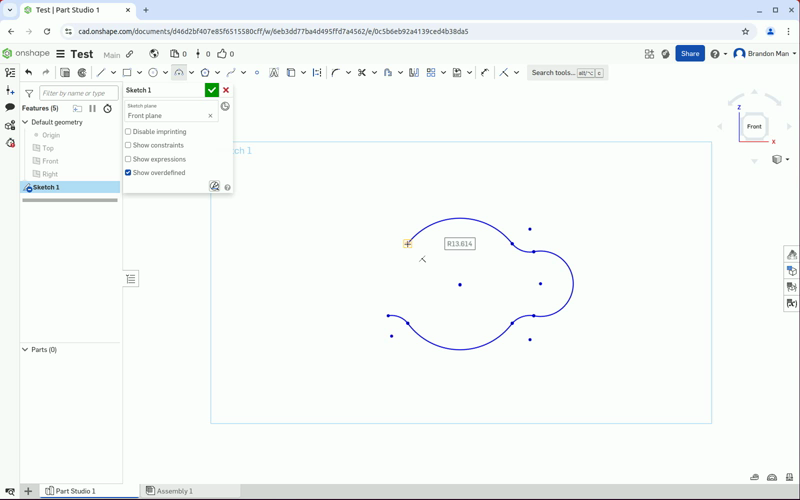
mouse_move(388, 251)
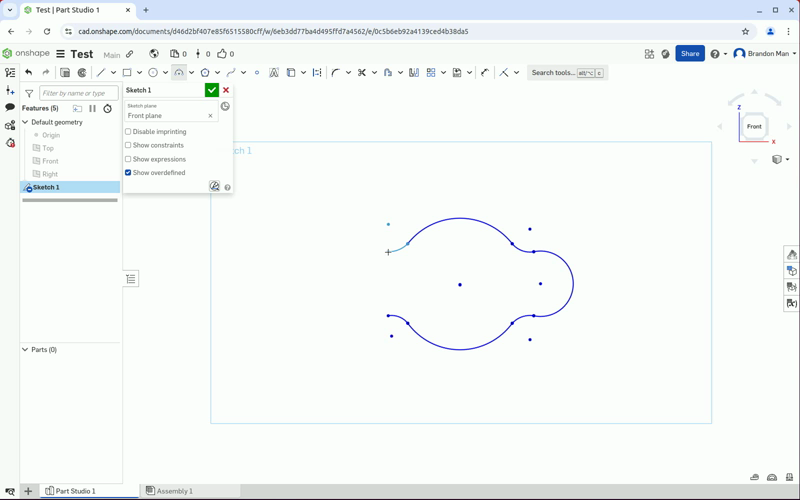
click(388, 251)
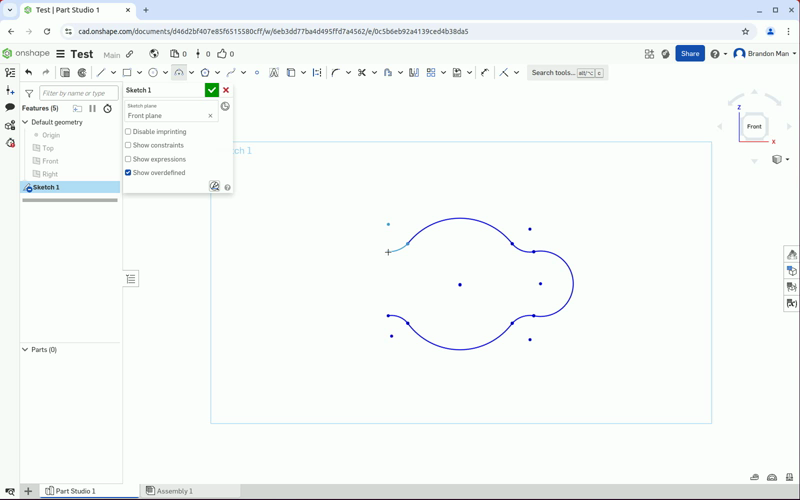
mouse_move(398, 250)
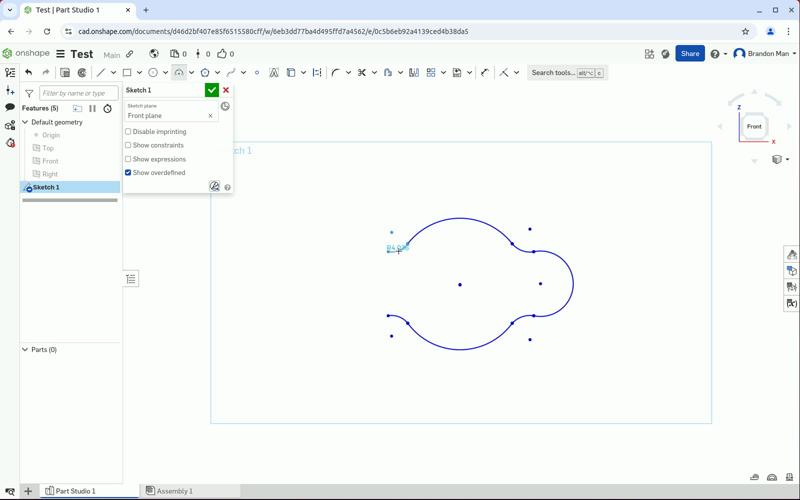
click(398, 250)
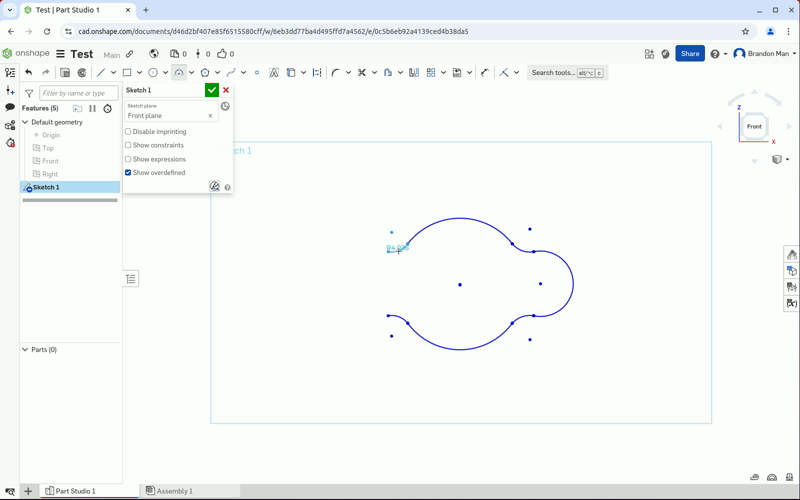
key_up(shift)
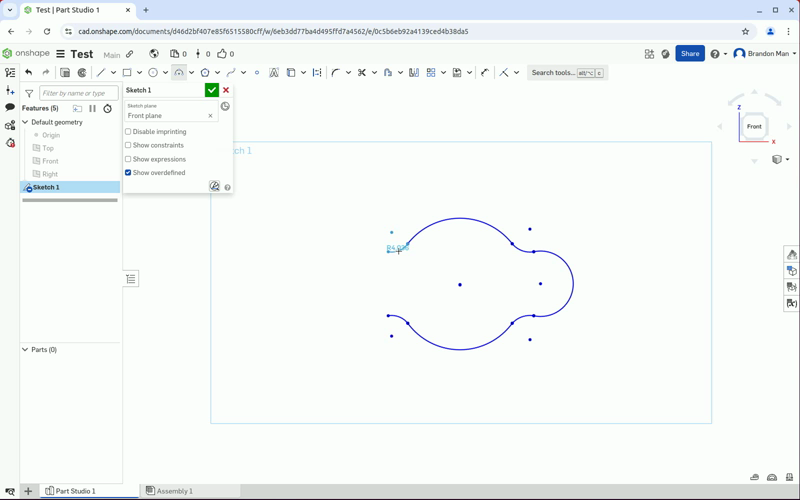
mouse_move(388, 251)
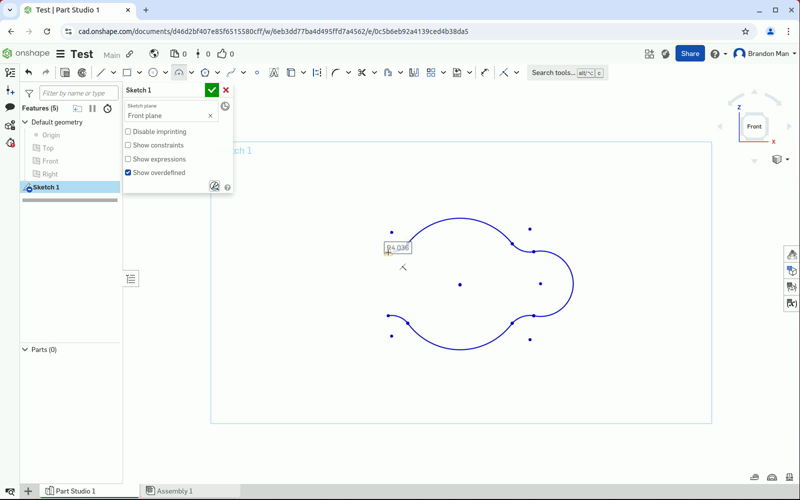
click(388, 251)
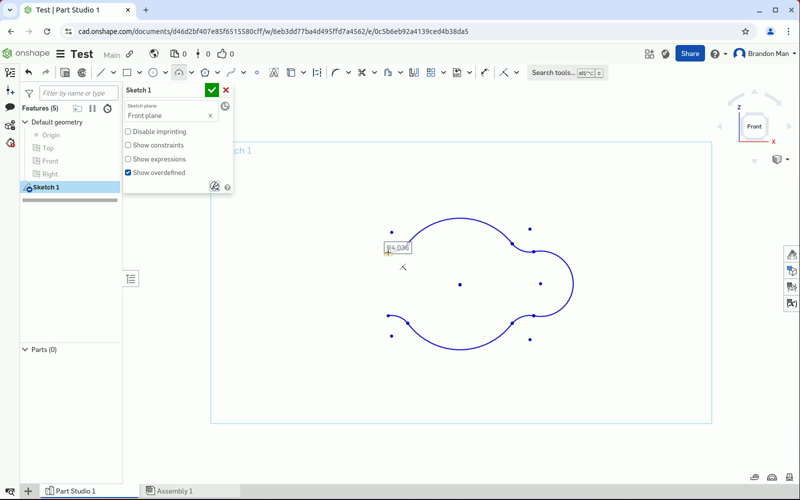
mouse_move(388, 315)
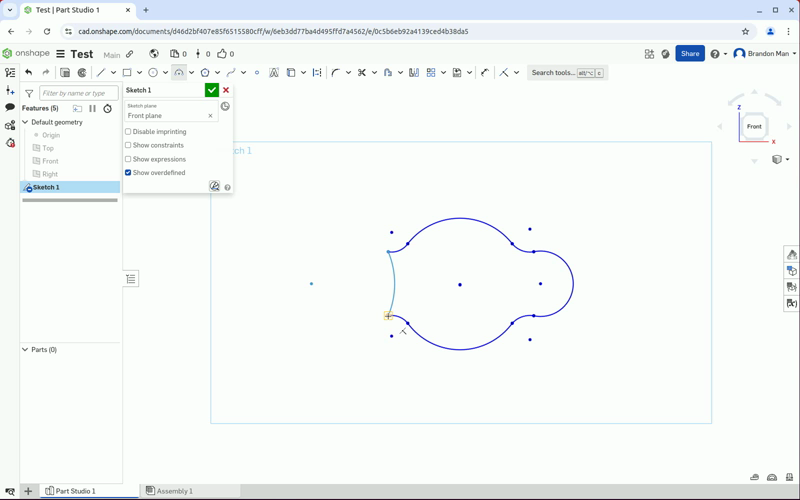
click(388, 315)
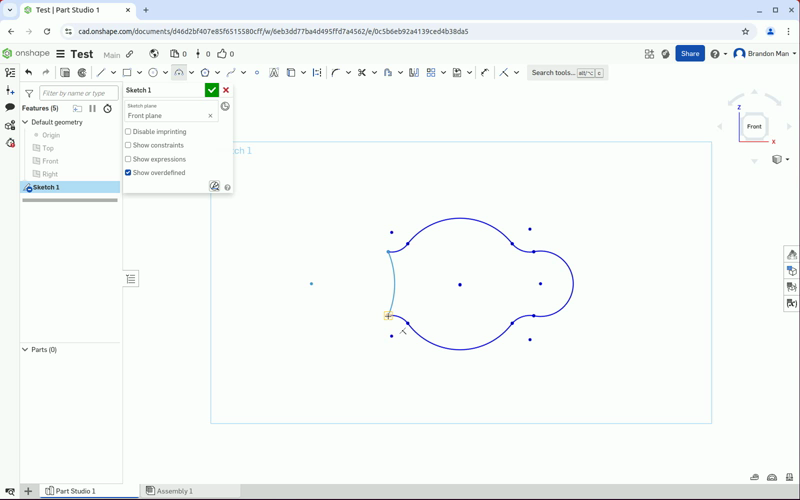
key_down(shift)
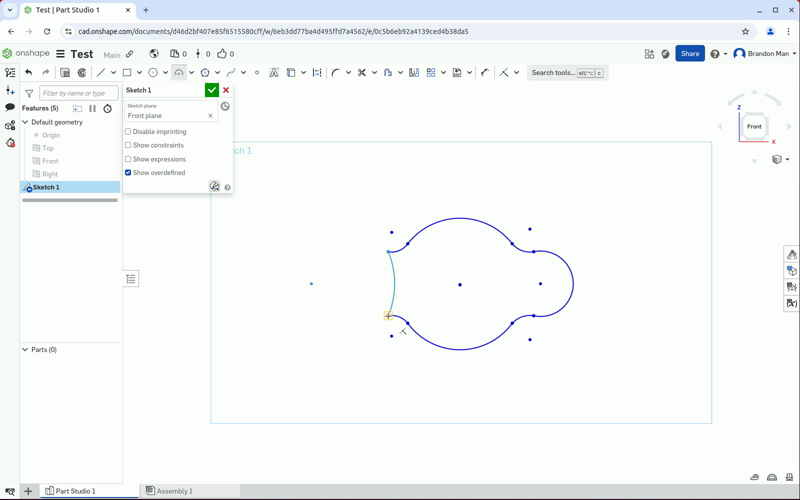
mouse_move(348, 283)
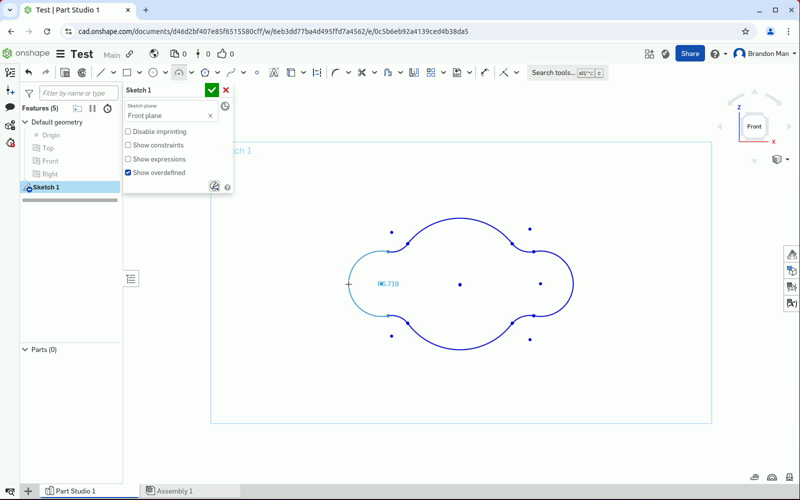
click(348, 283)
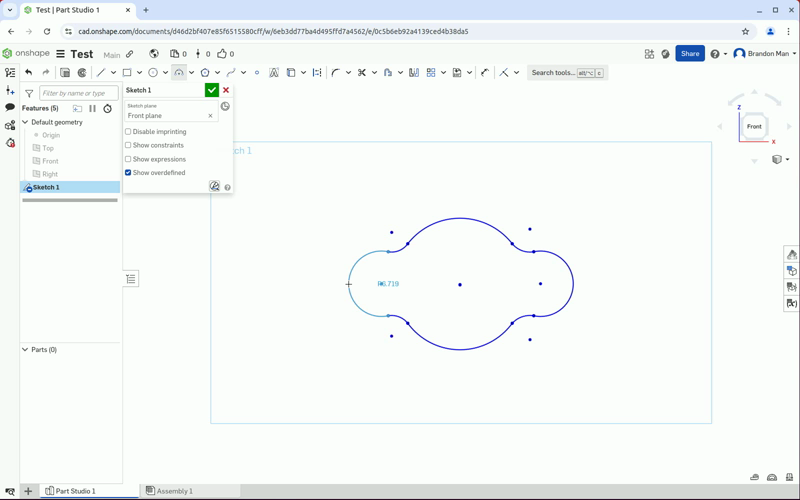
key_up(shift)
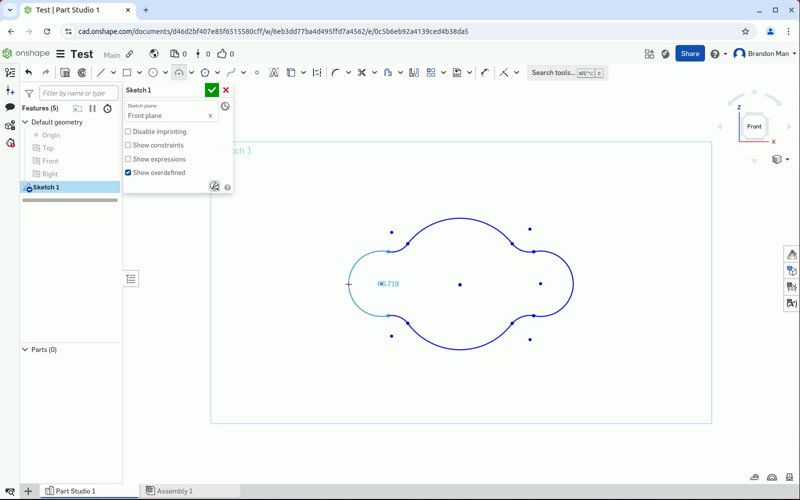
key(esc)
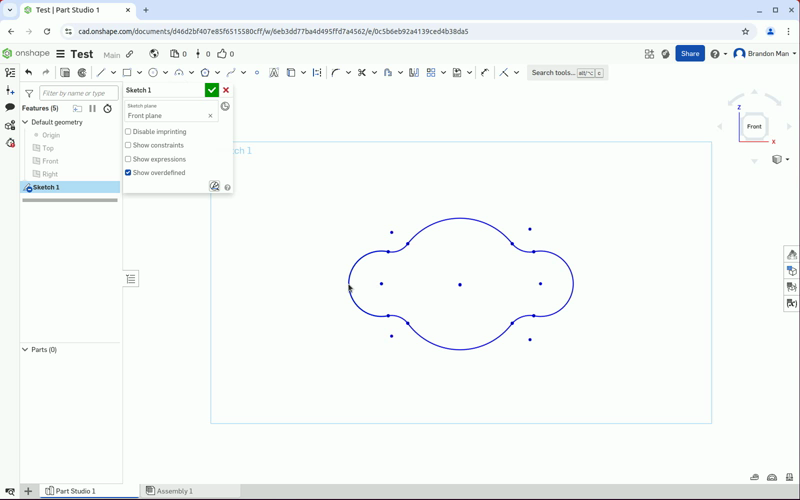
key(c)
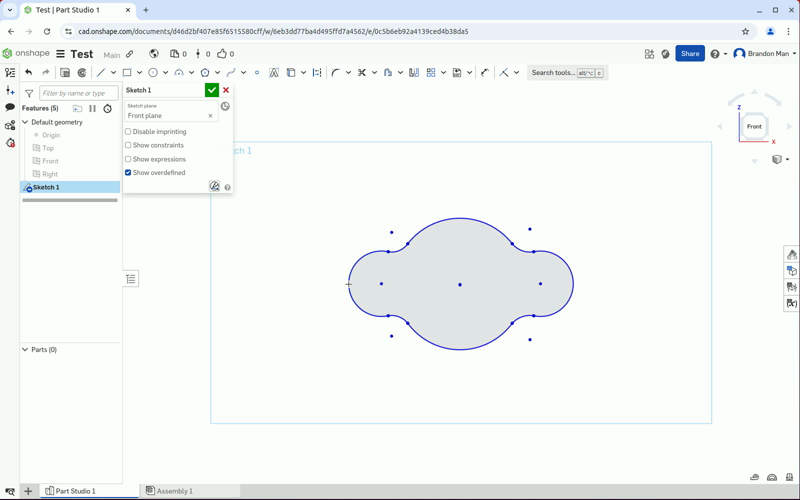
key_down(shift)
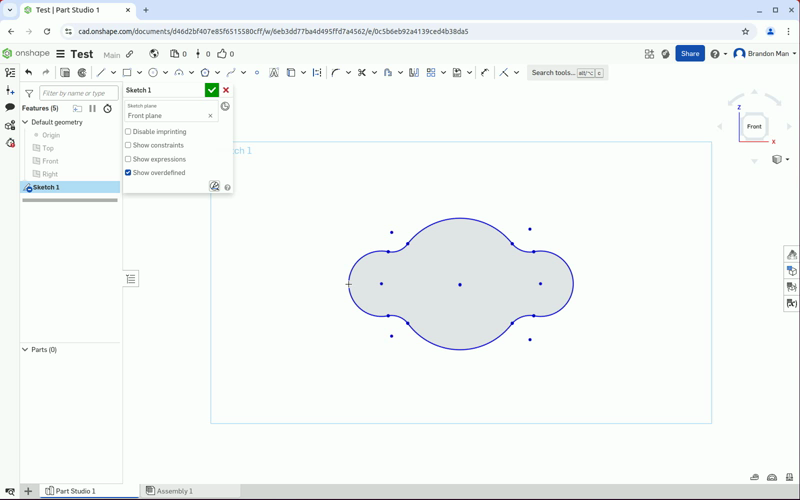
mouse_move(382, 282)
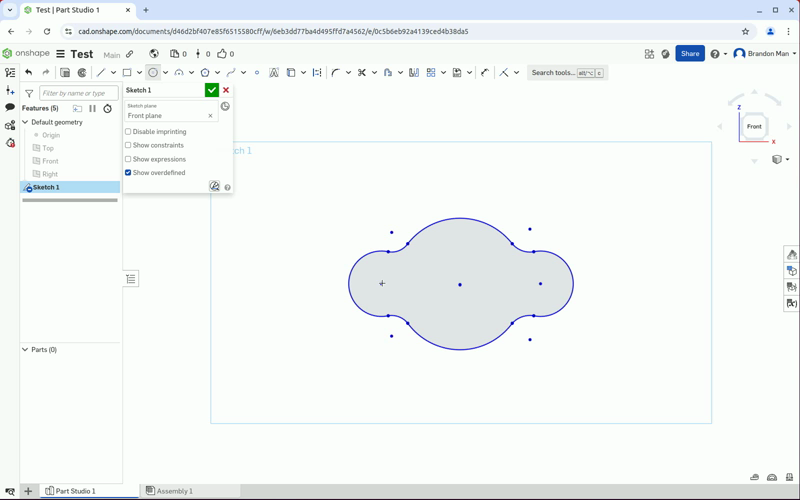
scroll(6)
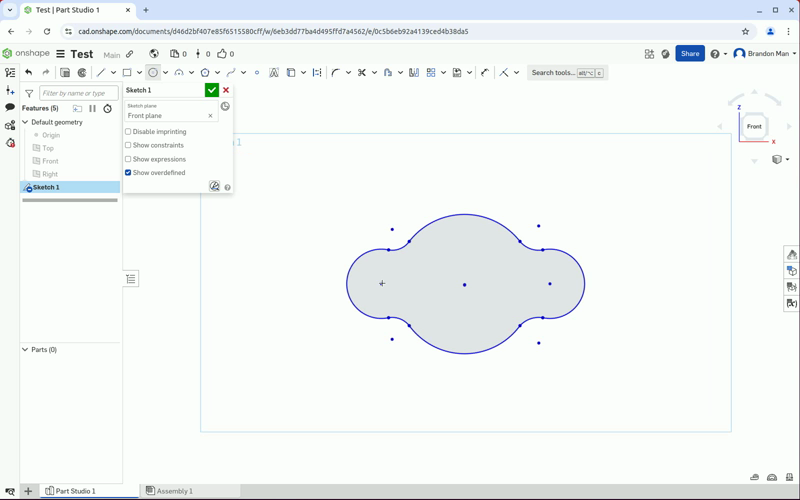
scroll(6)
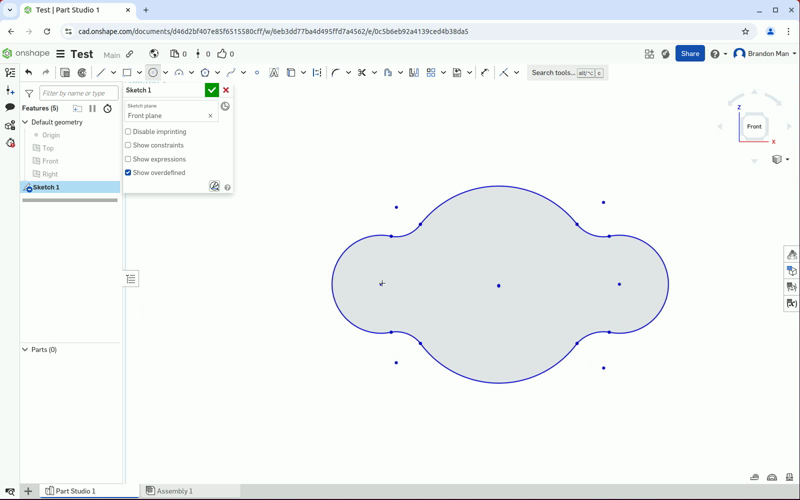
scroll(6)
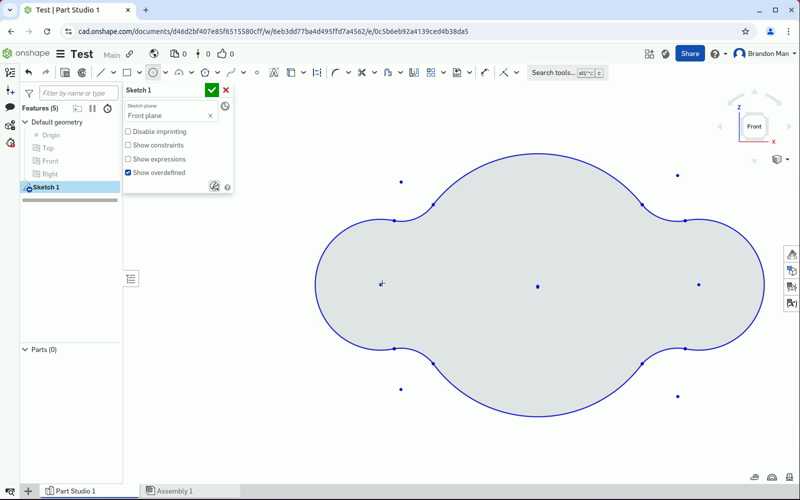
scroll(6)
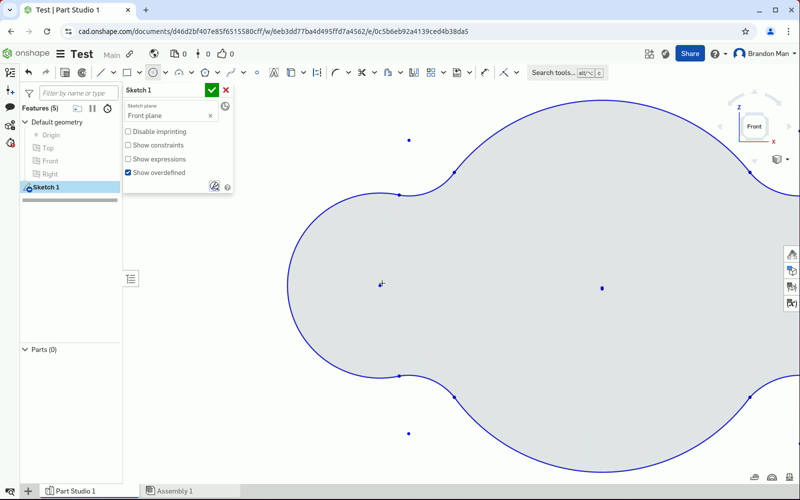
scroll(6)
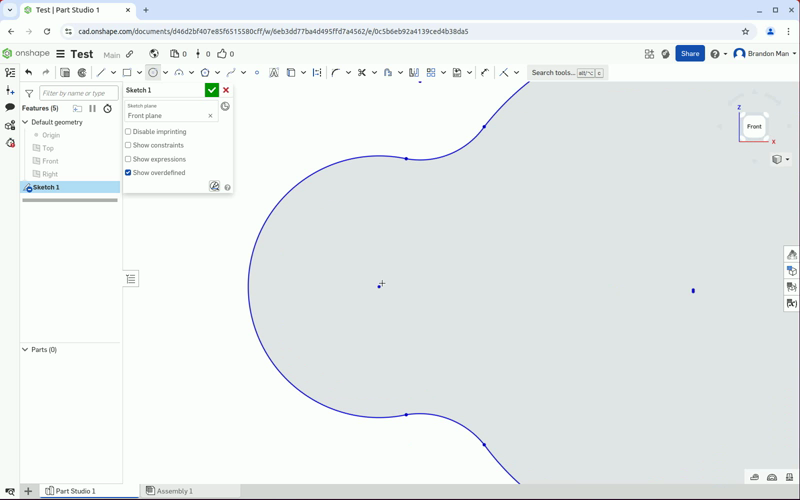
scroll(6)
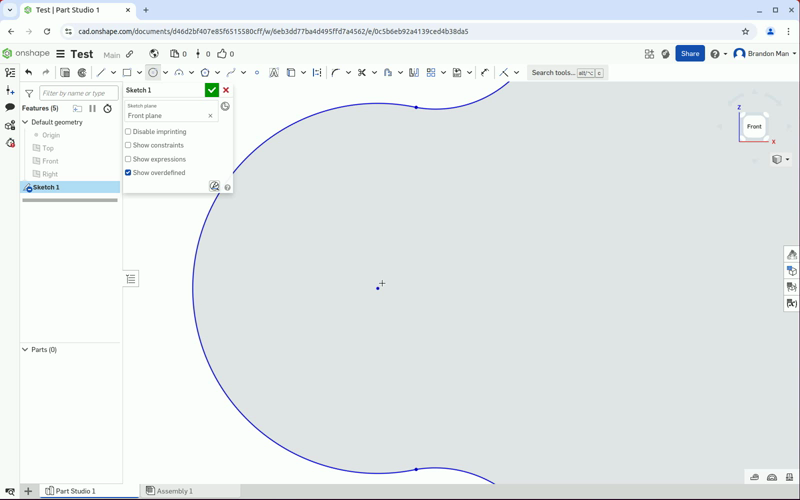
scroll(6)
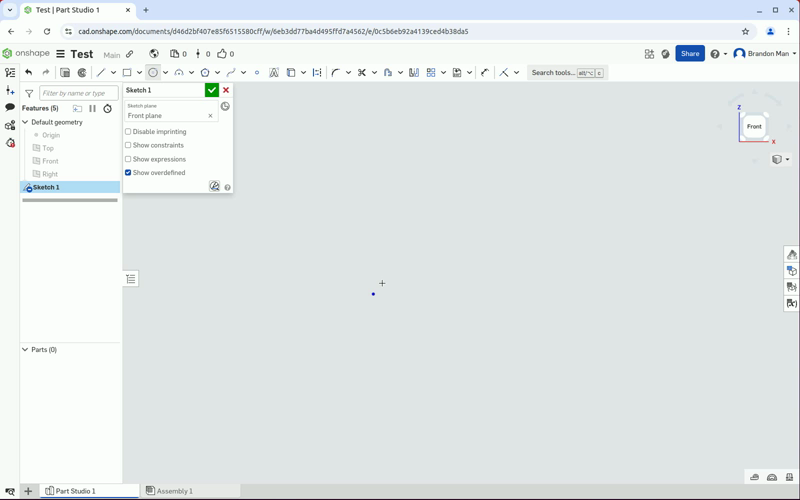
click(382, 282)
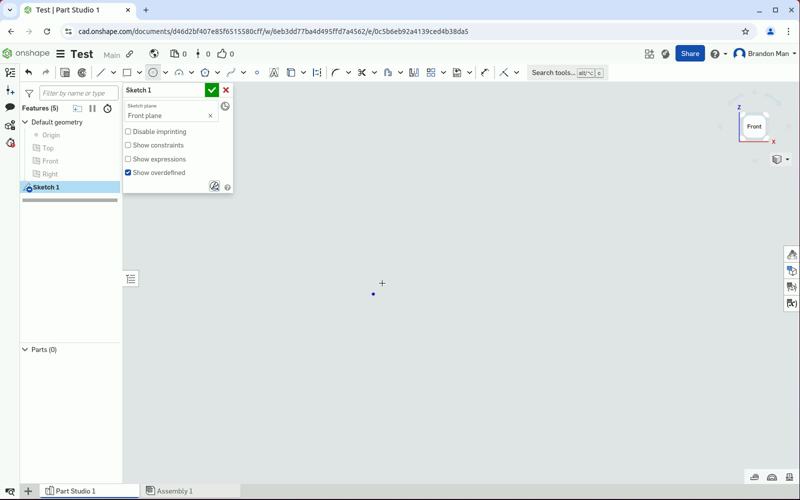
scroll(-6)
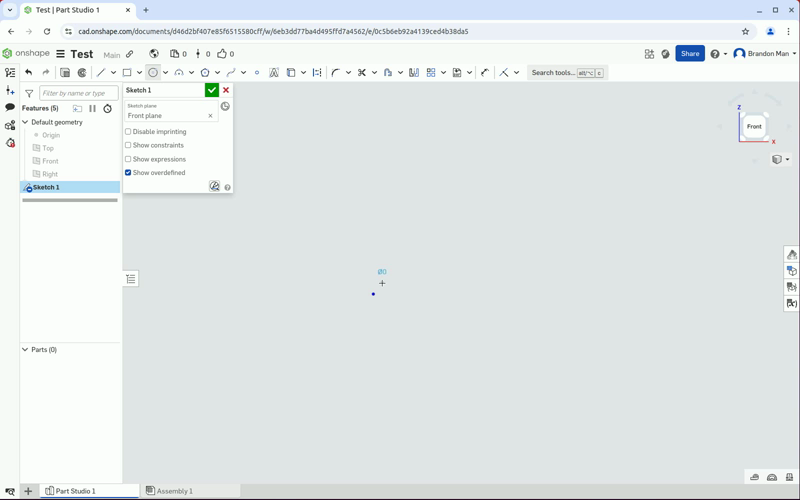
scroll(-6)
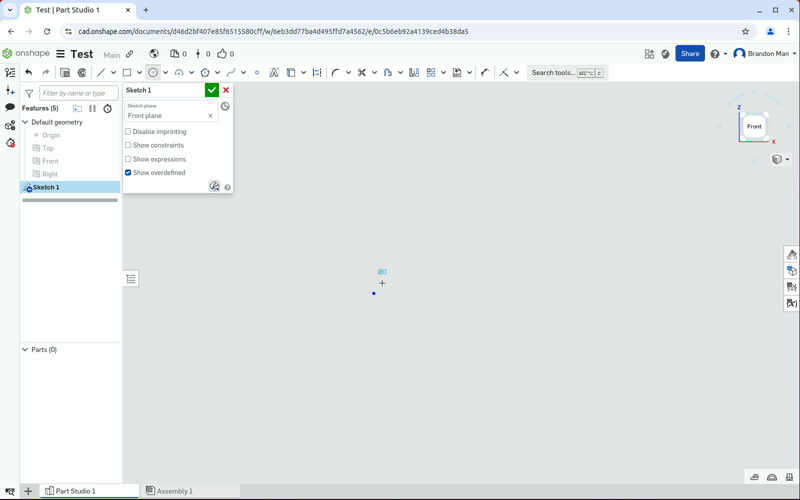
scroll(-6)
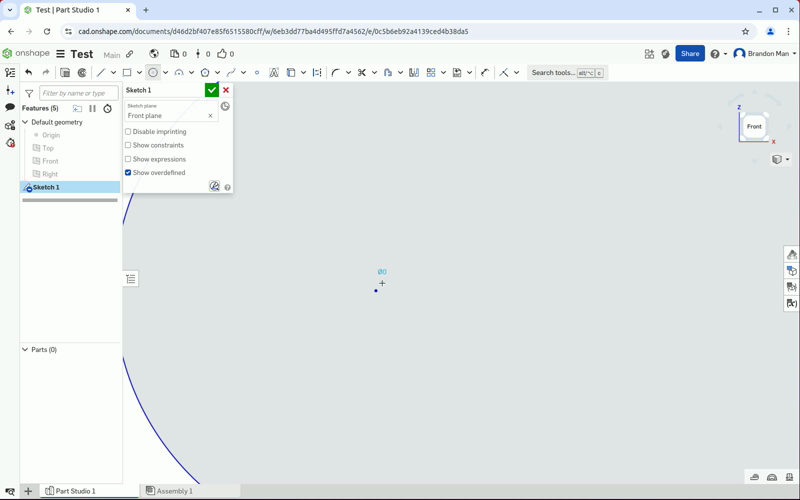
scroll(-6)
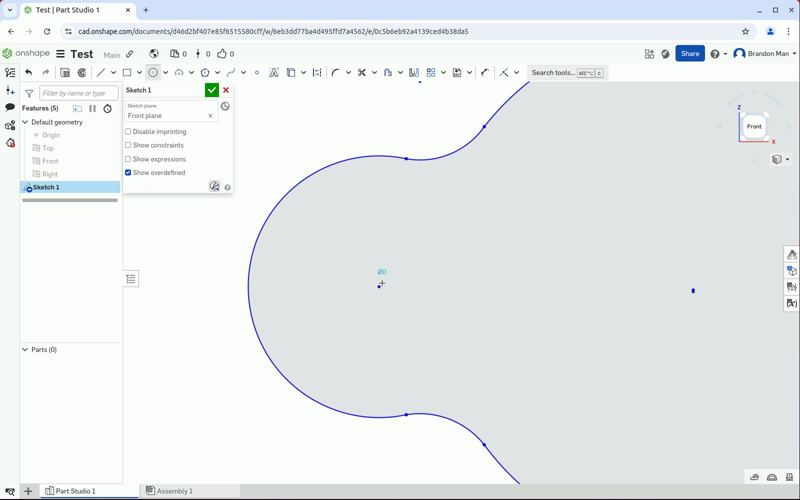
scroll(-6)
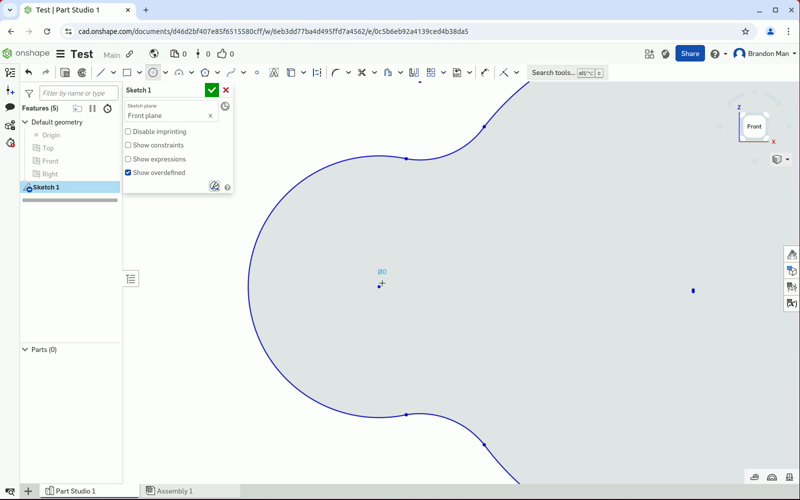
scroll(-6)
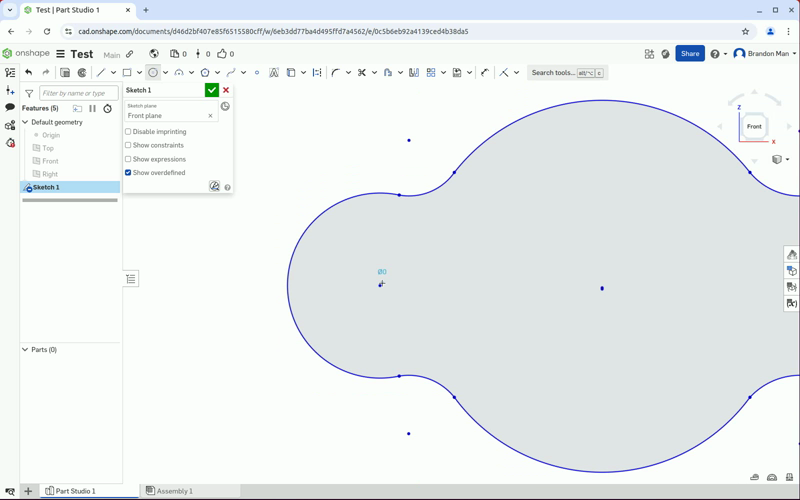
scroll(-6)
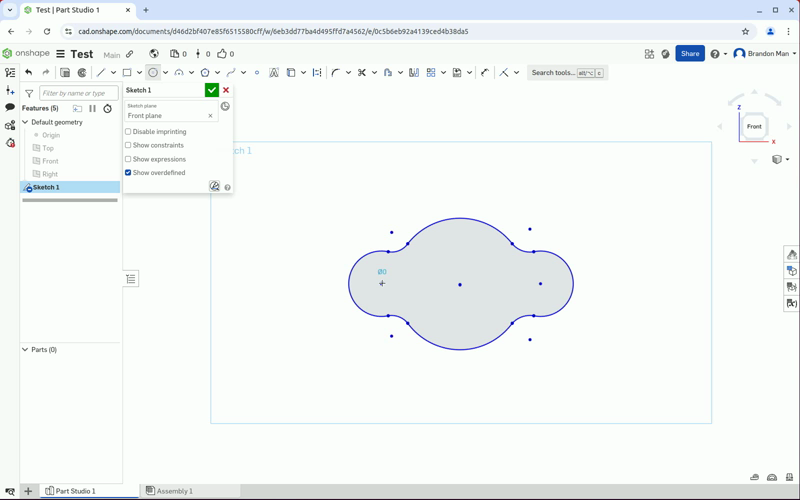
key_up(shift)
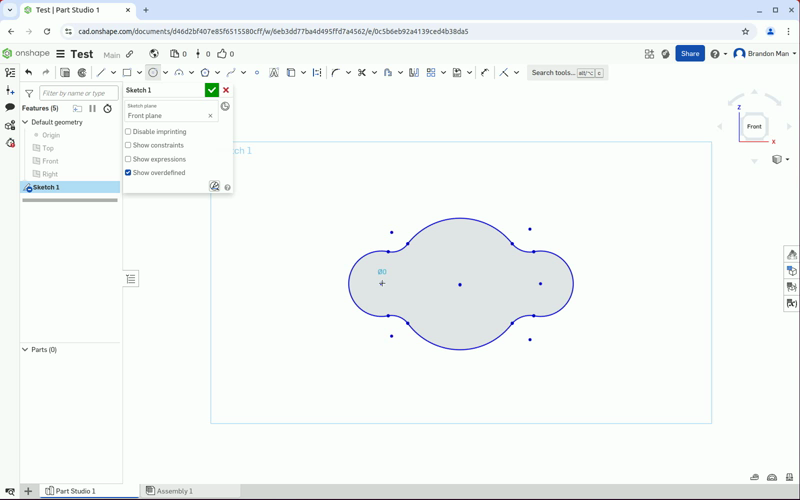
mouse_move(395, 282)
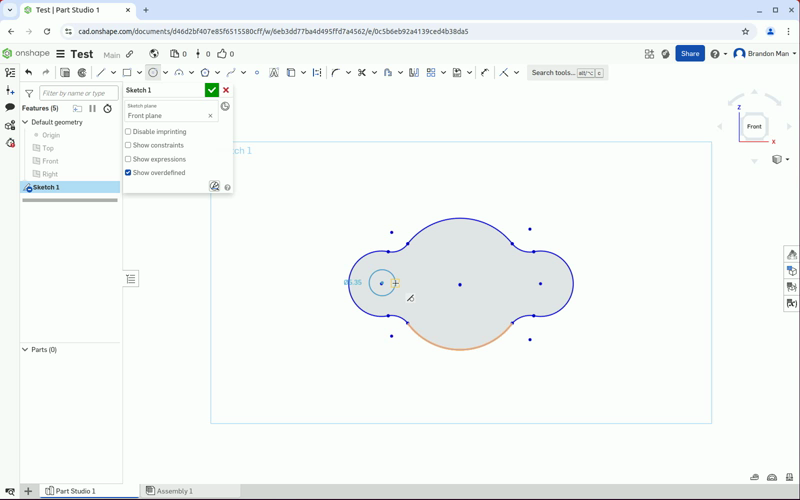
click(395, 282)
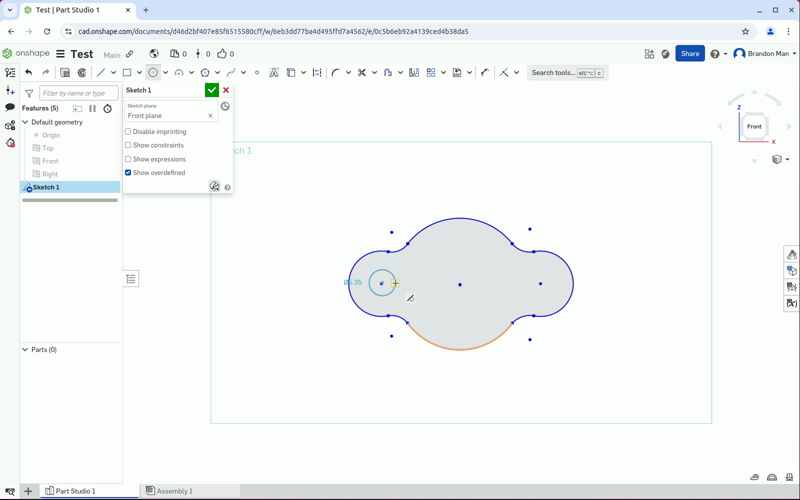
key(esc)
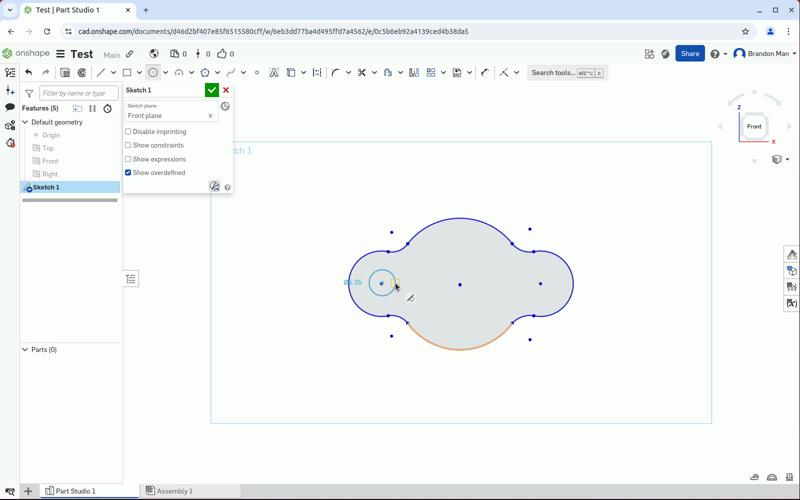
key(c)
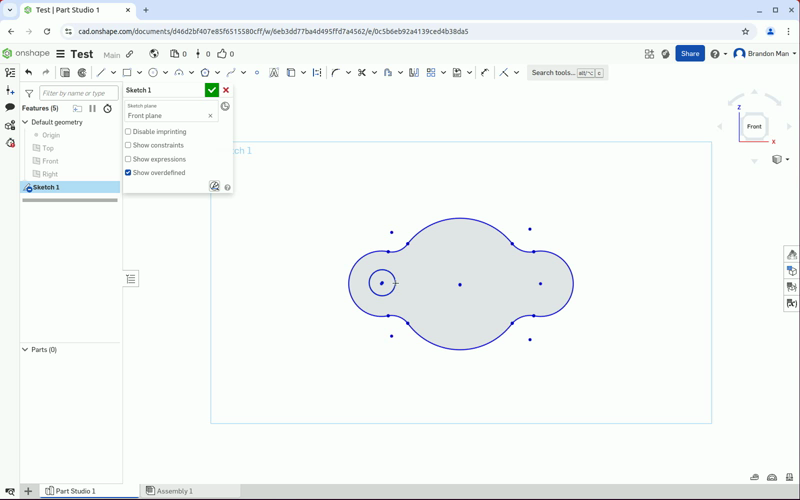
key_down(shift)
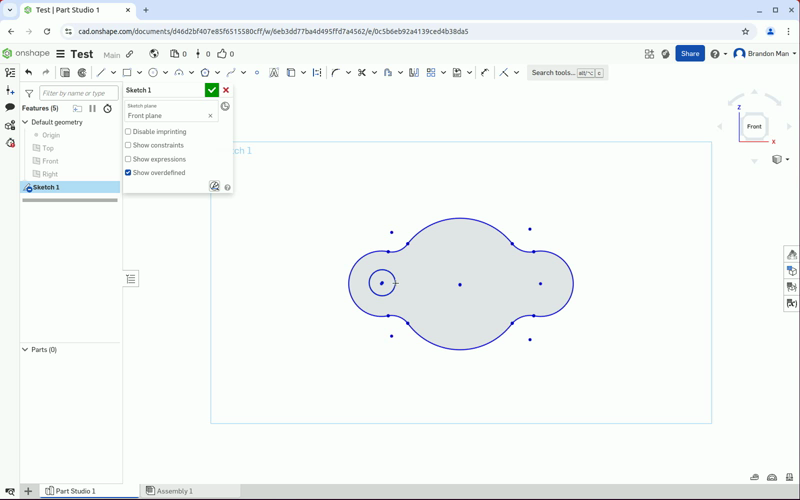
mouse_move(459, 282)
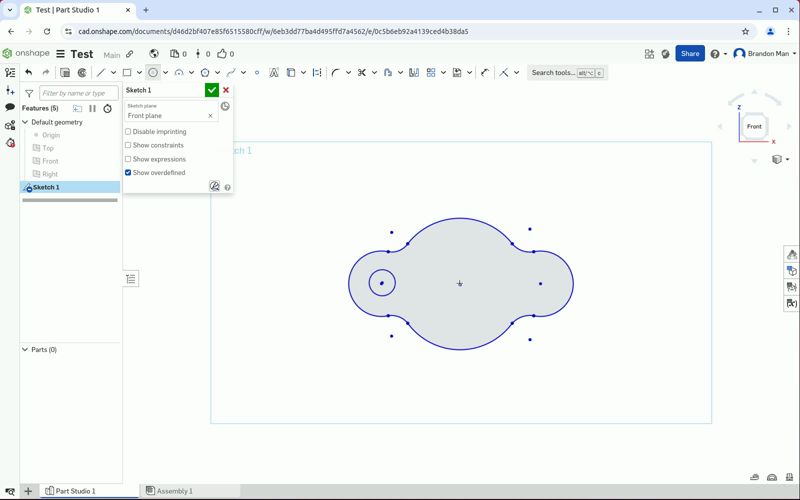
scroll(6)
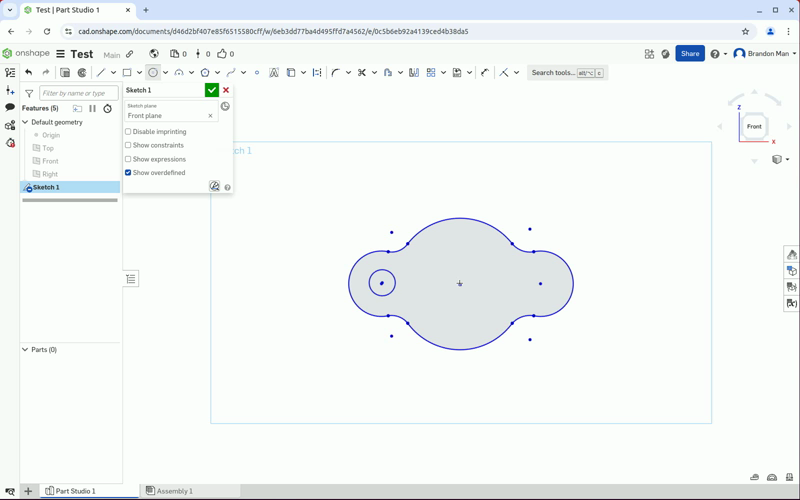
scroll(6)
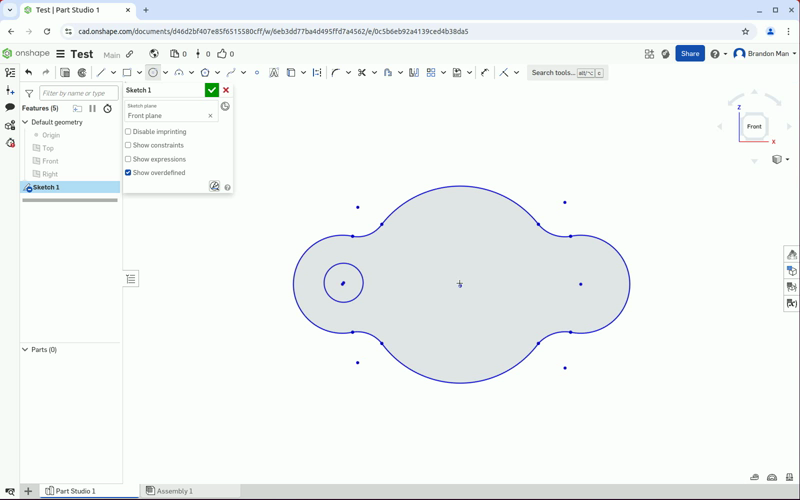
scroll(6)
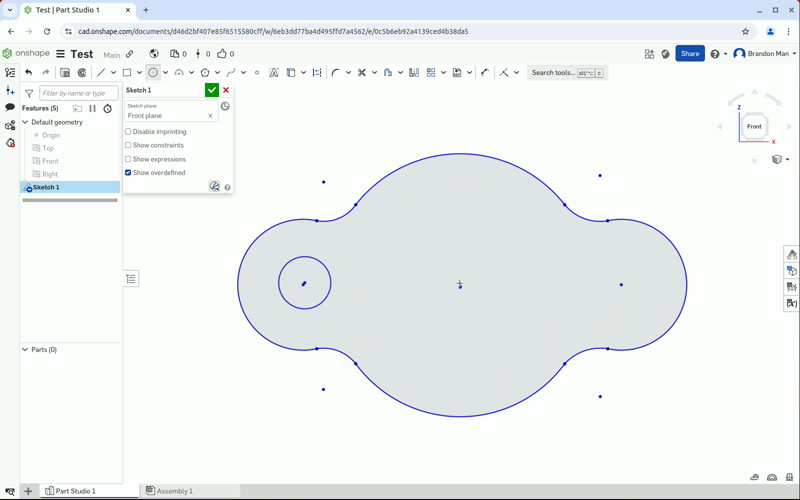
scroll(6)
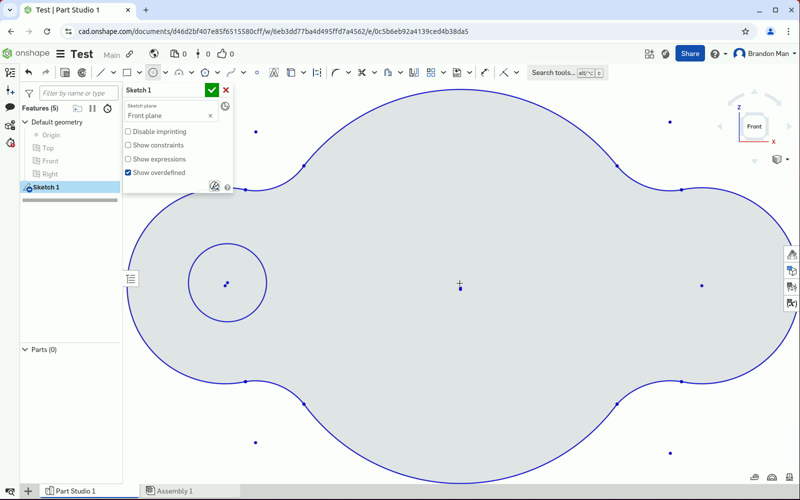
scroll(6)
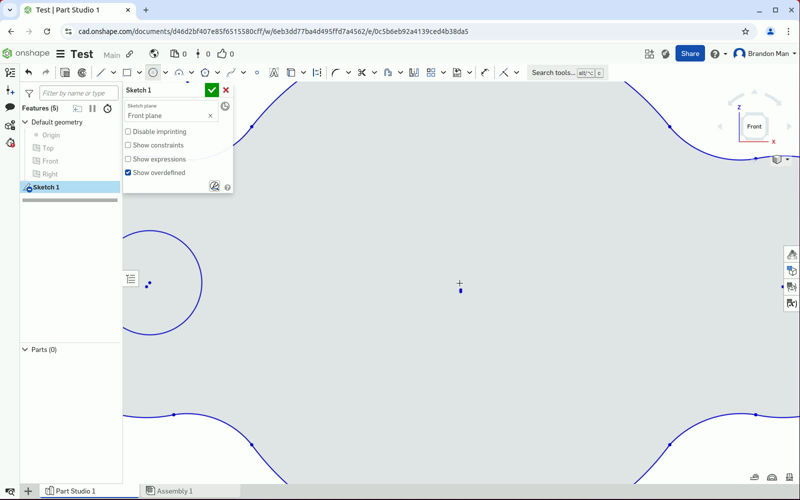
scroll(6)
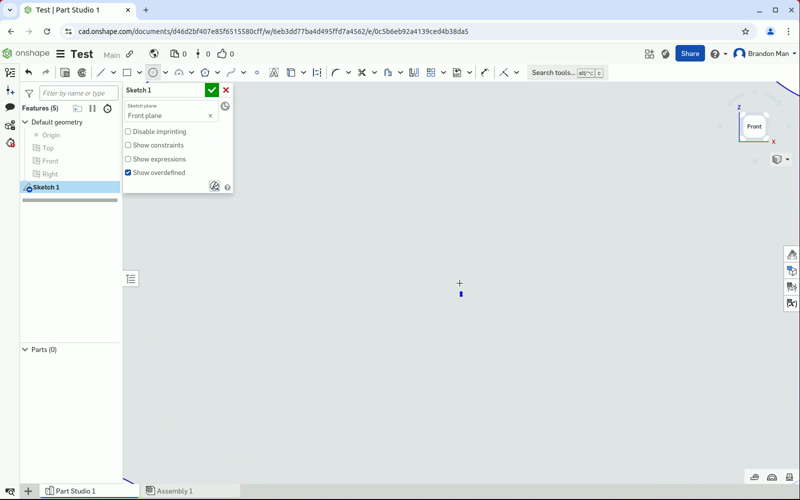
scroll(6)
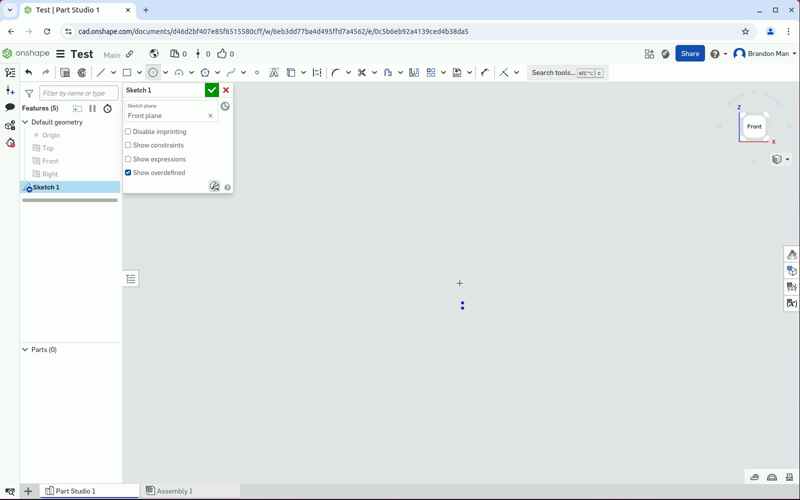
click(459, 282)
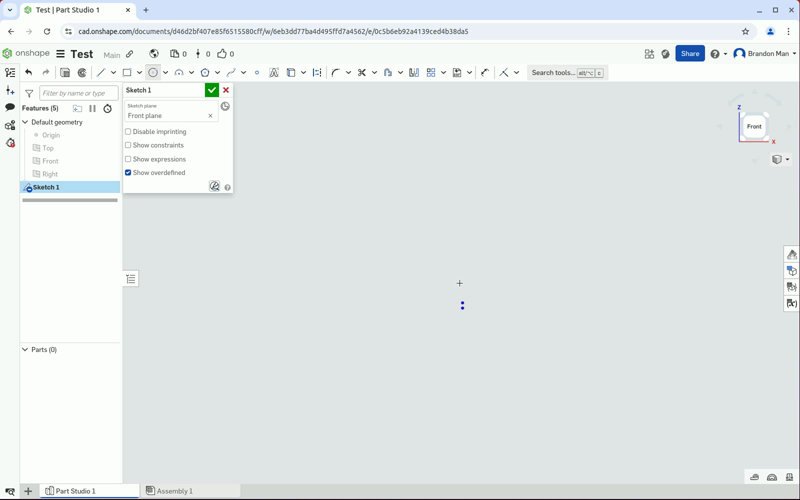
scroll(-6)
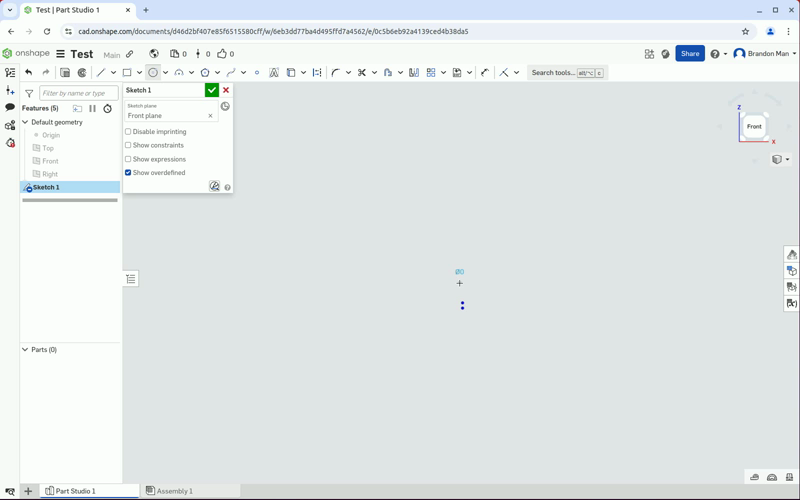
scroll(-6)
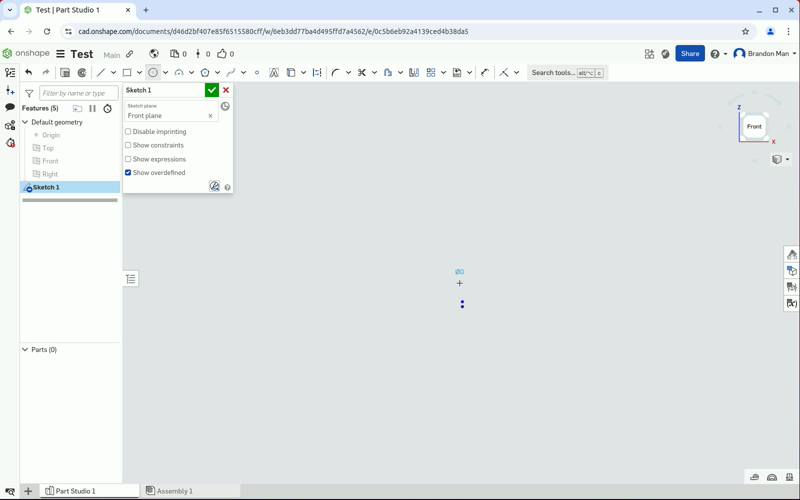
scroll(-6)
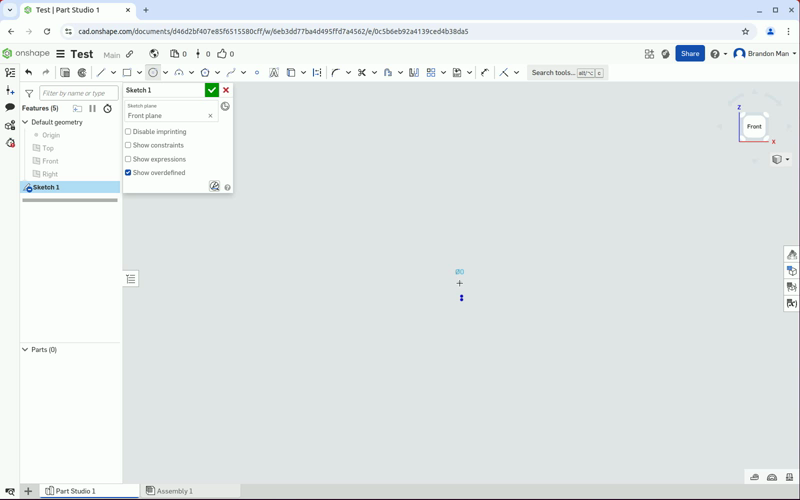
scroll(-6)
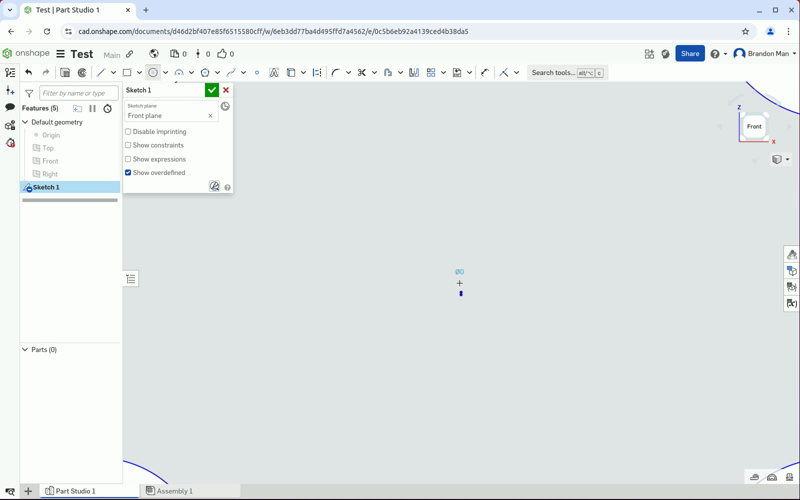
scroll(-6)
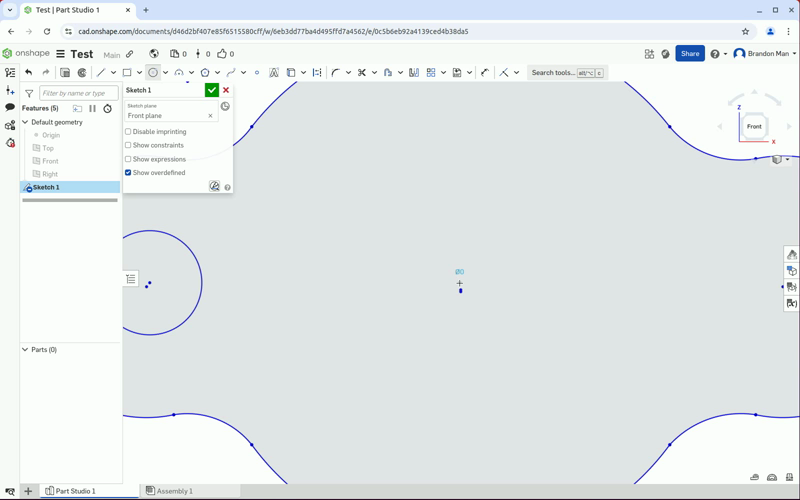
scroll(-6)
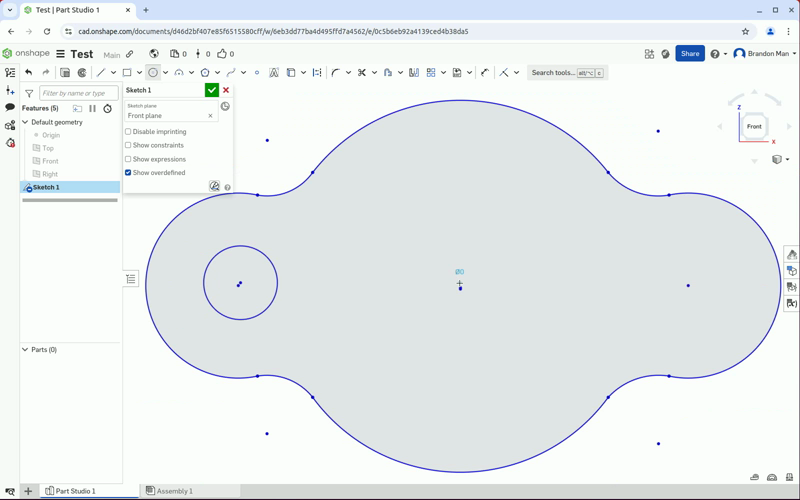
scroll(-6)
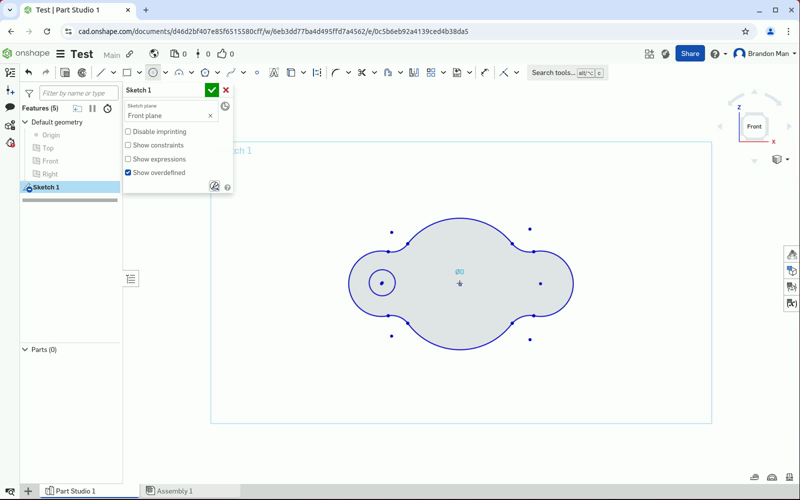
key_up(shift)
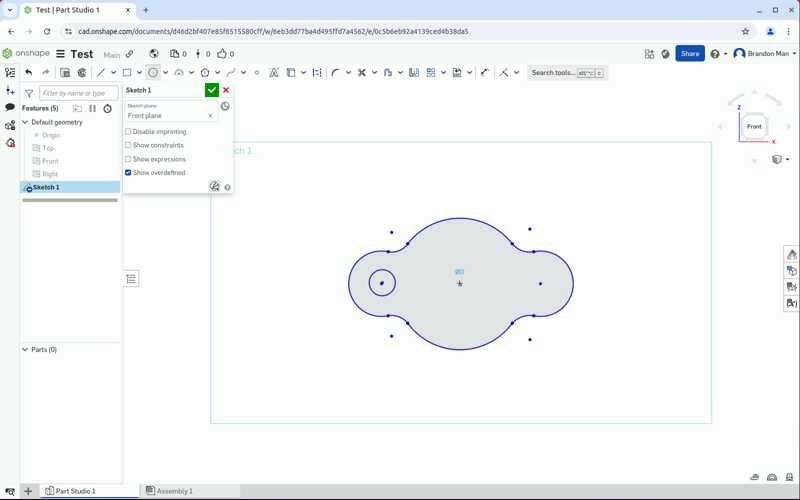
mouse_move(506, 282)
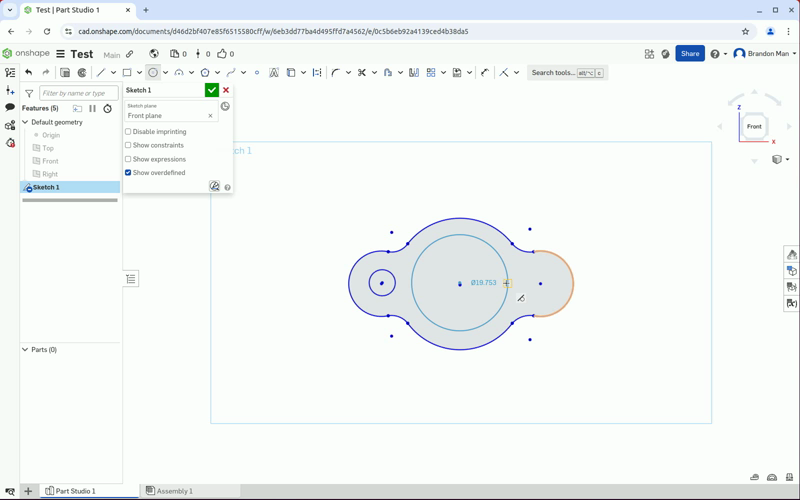
click(506, 282)
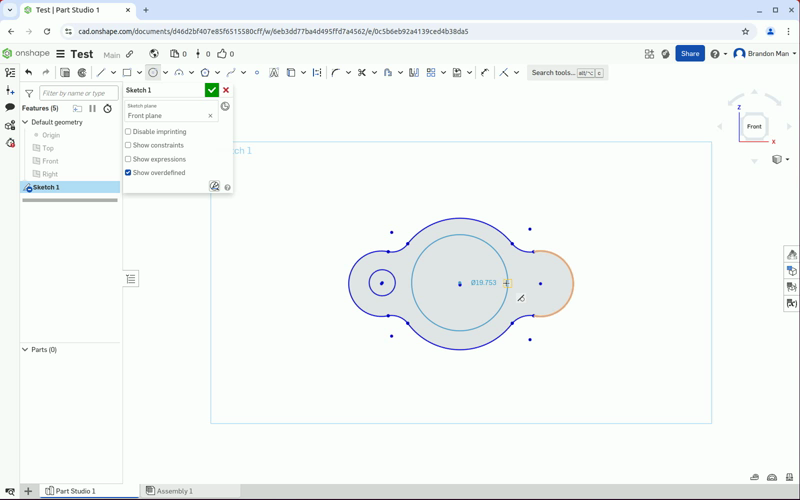
key(esc)
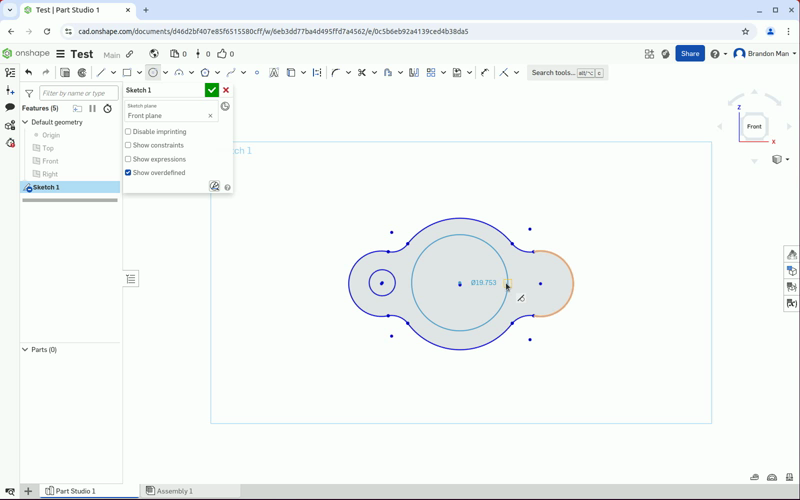
key(c)
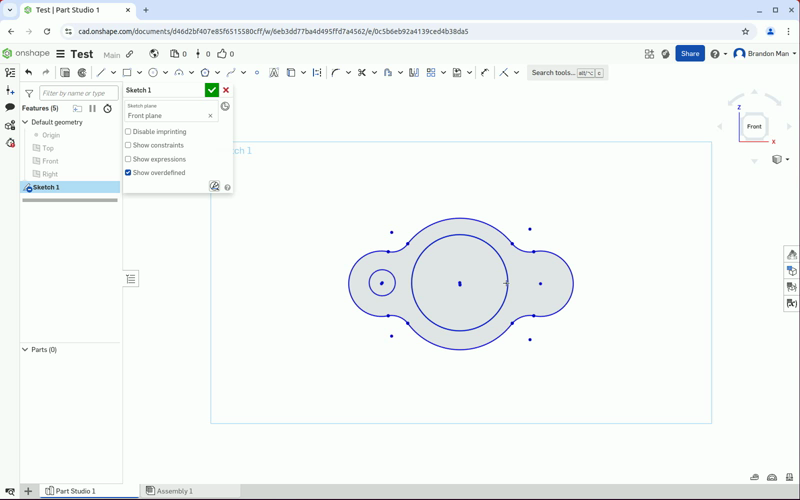
key_down(shift)
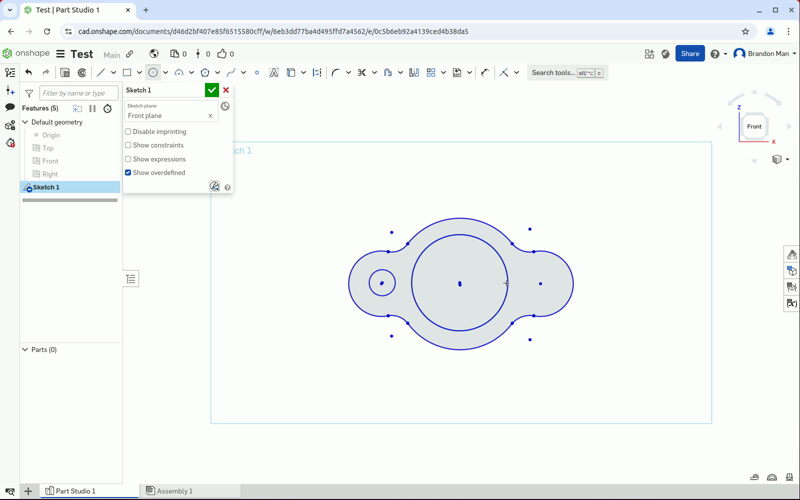
mouse_move(539, 282)
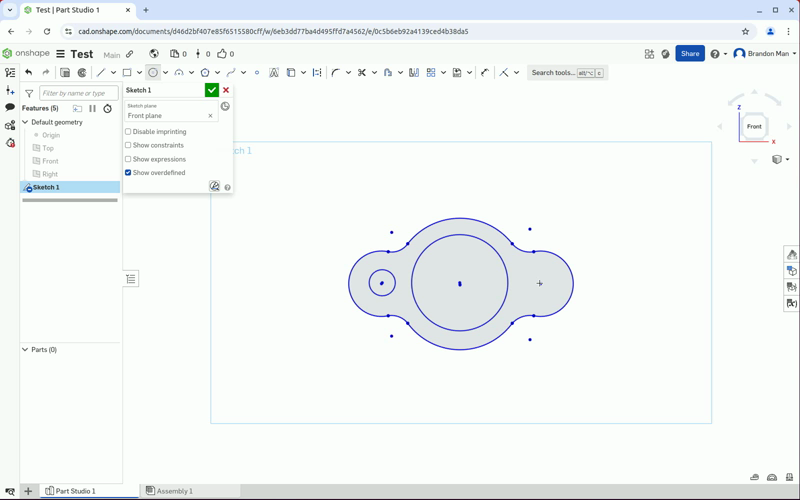
scroll(6)
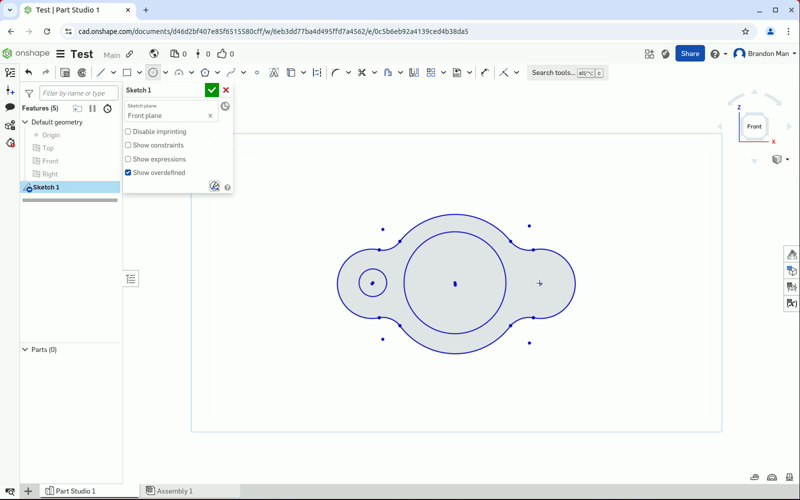
scroll(6)
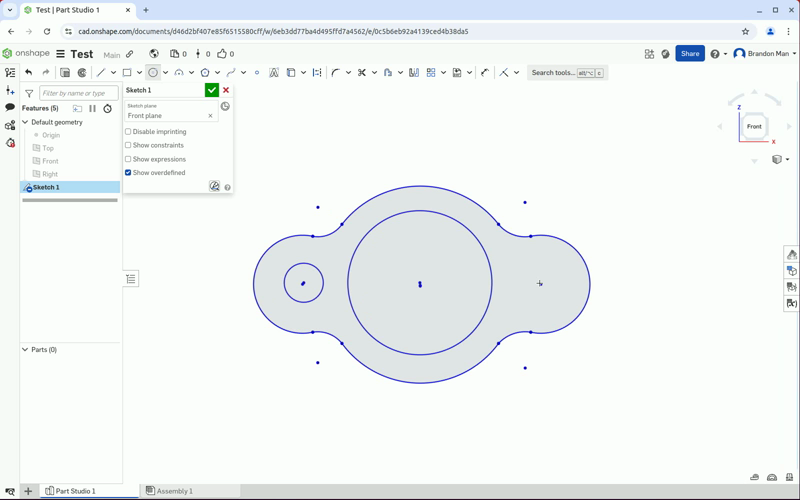
scroll(6)
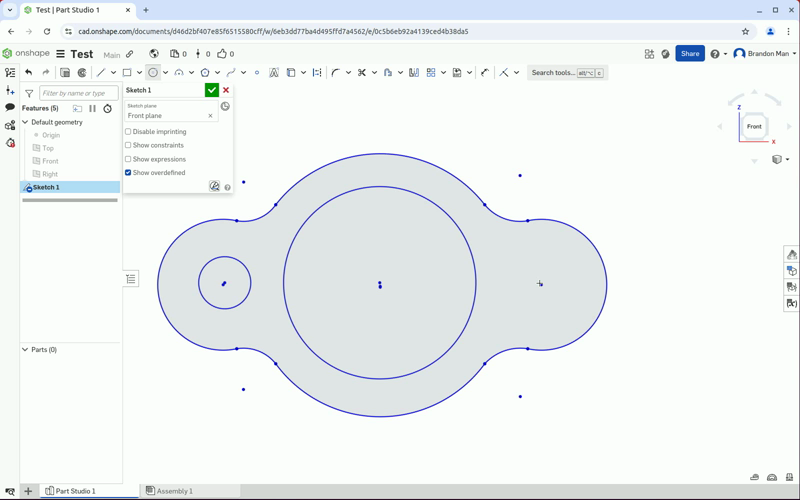
scroll(6)
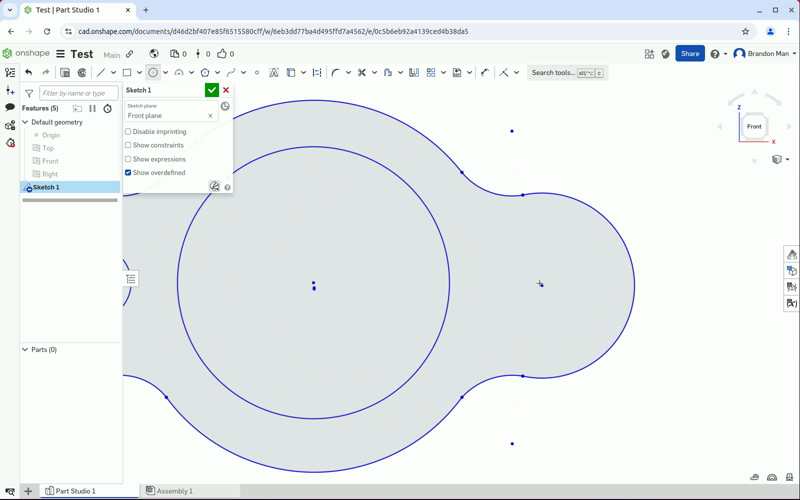
scroll(6)
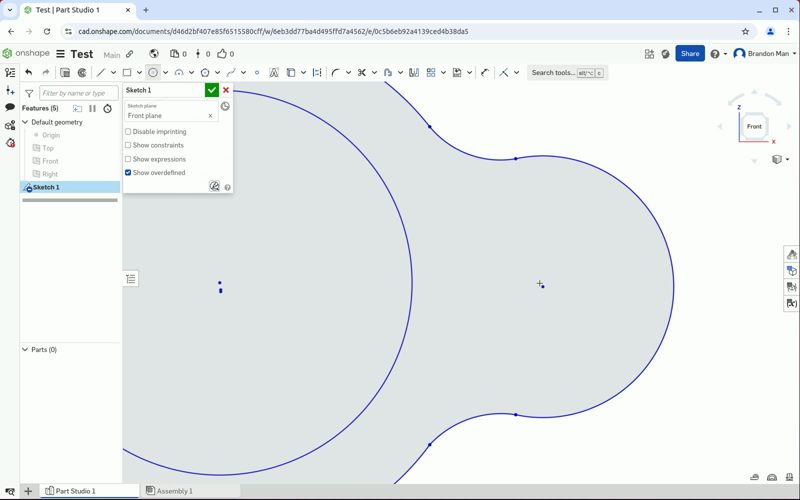
scroll(6)
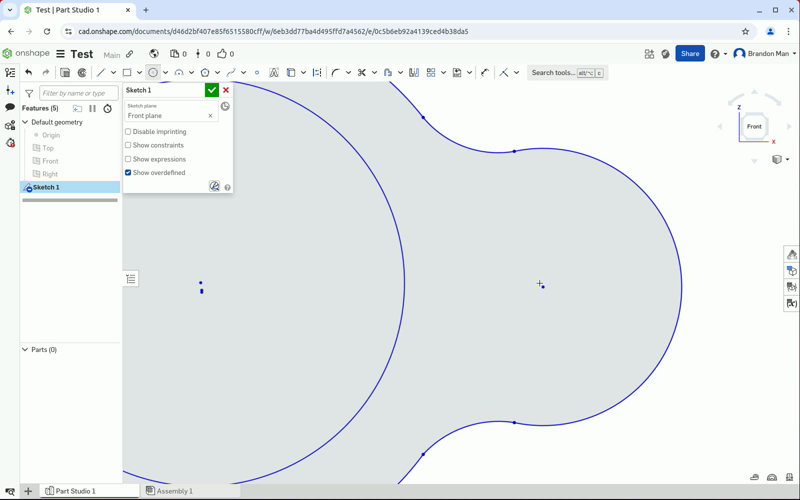
scroll(6)
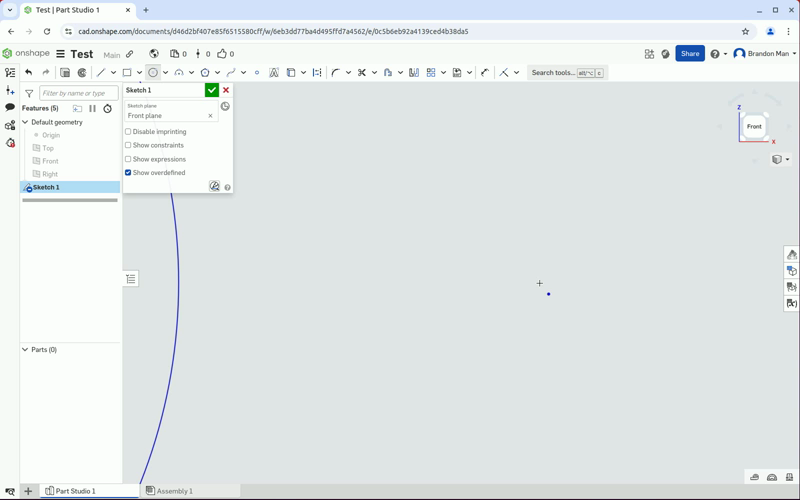
click(539, 282)
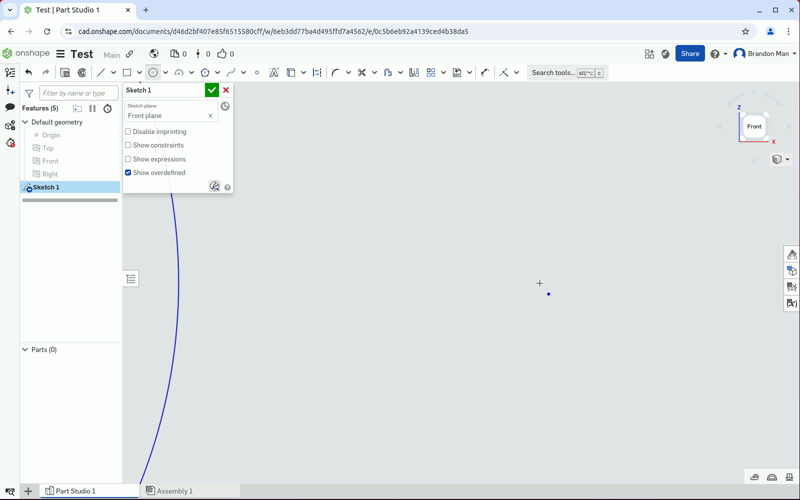
scroll(-6)
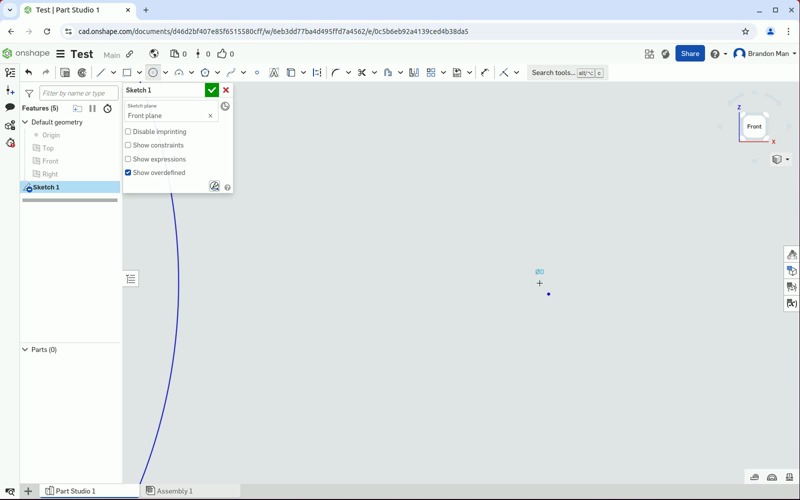
scroll(-6)
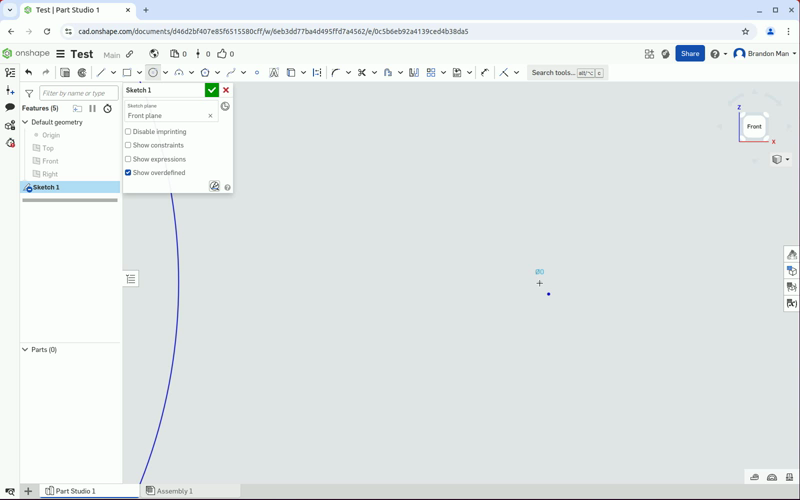
scroll(-6)
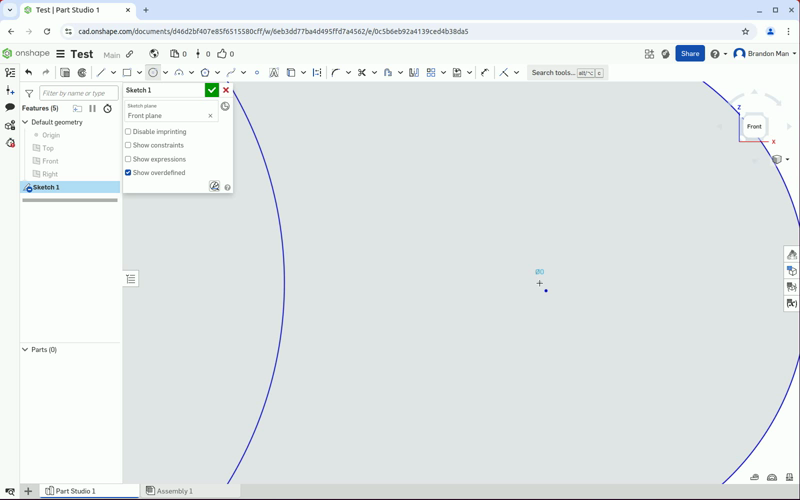
scroll(-6)
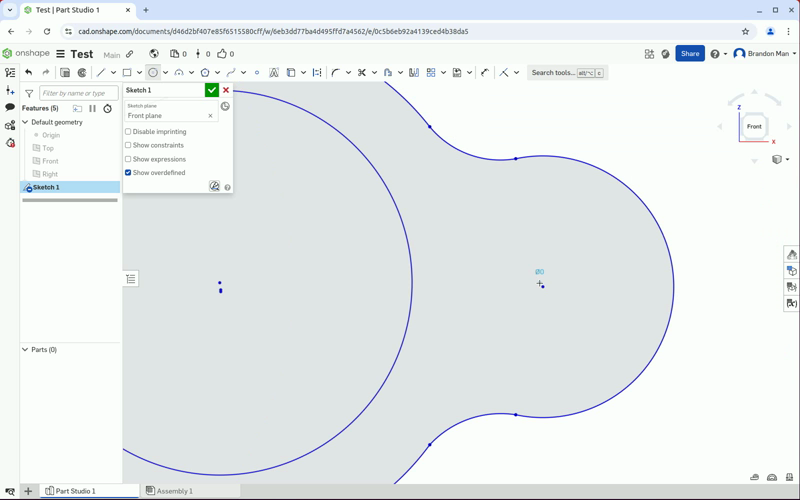
scroll(-6)
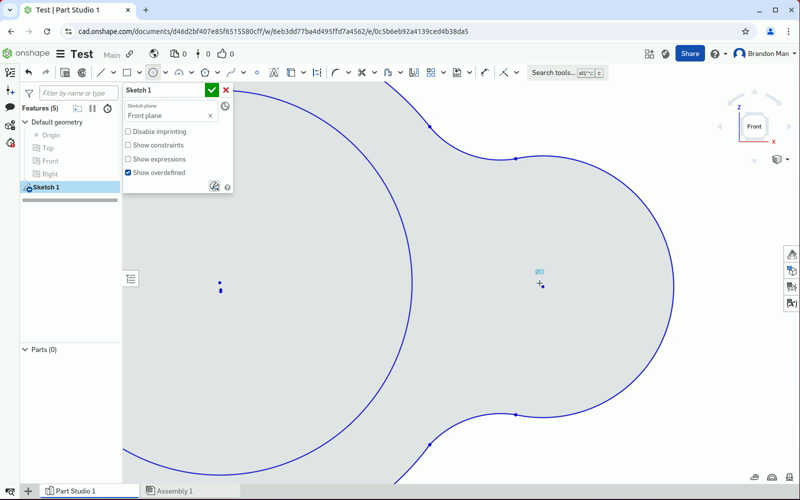
scroll(-6)
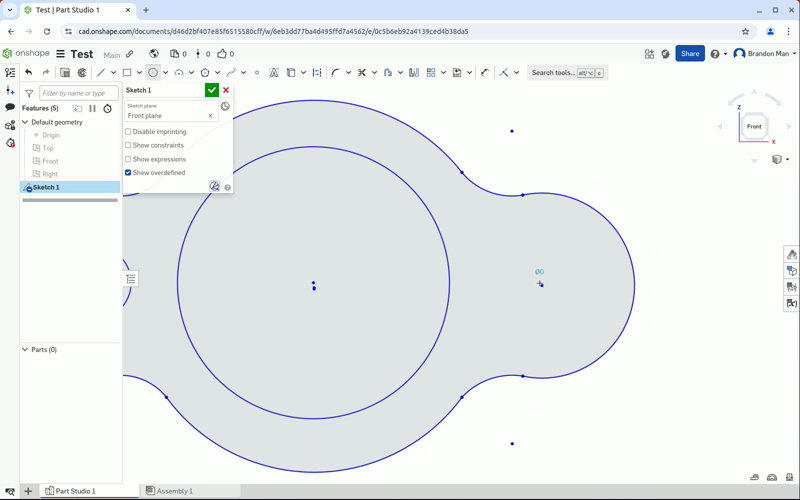
scroll(-6)
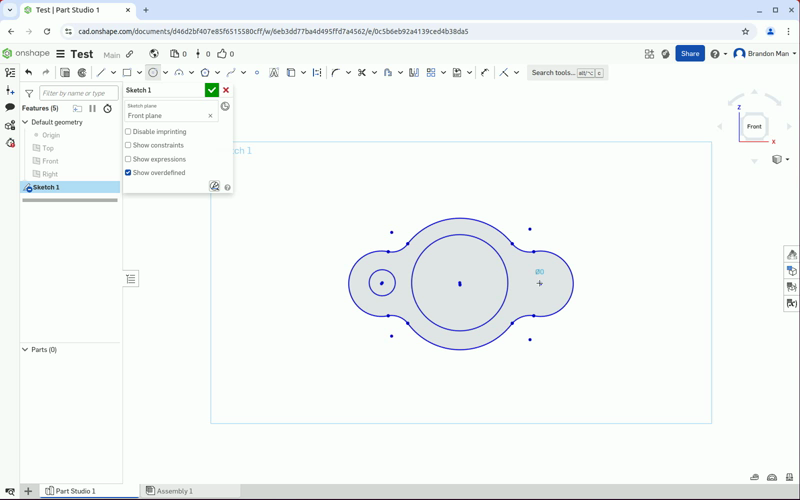
key_up(shift)
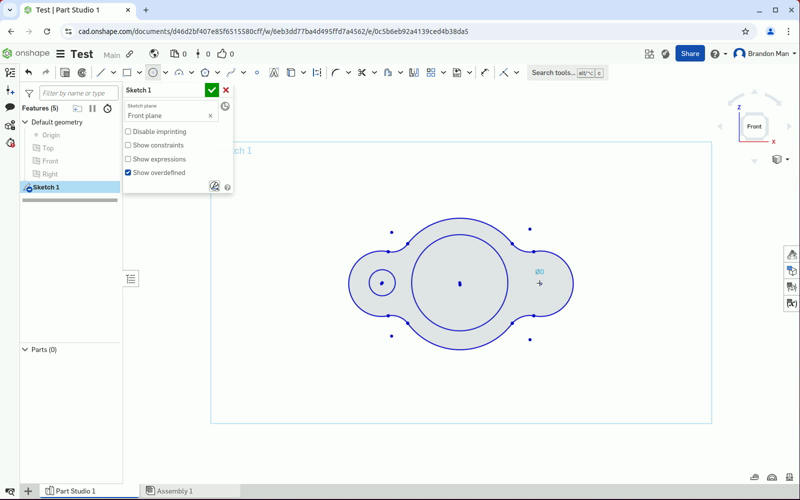
mouse_move(553, 282)
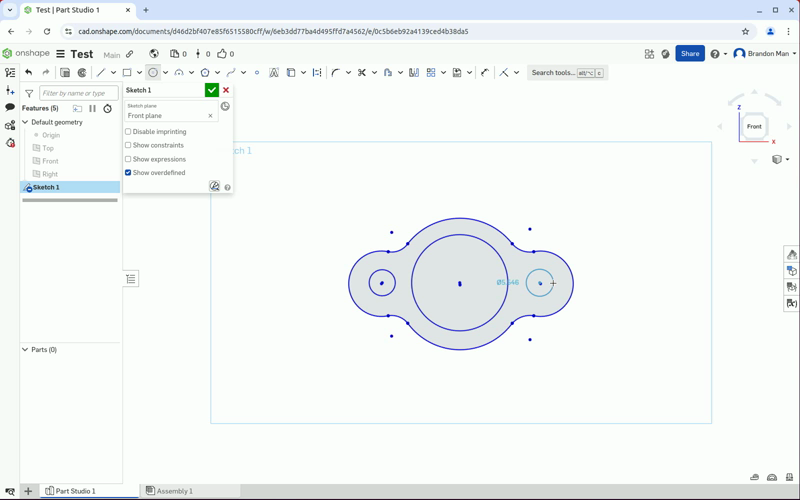
click(553, 282)
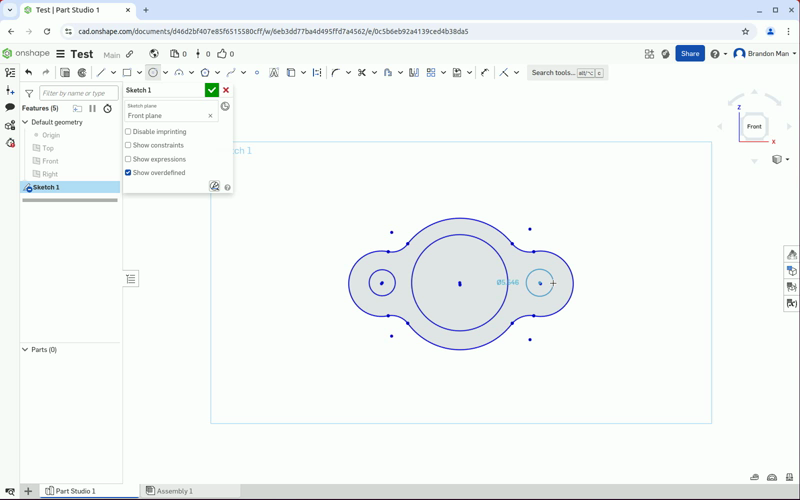
key(esc)
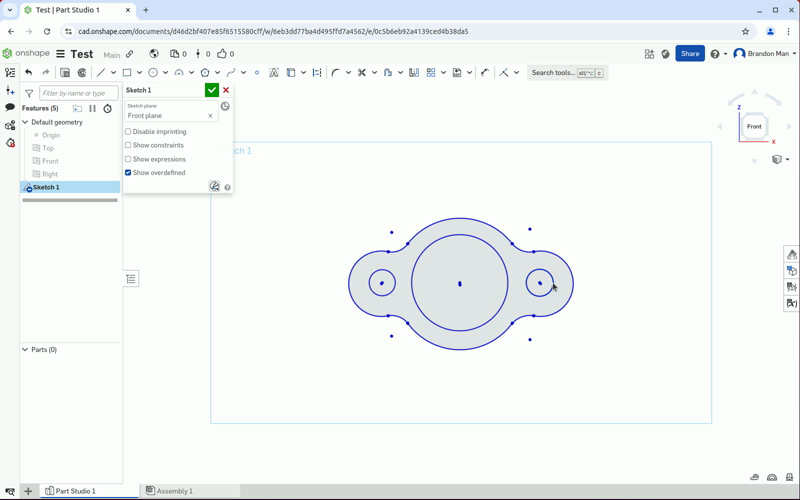
mouse_move(556, 296)
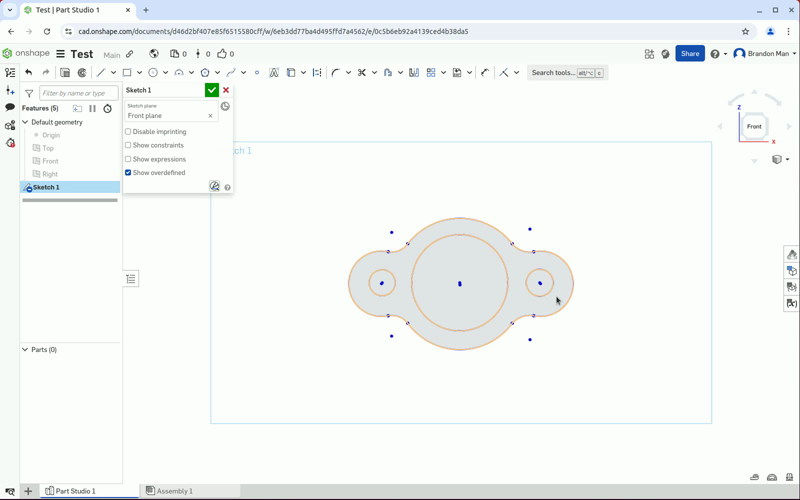
click(556, 296)
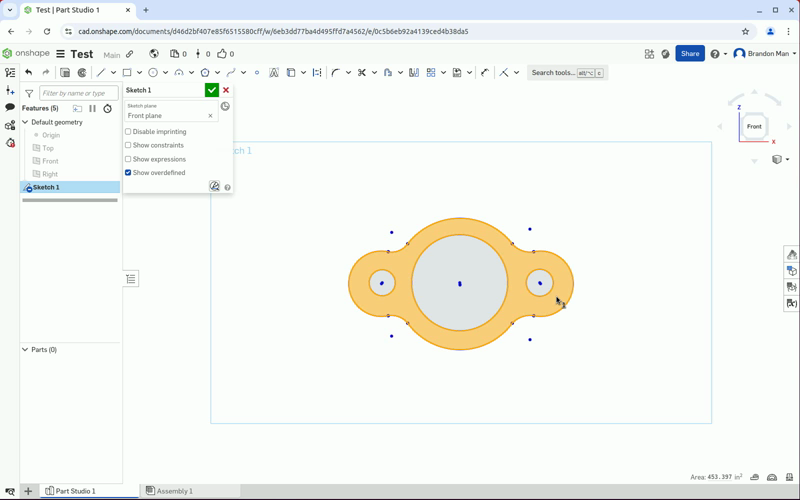
mouse_move(73, 352)
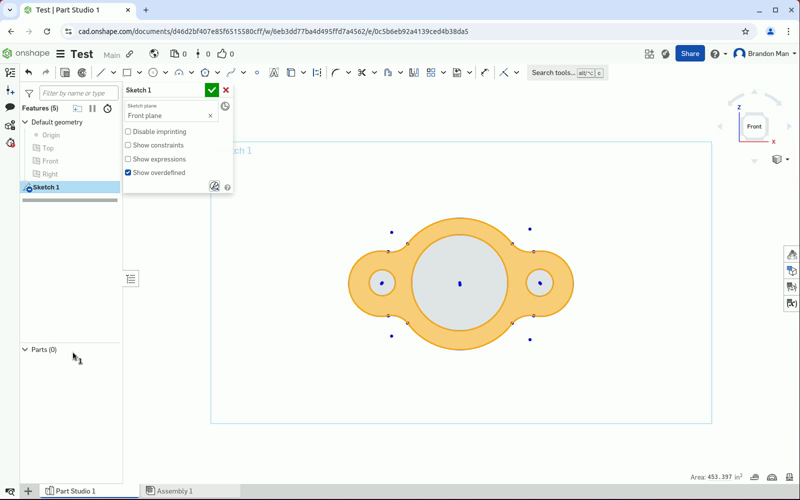
key(shift+y)
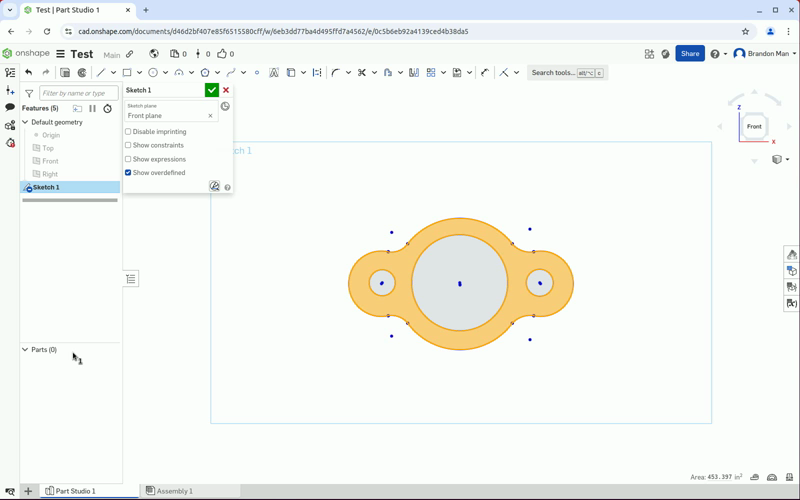
key(shift+e)
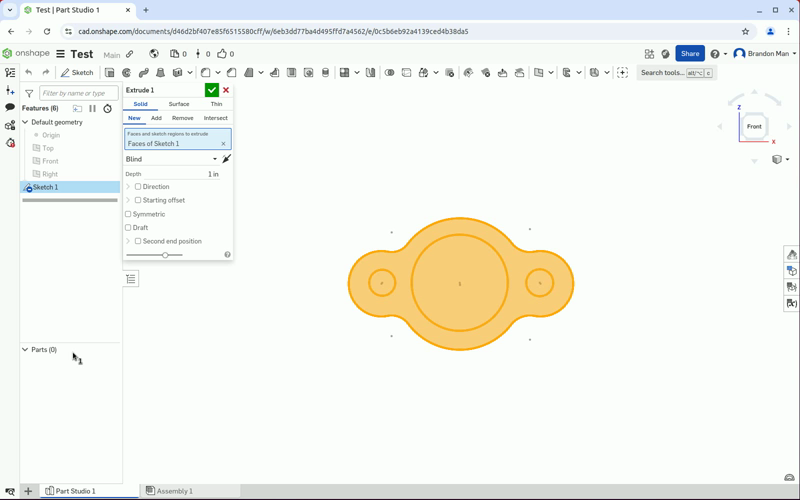
mouse_move(143, 106)
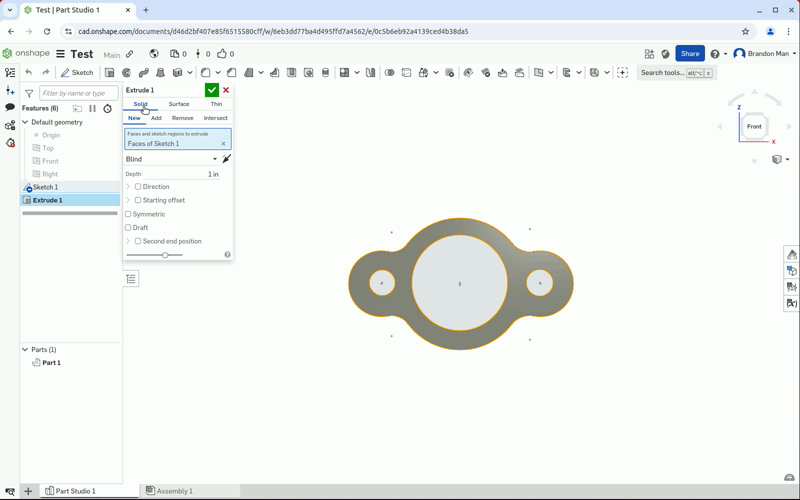
click(143, 106)
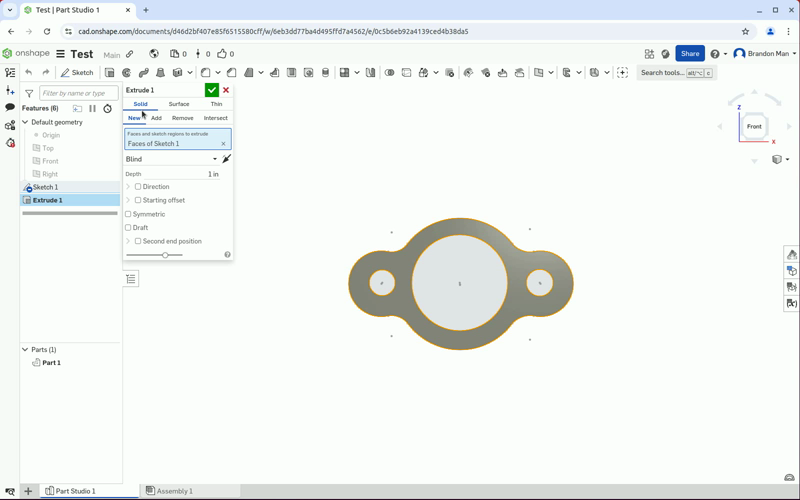
mouse_move(137, 120)
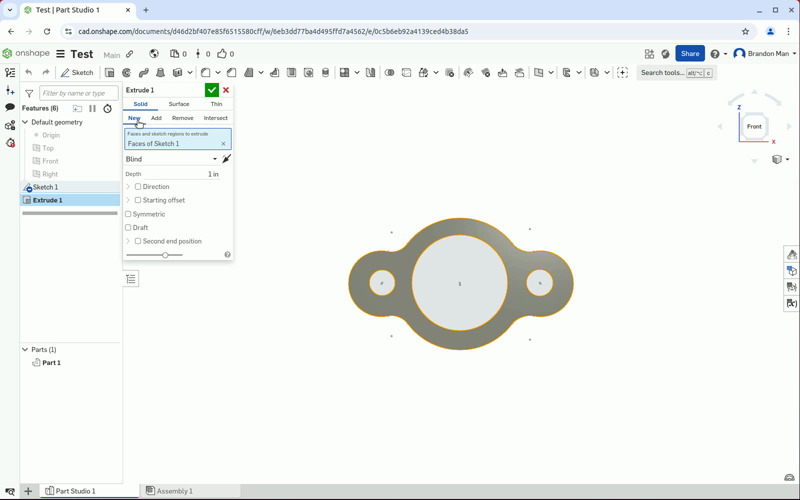
click(137, 120)
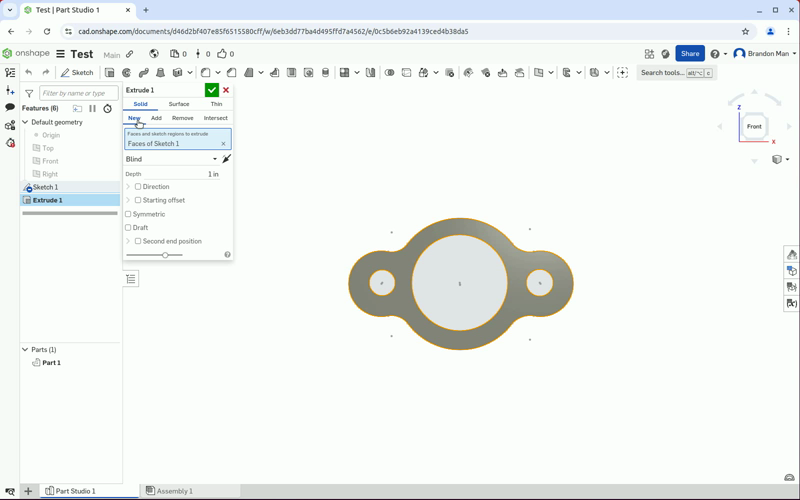
key(tab, 4)
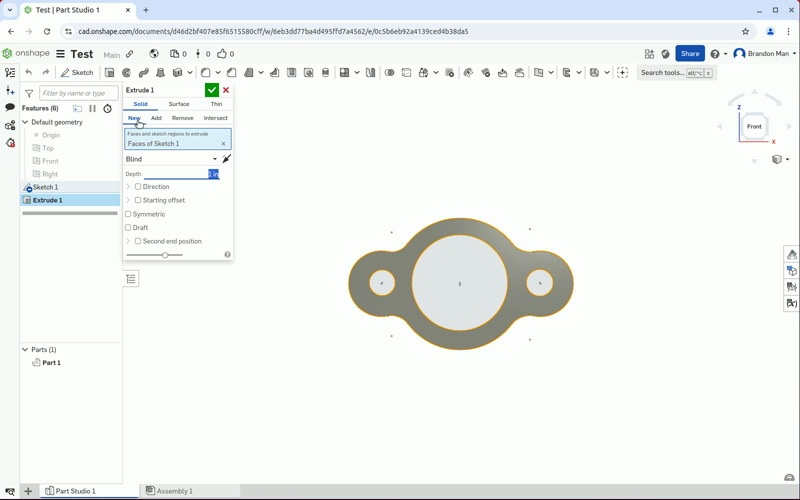
text(5.536)
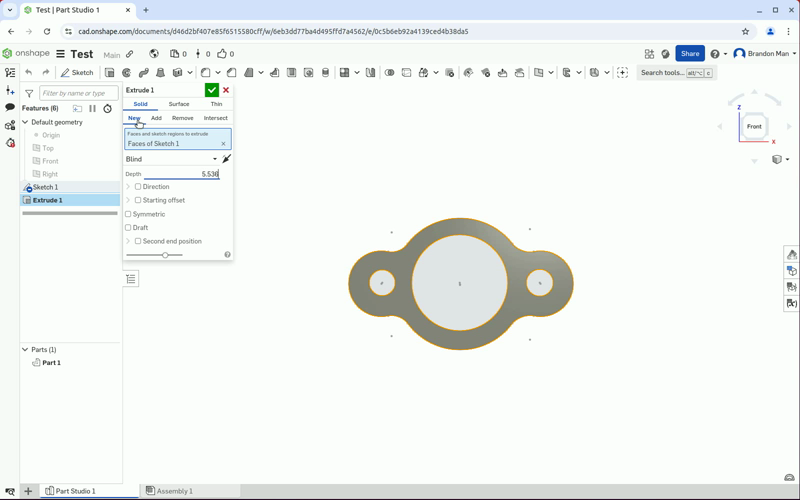
key(enter)
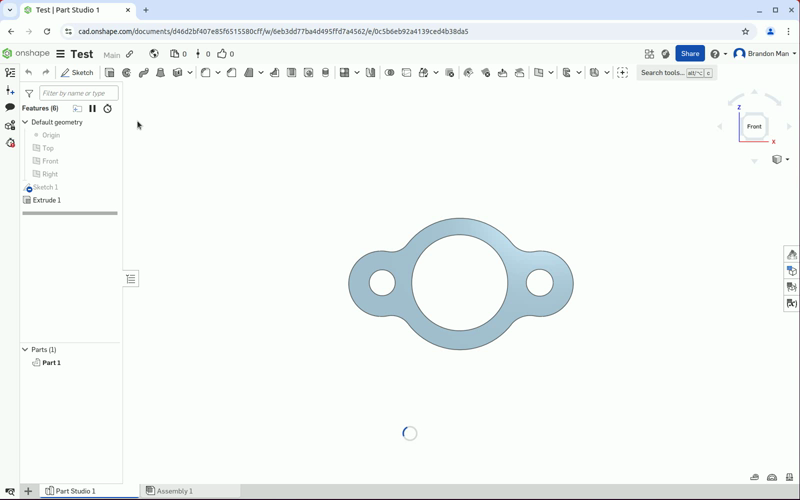
key(shift+h)
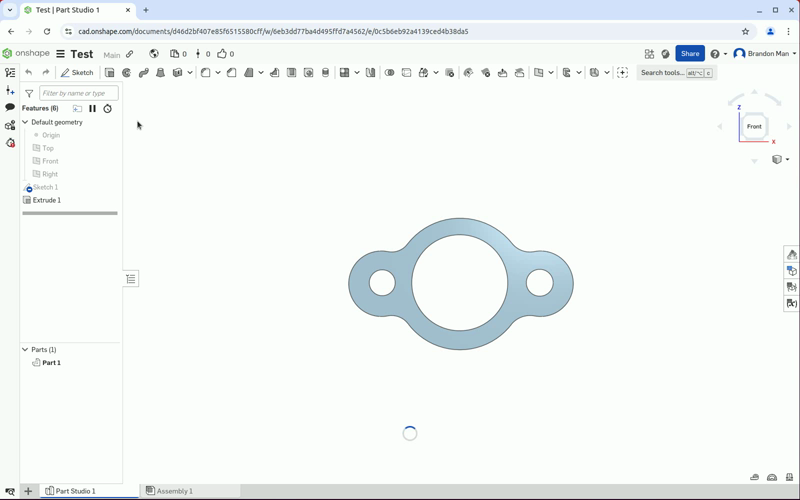
key(shift+h)
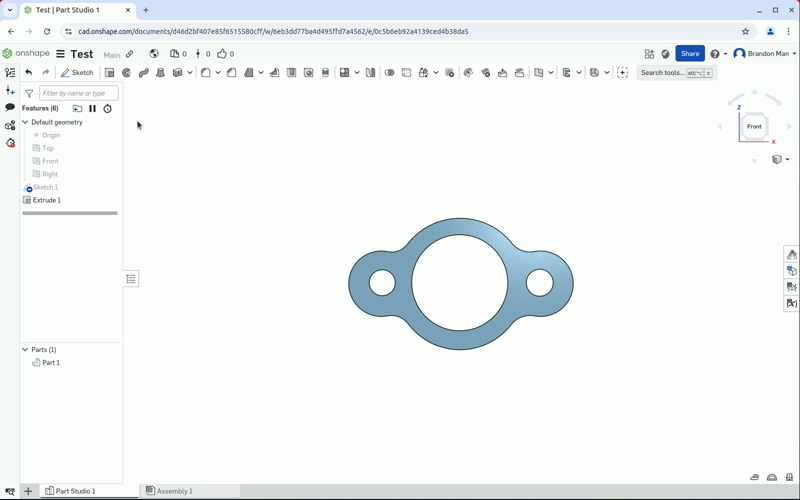
mouse_move(73, 189)
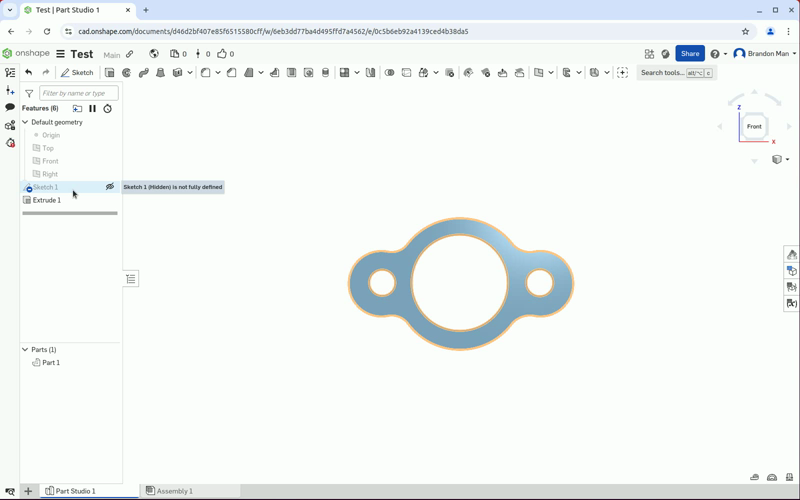
click(73, 189)
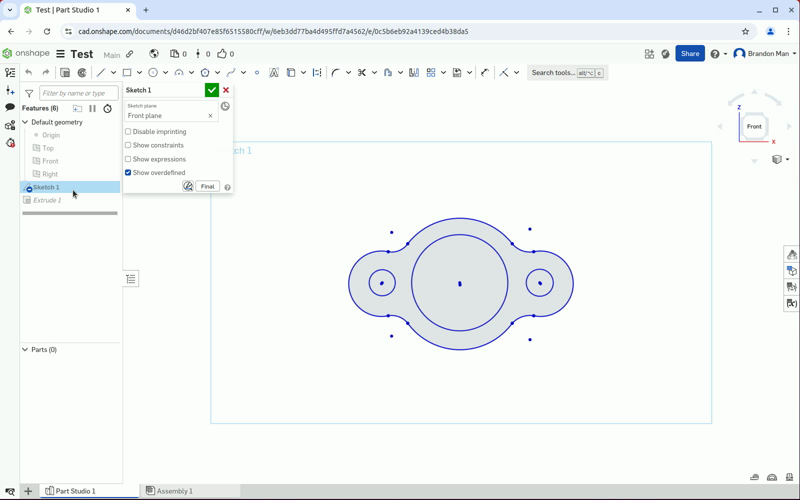
mouse_move(229, 92)
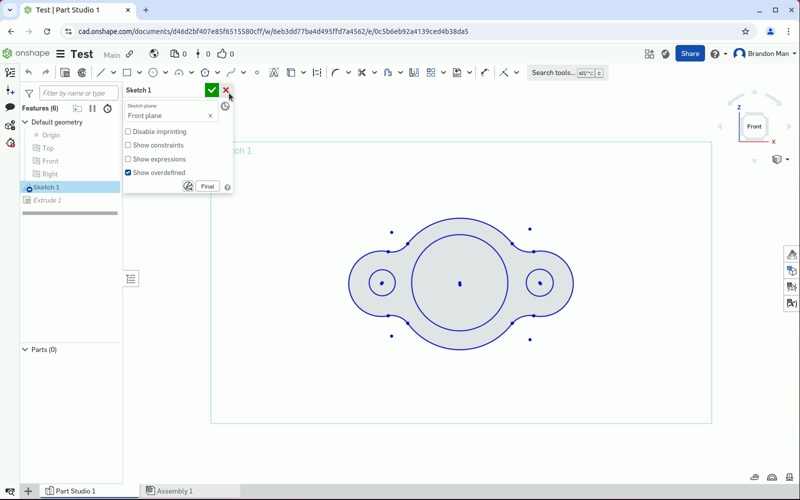
click(229, 92)
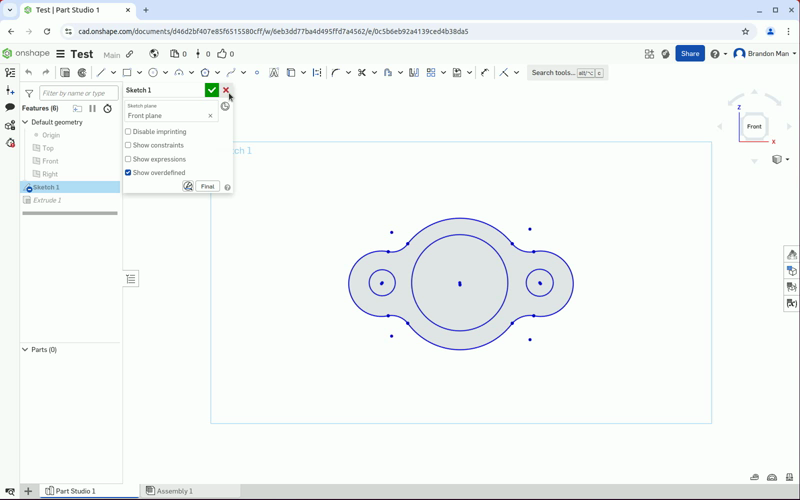
key(shift+s)
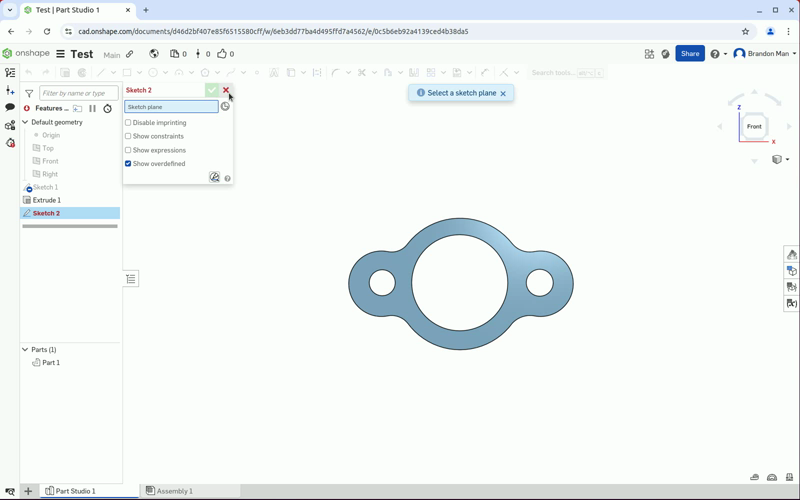
mouse_move(73, 163)
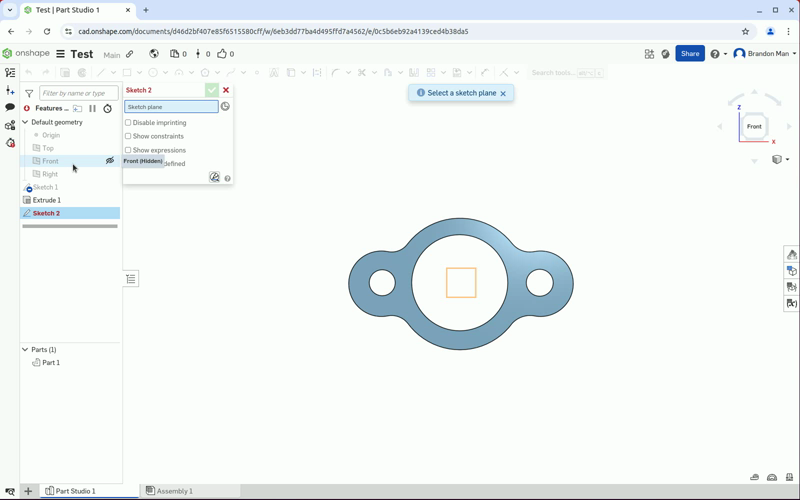
click(73, 163)
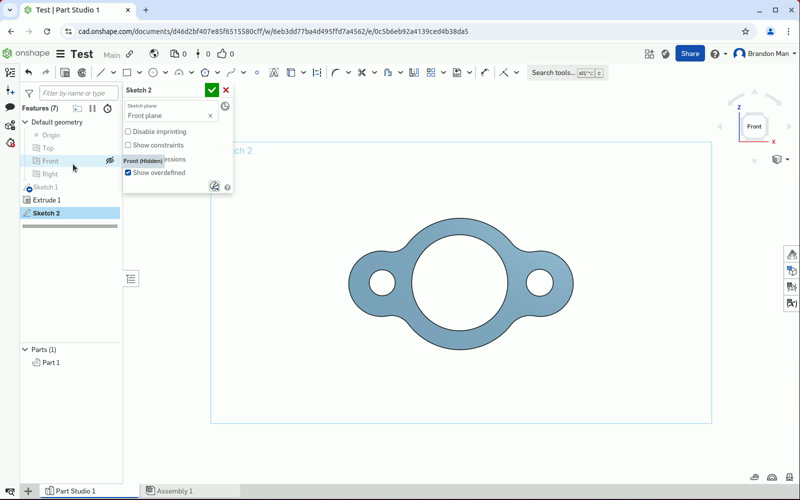
mouse_move(73, 352)
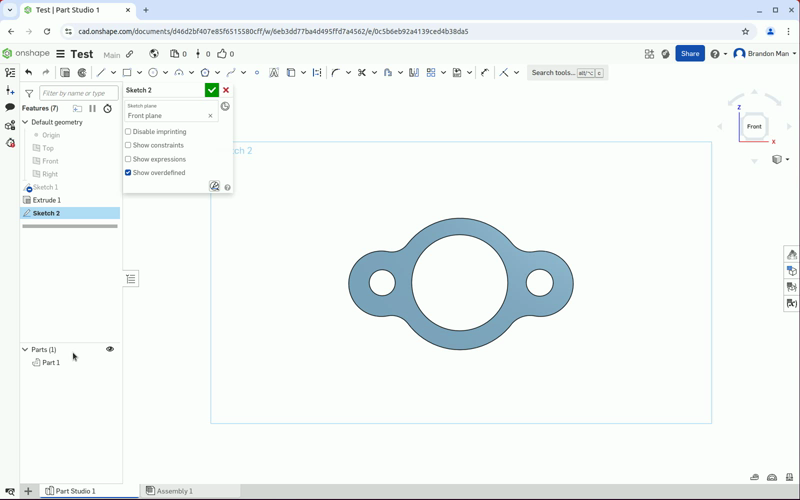
key(y)
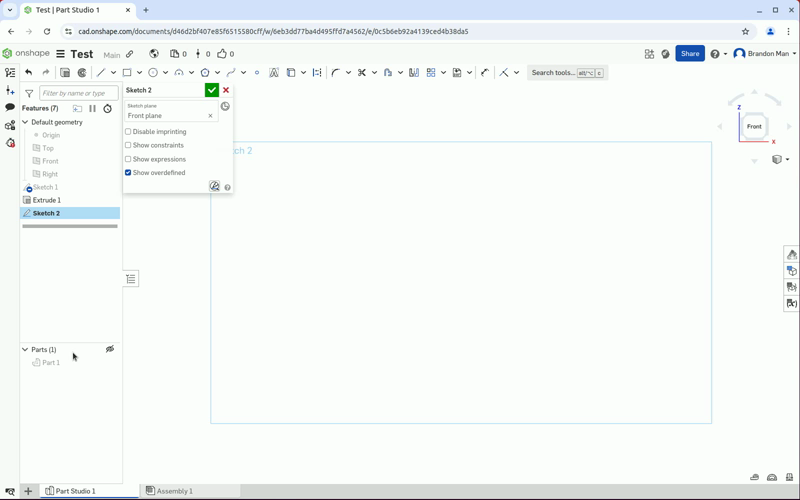
key(a)
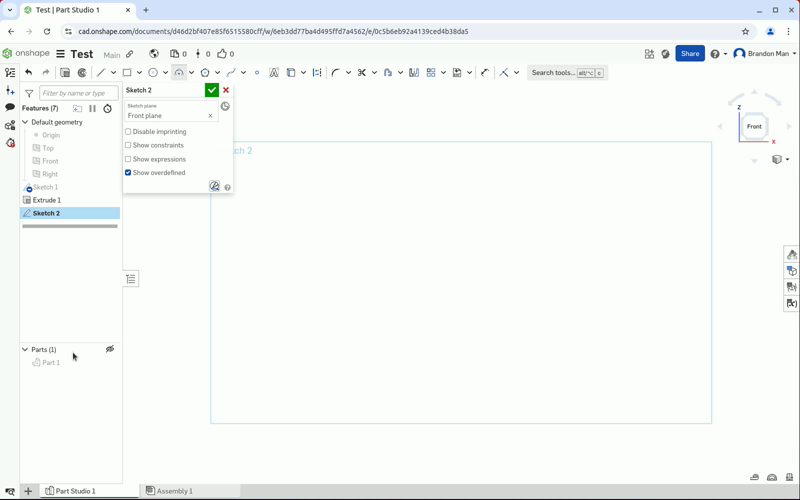
key_down(shift)
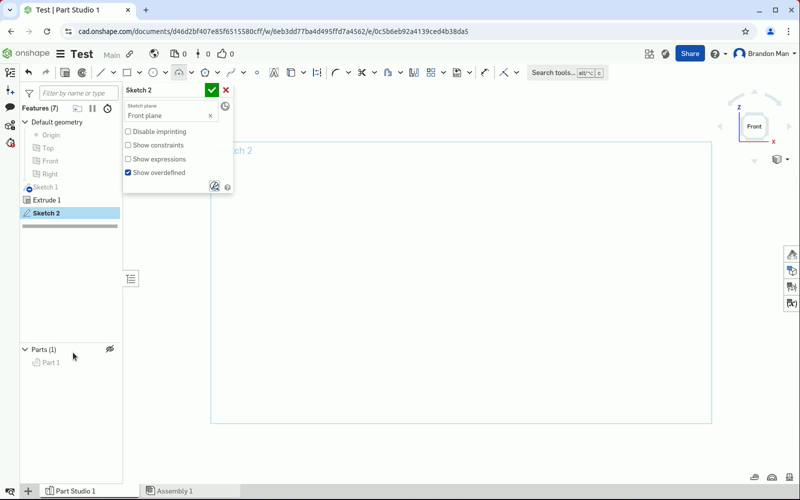
mouse_move(388, 315)
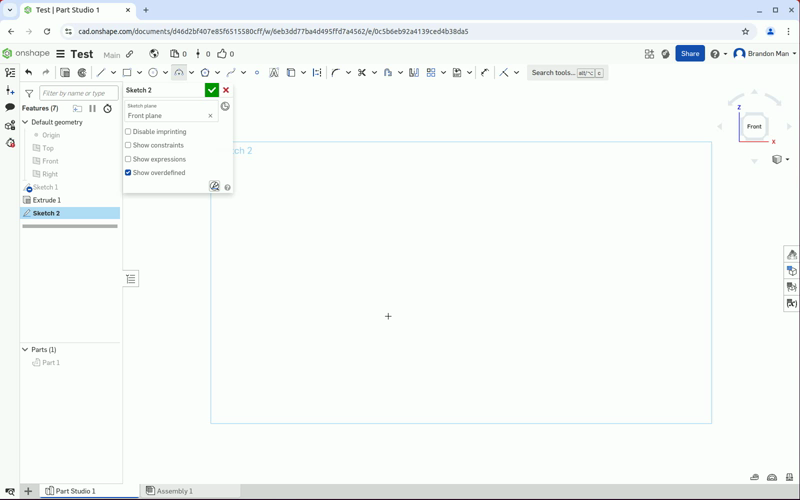
click(388, 315)
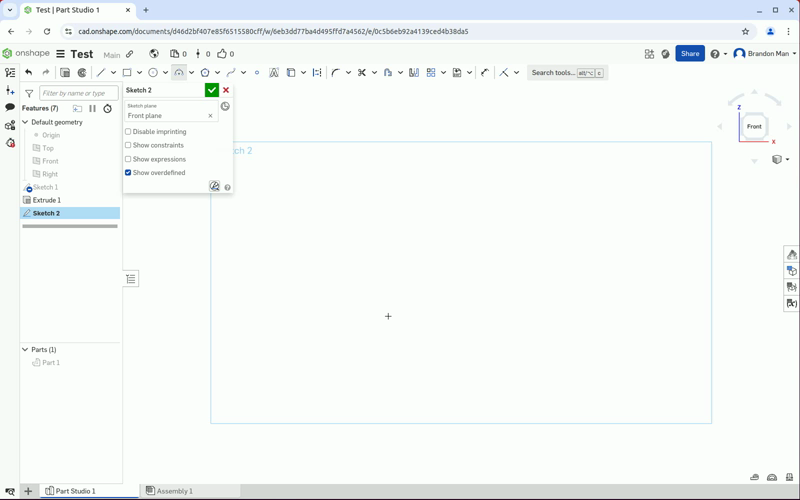
key_up(shift)
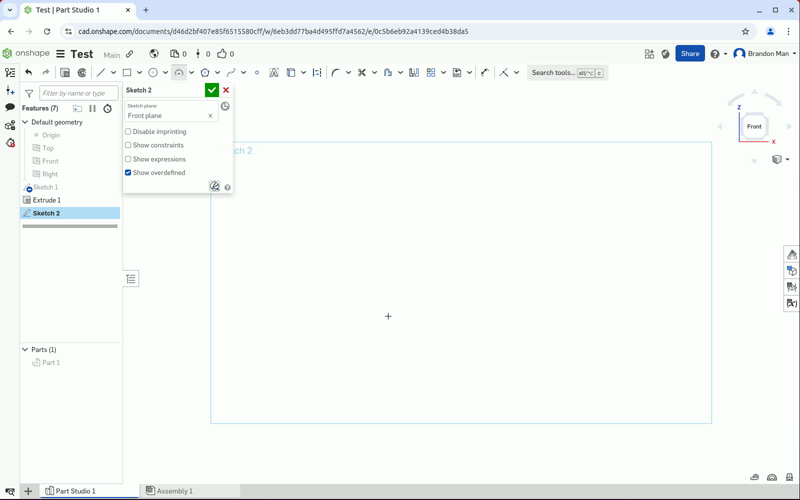
key_down(shift)
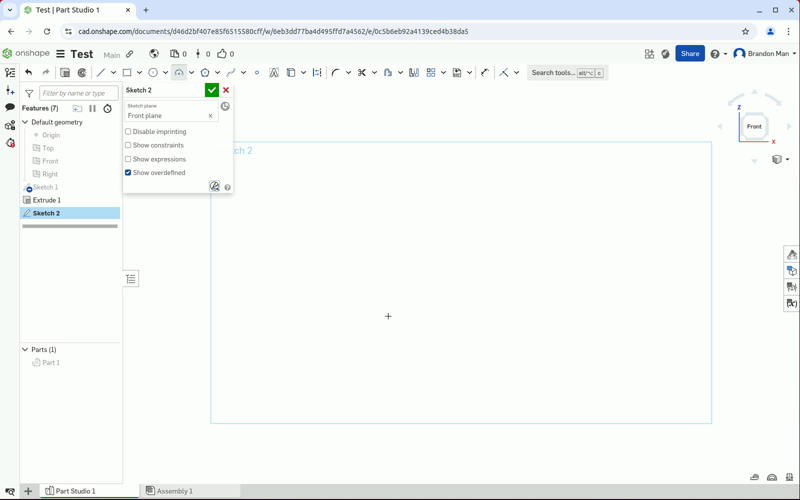
mouse_move(407, 323)
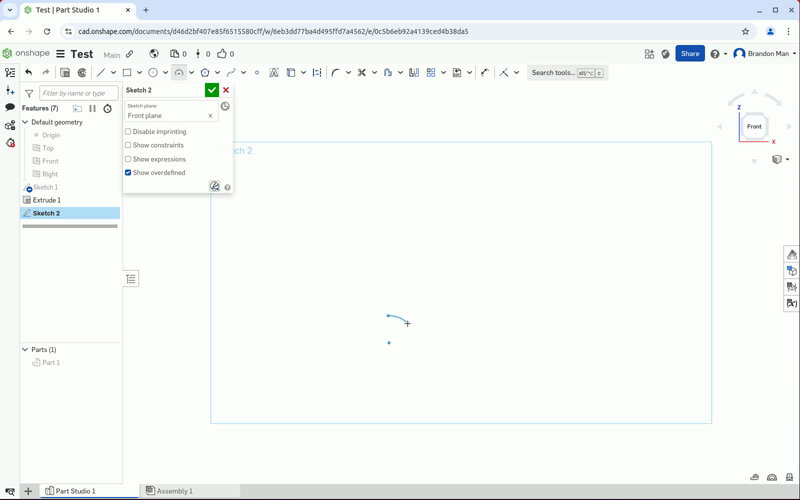
click(407, 323)
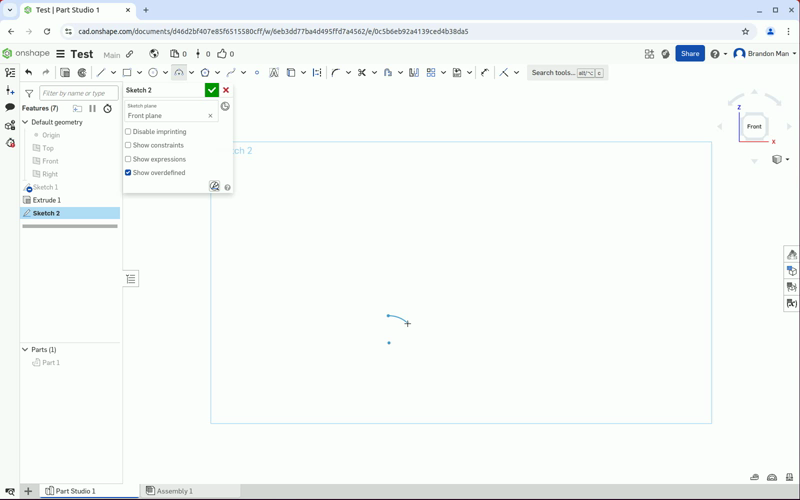
mouse_move(398, 316)
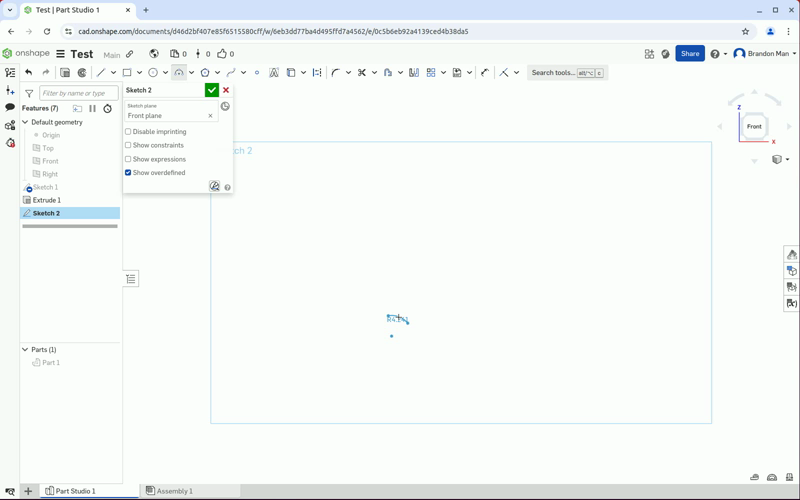
click(398, 316)
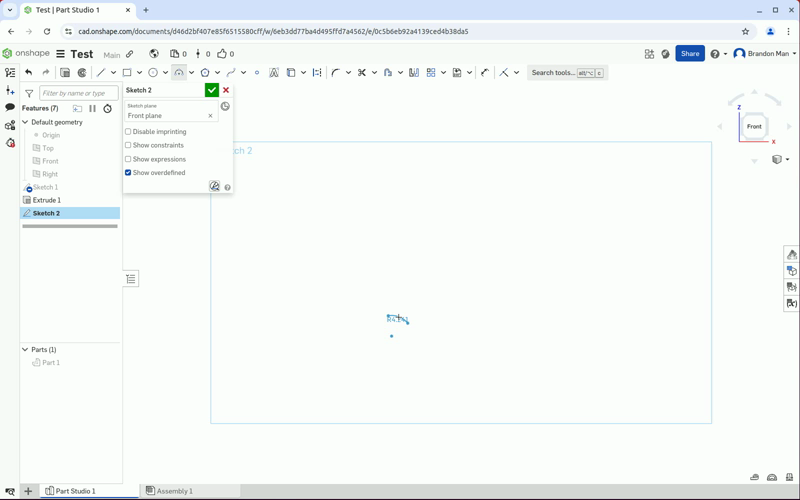
key_up(shift)
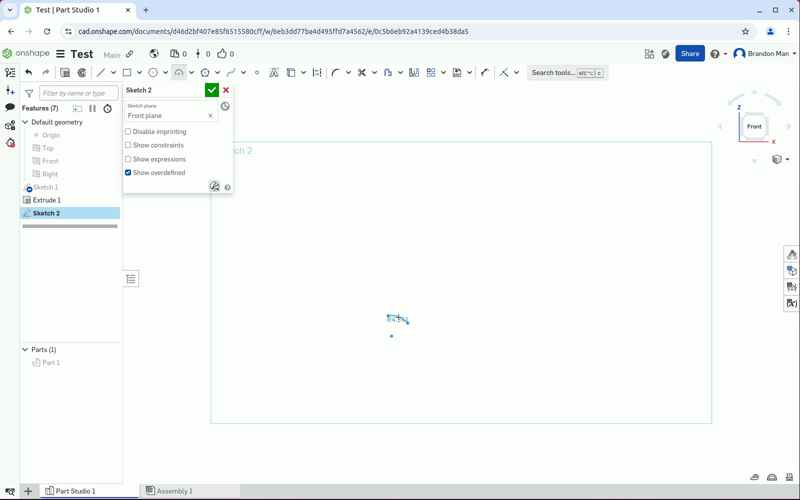
mouse_move(407, 323)
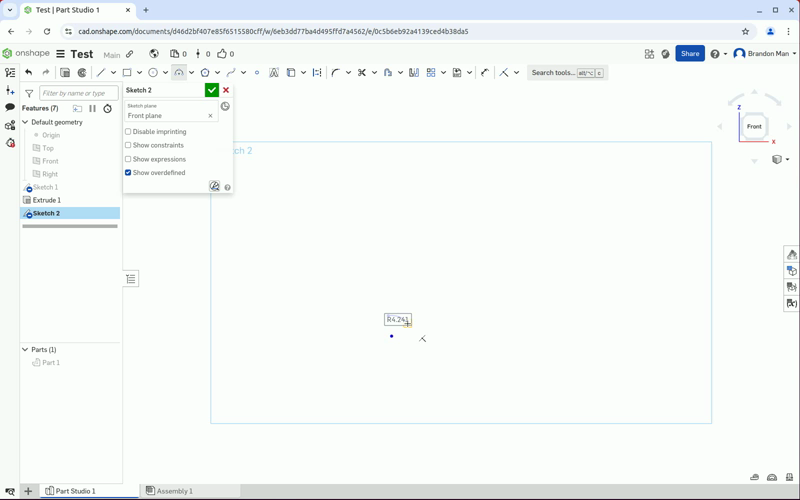
click(407, 323)
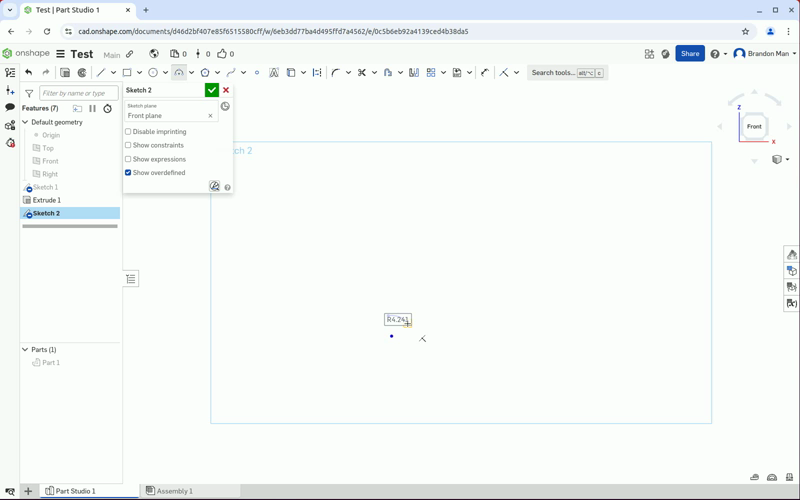
key_down(shift)
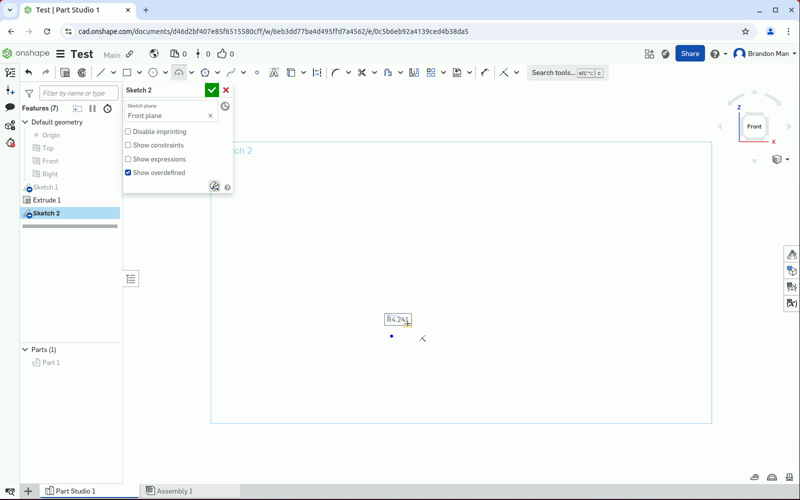
mouse_move(512, 323)
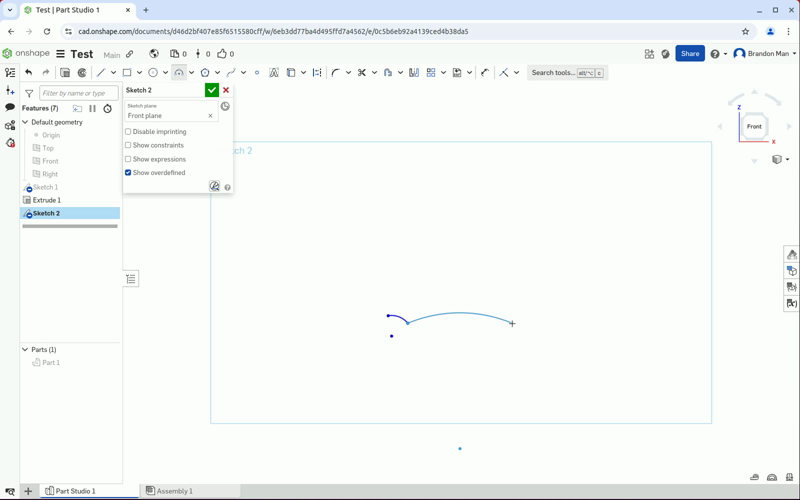
click(512, 323)
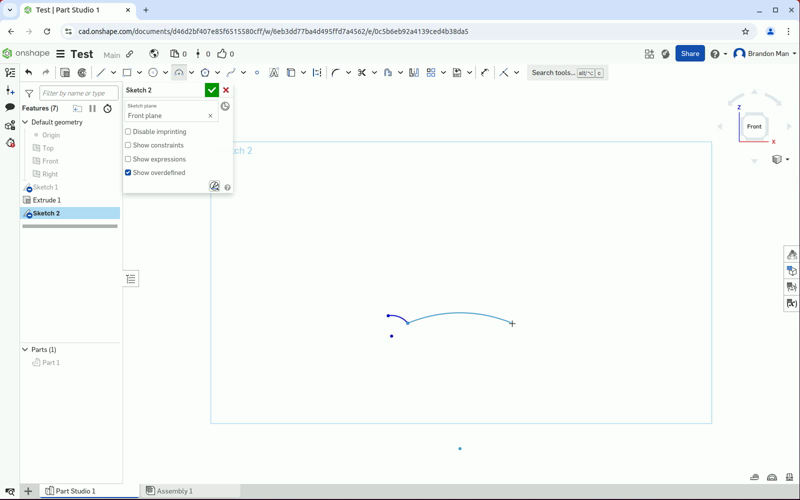
mouse_move(459, 349)
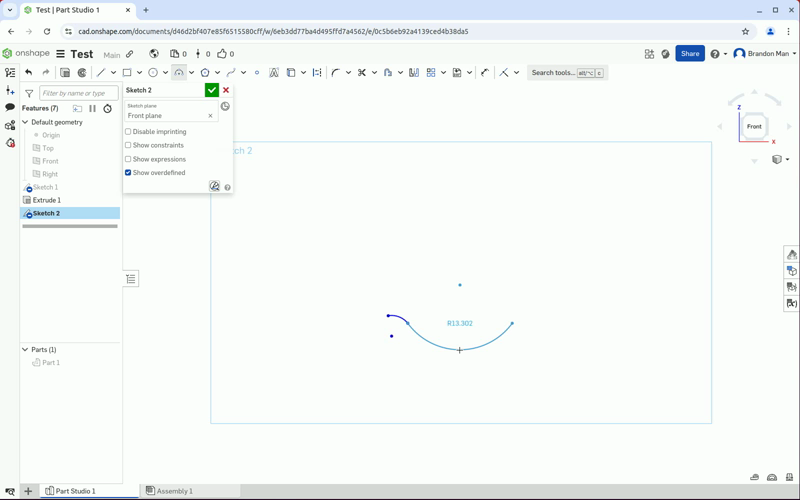
click(459, 349)
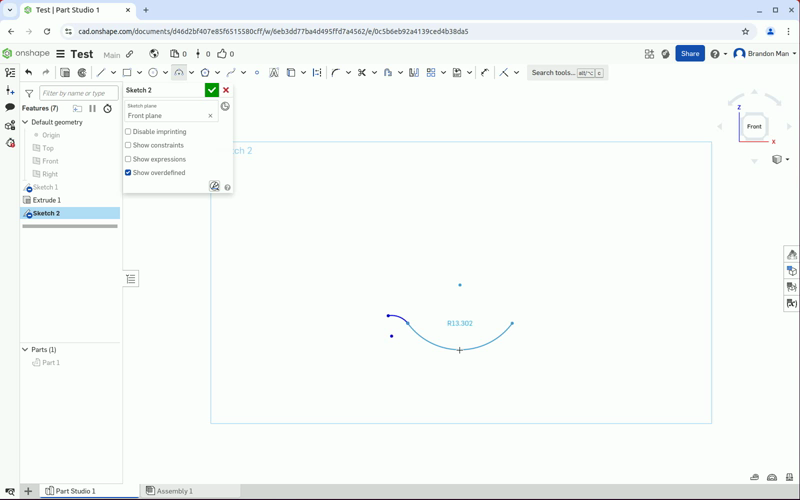
key_up(shift)
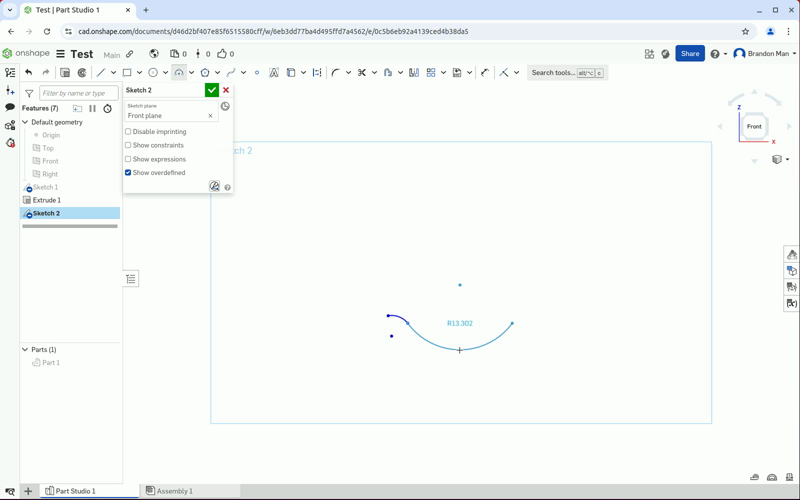
mouse_move(512, 323)
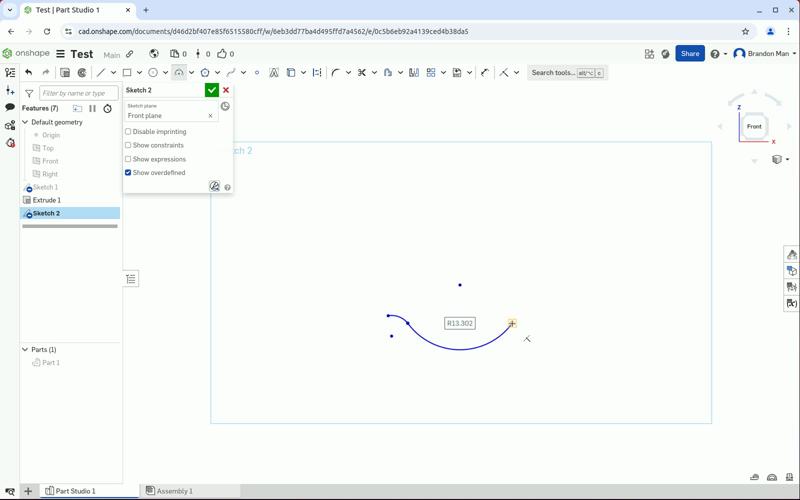
click(512, 323)
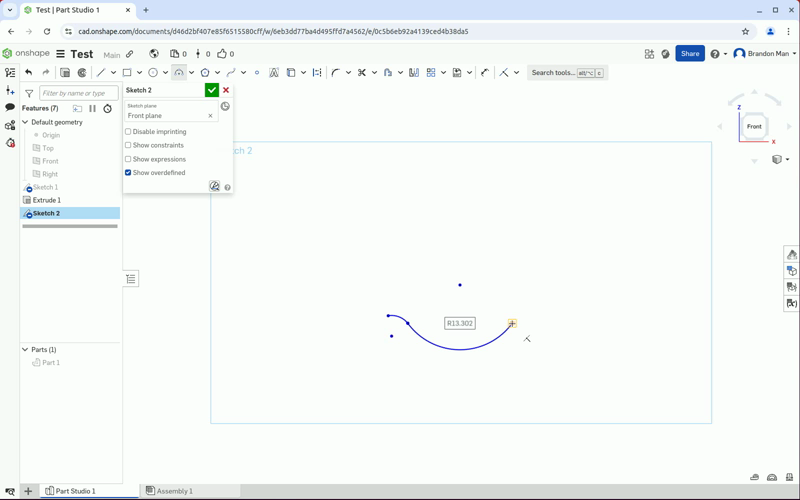
key_down(shift)
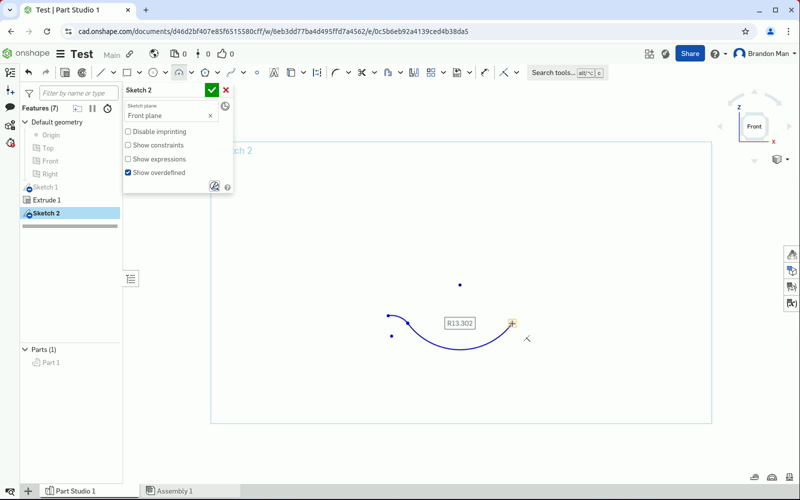
mouse_move(533, 315)
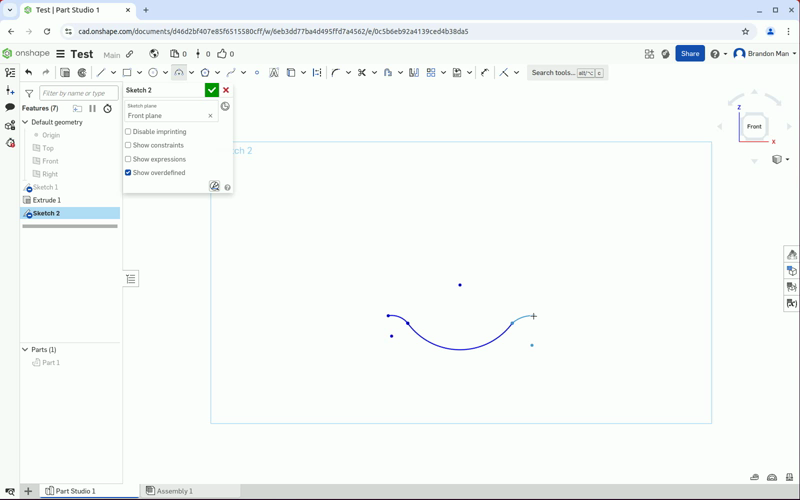
click(533, 315)
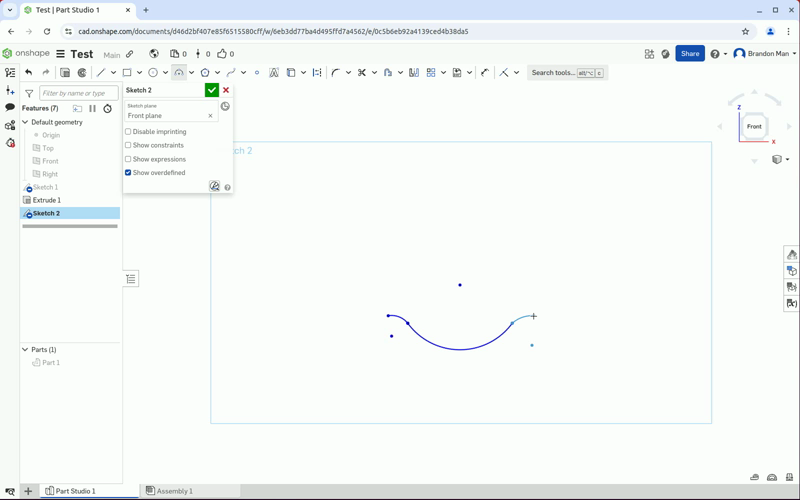
mouse_move(522, 316)
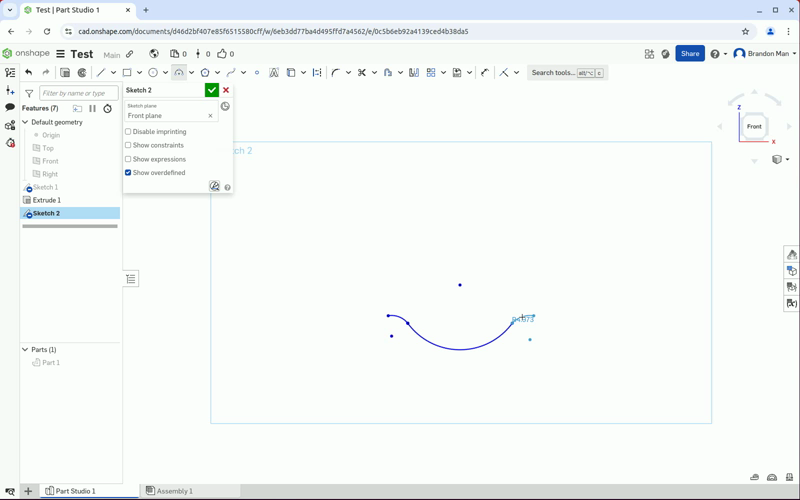
click(522, 316)
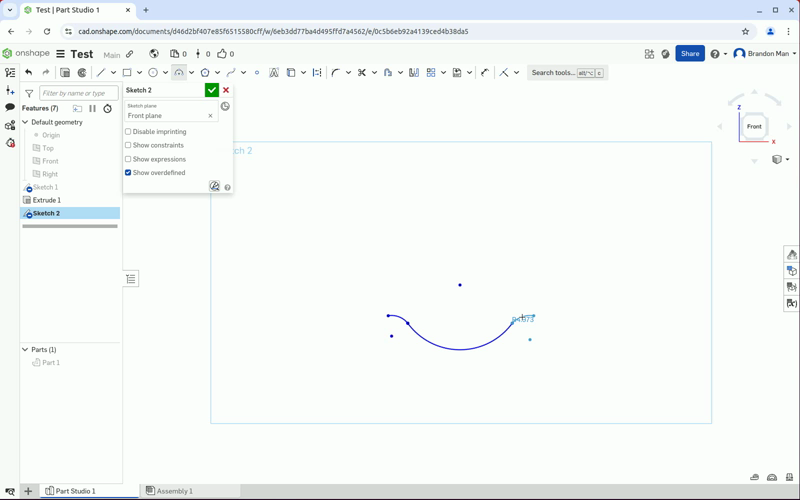
key_up(shift)
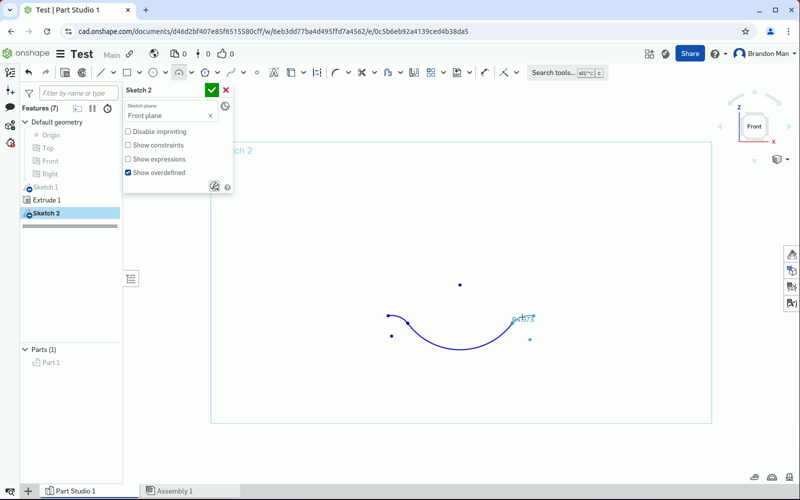
mouse_move(533, 315)
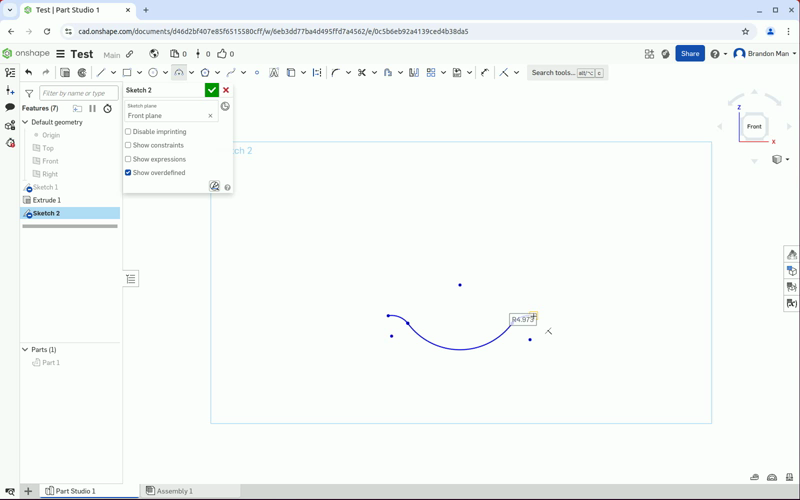
click(533, 315)
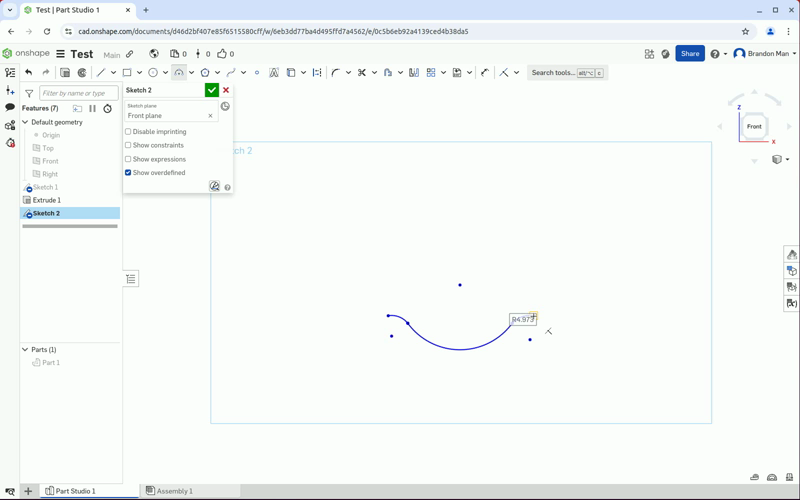
key_down(shift)
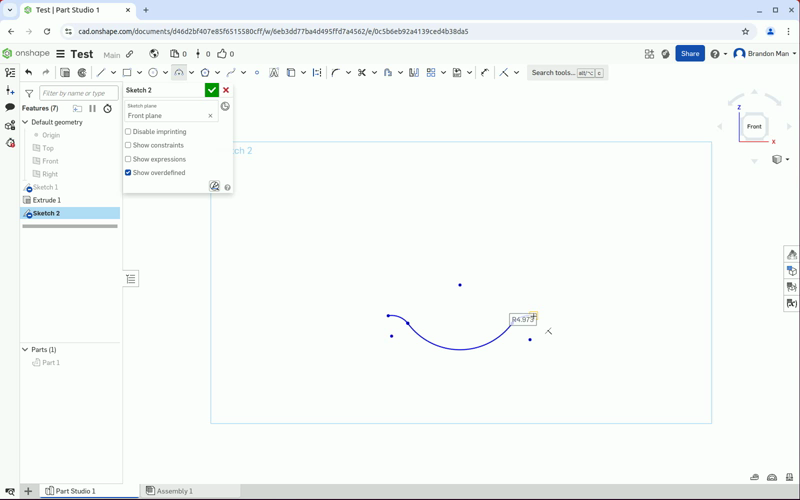
mouse_move(533, 251)
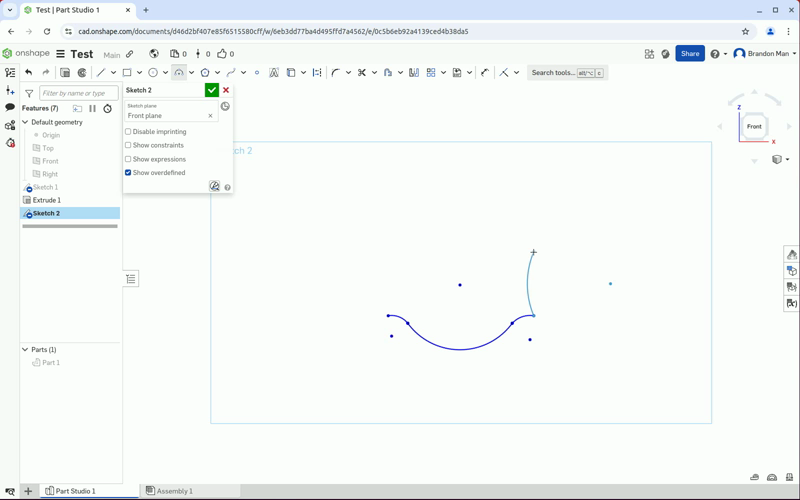
click(533, 251)
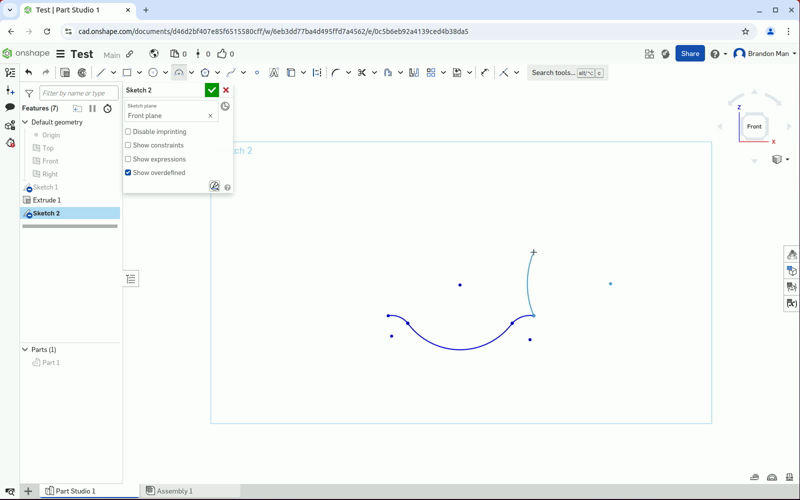
mouse_move(573, 283)
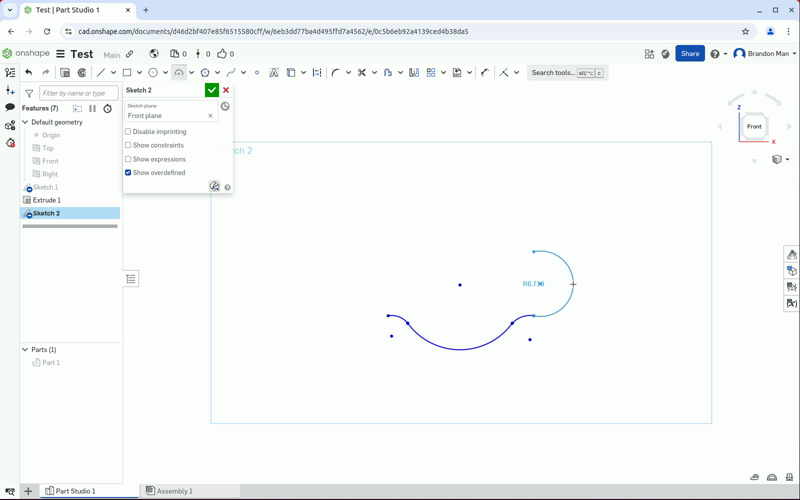
click(573, 283)
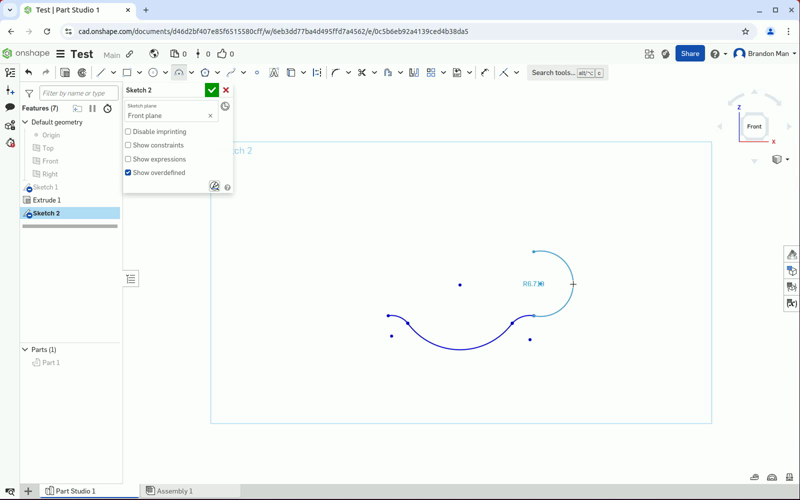
key_up(shift)
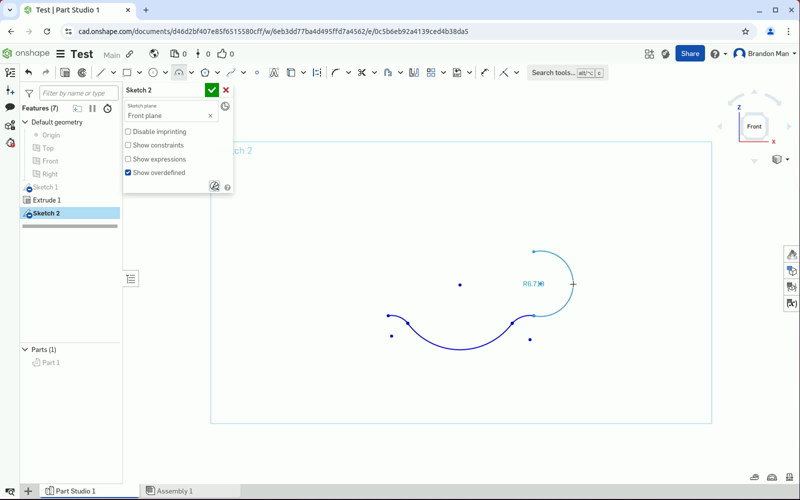
mouse_move(533, 251)
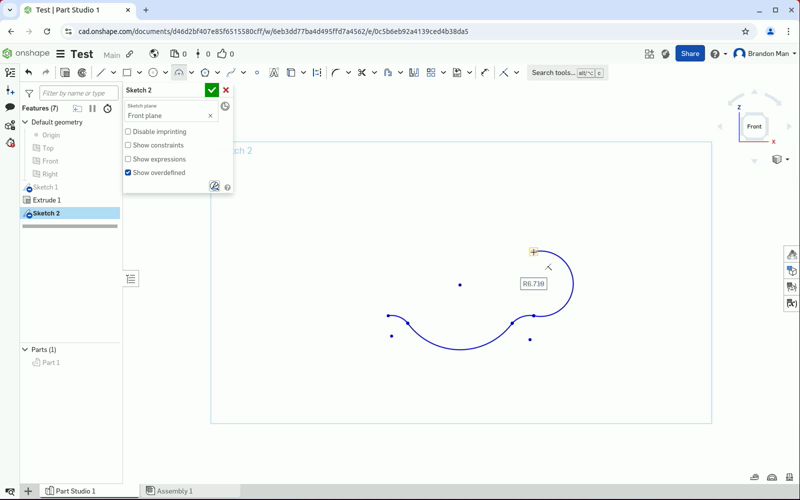
click(533, 251)
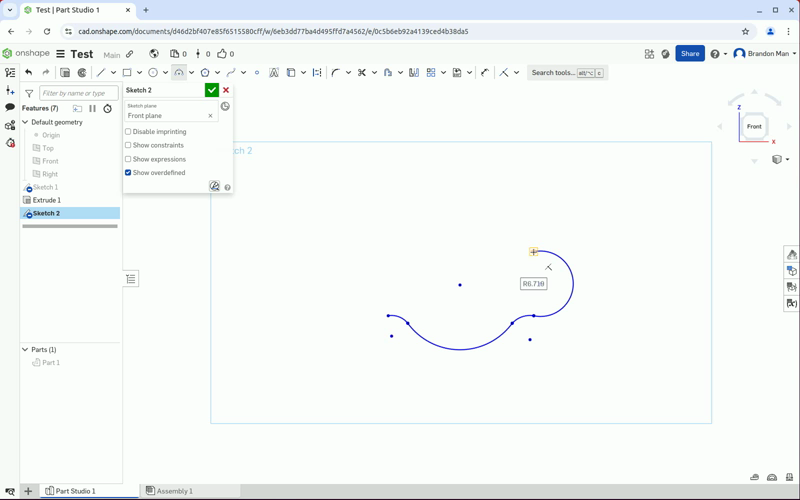
key_down(shift)
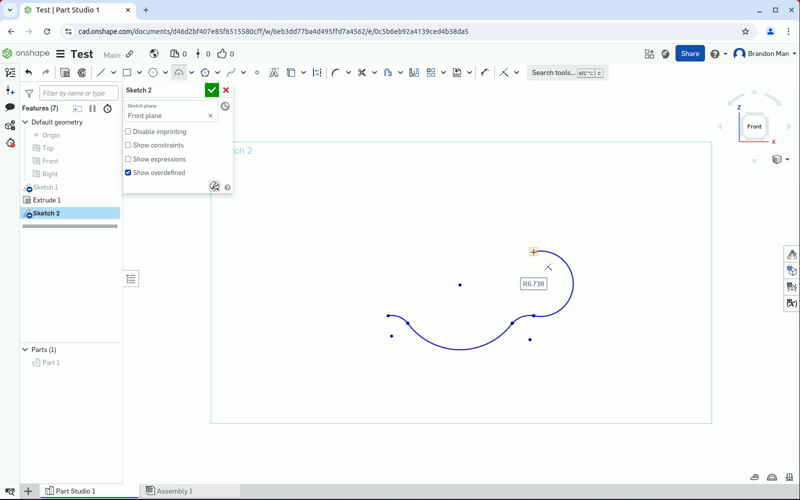
mouse_move(512, 243)
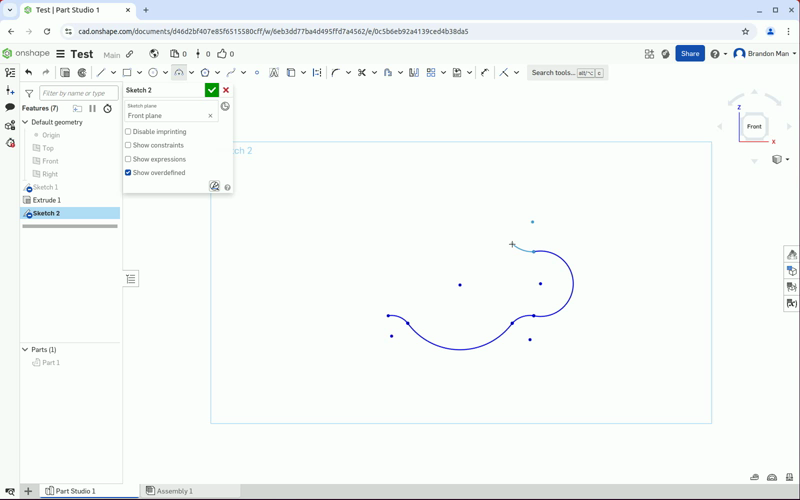
click(512, 243)
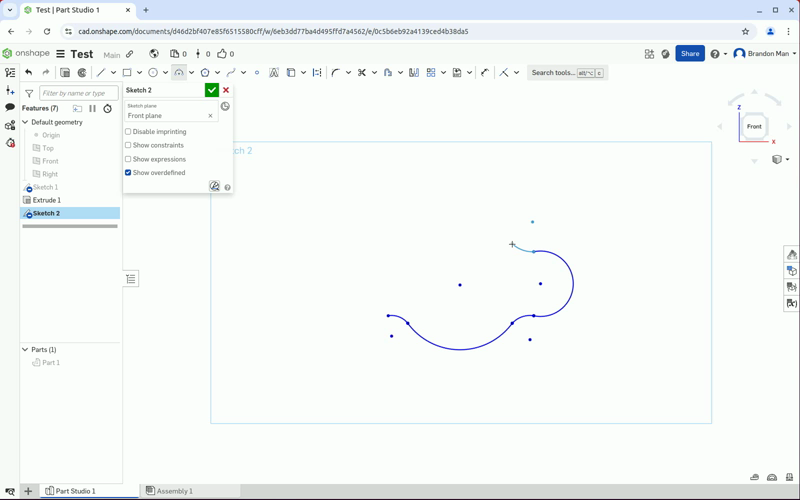
mouse_move(522, 250)
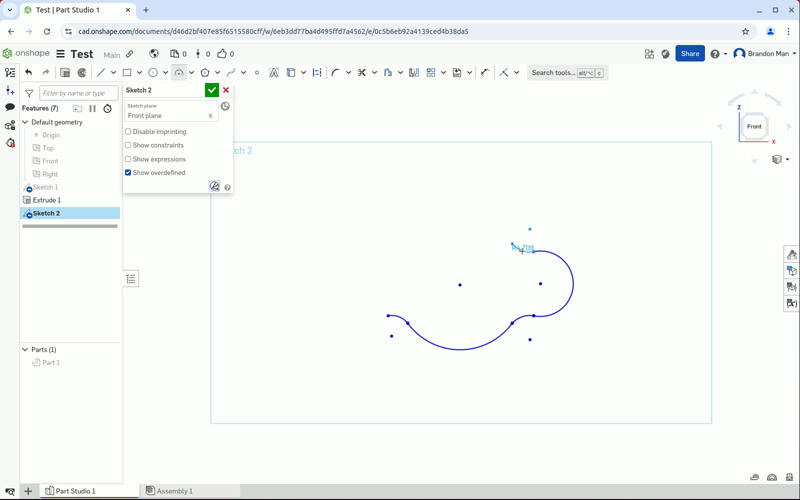
click(522, 250)
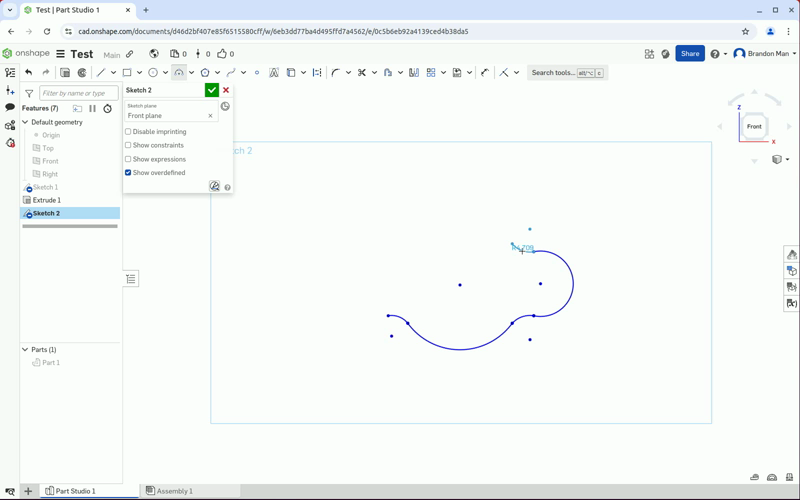
key_up(shift)
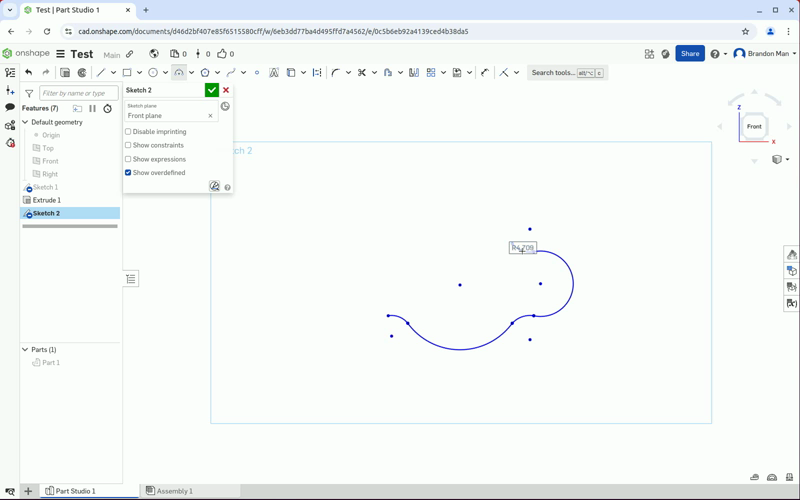
mouse_move(512, 243)
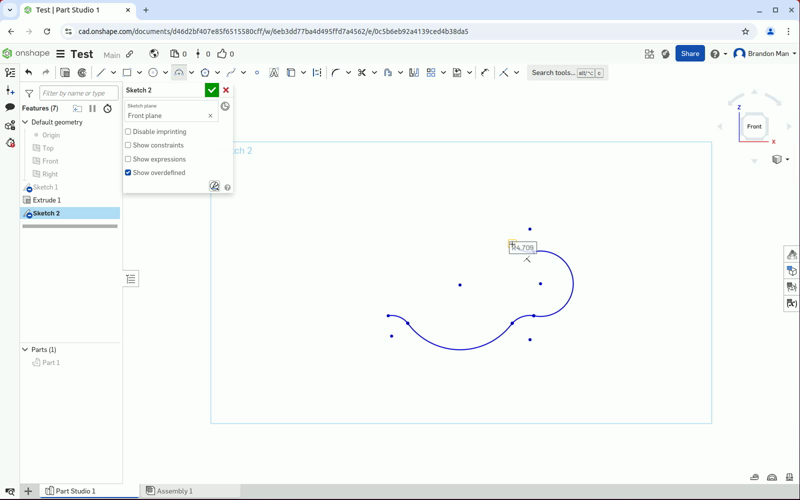
click(512, 243)
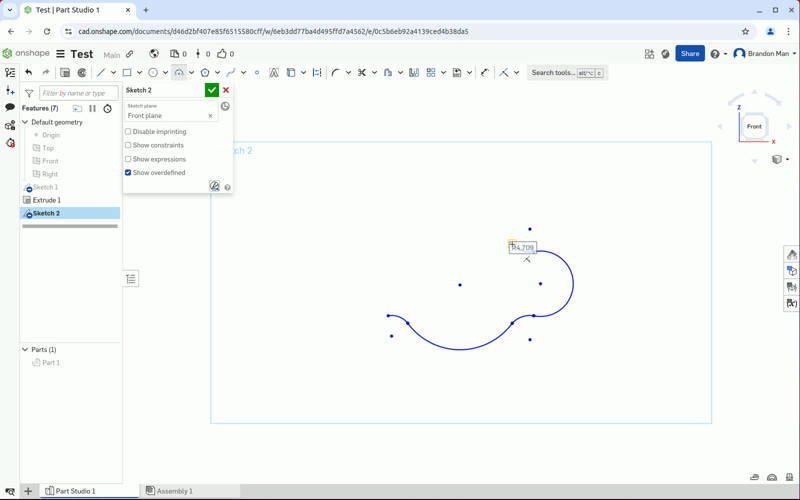
key_down(shift)
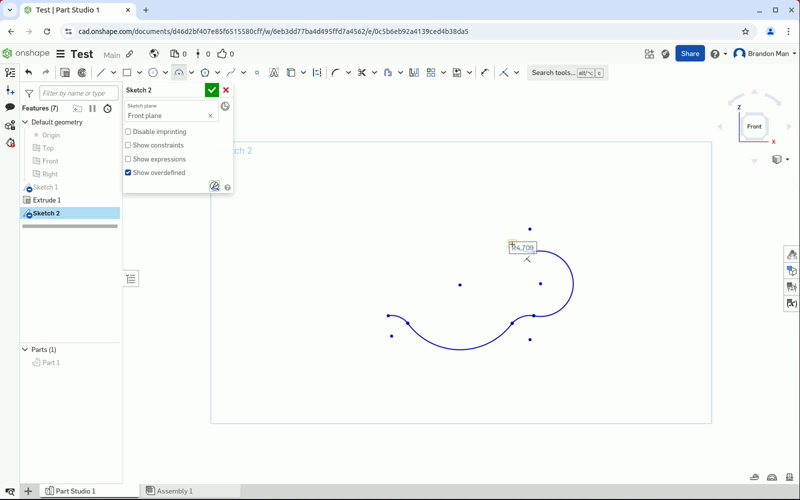
mouse_move(407, 243)
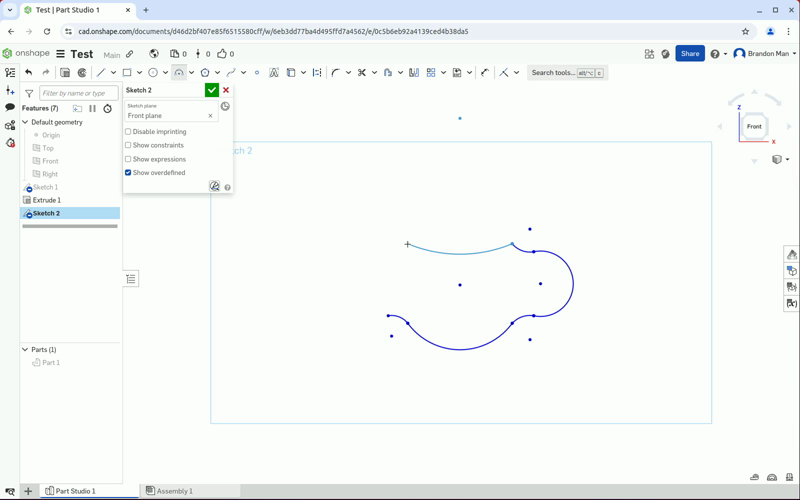
click(407, 243)
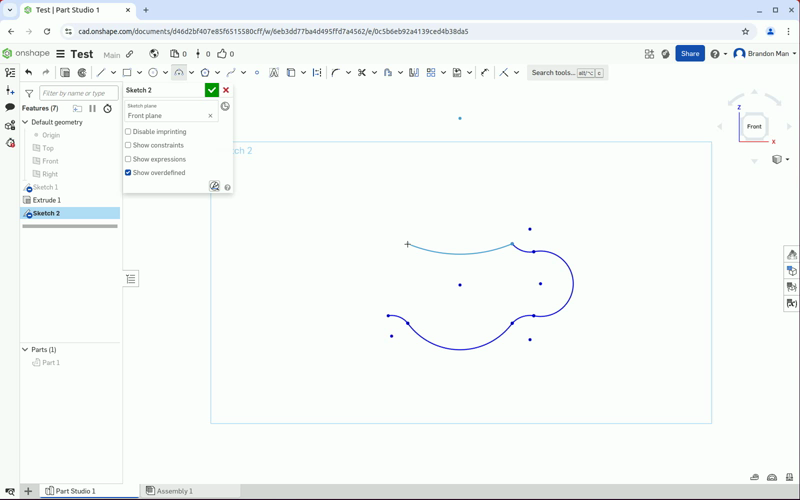
mouse_move(459, 218)
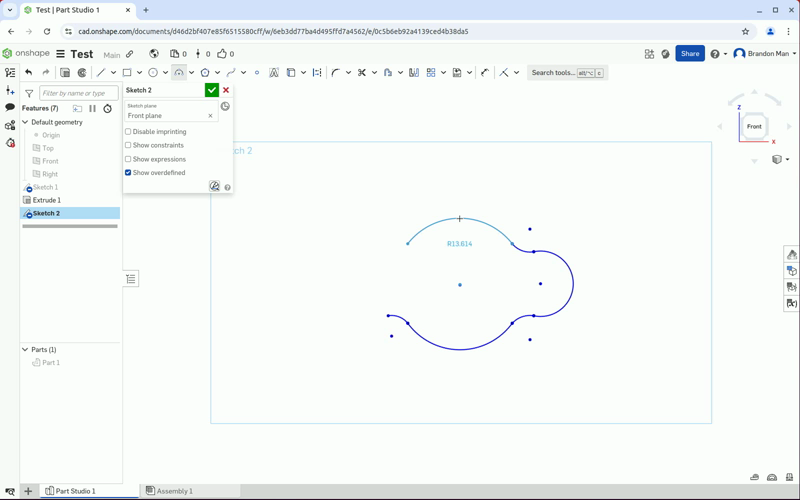
click(459, 218)
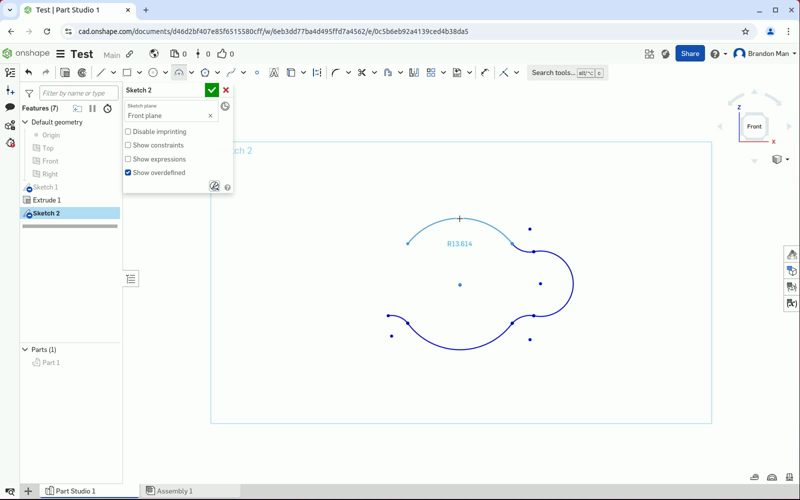
key_up(shift)
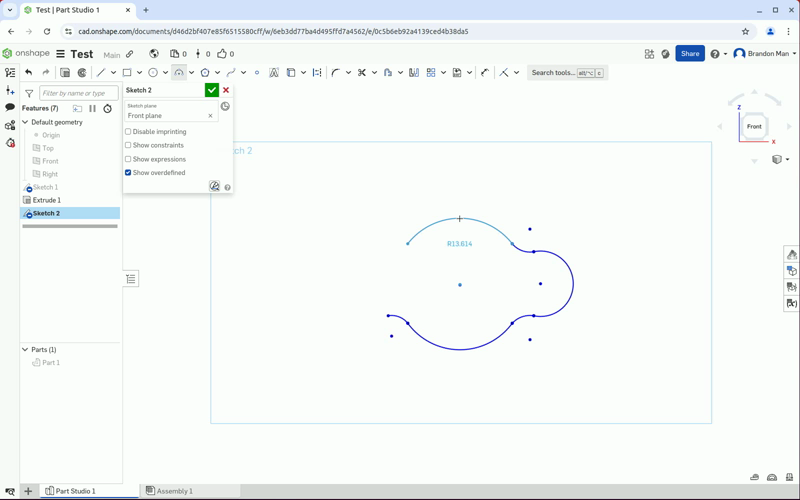
mouse_move(407, 243)
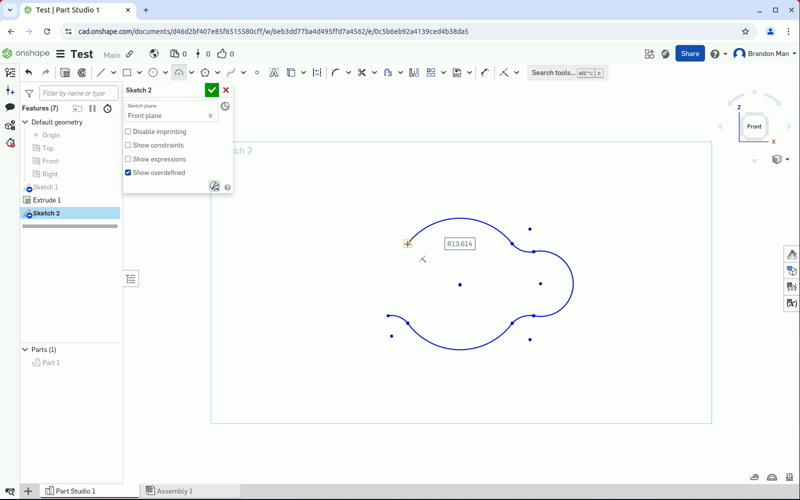
click(407, 243)
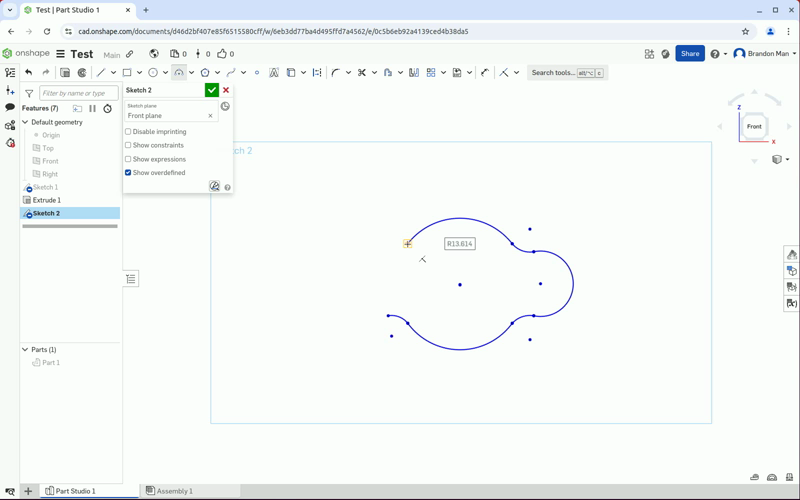
key_down(shift)
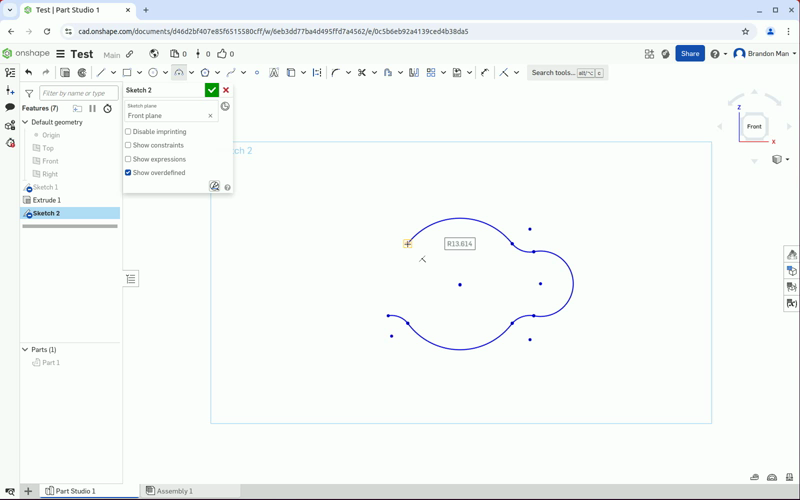
mouse_move(388, 251)
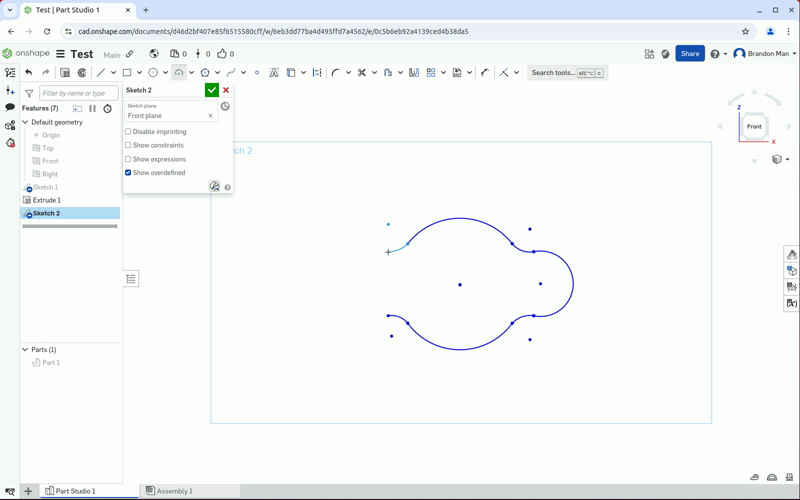
click(388, 251)
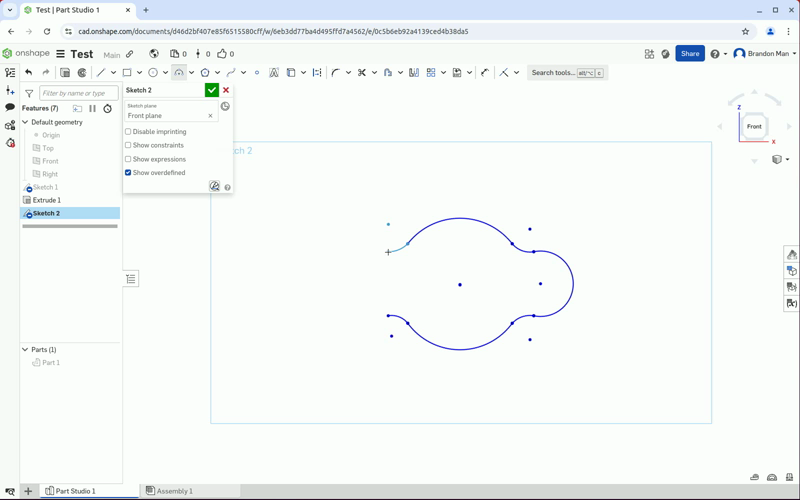
mouse_move(398, 250)
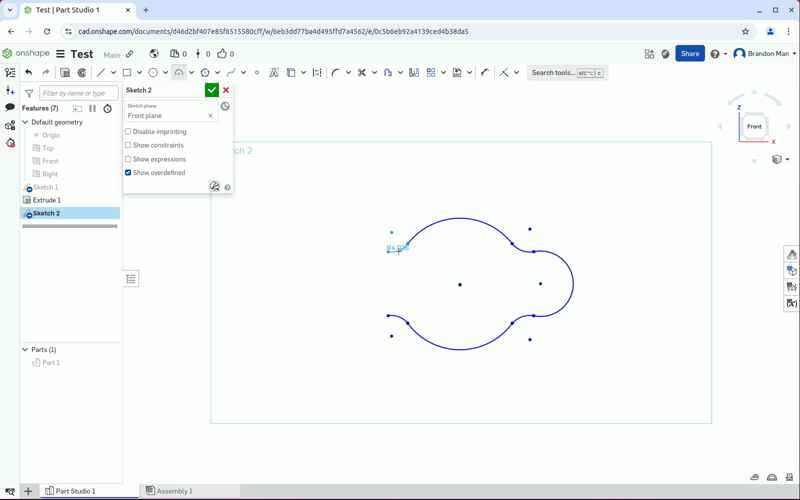
click(398, 250)
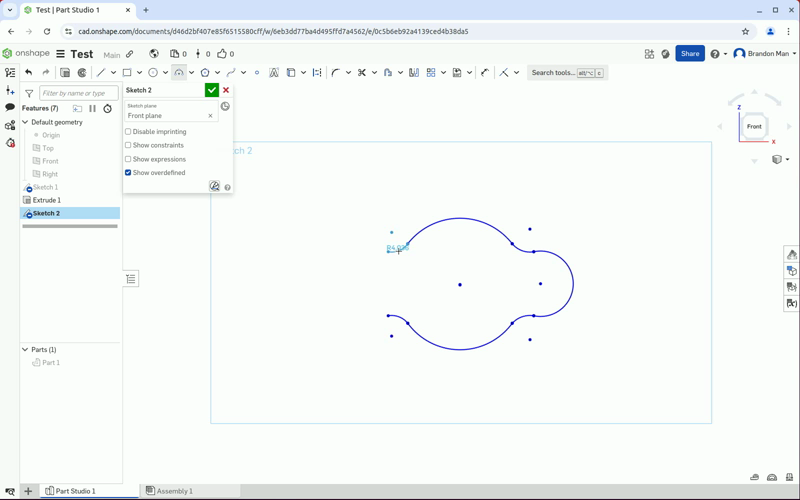
key_up(shift)
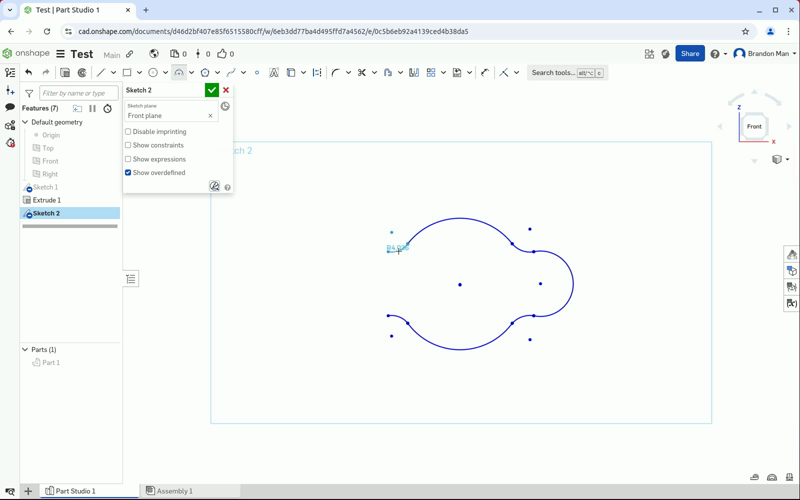
mouse_move(388, 251)
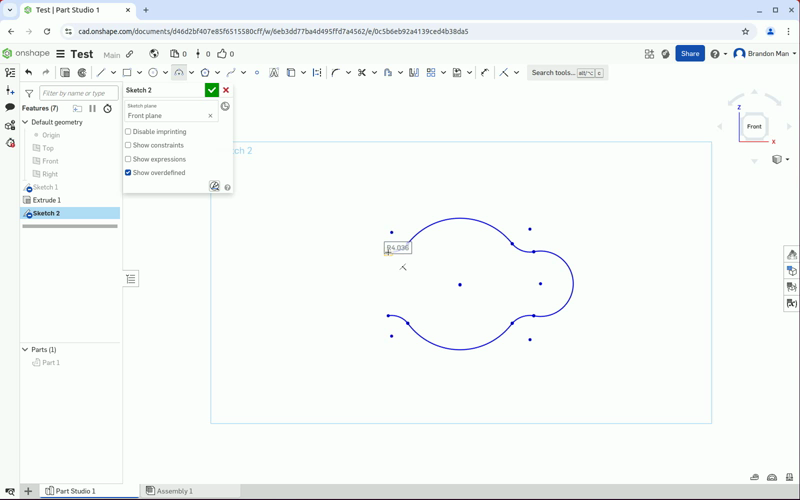
click(388, 251)
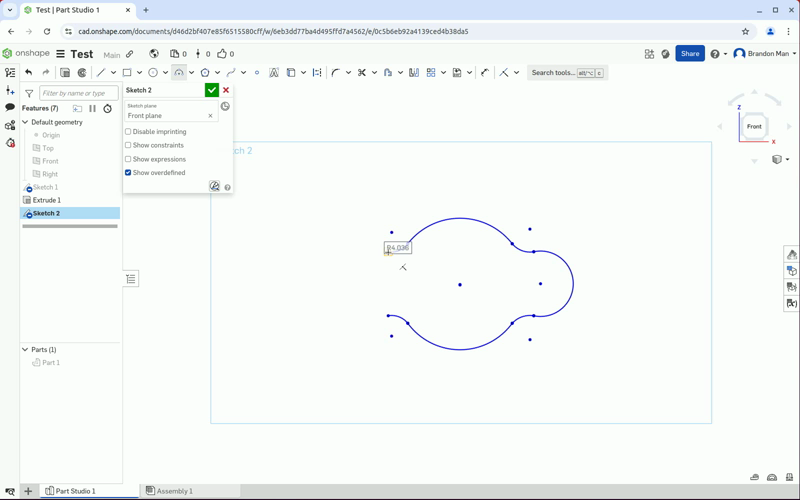
mouse_move(388, 315)
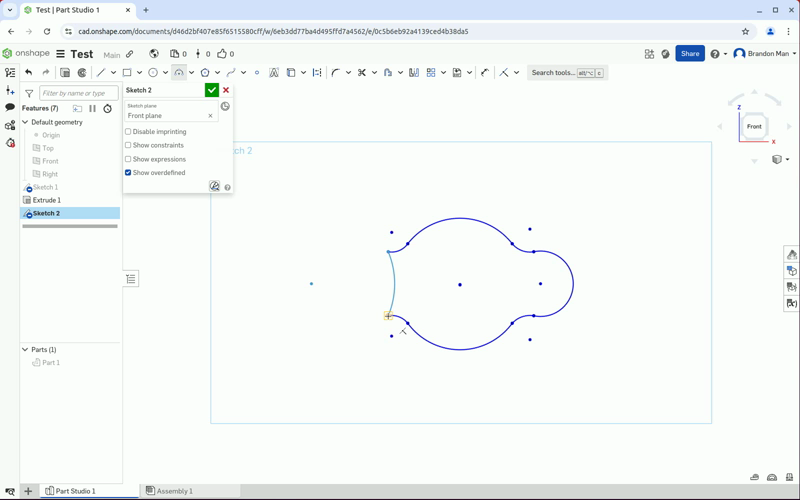
click(388, 315)
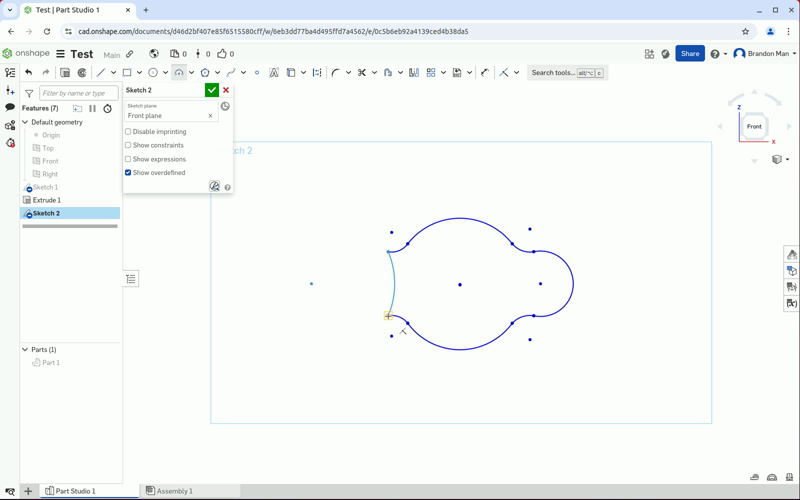
key_down(shift)
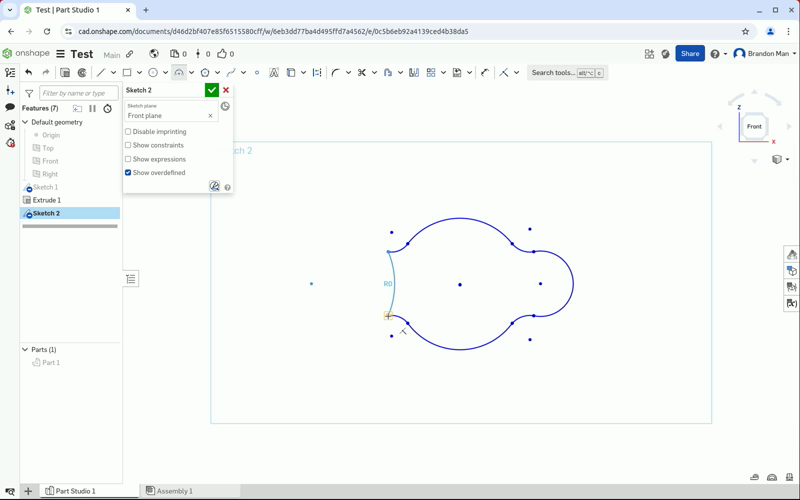
mouse_move(348, 283)
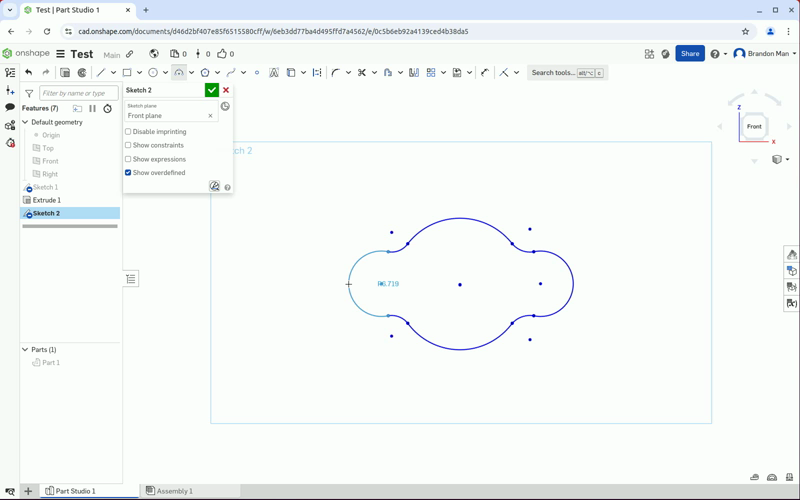
click(348, 283)
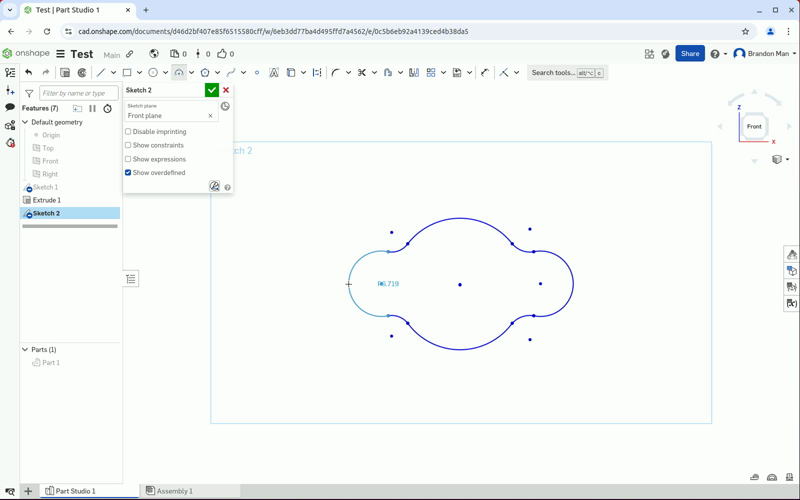
key_up(shift)
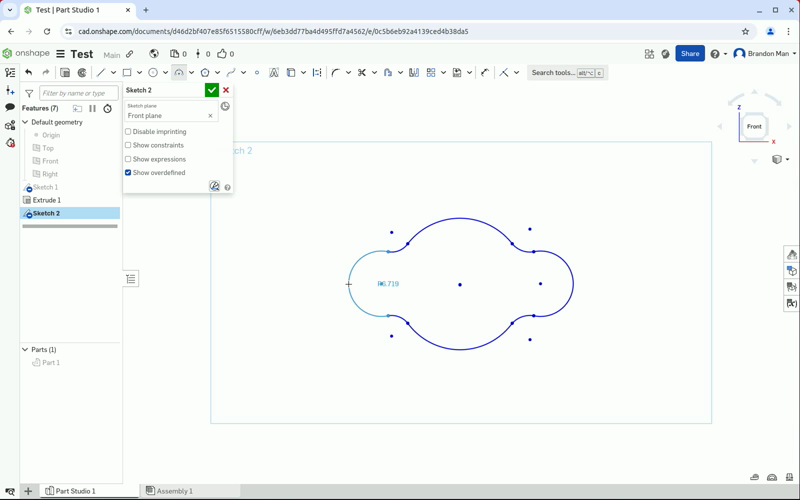
key(esc)
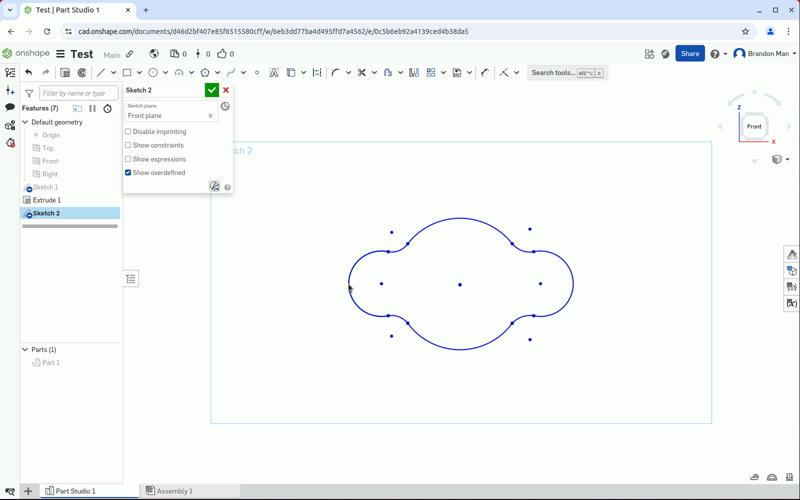
key(c)
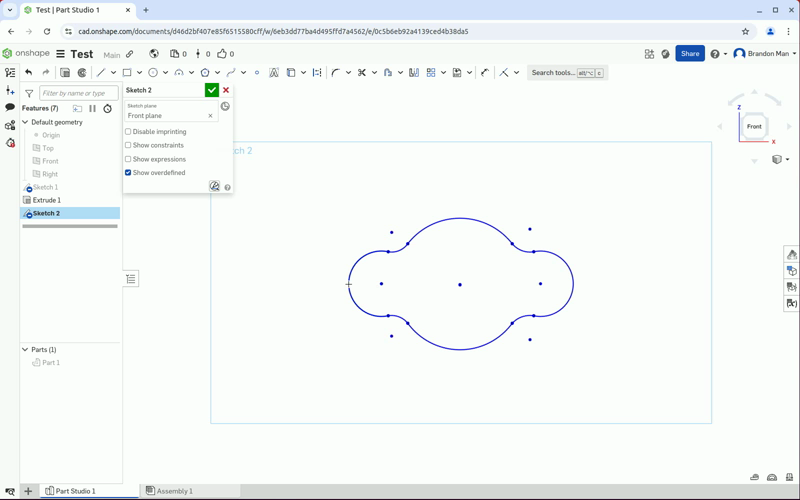
key_down(shift)
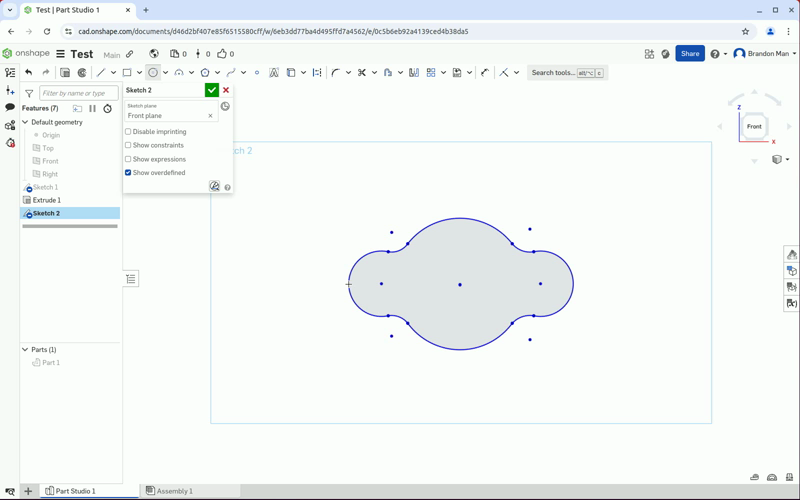
mouse_move(382, 282)
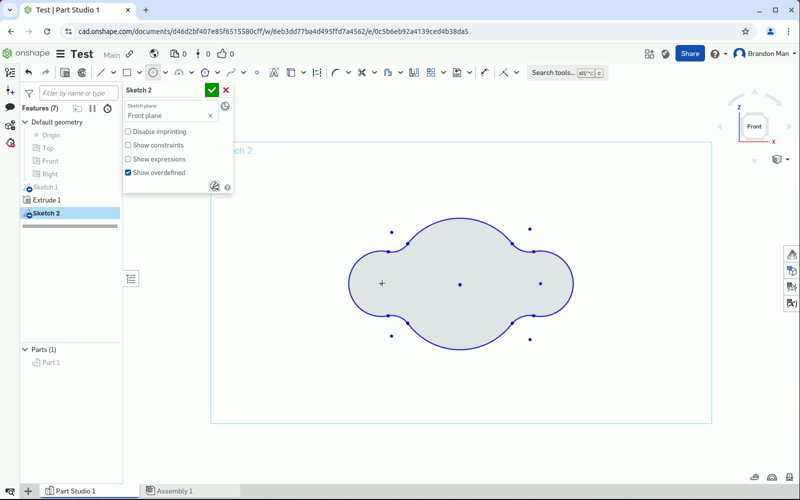
scroll(6)
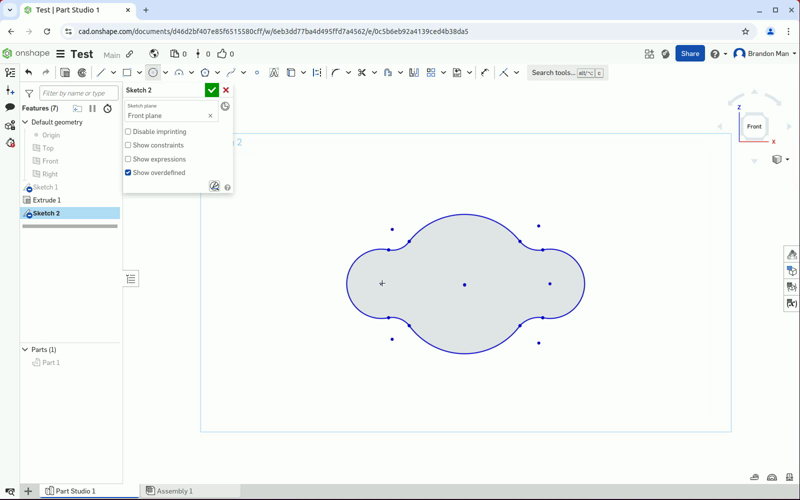
scroll(6)
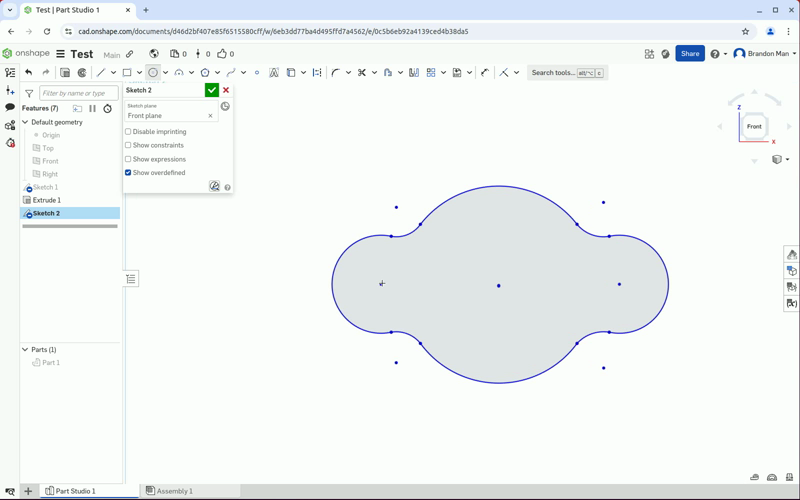
scroll(6)
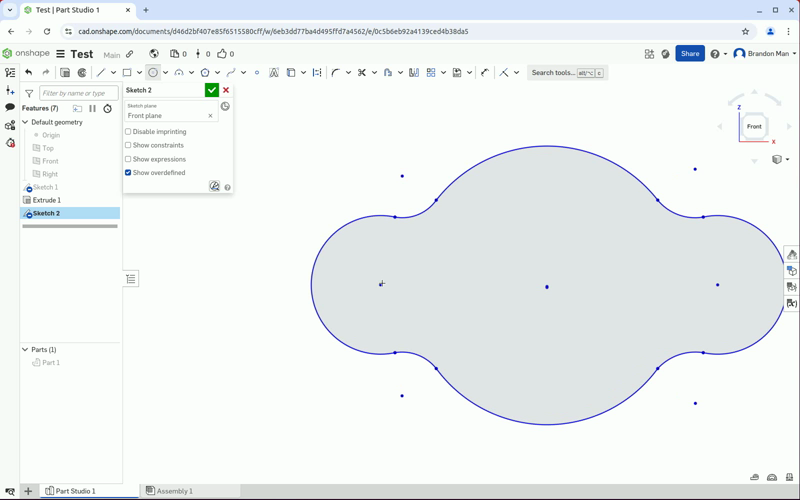
scroll(6)
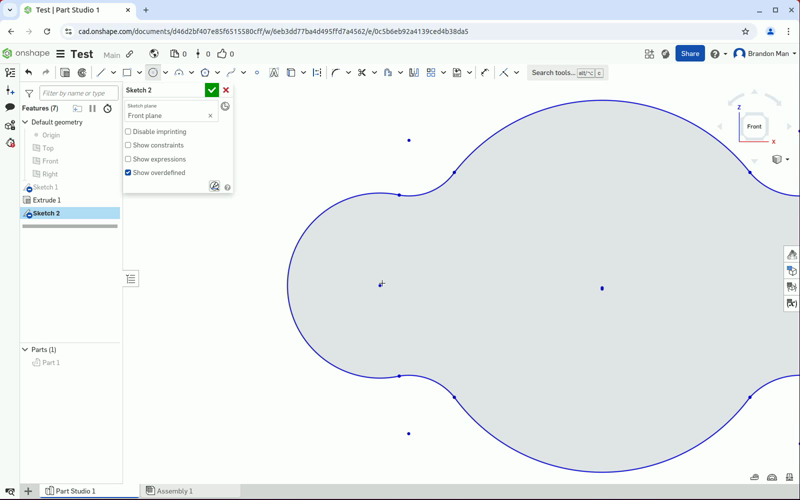
scroll(6)
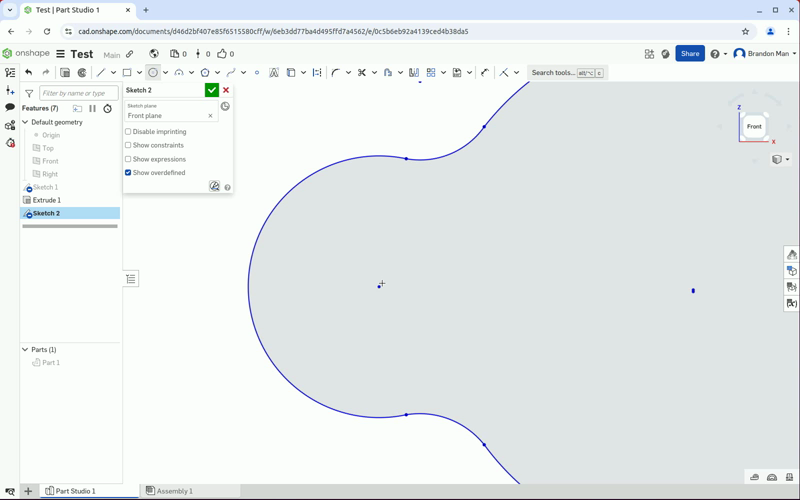
scroll(6)
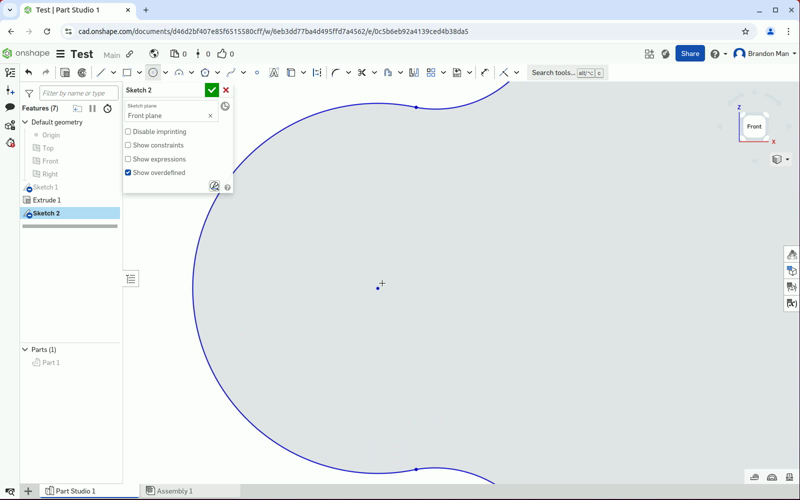
scroll(6)
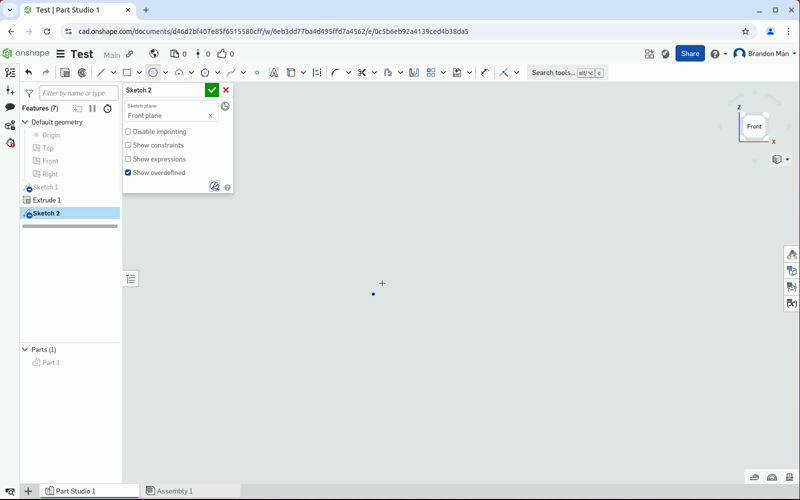
click(382, 282)
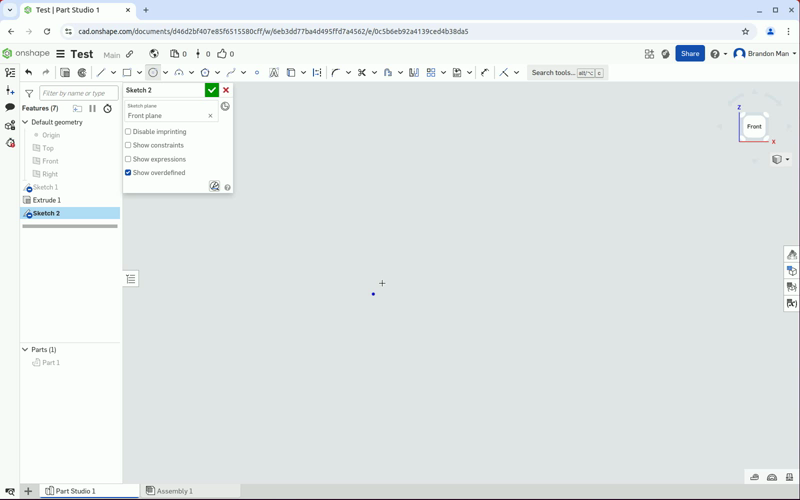
scroll(-6)
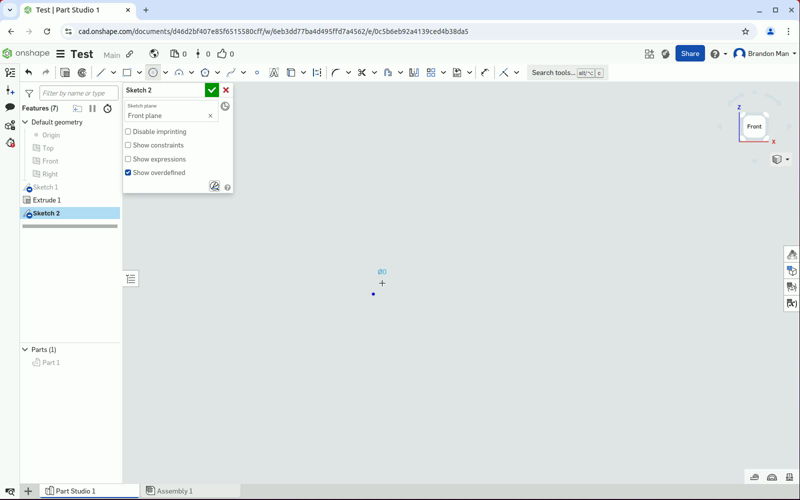
scroll(-6)
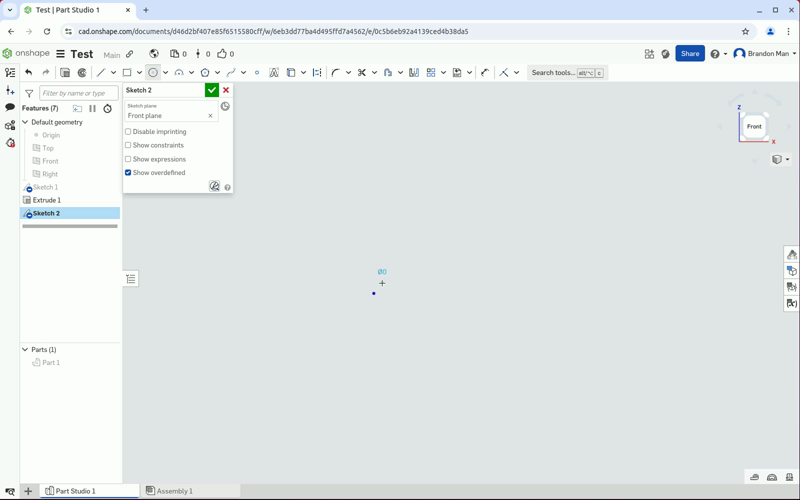
scroll(-6)
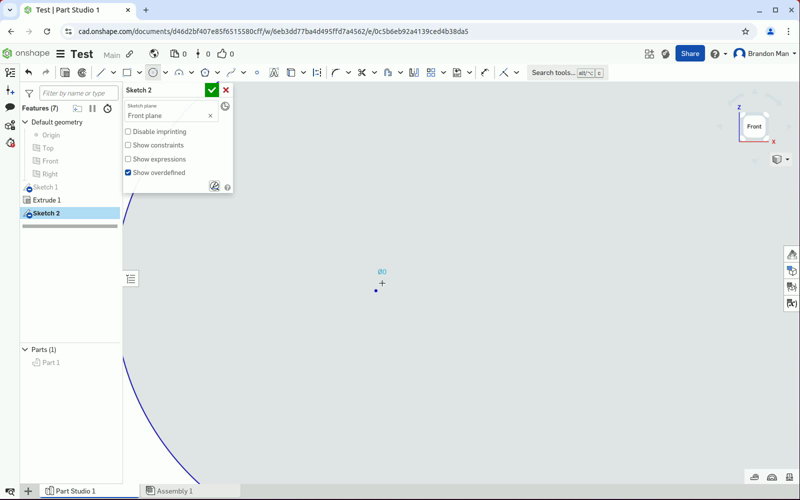
scroll(-6)
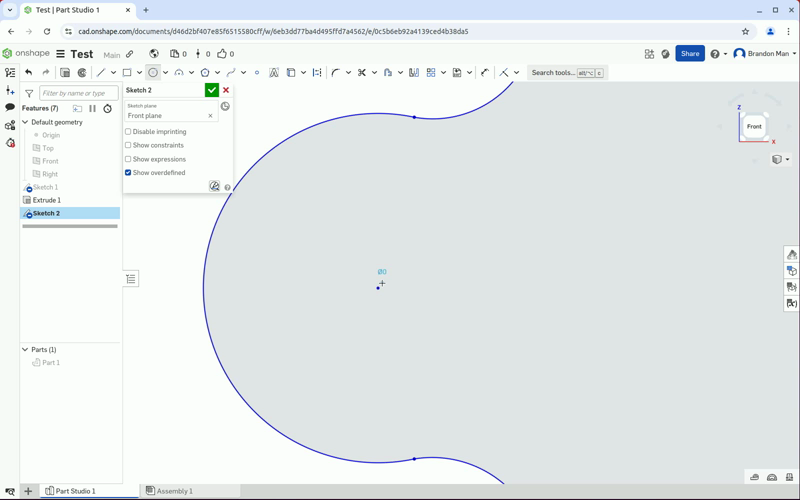
scroll(-6)
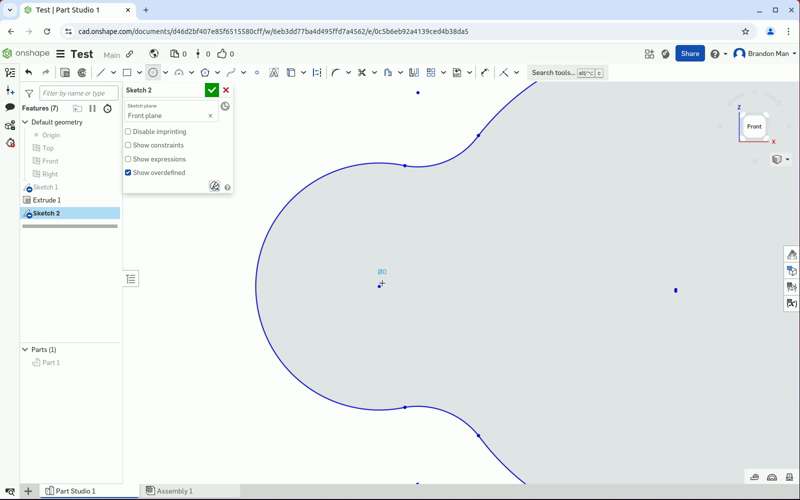
scroll(-6)
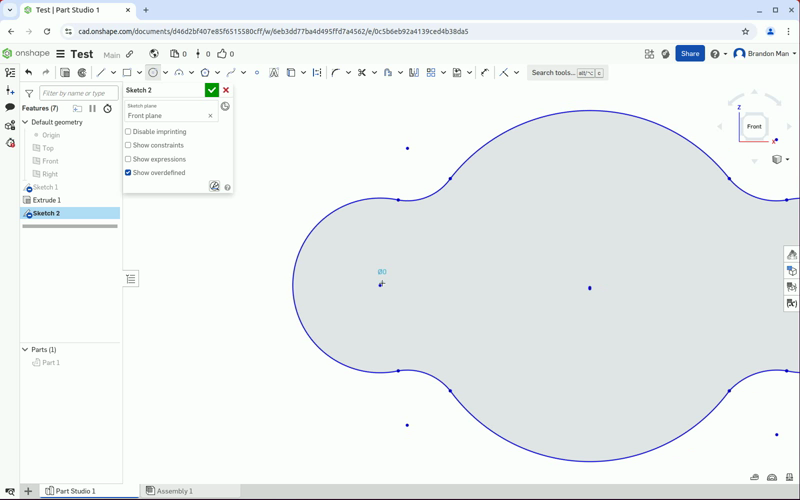
scroll(-6)
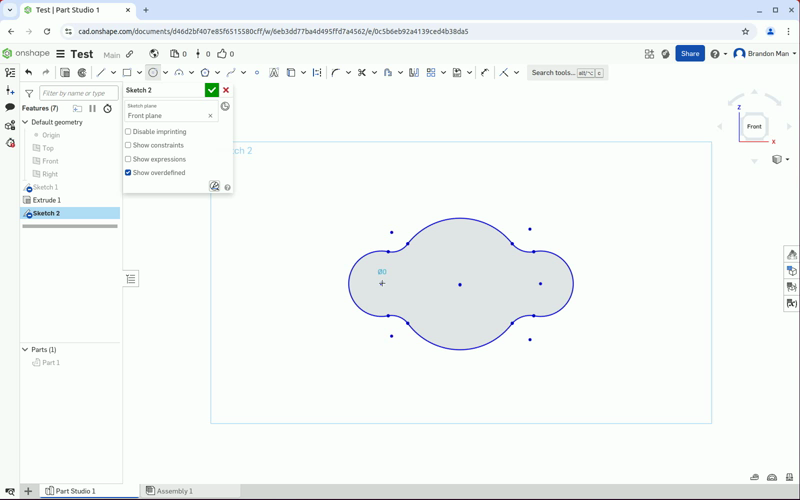
key_up(shift)
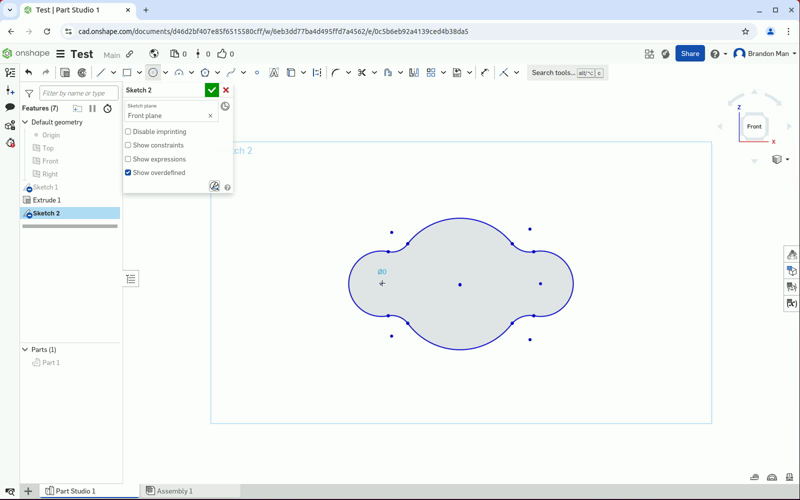
mouse_move(395, 282)
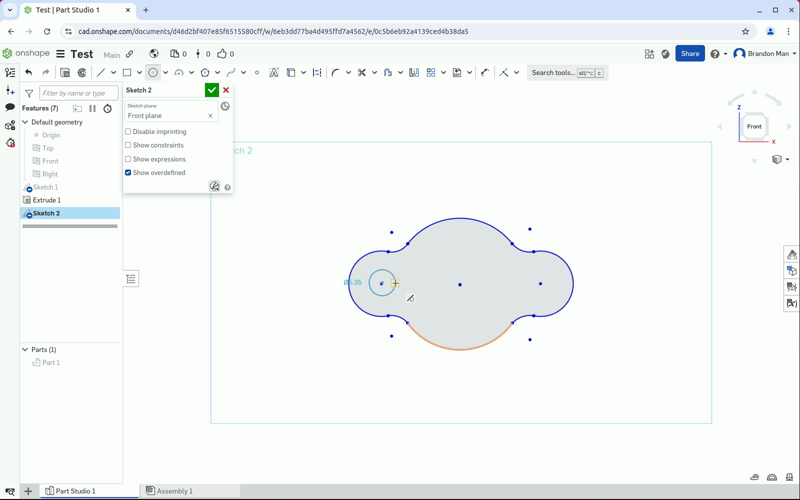
click(395, 282)
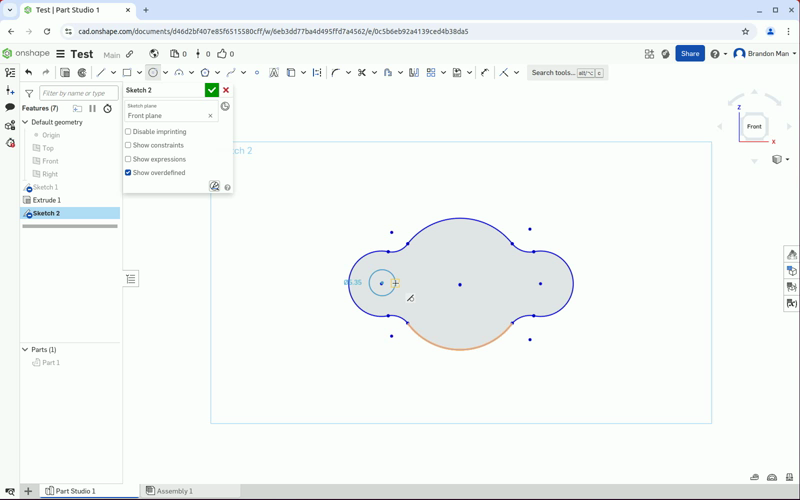
key(esc)
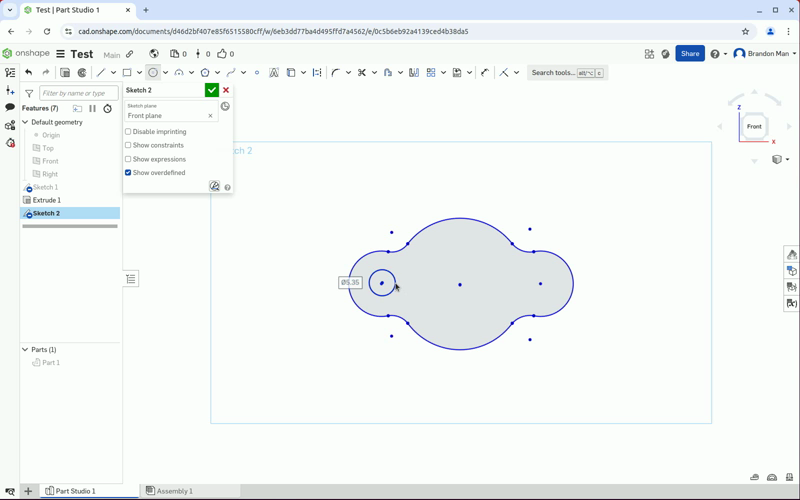
key(c)
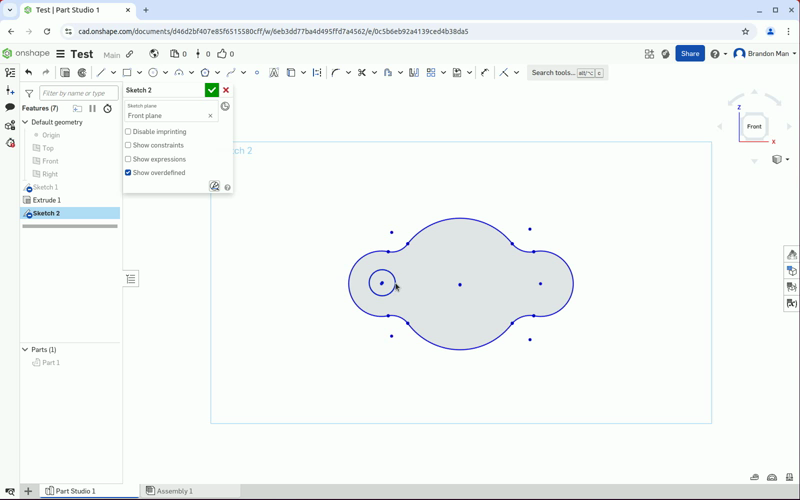
key_down(shift)
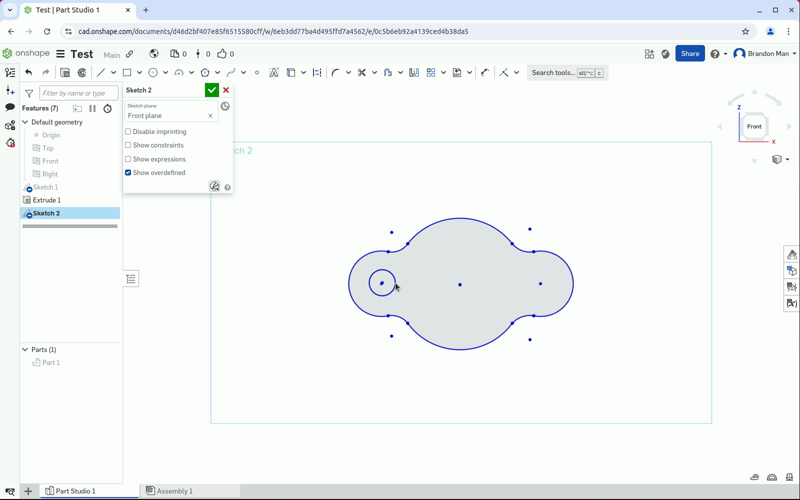
mouse_move(459, 282)
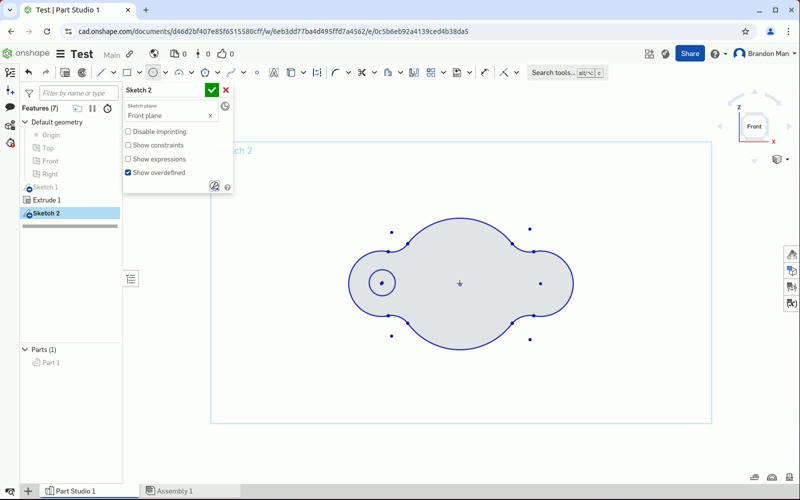
scroll(6)
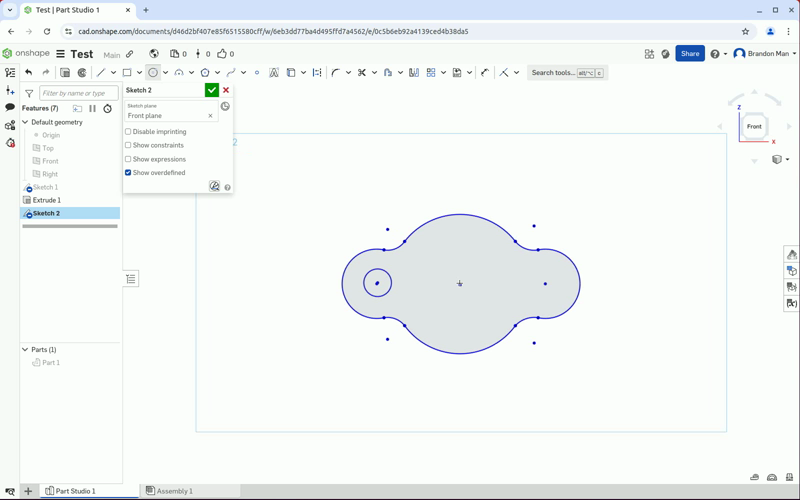
scroll(6)
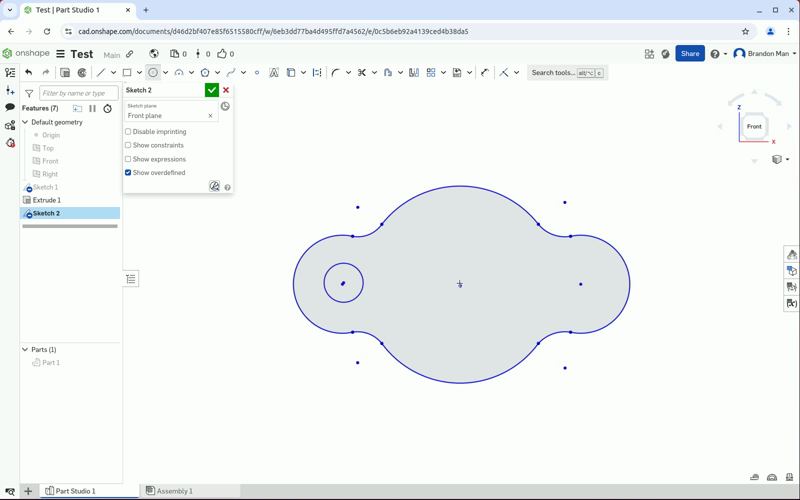
scroll(6)
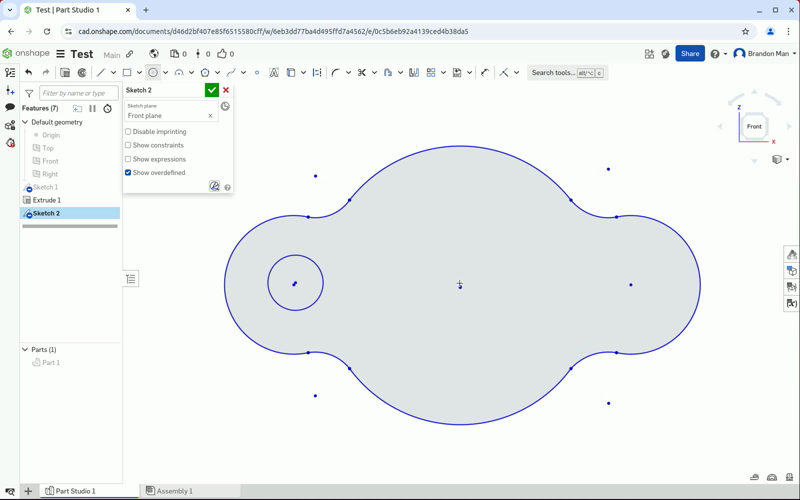
scroll(6)
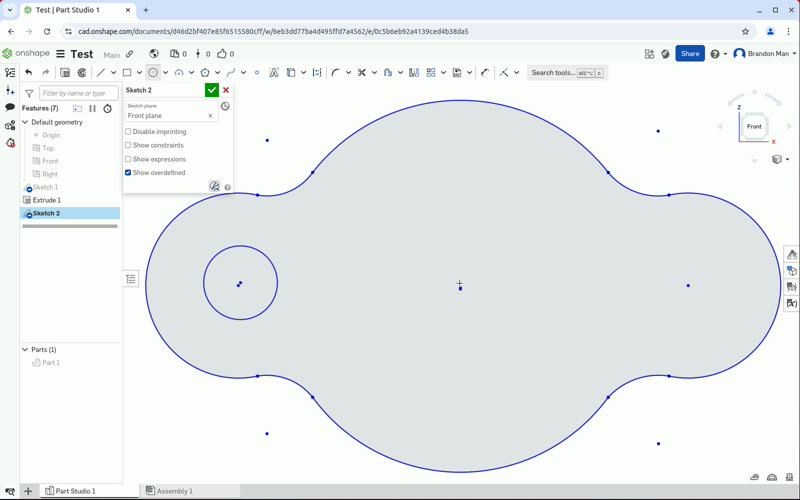
scroll(6)
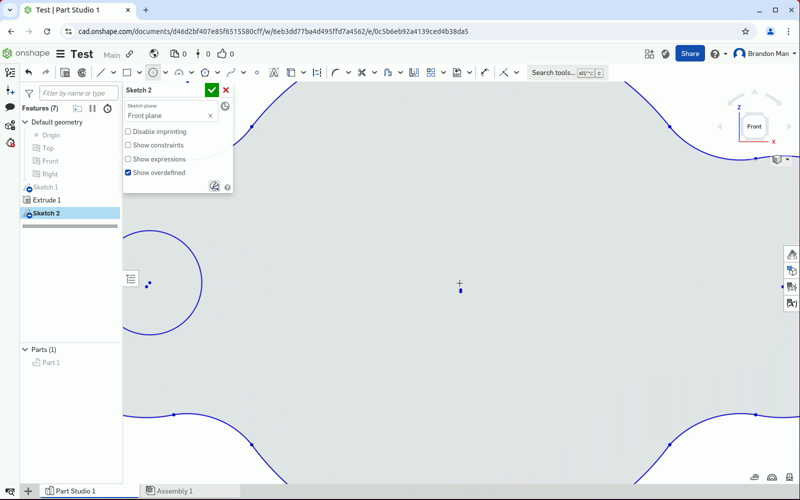
scroll(6)
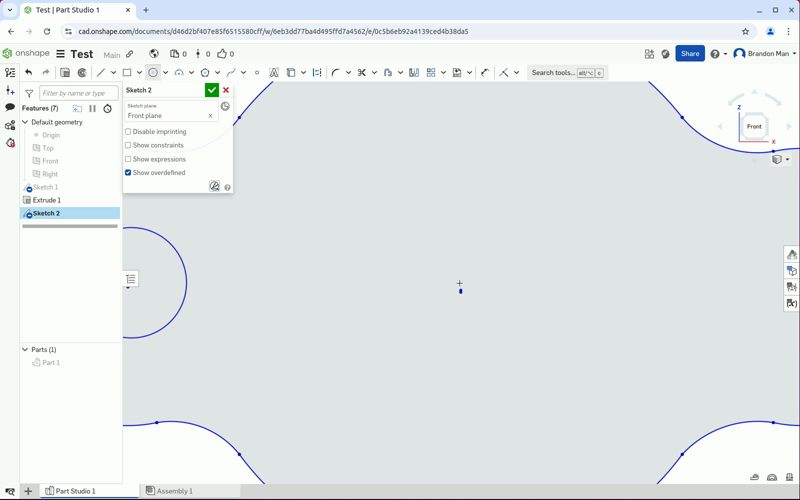
scroll(6)
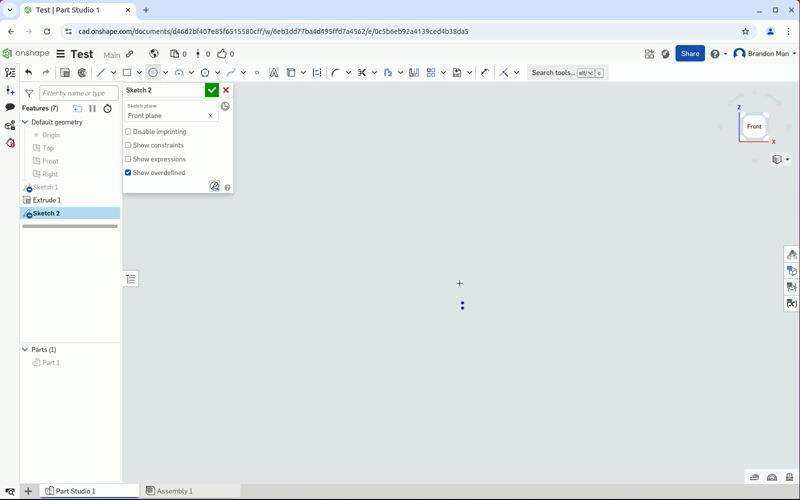
click(459, 282)
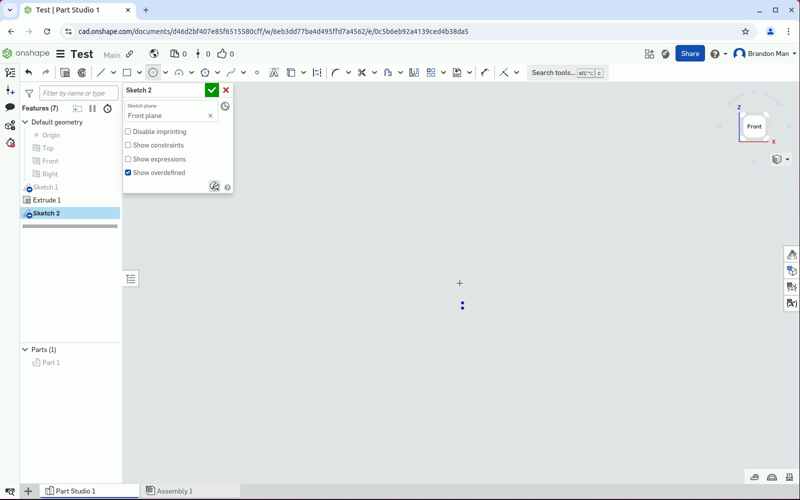
scroll(-6)
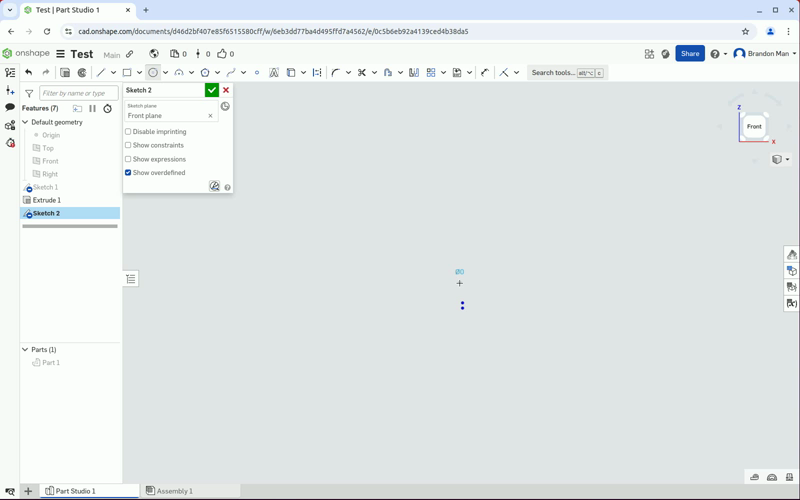
scroll(-6)
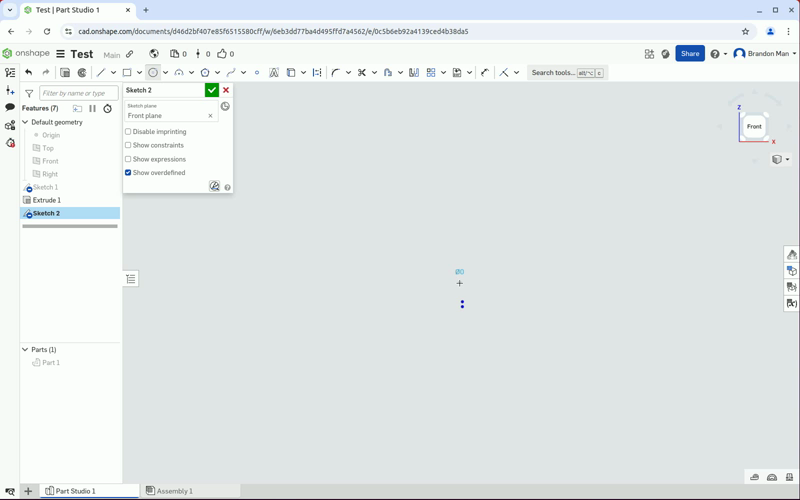
scroll(-6)
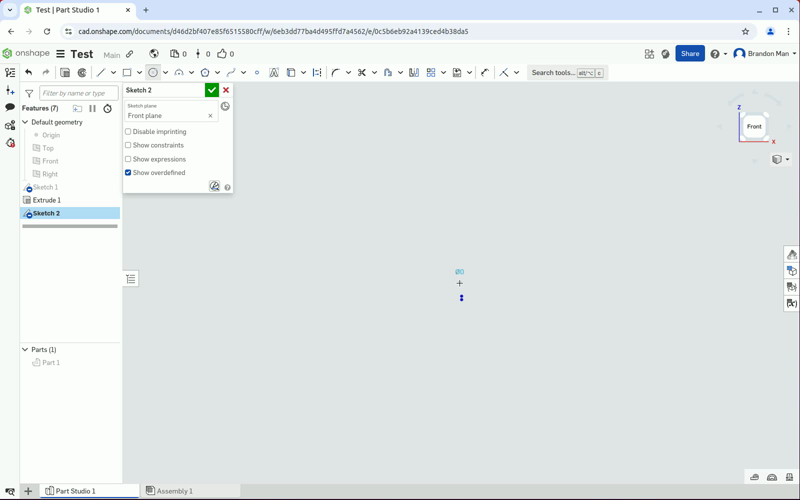
scroll(-6)
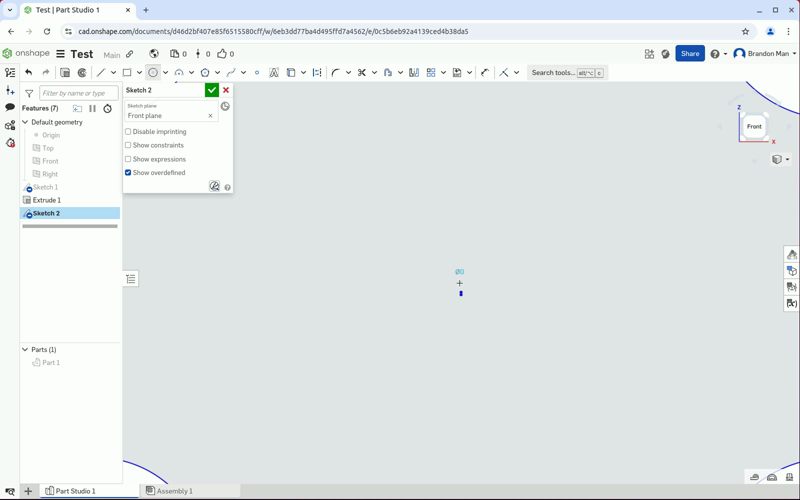
scroll(-6)
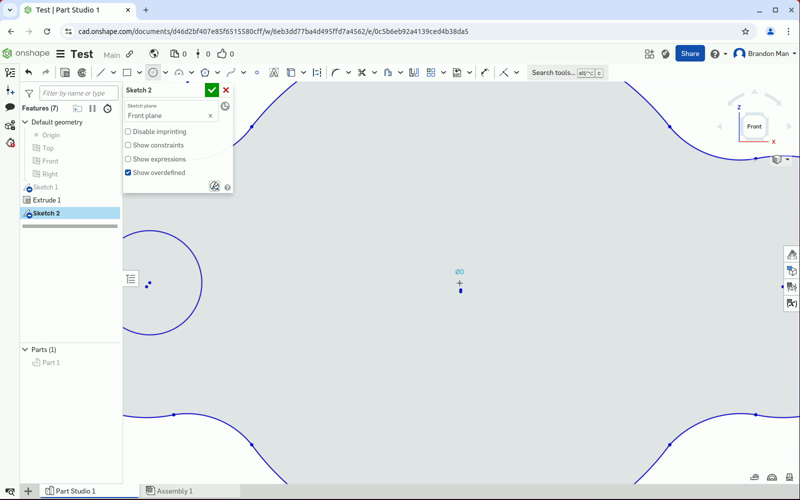
scroll(-6)
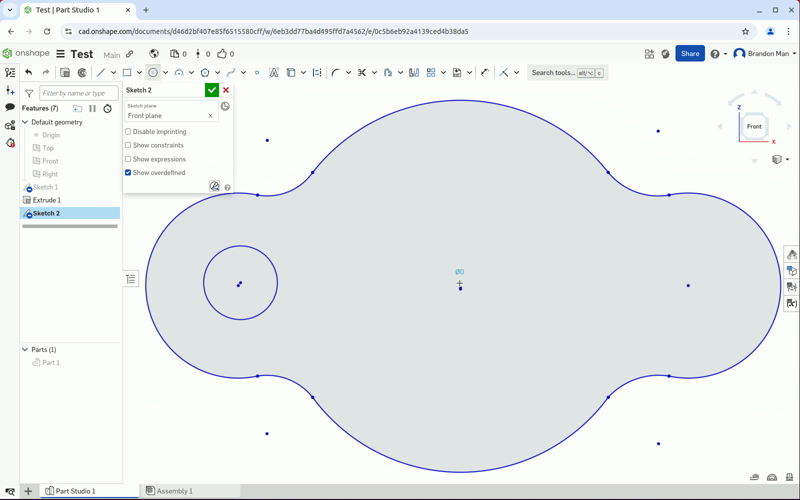
scroll(-6)
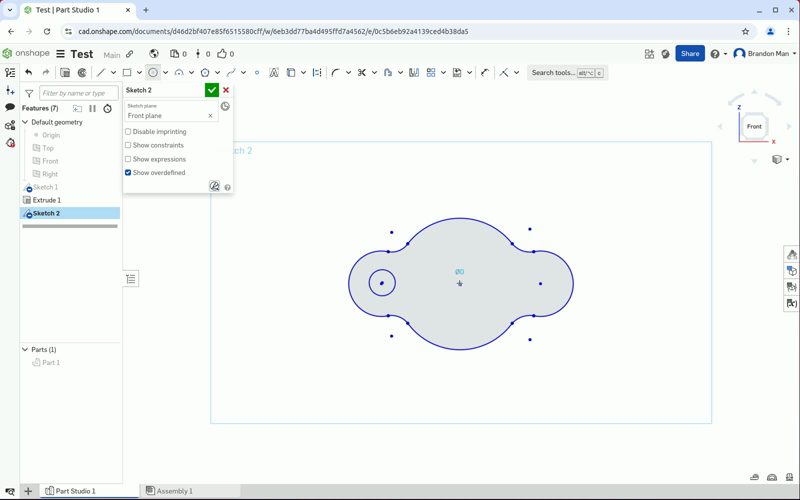
key_up(shift)
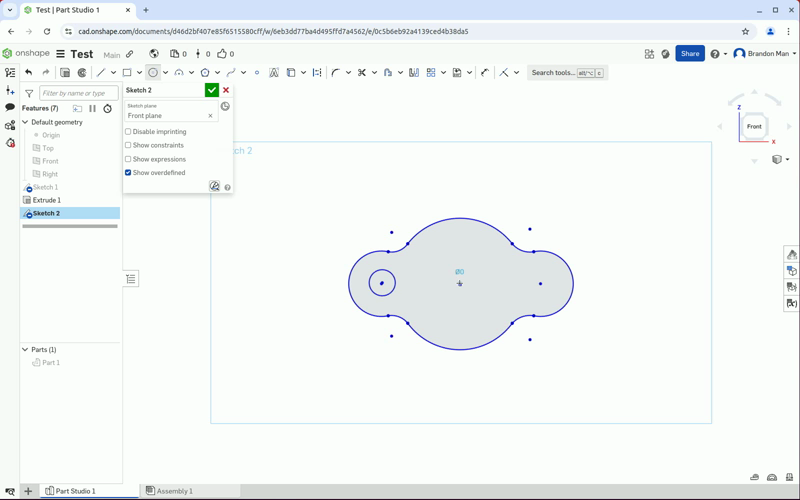
mouse_move(506, 282)
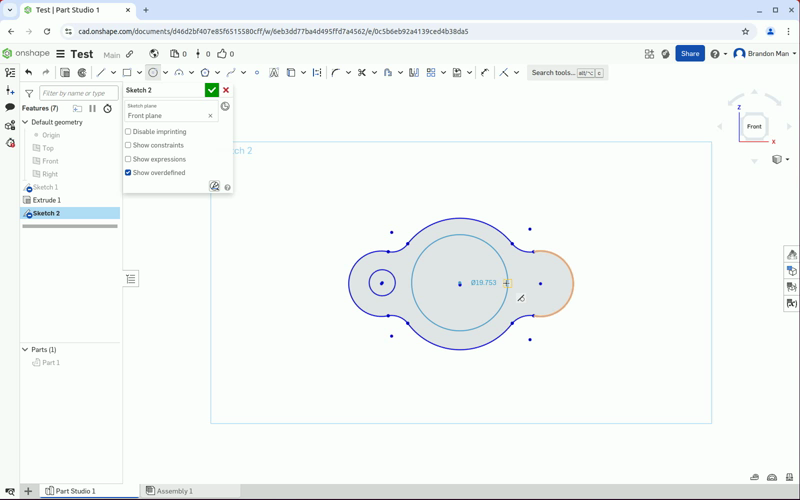
click(506, 282)
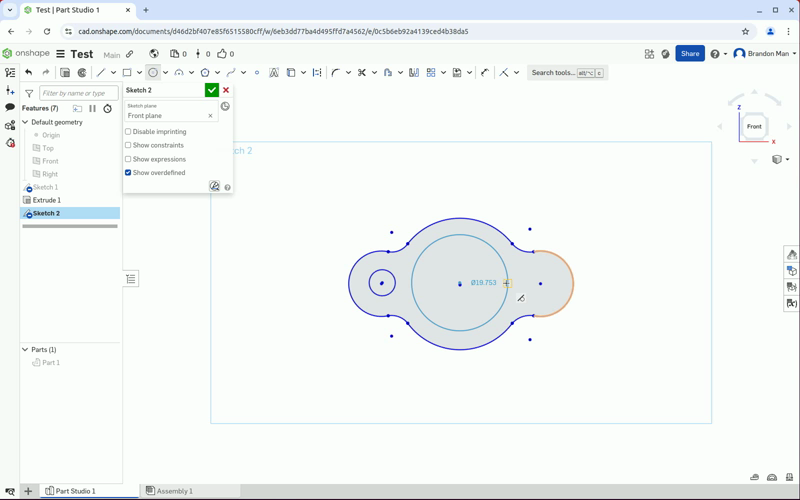
key(esc)
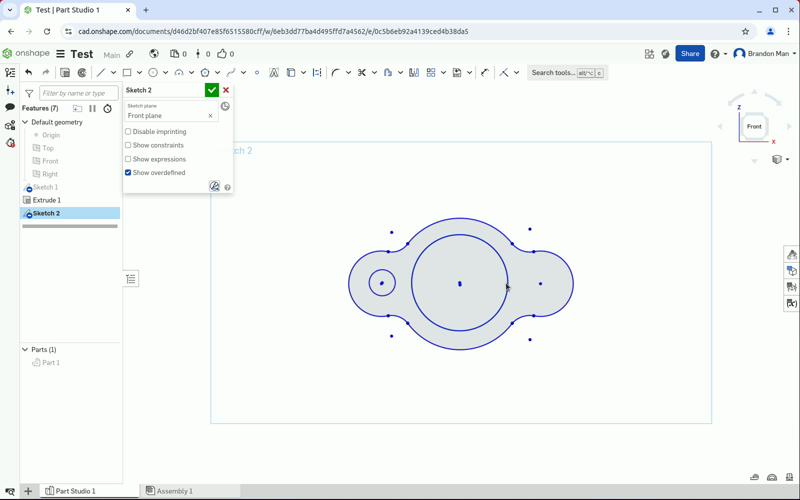
key(c)
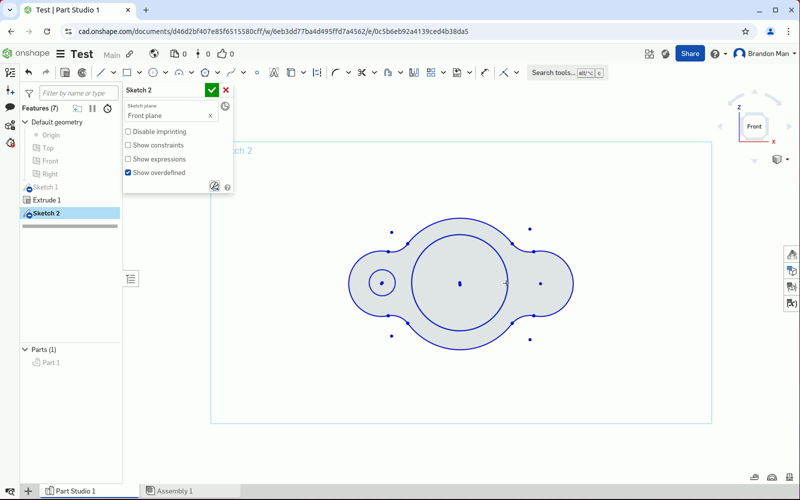
key_down(shift)
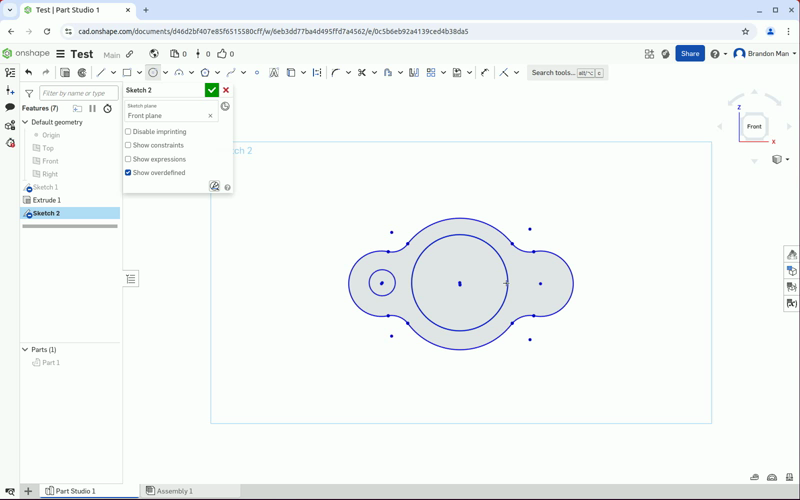
mouse_move(539, 282)
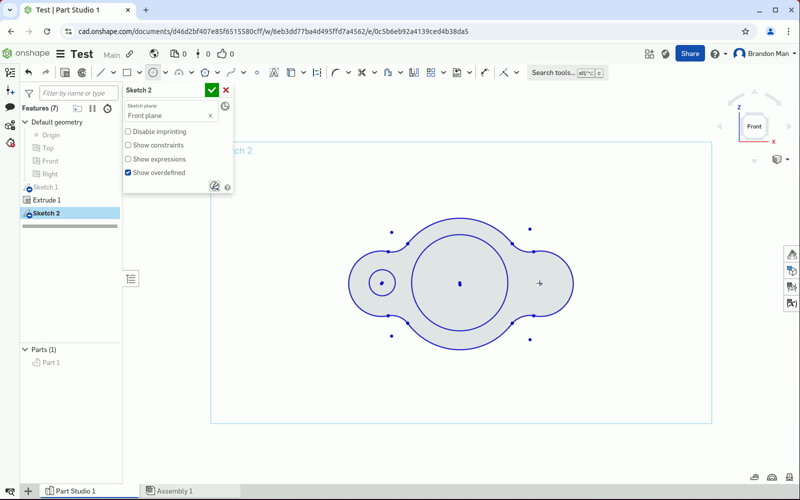
scroll(6)
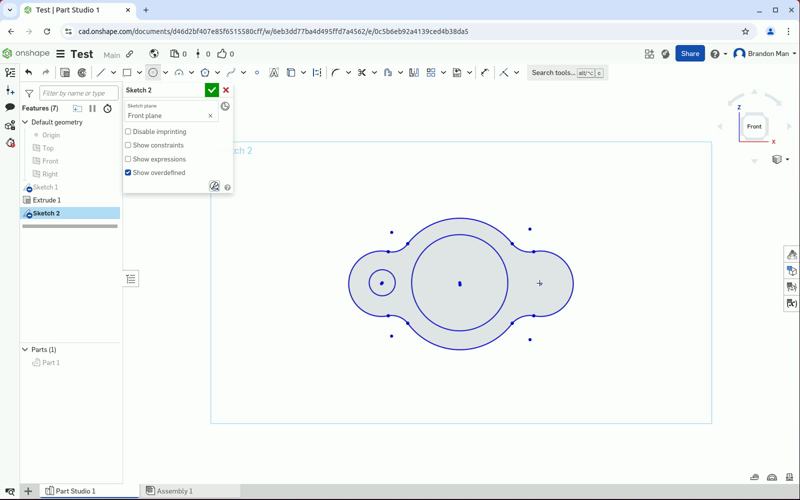
scroll(6)
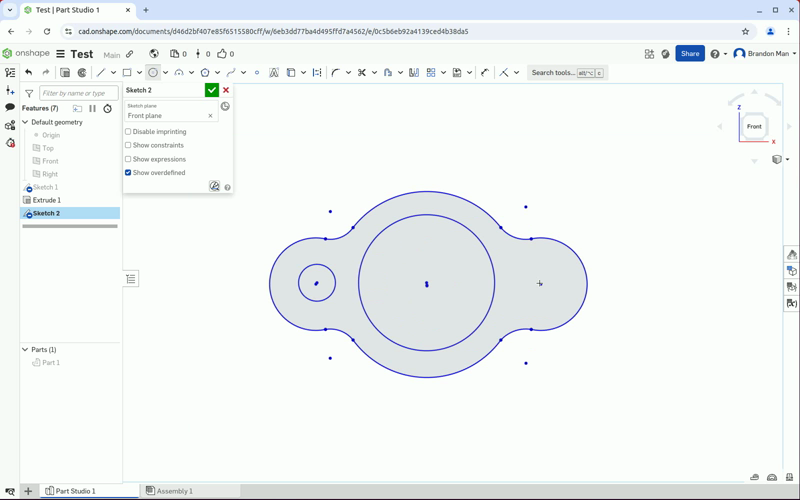
scroll(6)
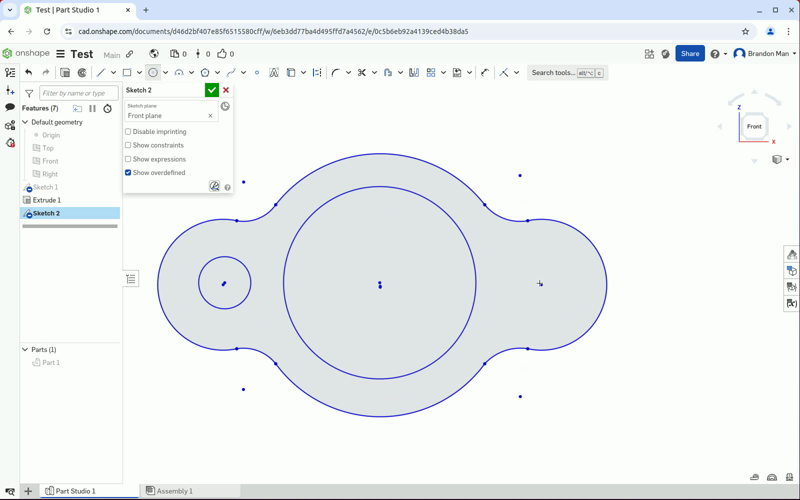
scroll(6)
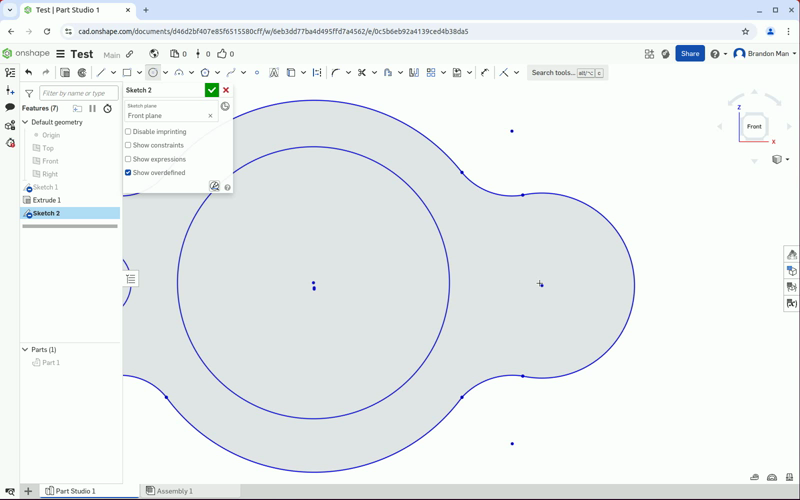
scroll(6)
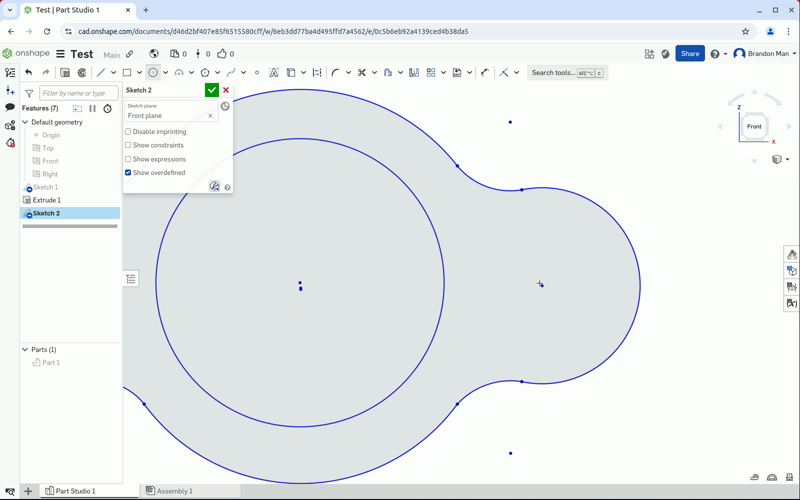
scroll(6)
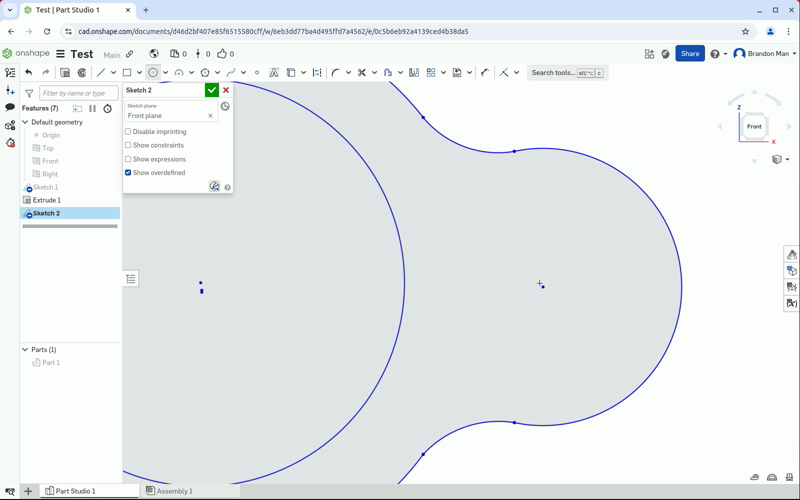
scroll(6)
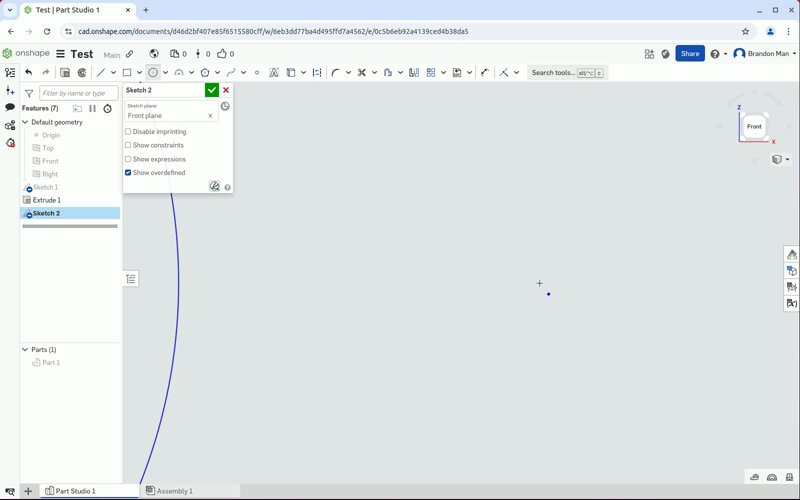
click(539, 282)
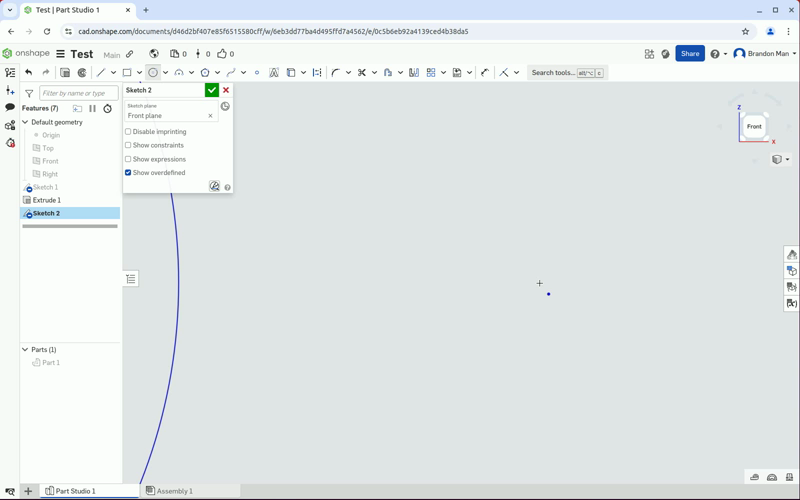
scroll(-6)
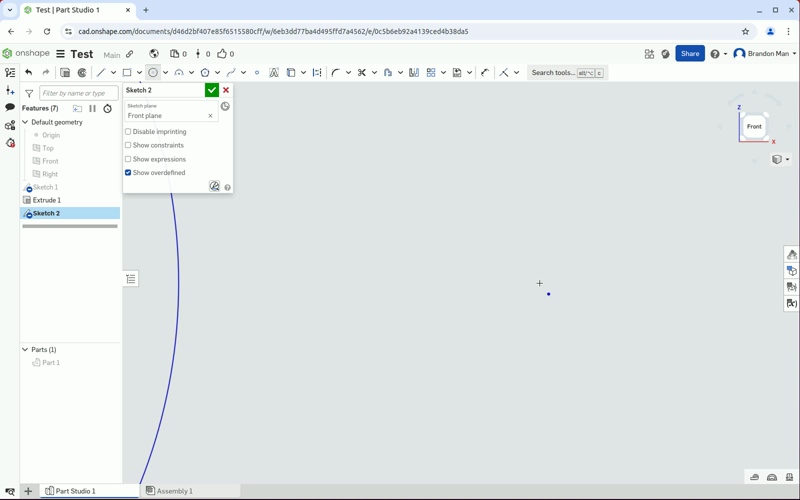
scroll(-6)
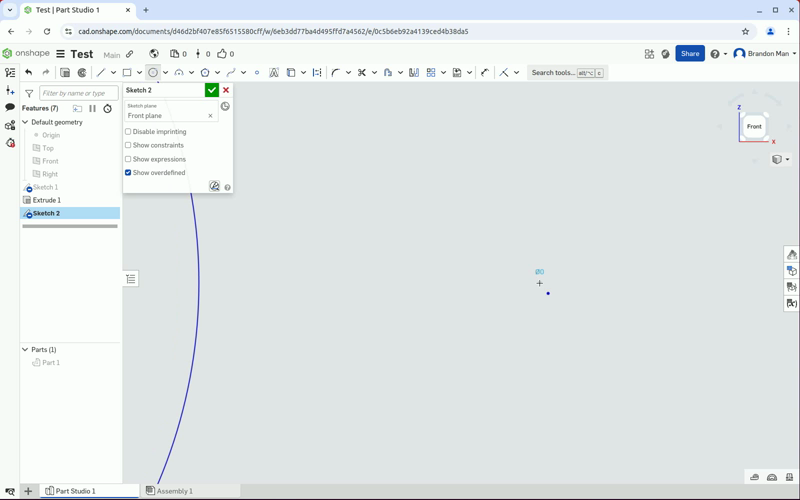
scroll(-6)
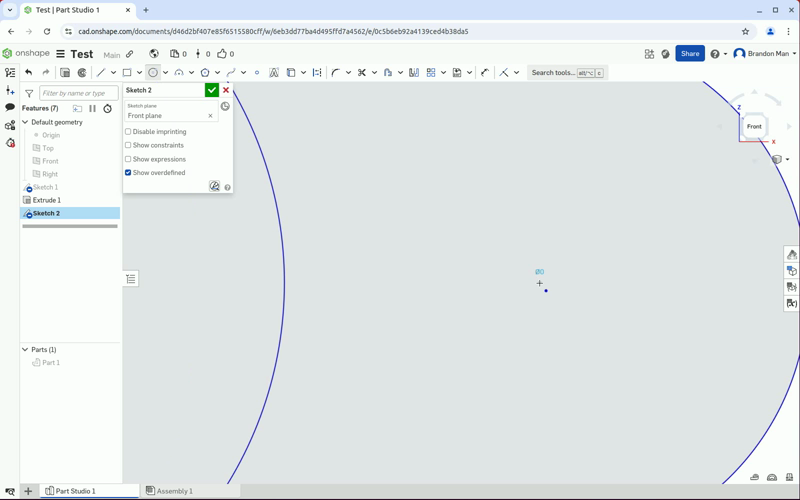
scroll(-6)
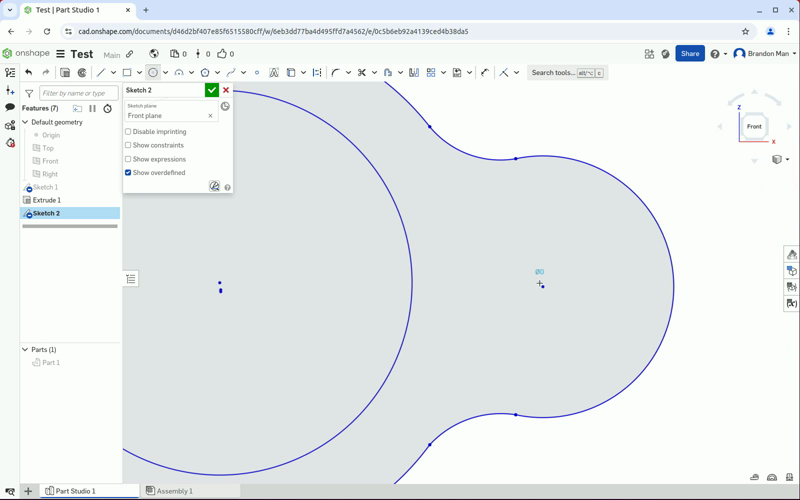
scroll(-6)
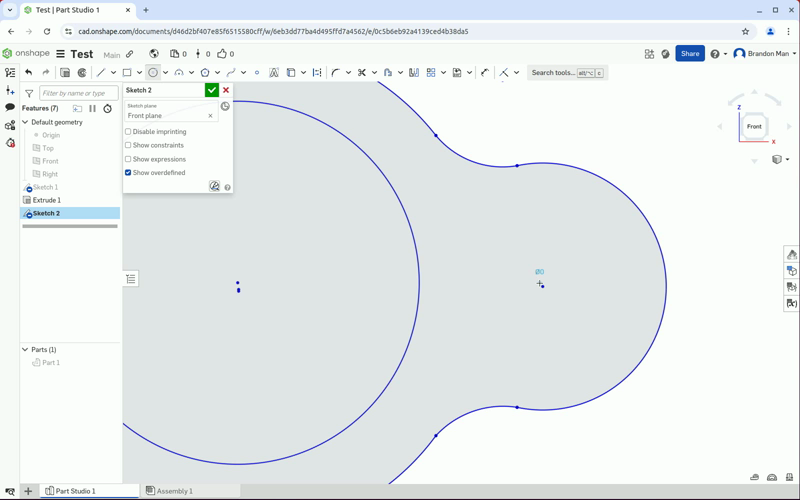
scroll(-6)
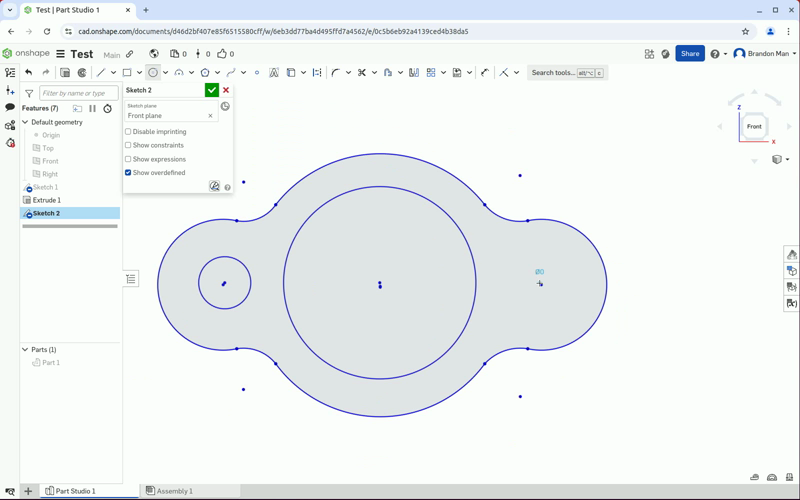
scroll(-6)
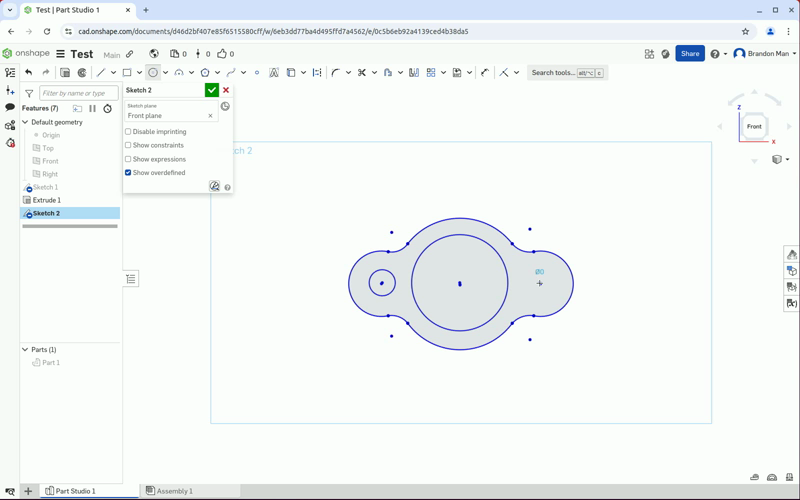
key_up(shift)
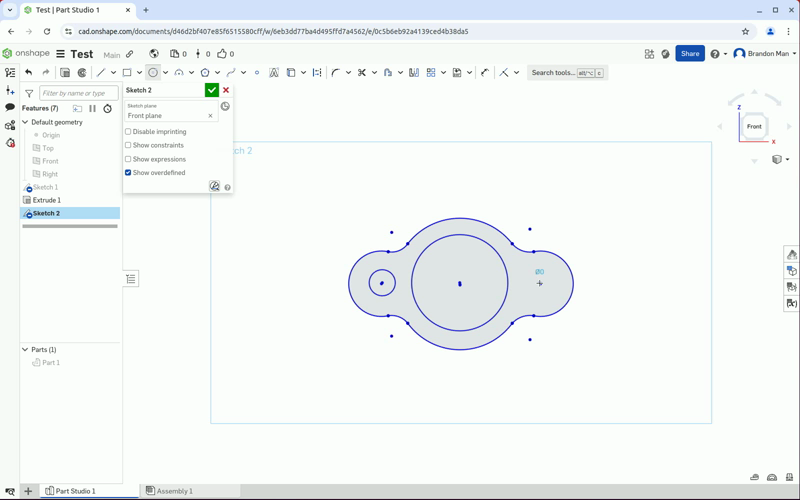
mouse_move(553, 282)
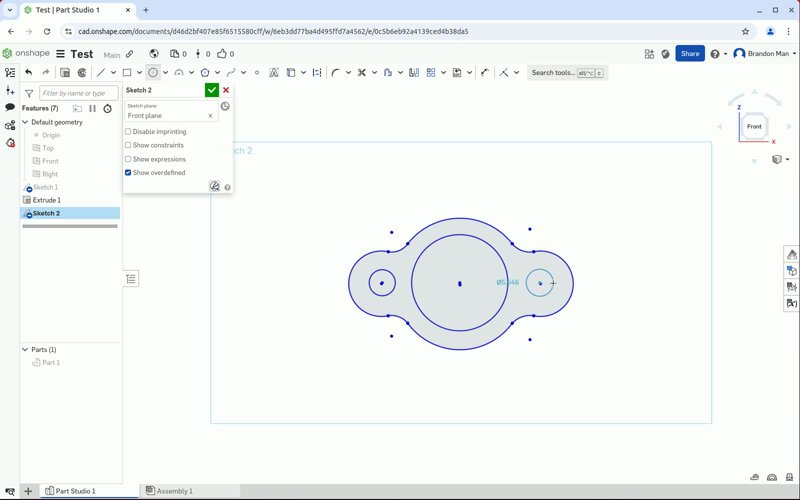
click(553, 282)
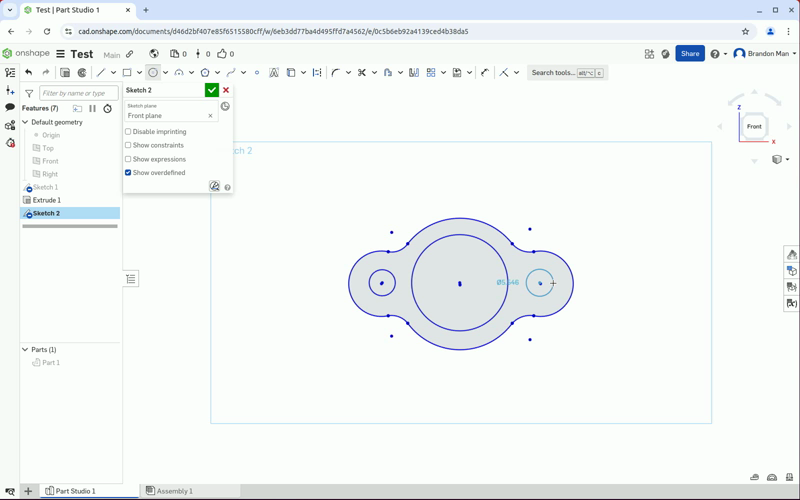
key(esc)
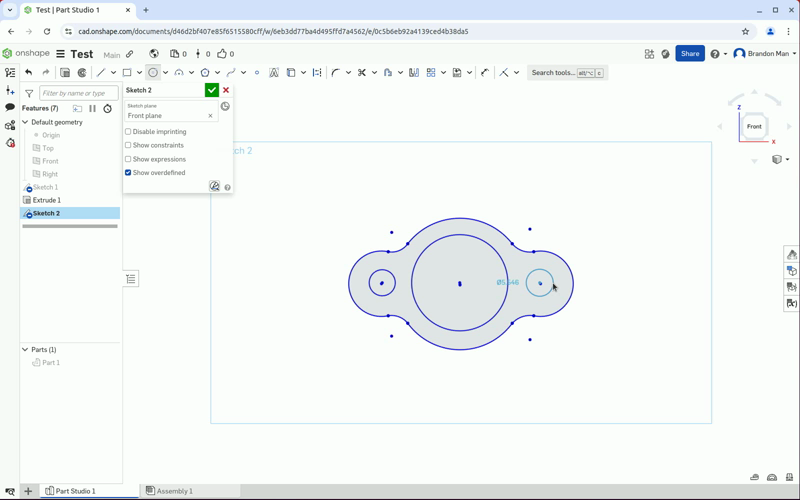
mouse_move(452, 228)
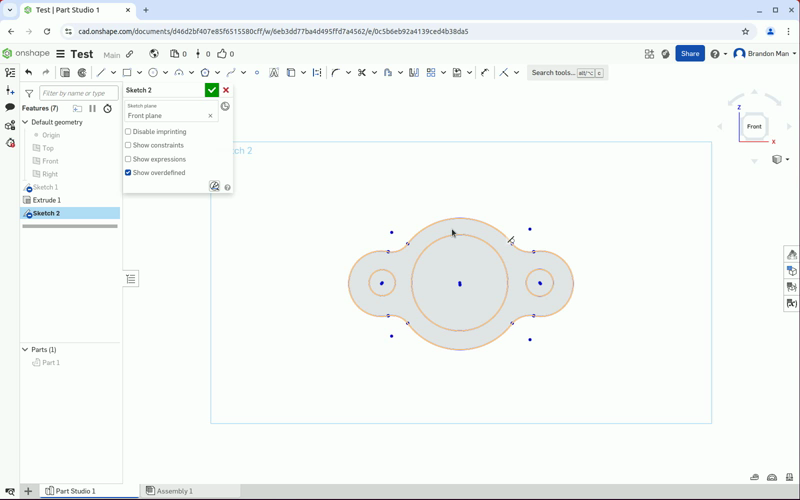
click(452, 228)
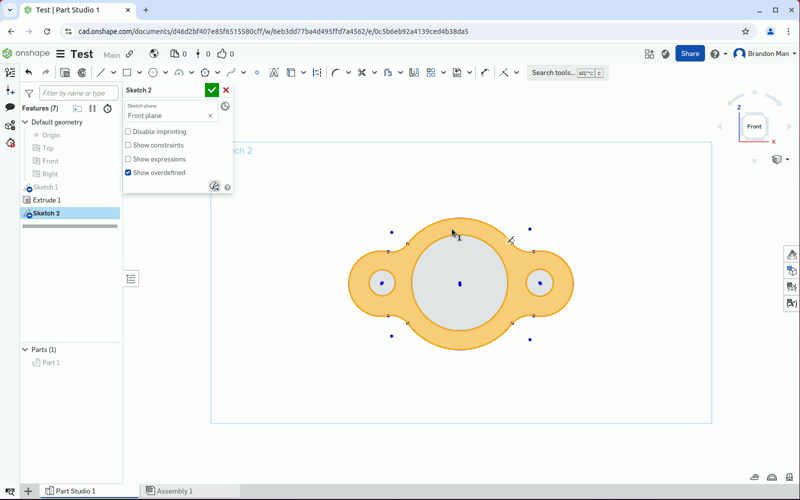
mouse_move(73, 352)
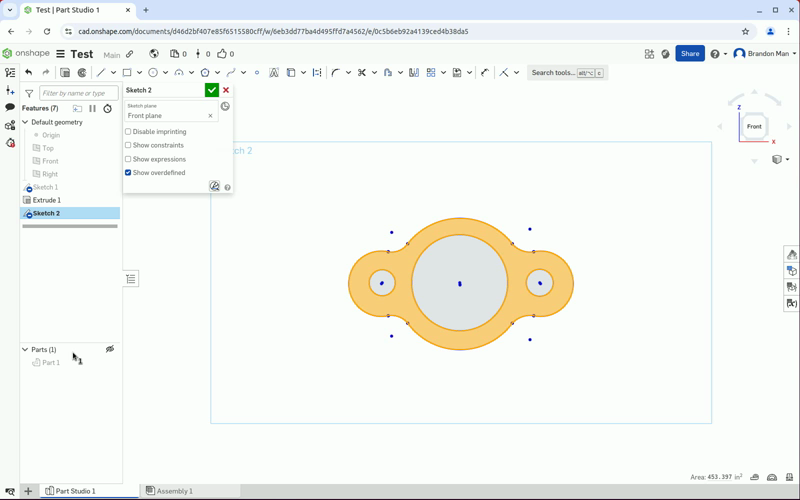
key(shift+y)
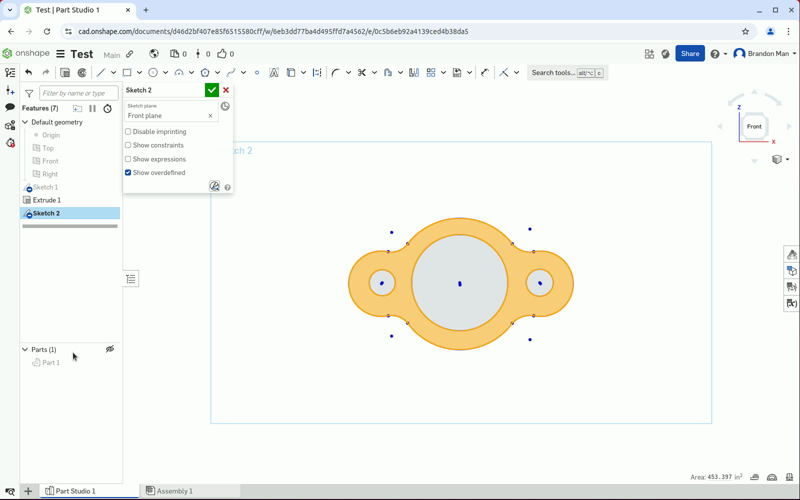
key(shift+e)
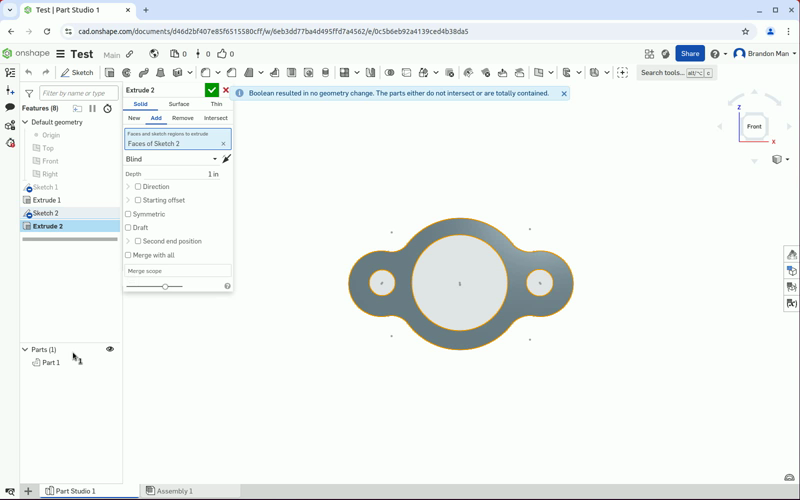
mouse_move(143, 106)
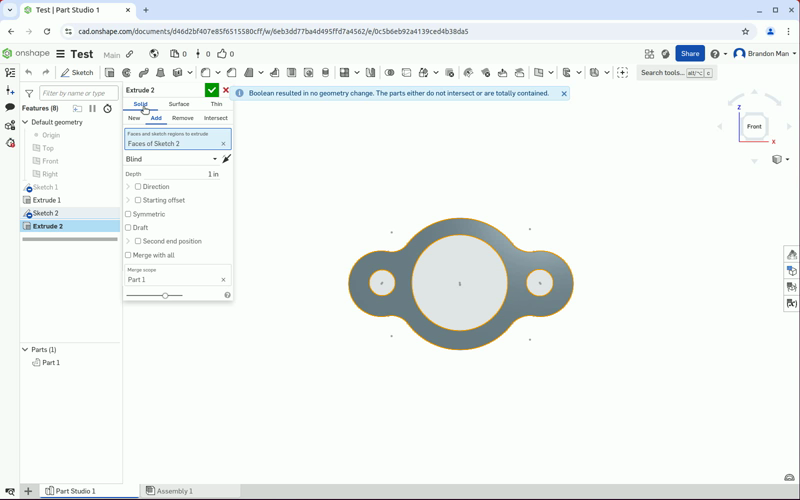
click(143, 106)
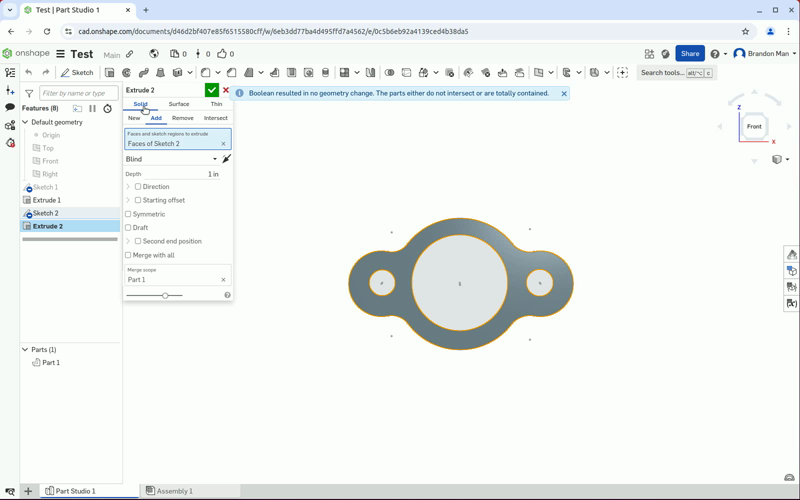
mouse_move(137, 120)
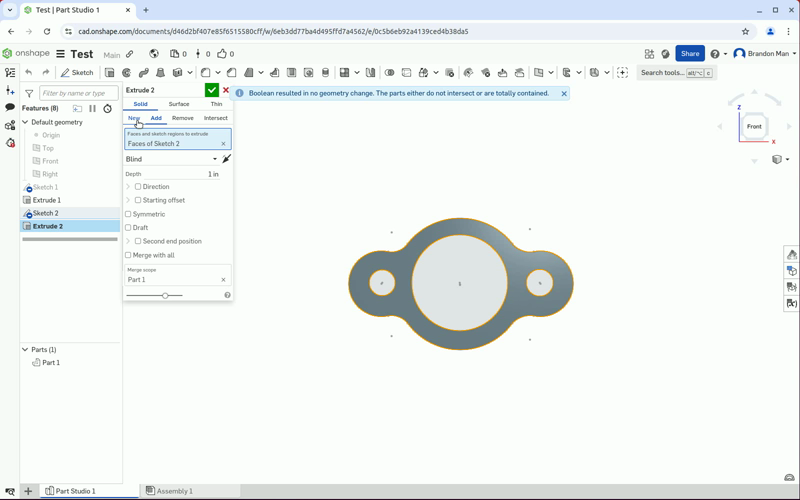
click(137, 120)
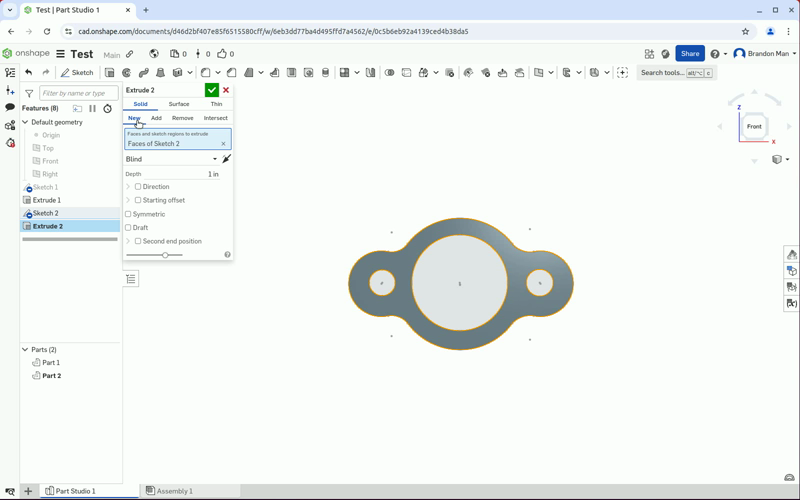
key(tab, 4)
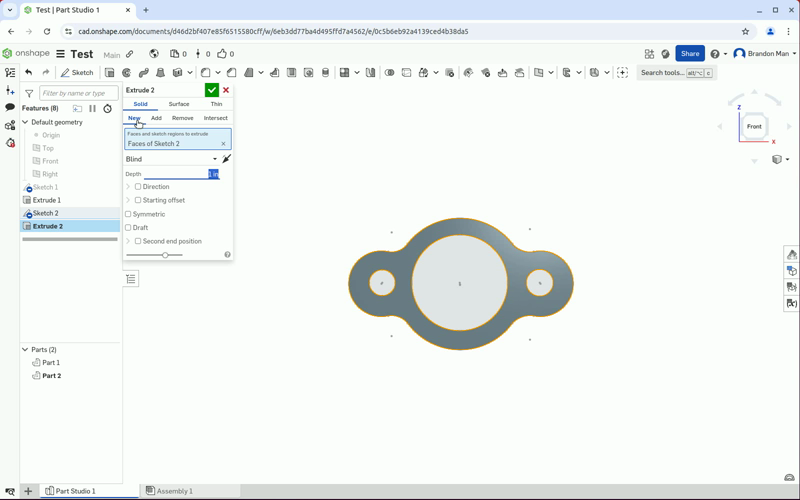
text(5.536)
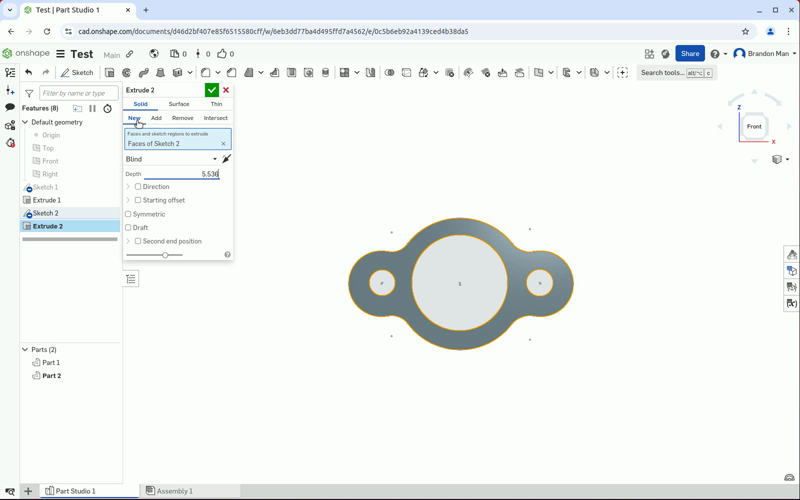
key(enter)
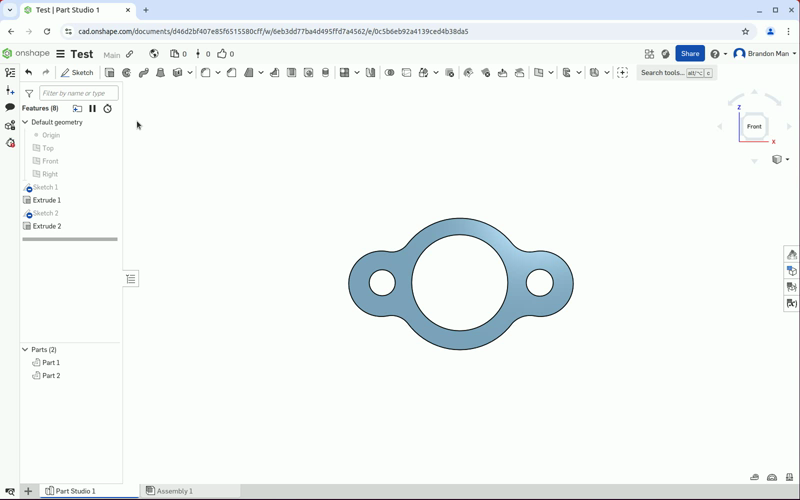
key(shift+h)
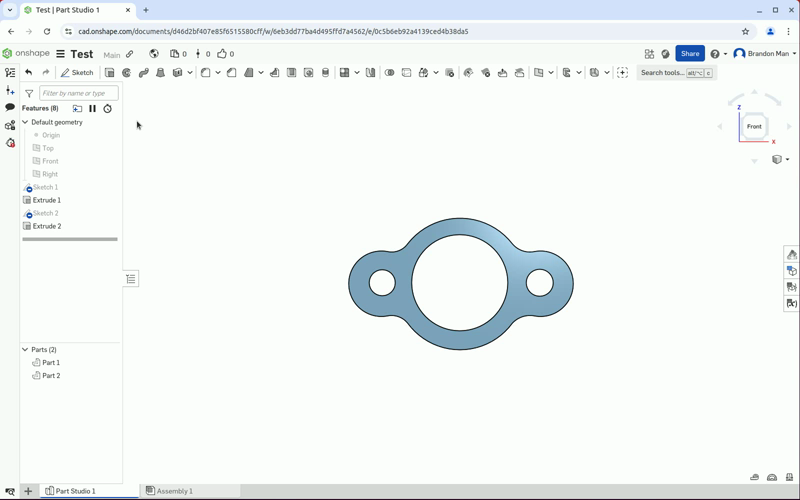
key(shift+h)
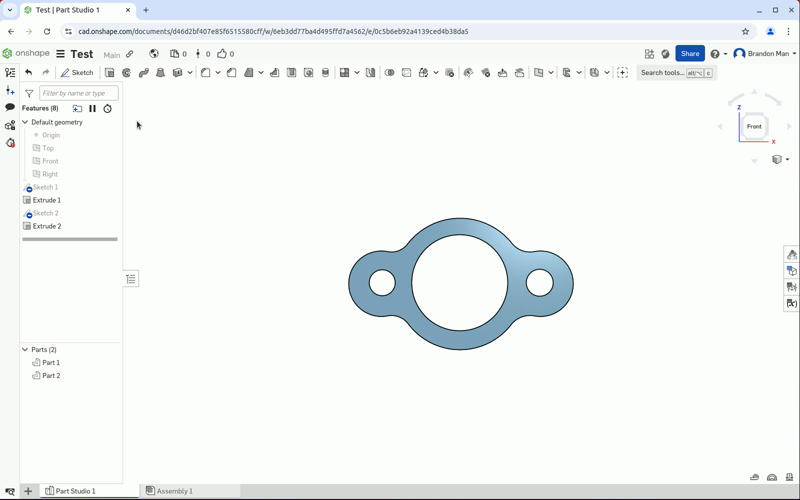
mouse_move(73, 189)
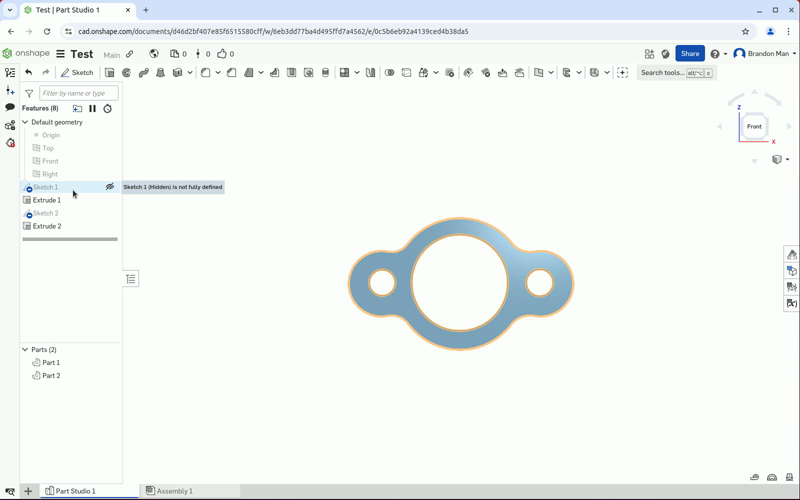
click(73, 189)
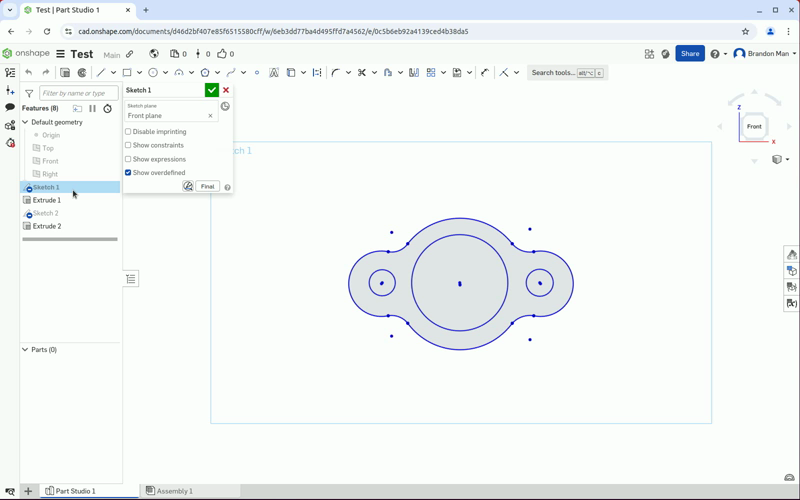
mouse_move(229, 92)
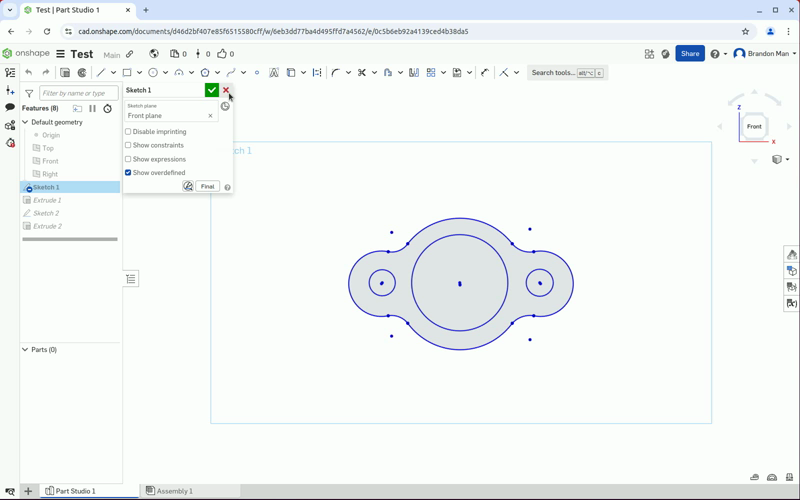
click(229, 92)
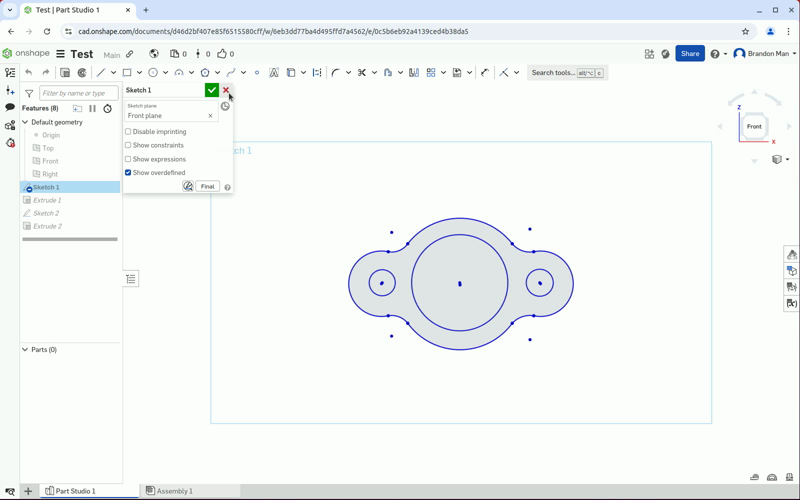
key(shift+s)
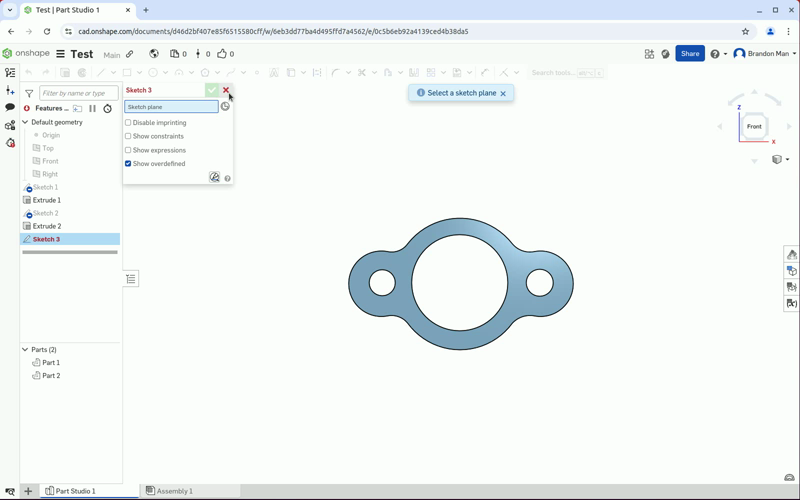
mouse_move(73, 163)
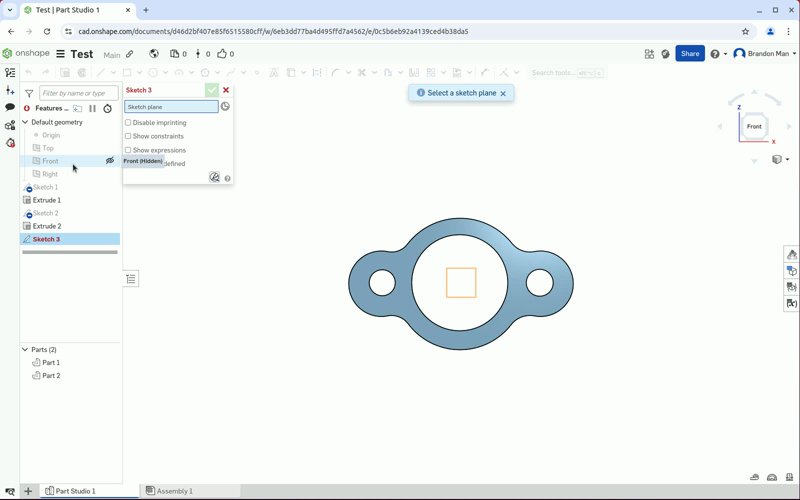
click(73, 163)
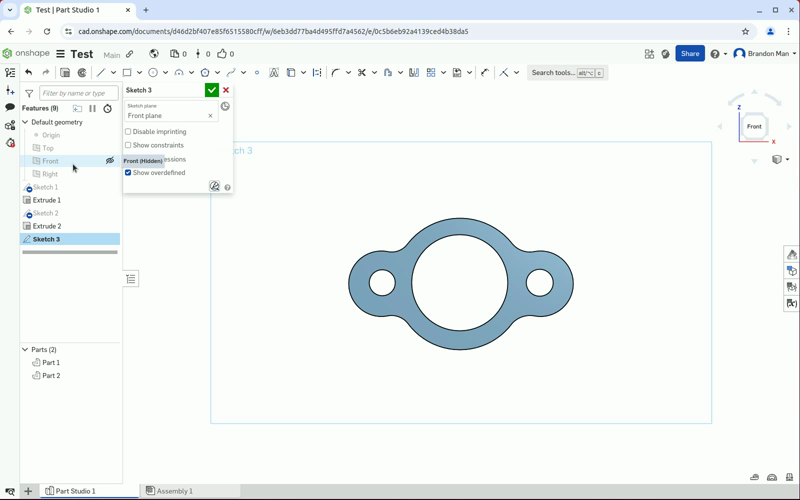
mouse_move(73, 352)
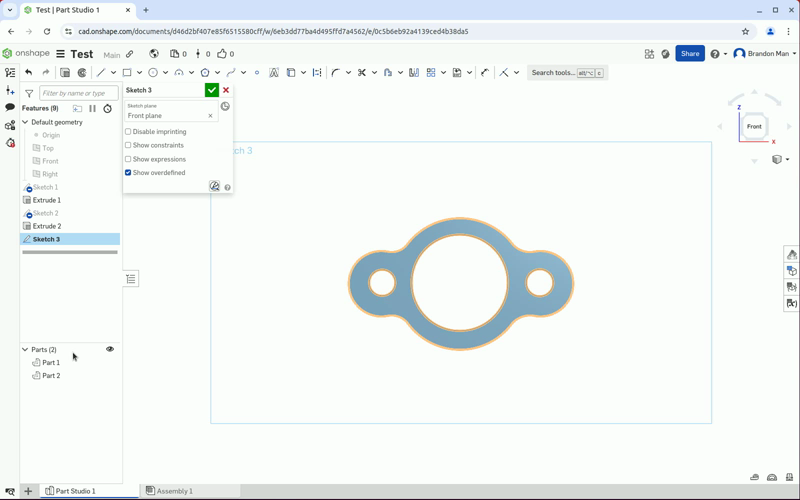
key(y)
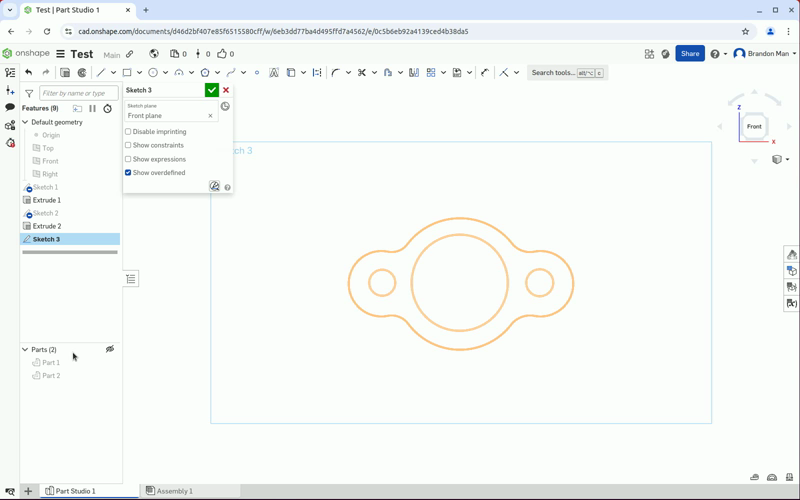
key(c)
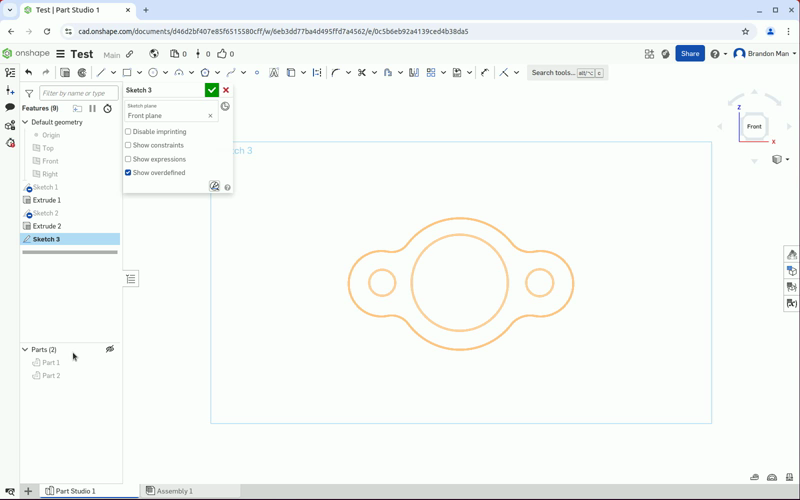
key_down(shift)
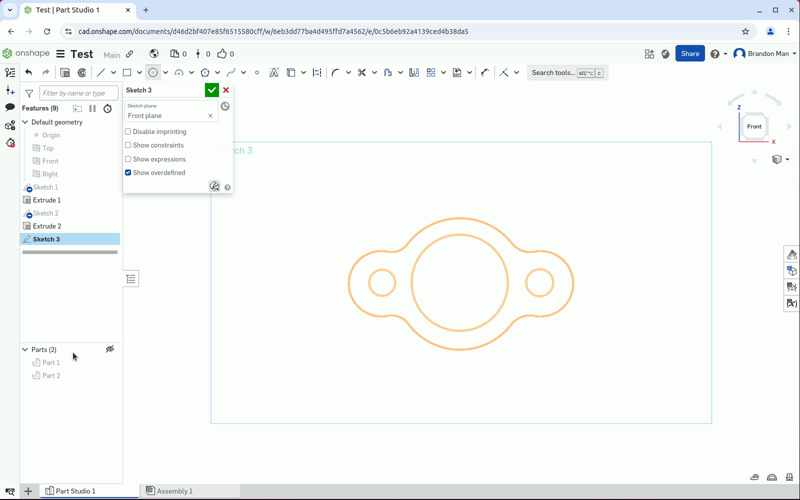
mouse_move(460, 282)
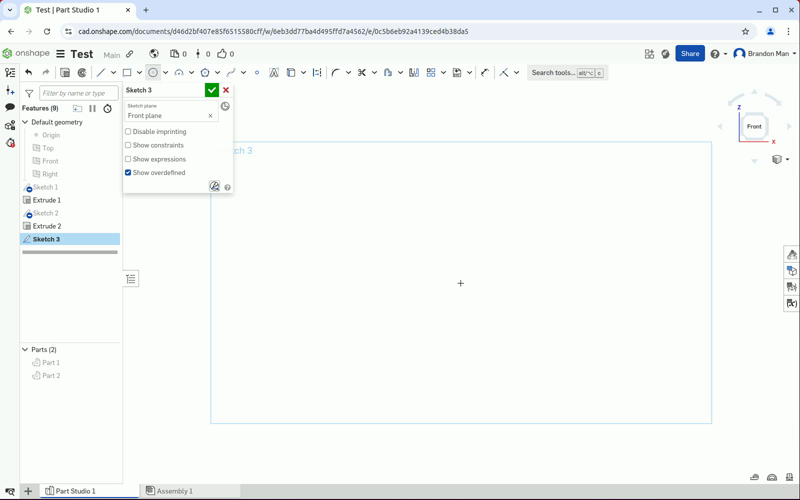
click(460, 282)
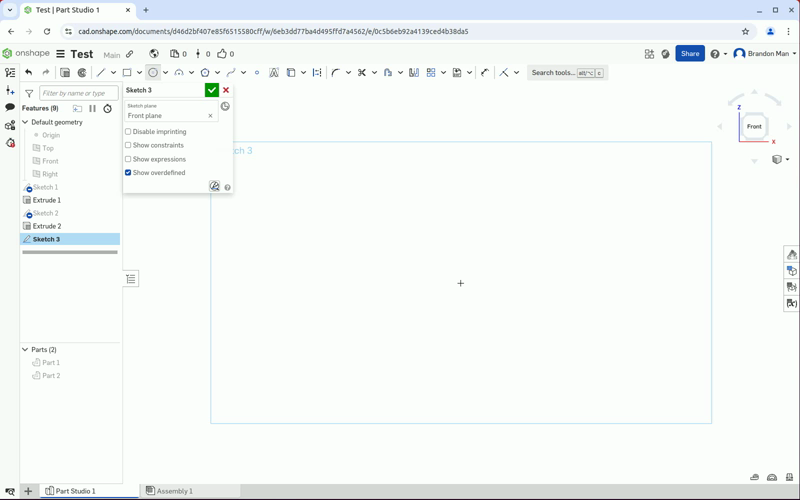
key_up(shift)
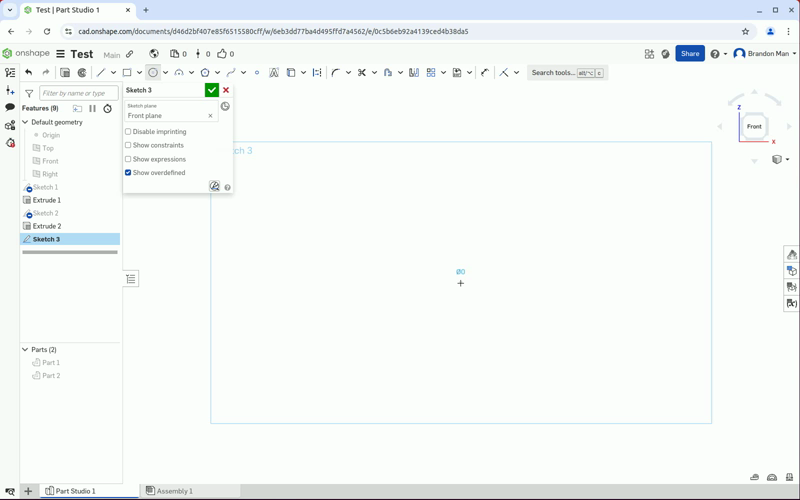
mouse_move(507, 282)
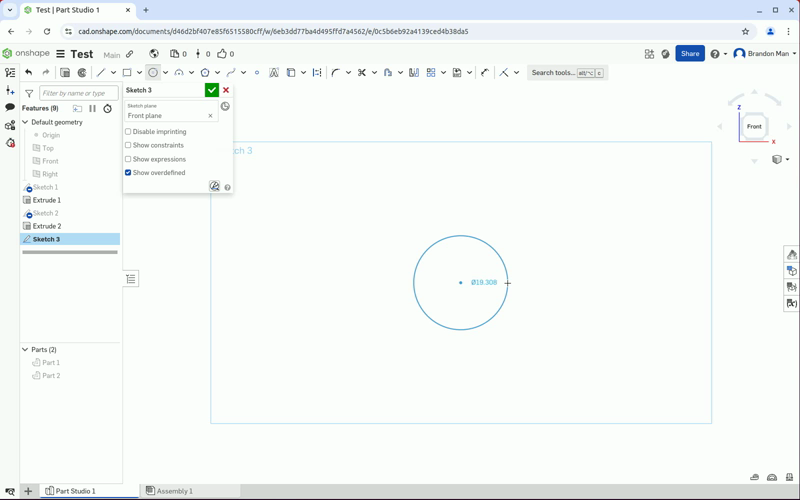
click(507, 282)
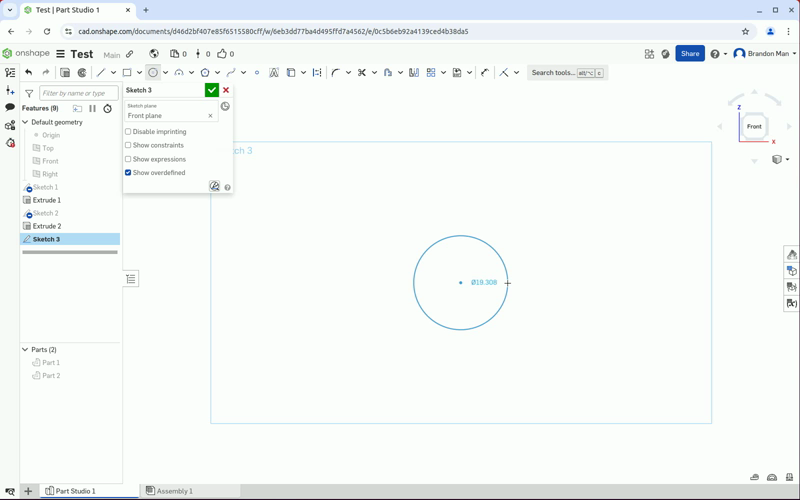
key(esc)
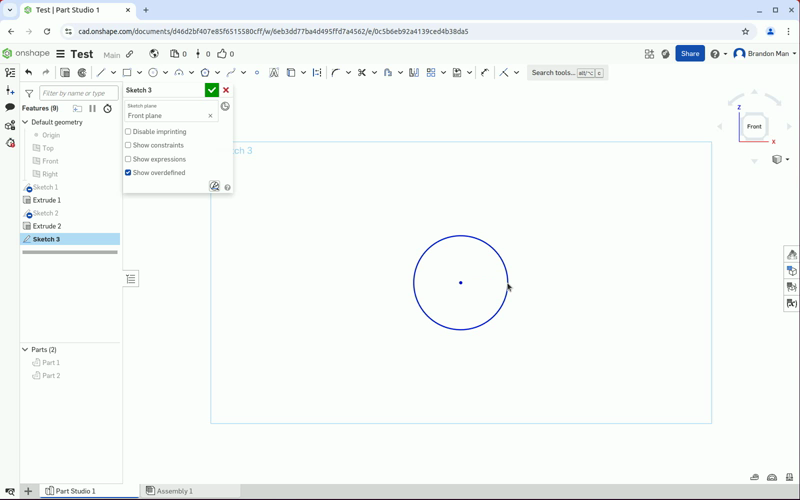
mouse_move(476, 304)
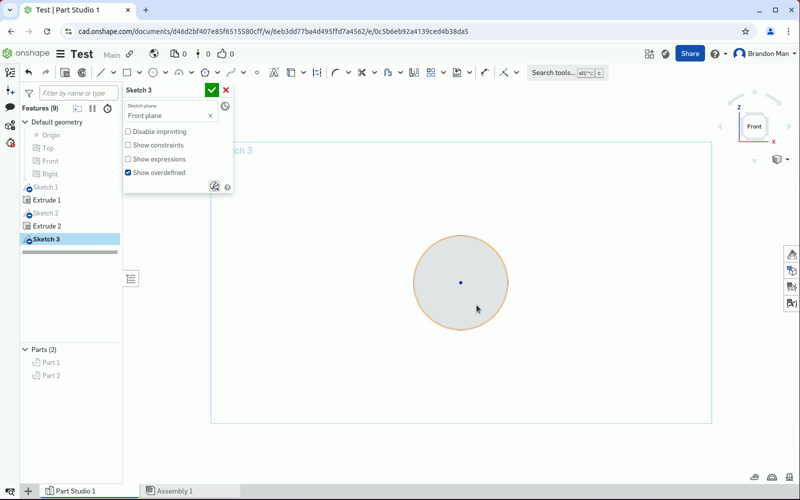
click(476, 304)
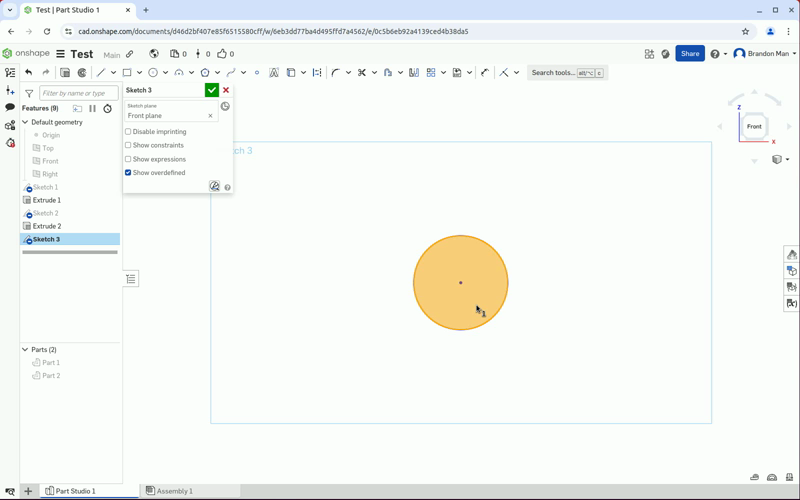
mouse_move(73, 352)
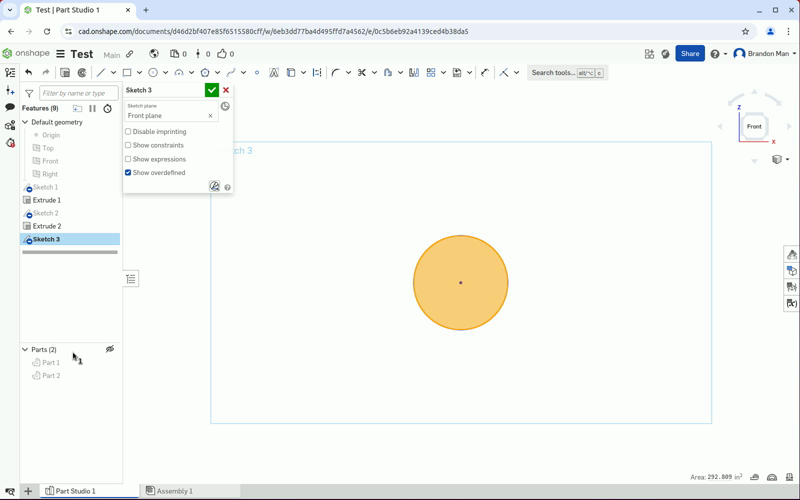
key(shift+y)
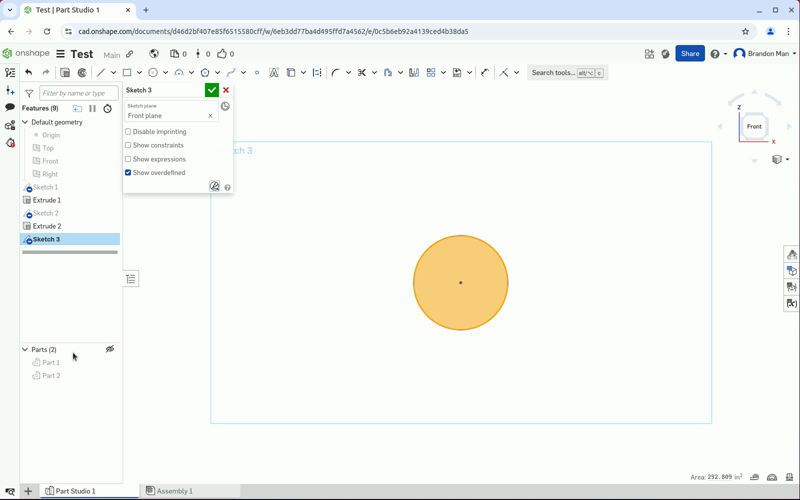
key(shift+e)
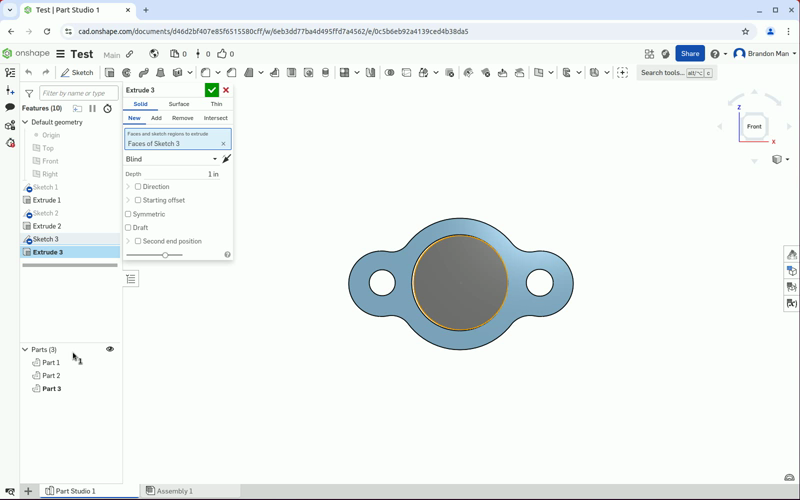
mouse_move(143, 106)
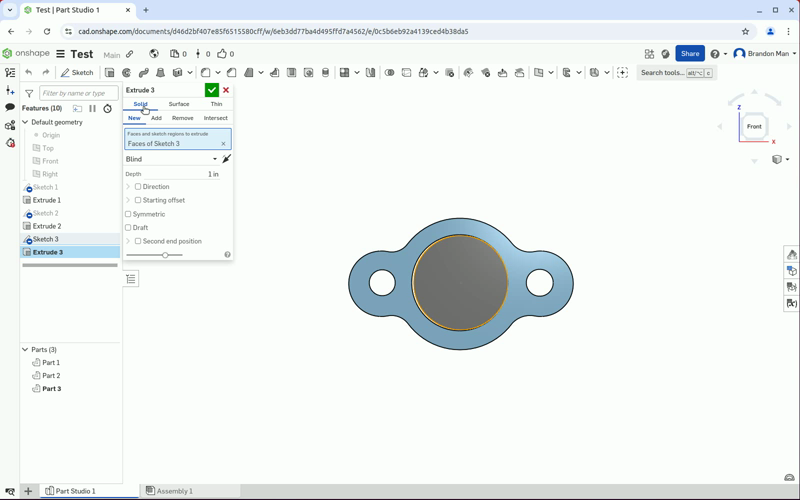
click(143, 106)
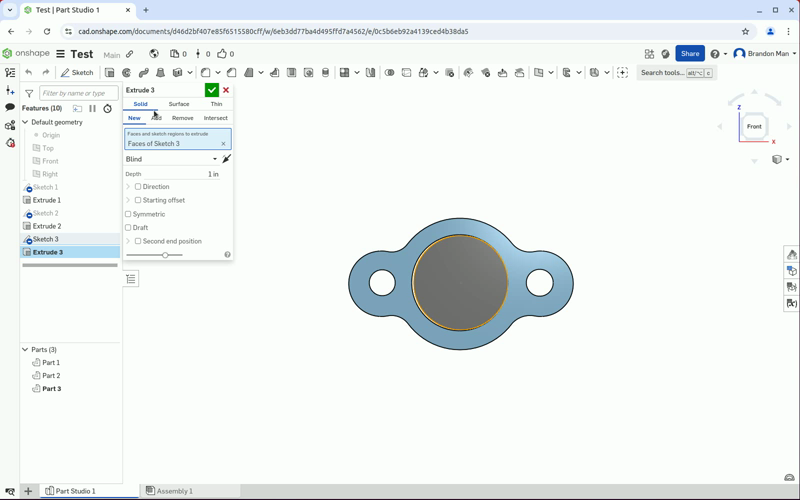
mouse_move(186, 120)
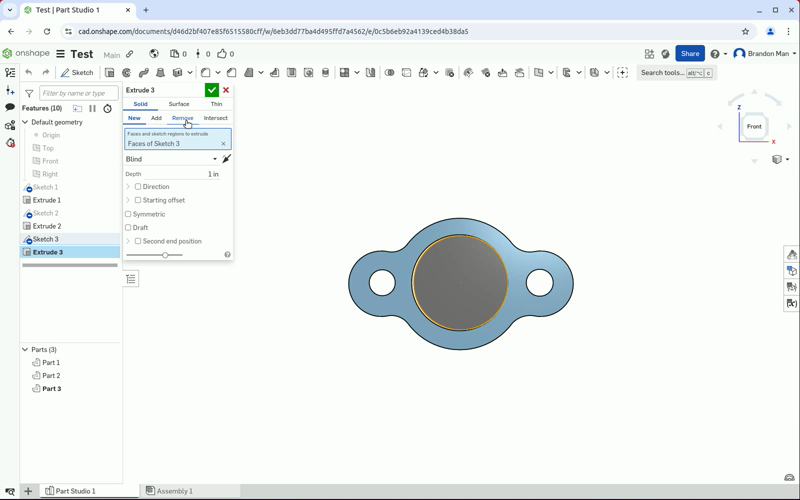
click(186, 120)
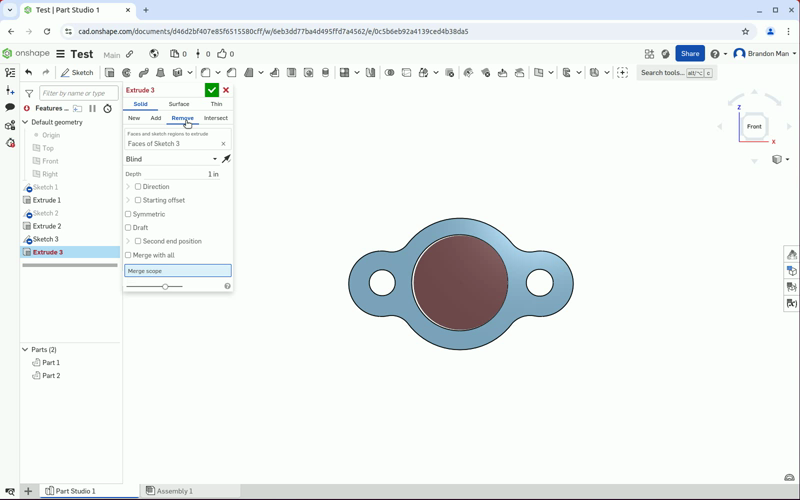
key(tab, 4)
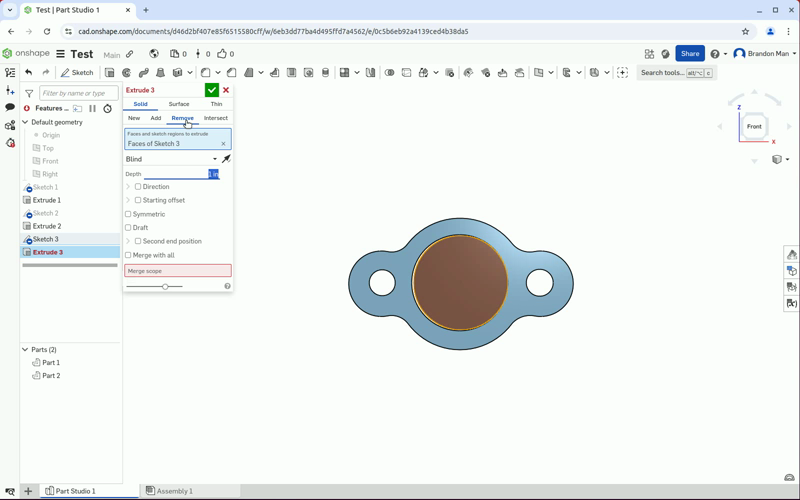
text(5.536)
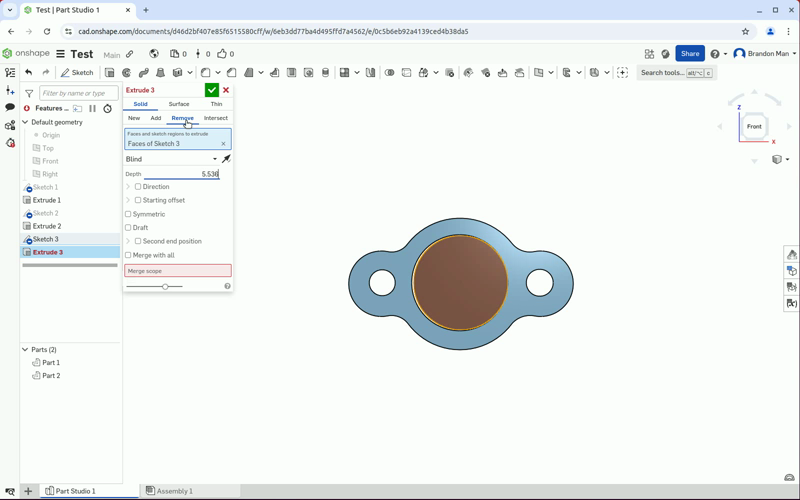
key(tab, 6)
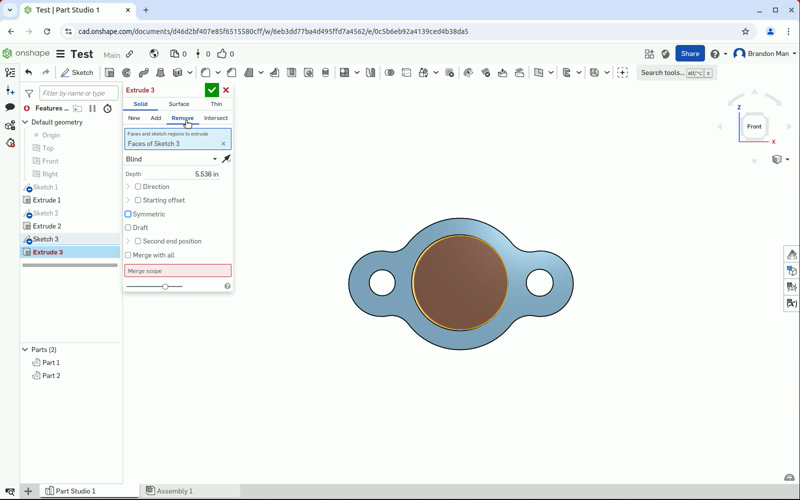
key(space)
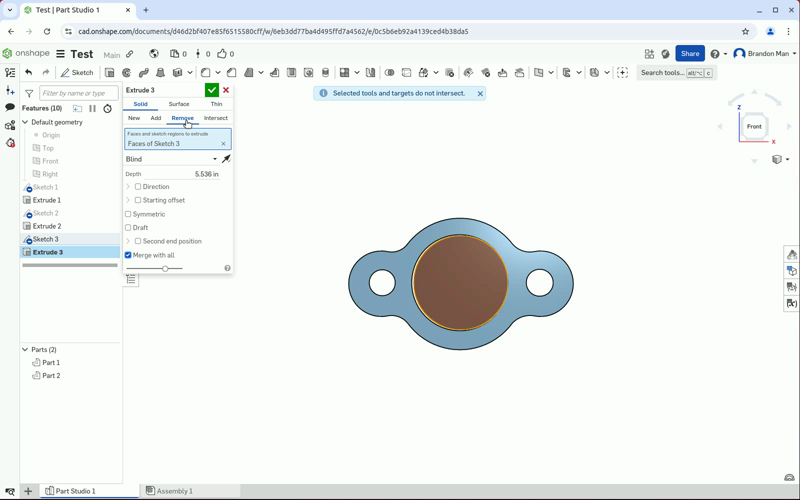
key(enter)
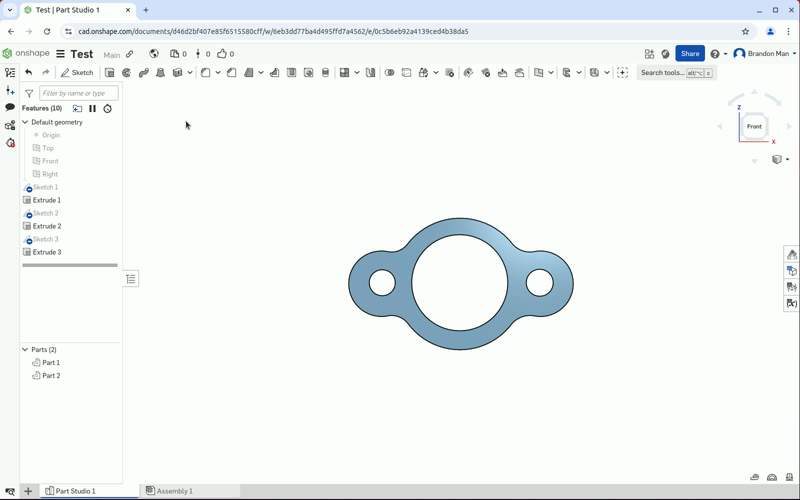
key(shift+h)
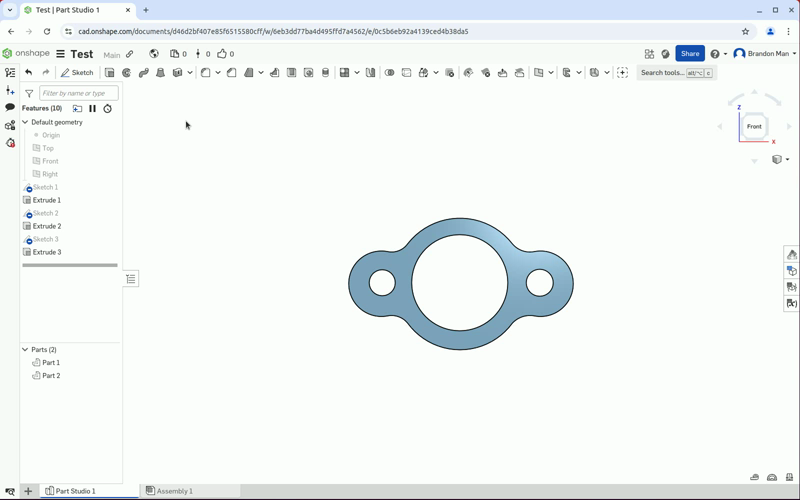
key(shift+h)
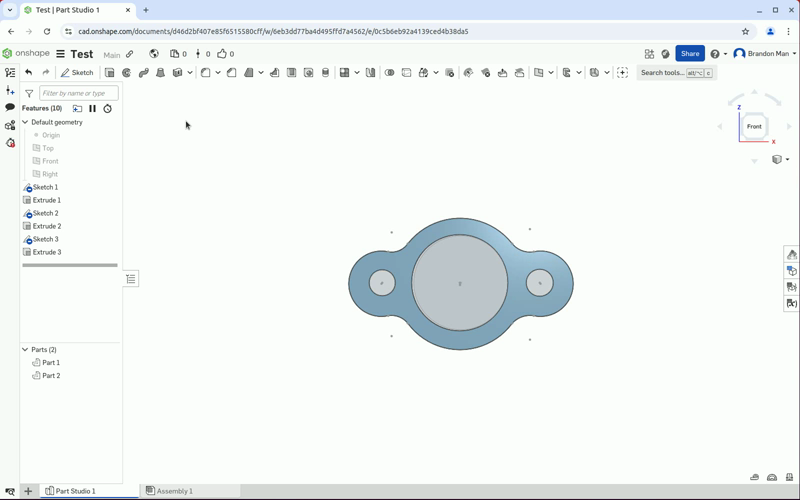
key(shift+7)
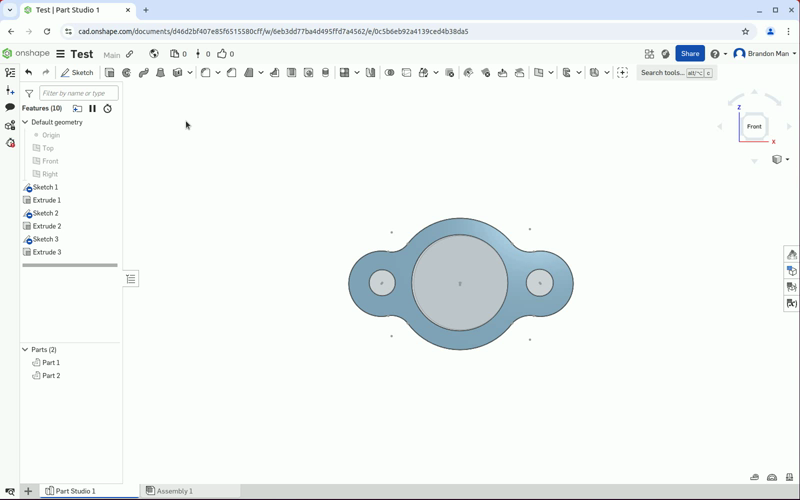
key(left, 2)
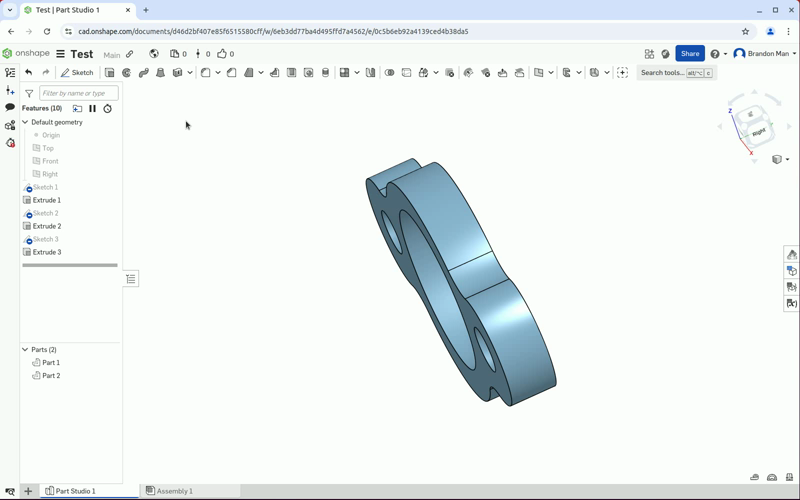
key(down, 2)
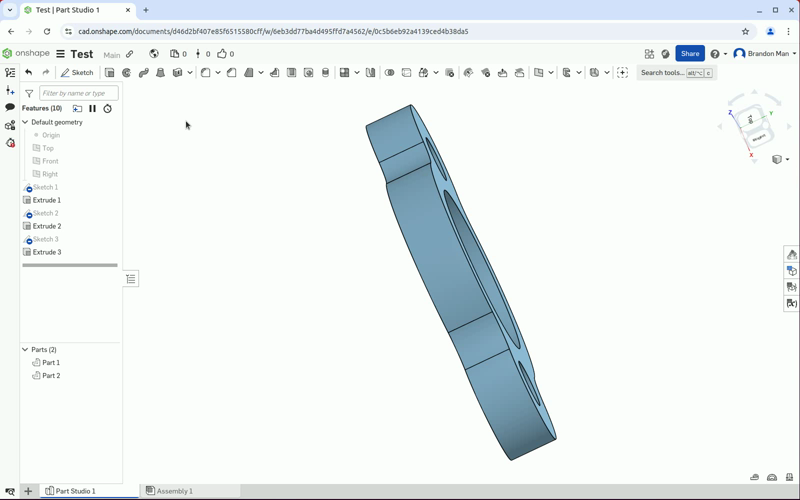
key(up, 2)
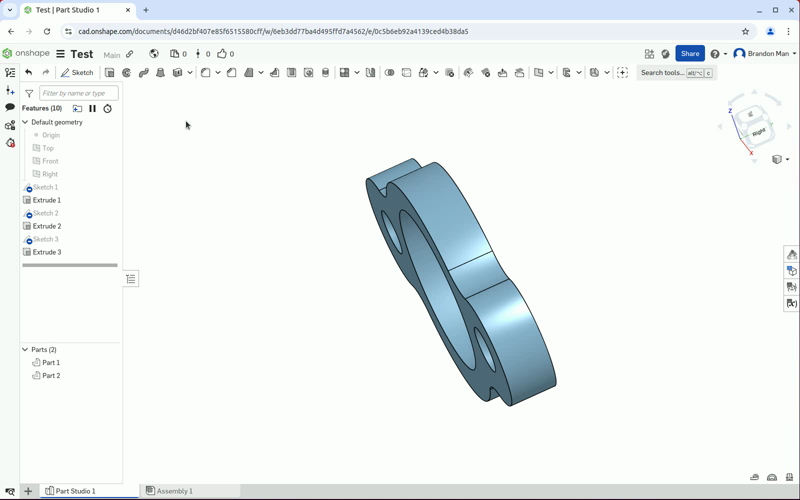
key(right, 2)
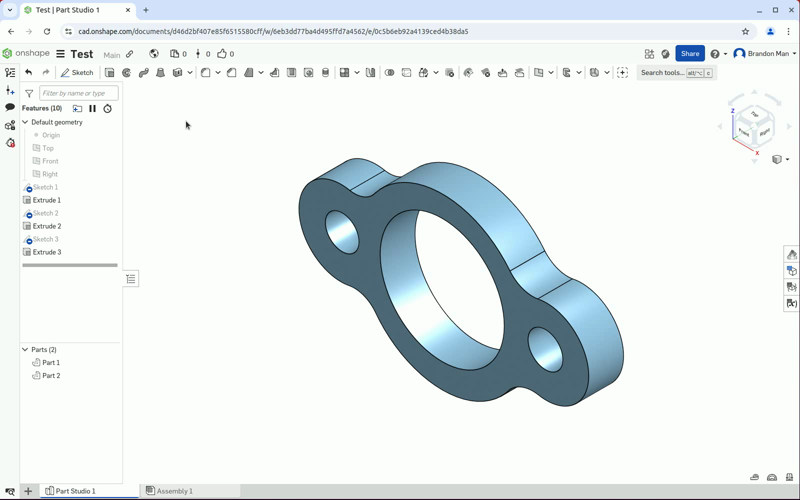
mouse_move(73, 189)
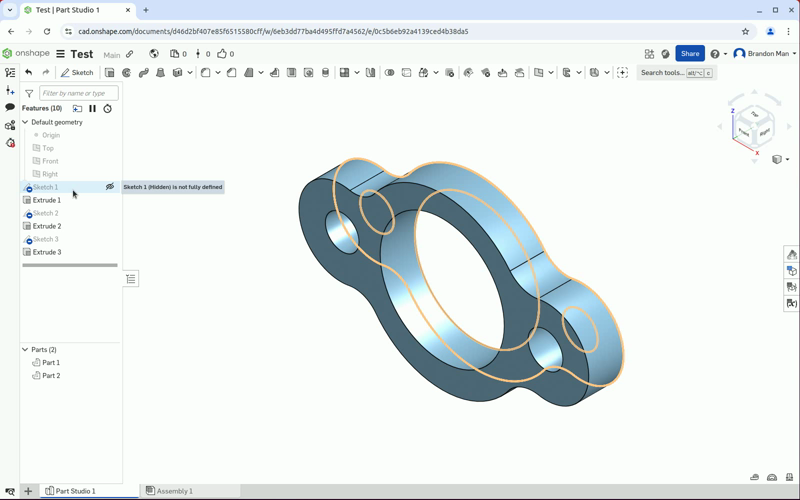
click(73, 189)